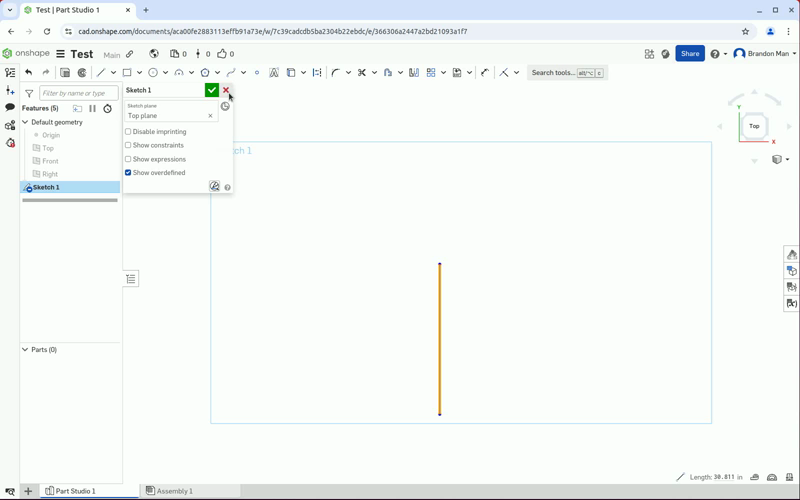
key(shift+h)
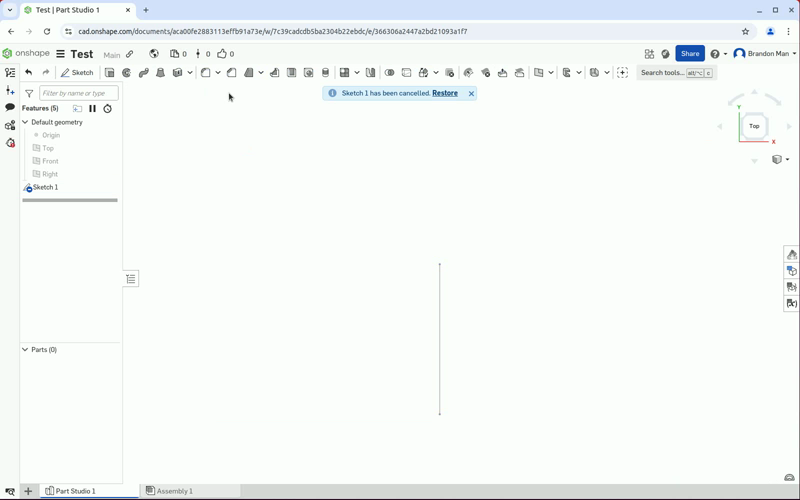
key(shift+s)
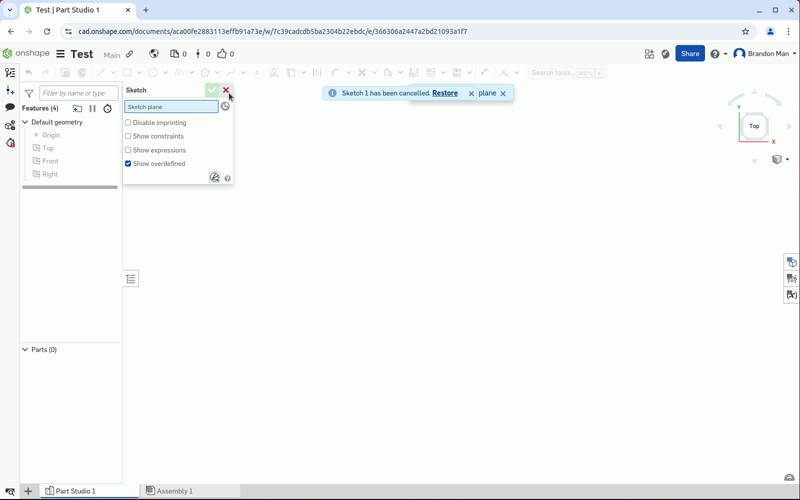
mouse_move(73, 150)
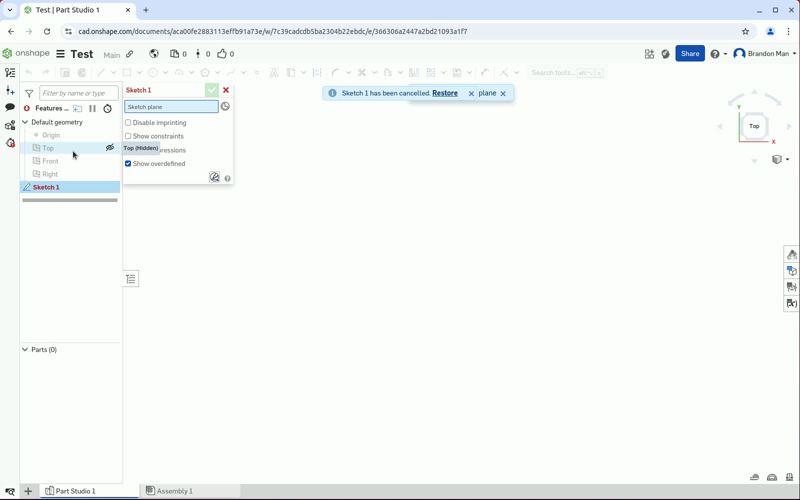
click(73, 150)
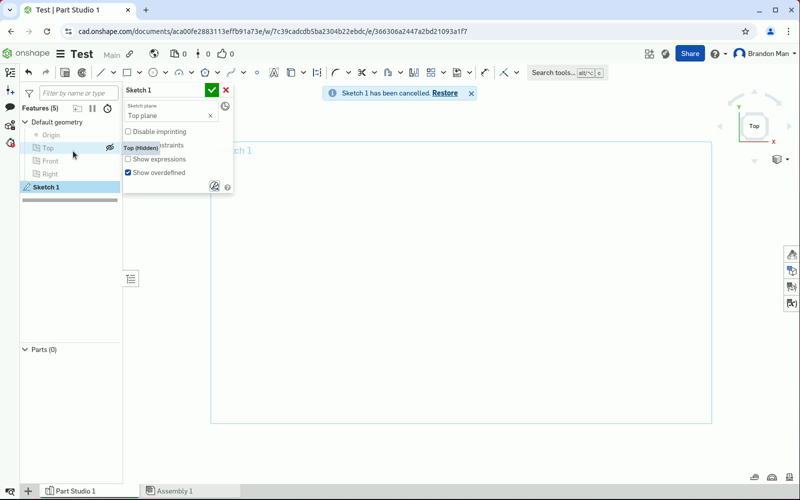
mouse_move(73, 352)
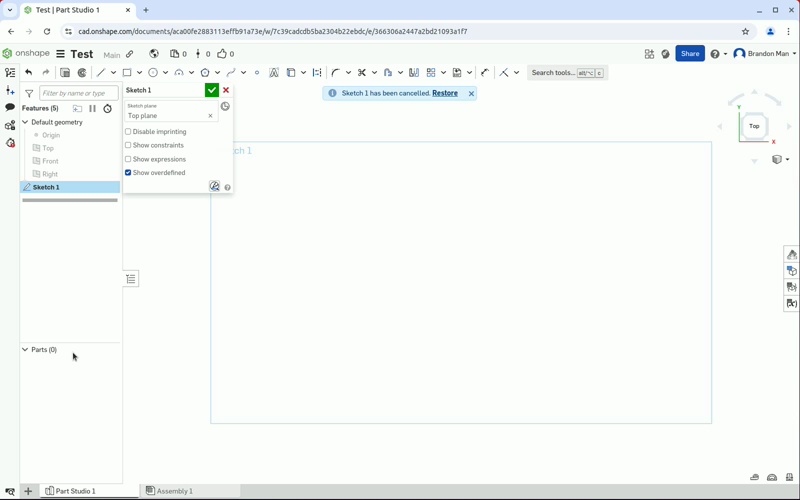
key(y)
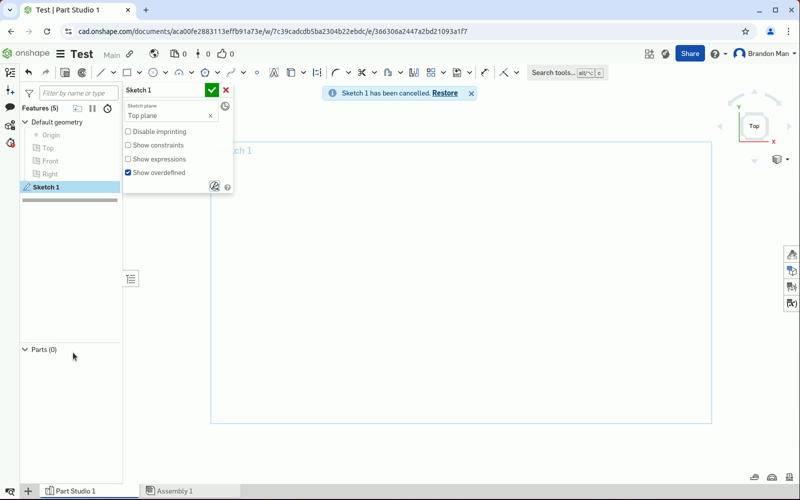
key(a)
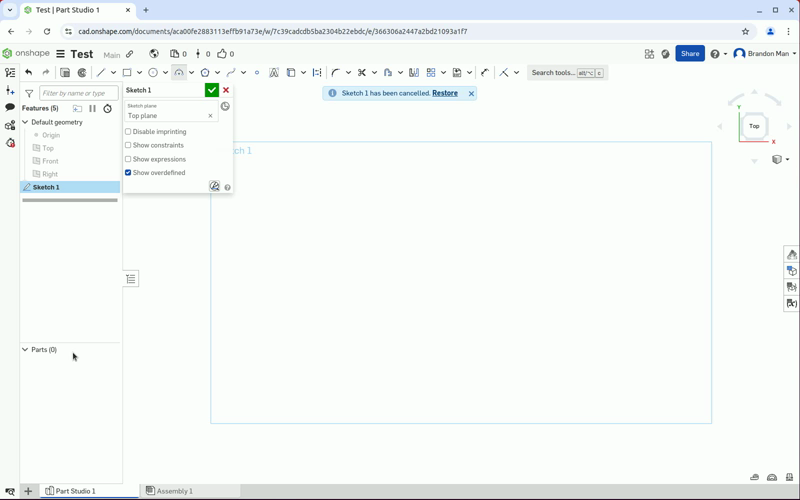
key_down(shift)
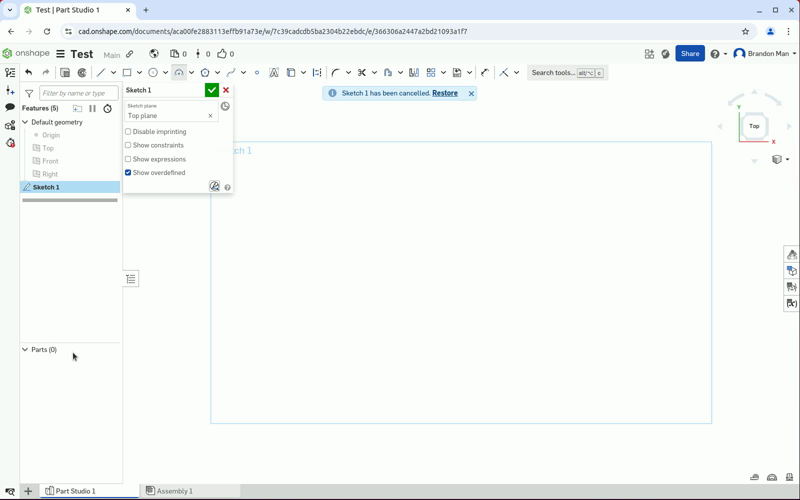
mouse_move(450, 373)
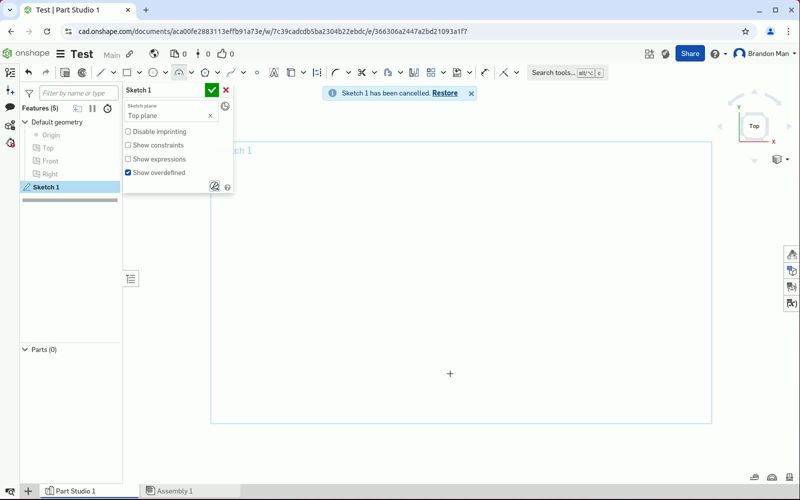
click(450, 373)
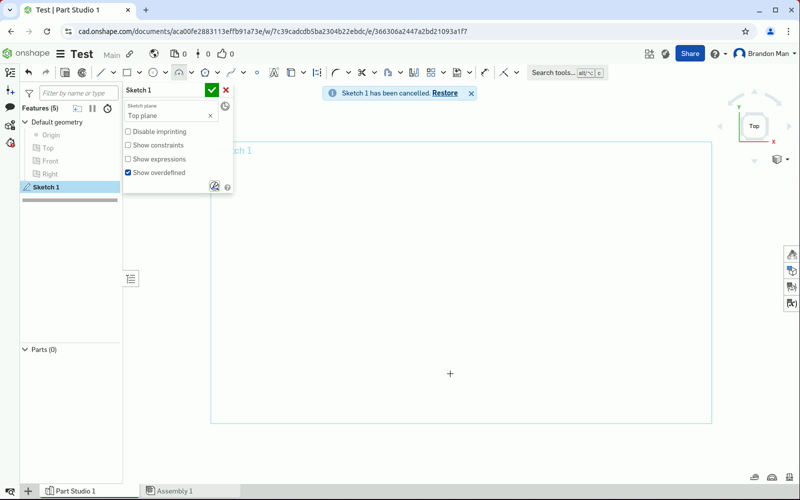
key_up(shift)
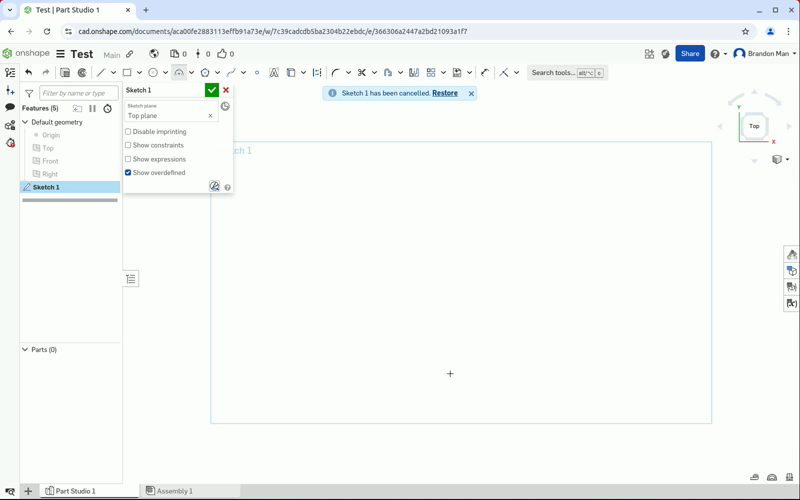
key_down(shift)
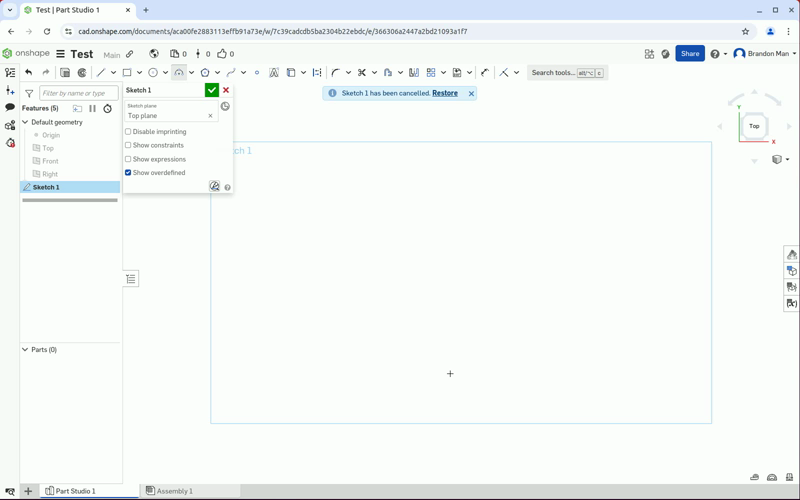
mouse_move(471, 373)
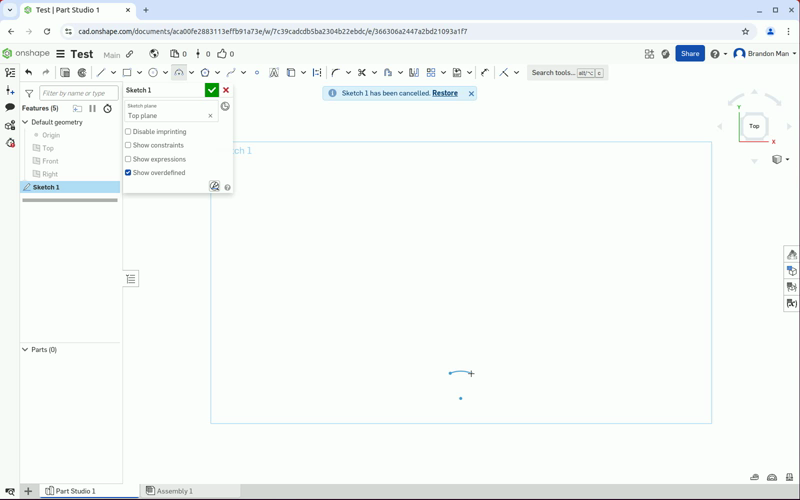
click(471, 373)
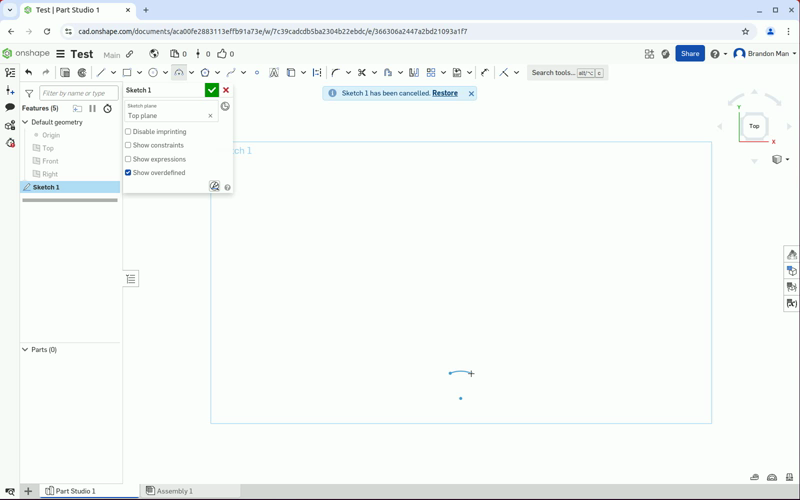
mouse_move(460, 363)
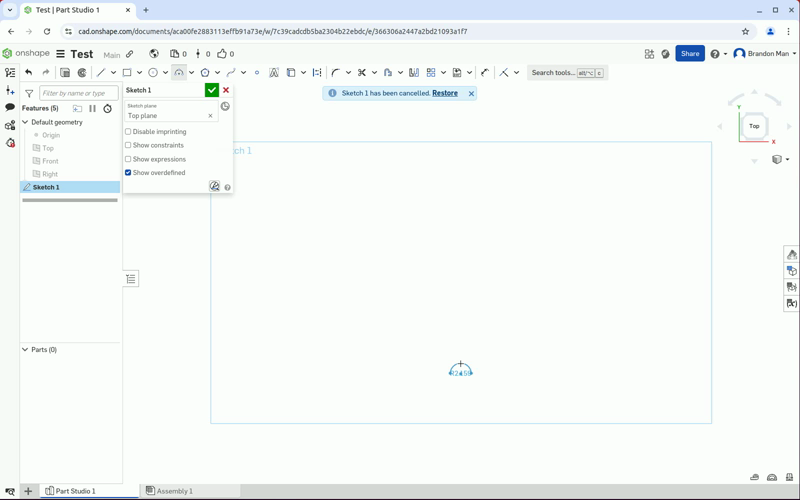
click(460, 363)
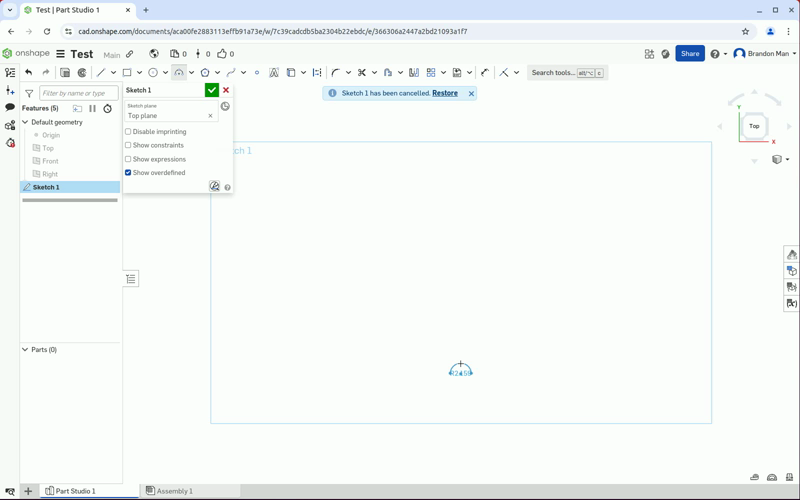
key_up(shift)
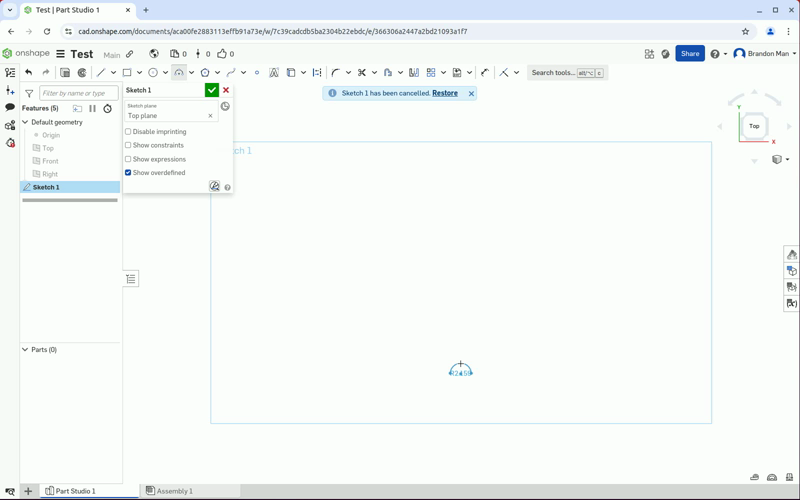
mouse_move(471, 373)
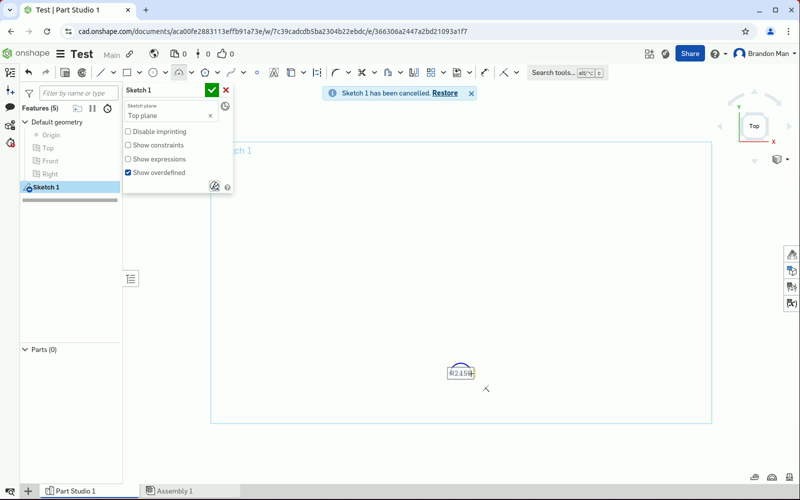
click(471, 373)
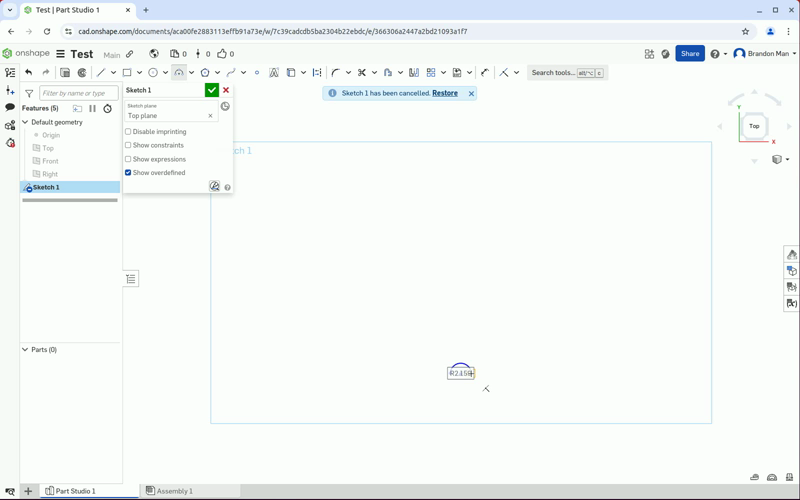
mouse_move(450, 373)
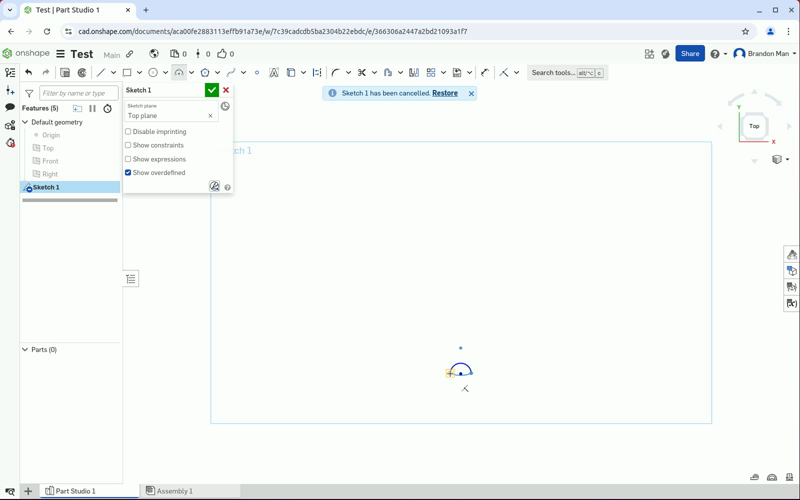
click(450, 373)
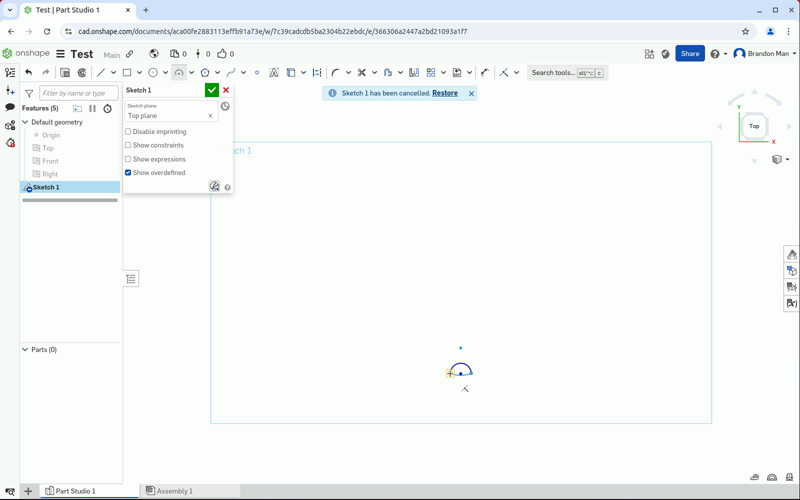
key_down(shift)
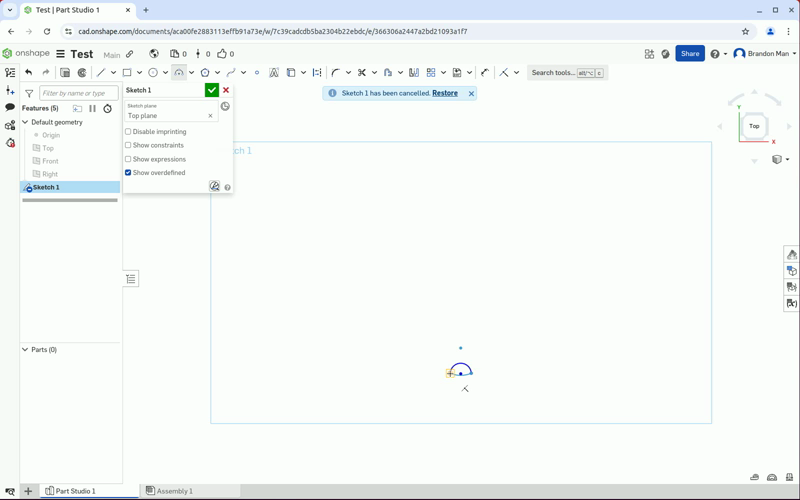
mouse_move(460, 183)
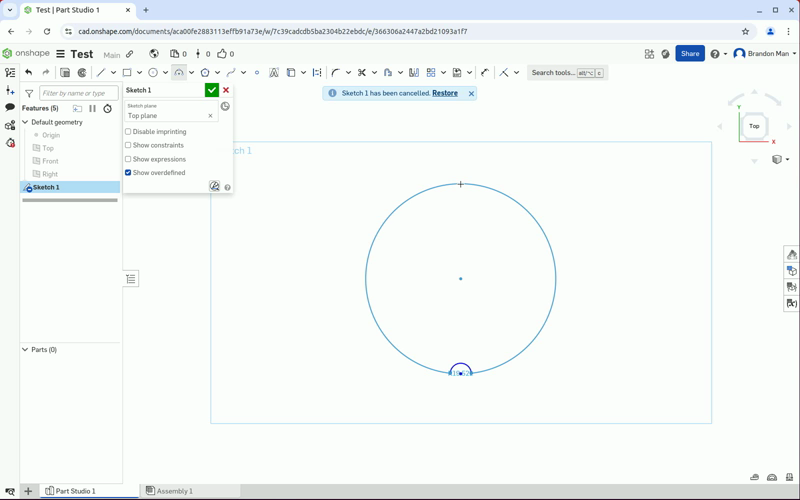
click(460, 183)
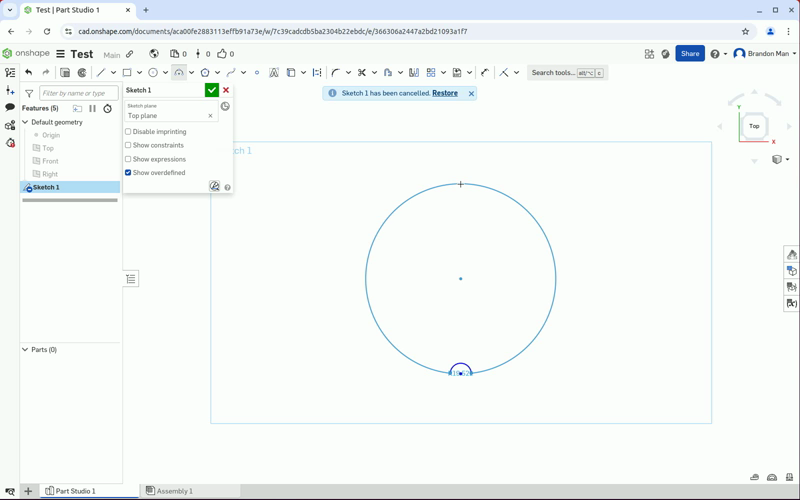
key_up(shift)
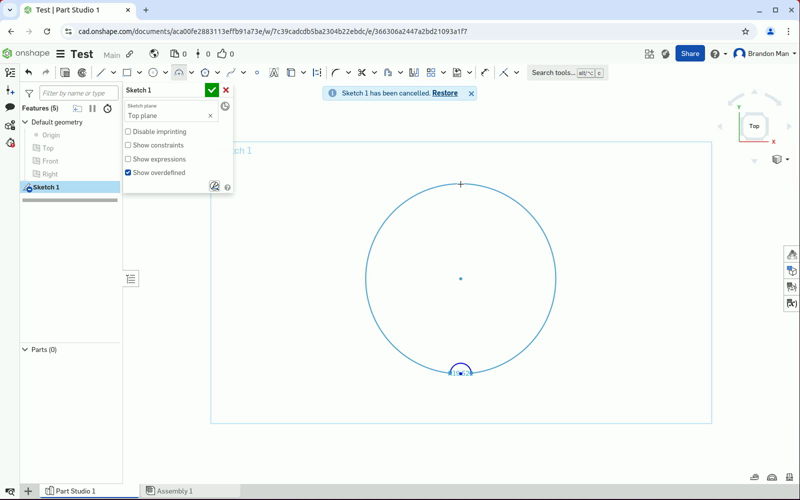
key(esc)
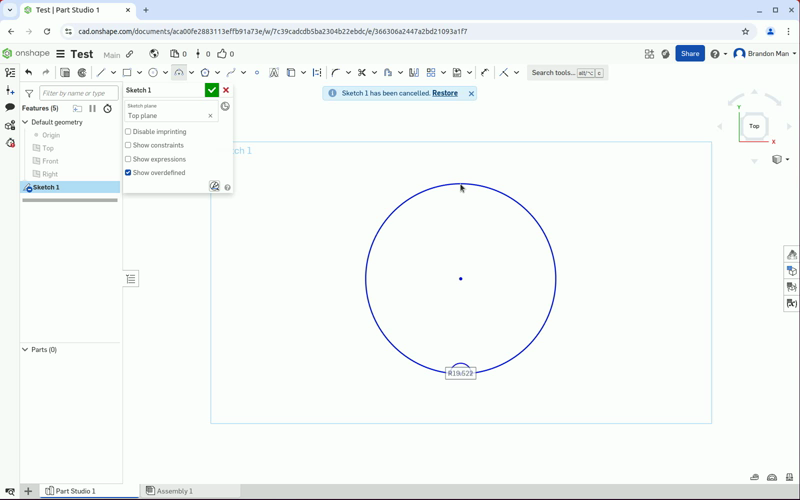
key(a)
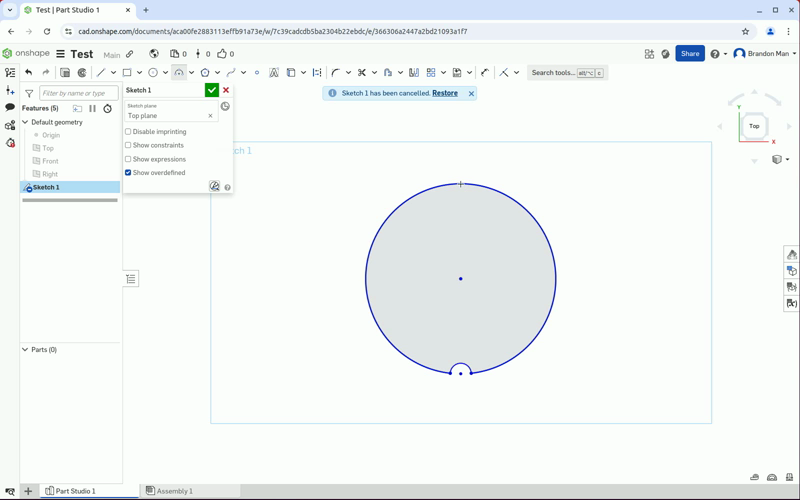
key_down(shift)
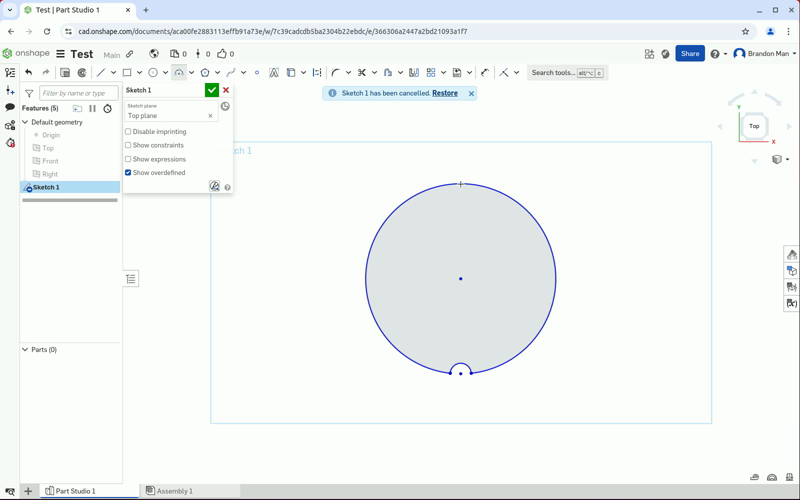
mouse_move(448, 369)
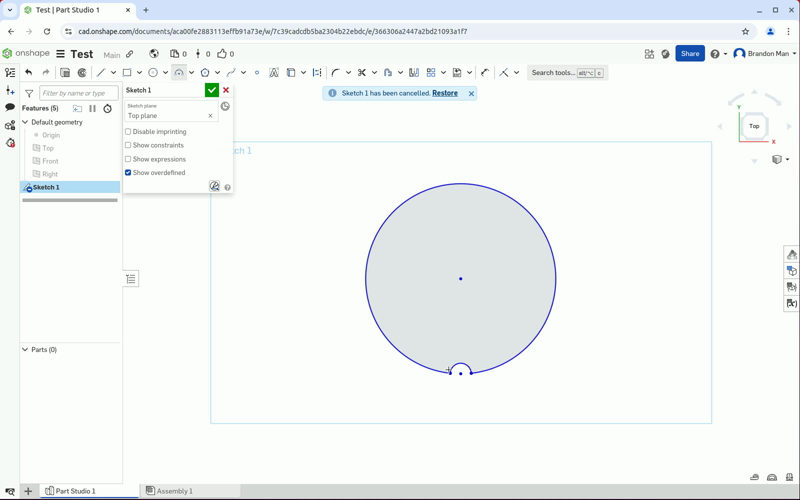
scroll(6)
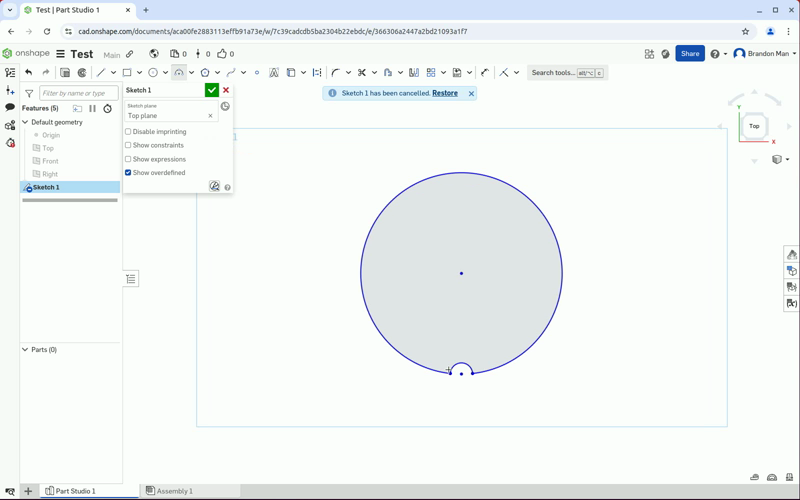
scroll(6)
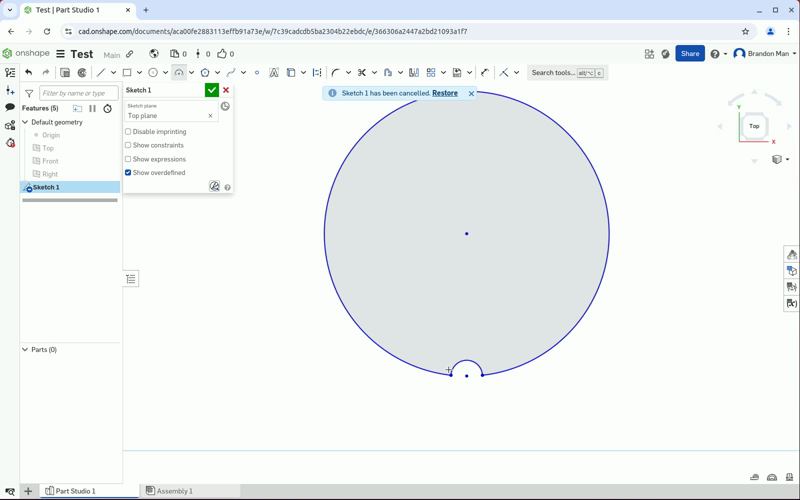
scroll(6)
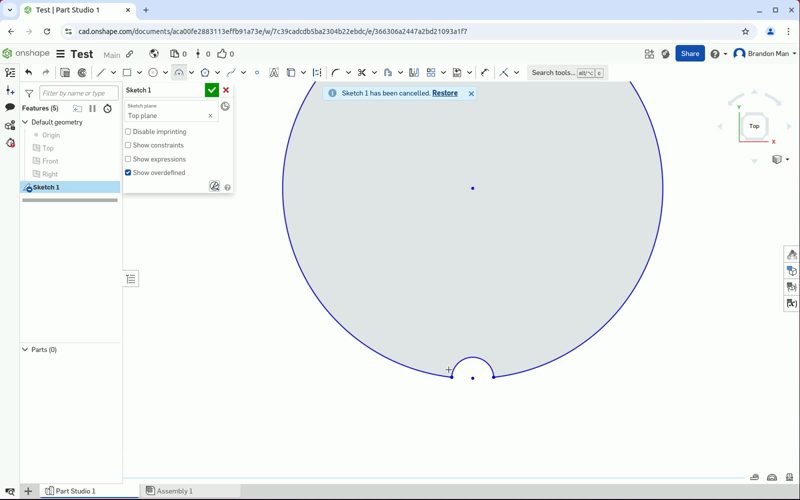
scroll(6)
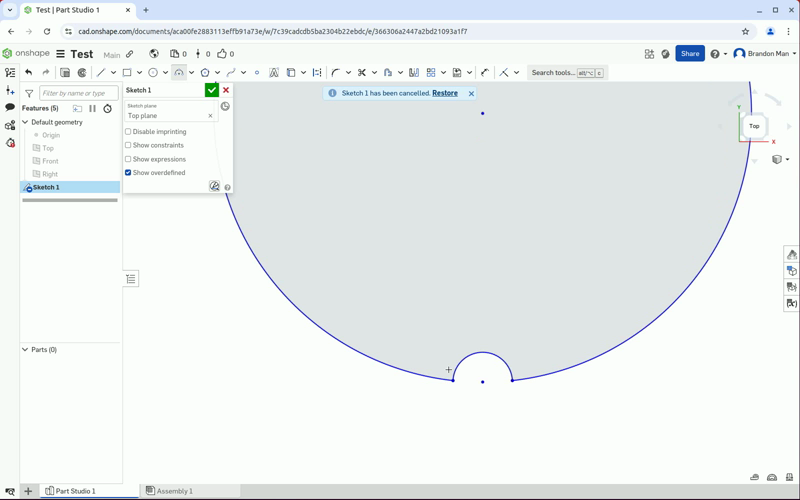
scroll(6)
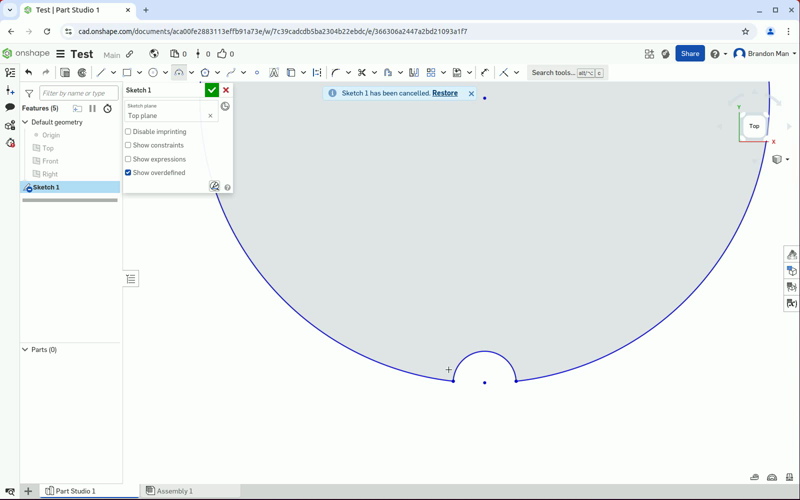
scroll(6)
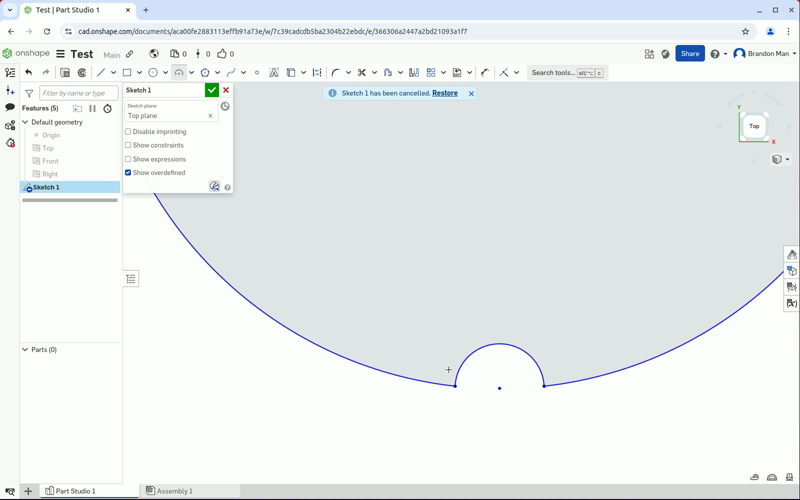
scroll(6)
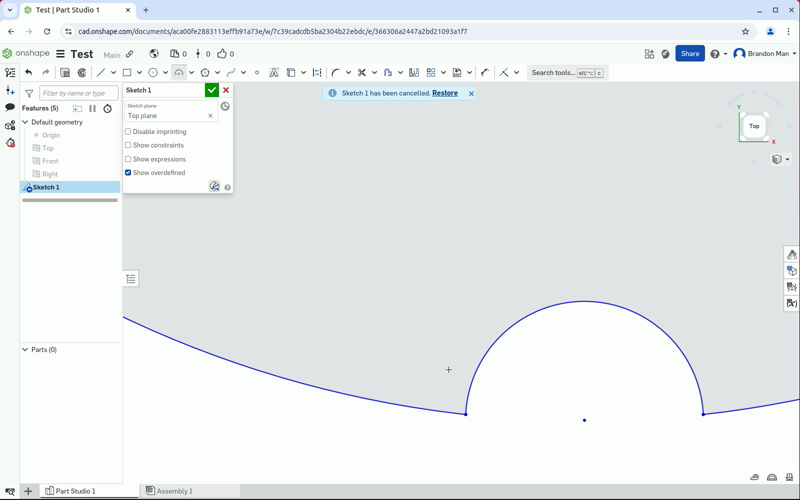
click(448, 369)
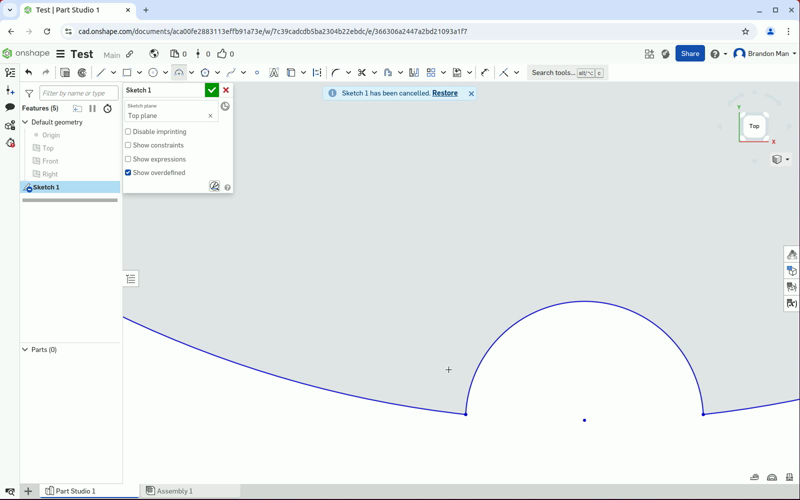
scroll(-6)
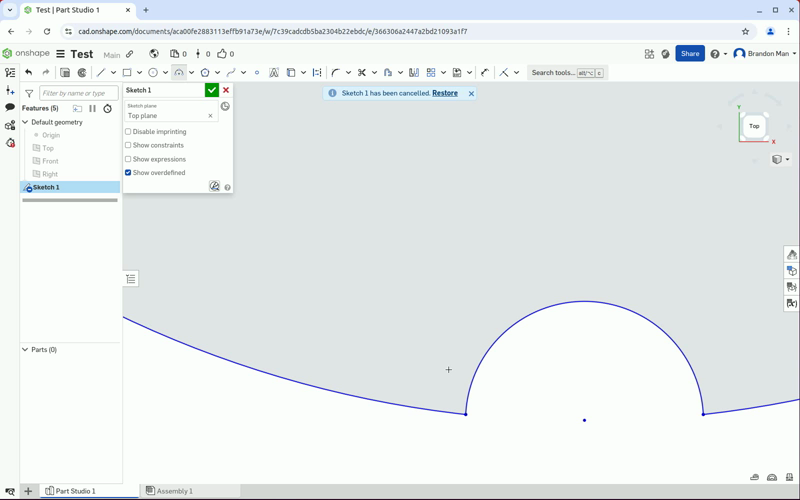
scroll(-6)
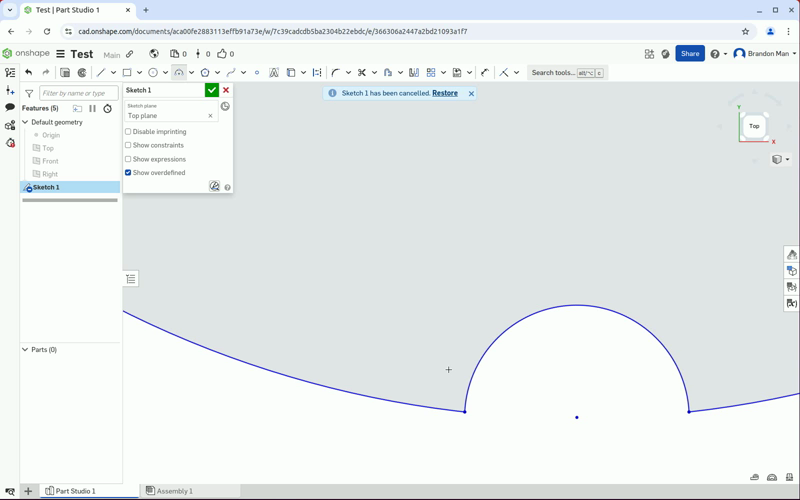
scroll(-6)
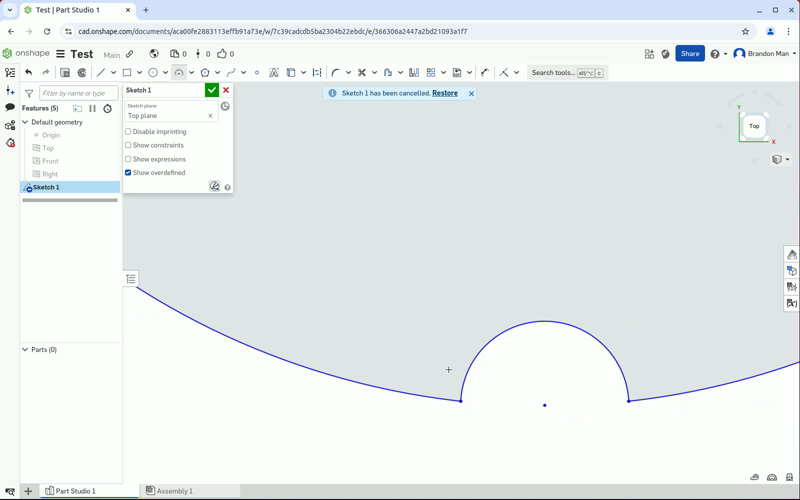
scroll(-6)
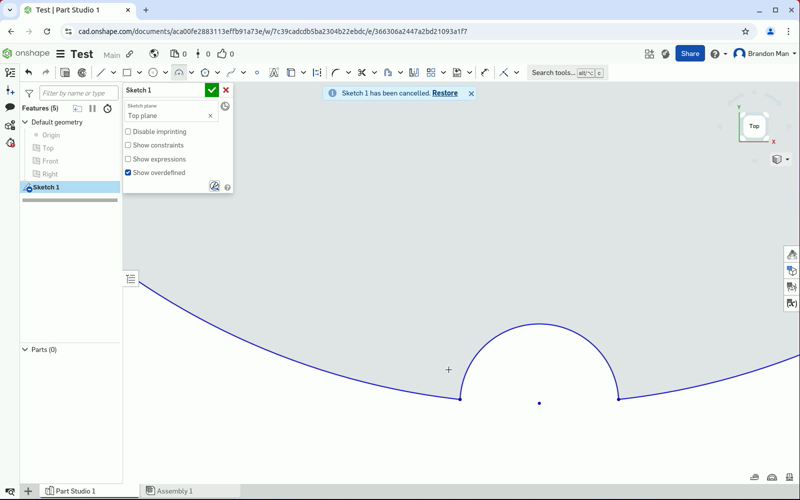
scroll(-6)
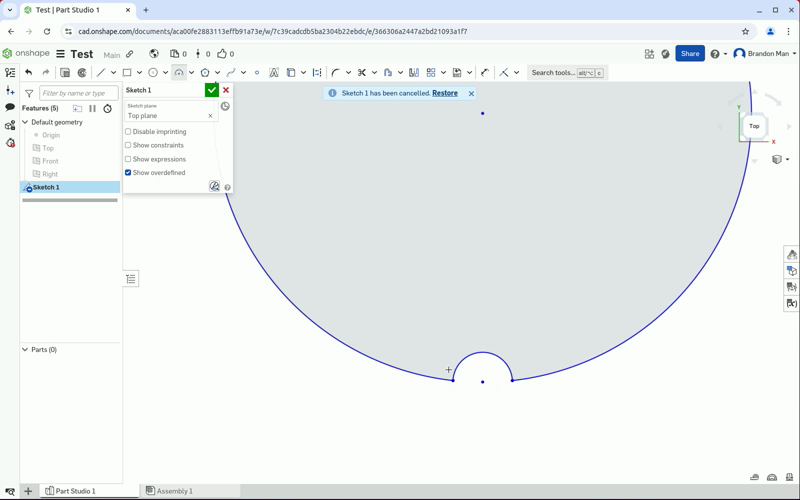
scroll(-6)
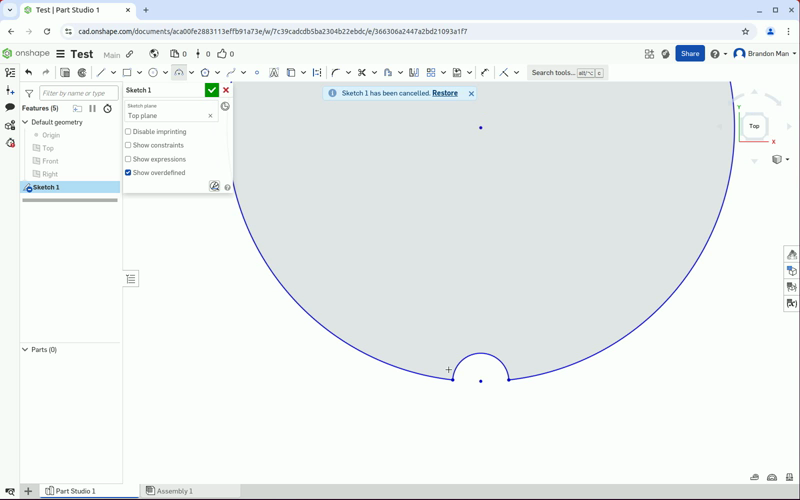
scroll(-6)
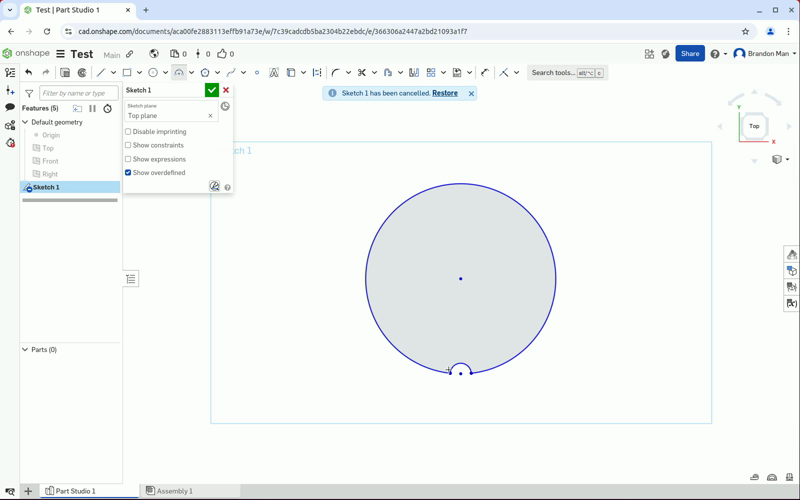
key_up(shift)
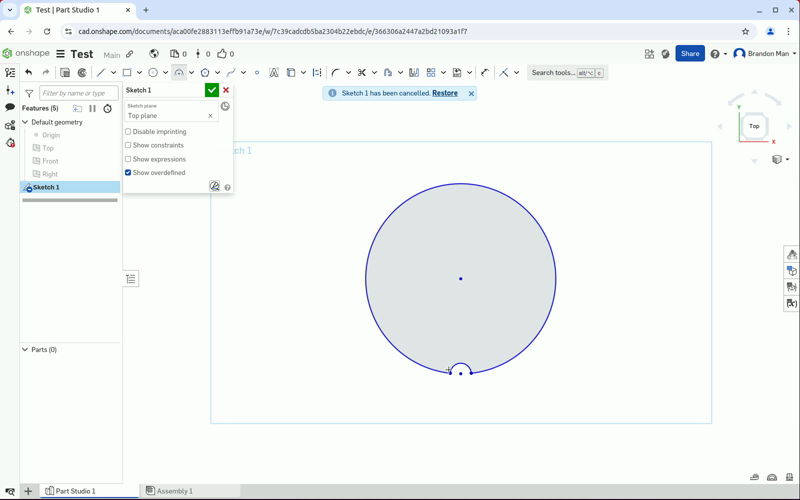
key_down(shift)
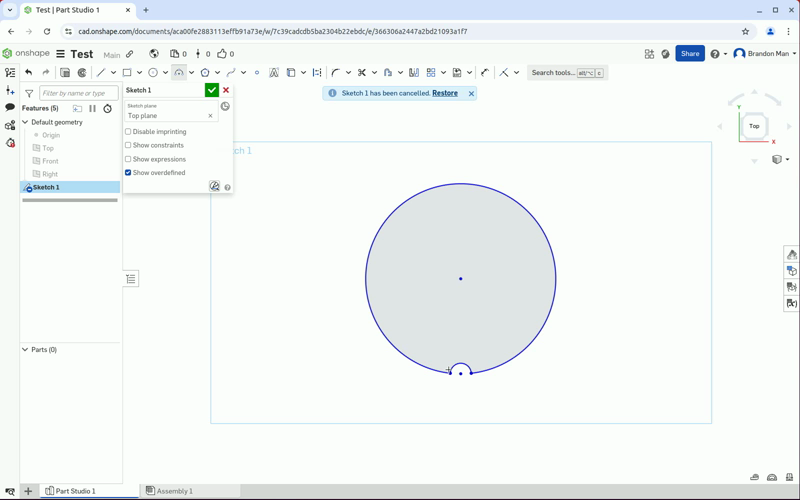
mouse_move(473, 369)
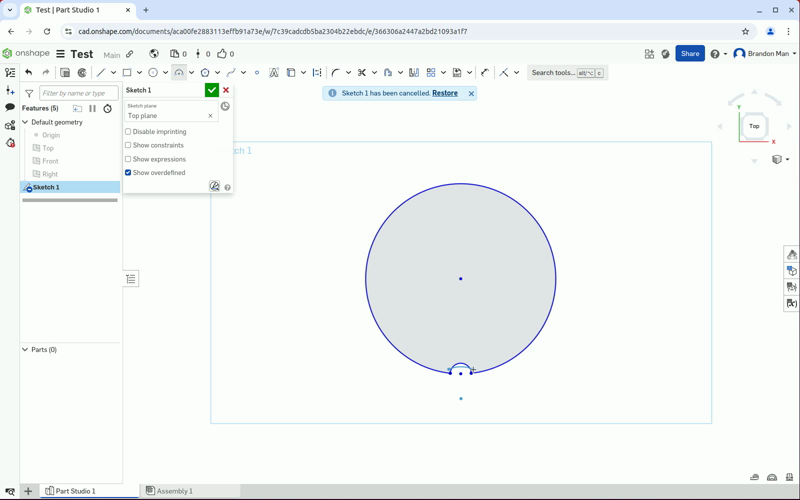
scroll(6)
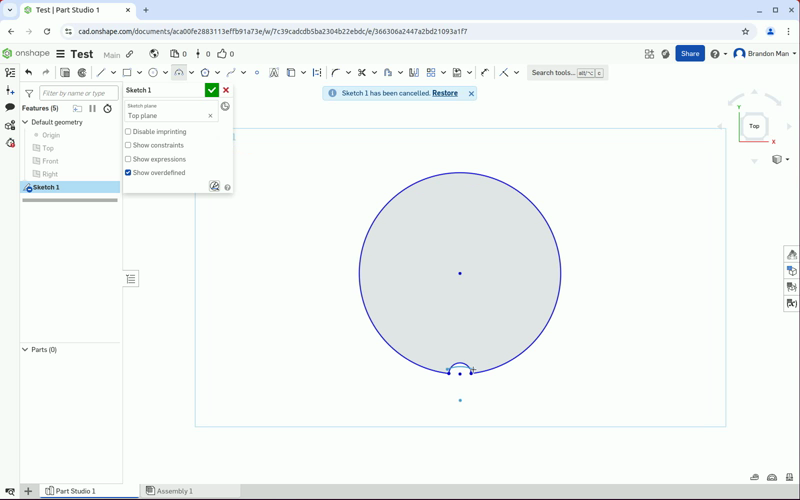
scroll(6)
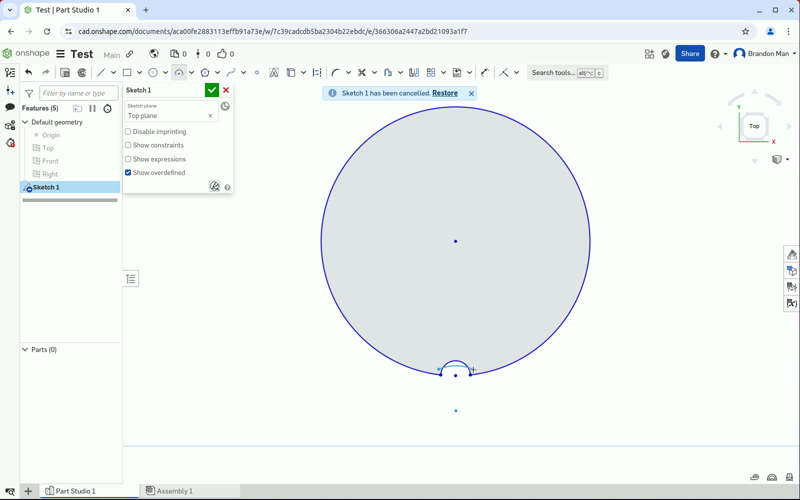
scroll(6)
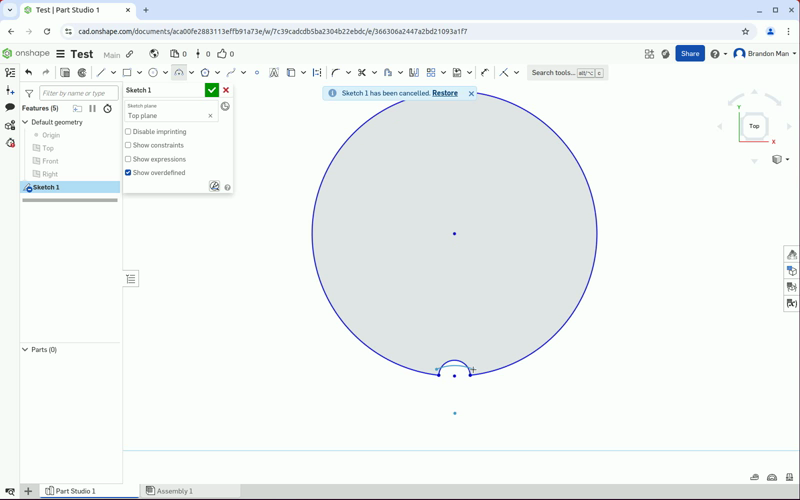
scroll(6)
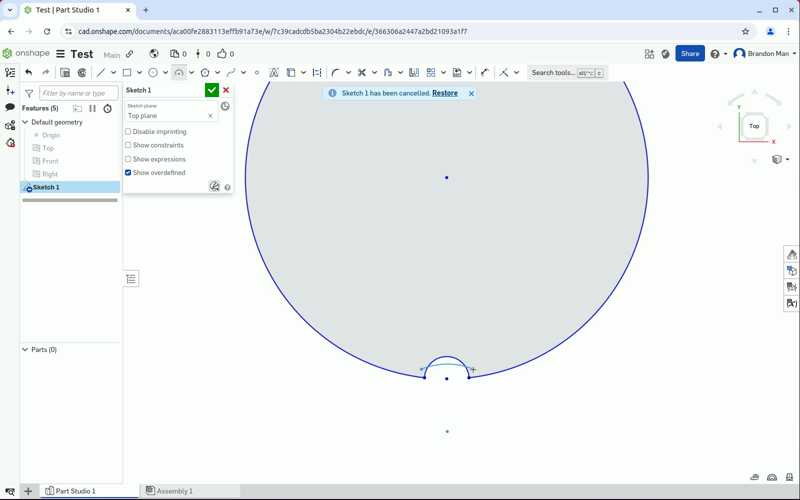
scroll(6)
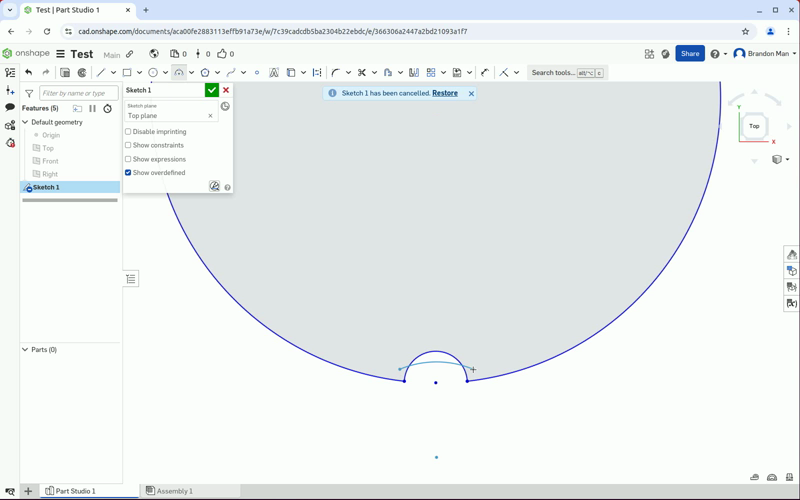
scroll(6)
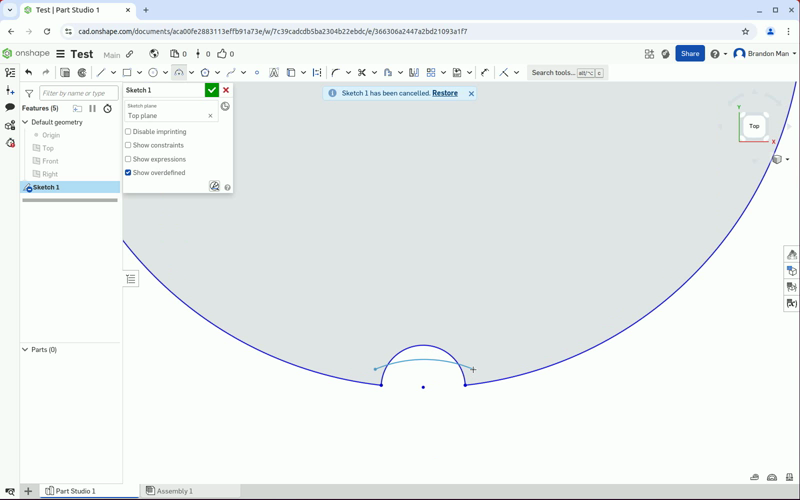
scroll(6)
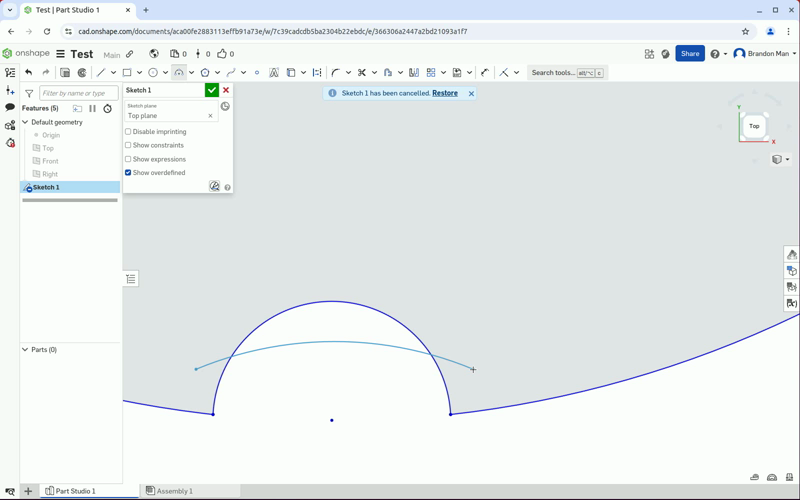
click(473, 369)
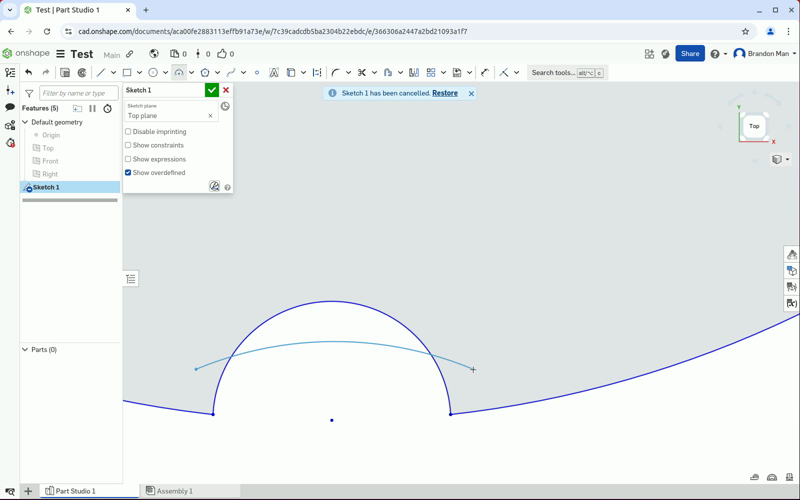
scroll(-6)
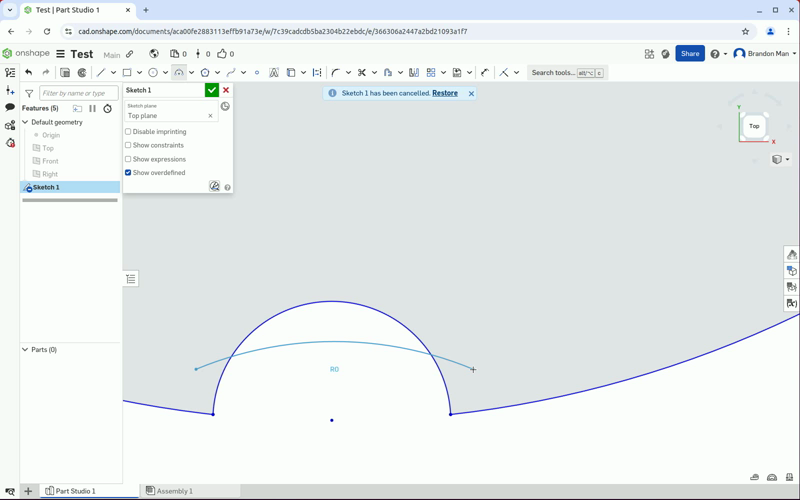
scroll(-6)
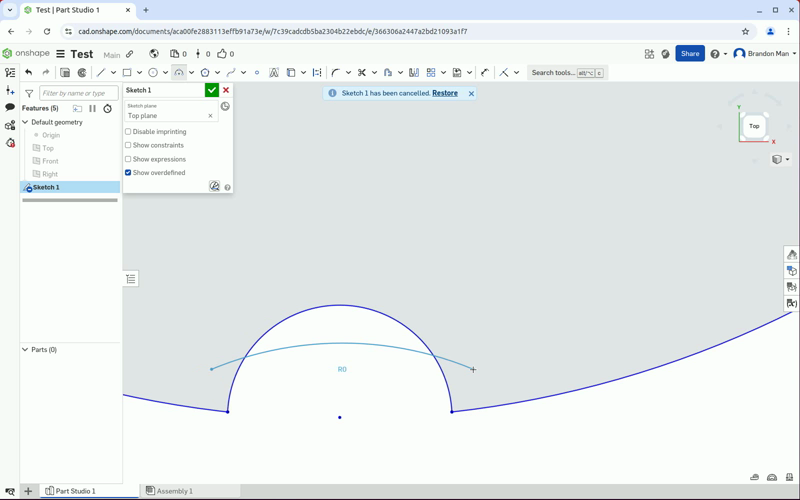
scroll(-6)
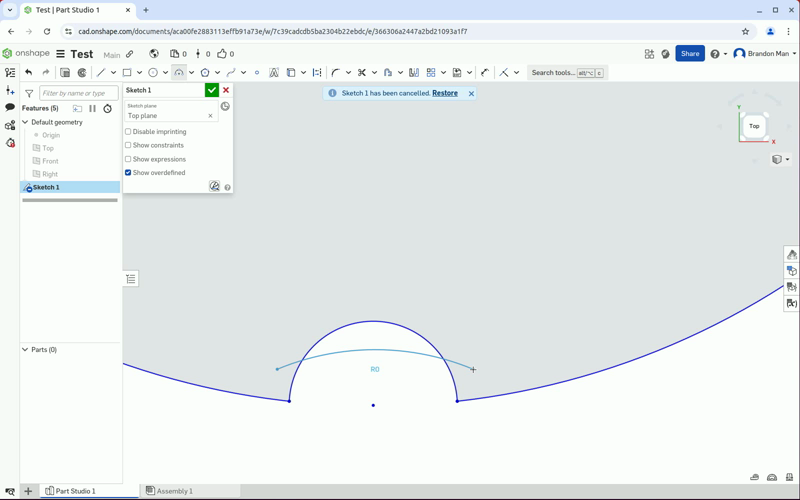
scroll(-6)
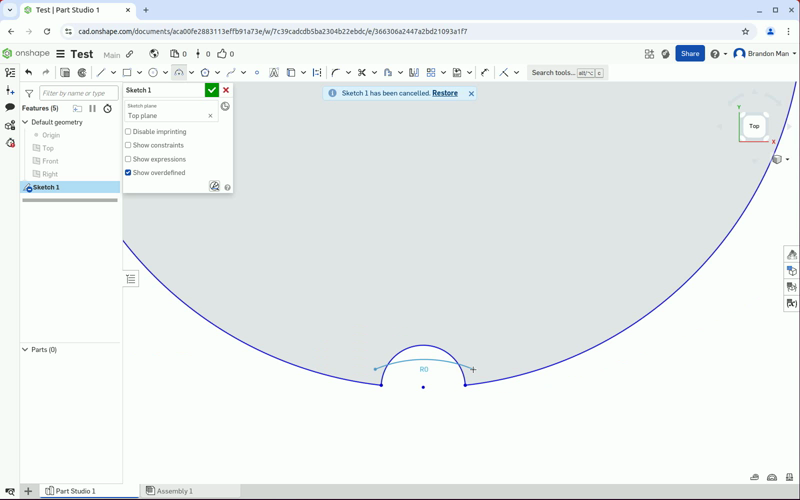
scroll(-6)
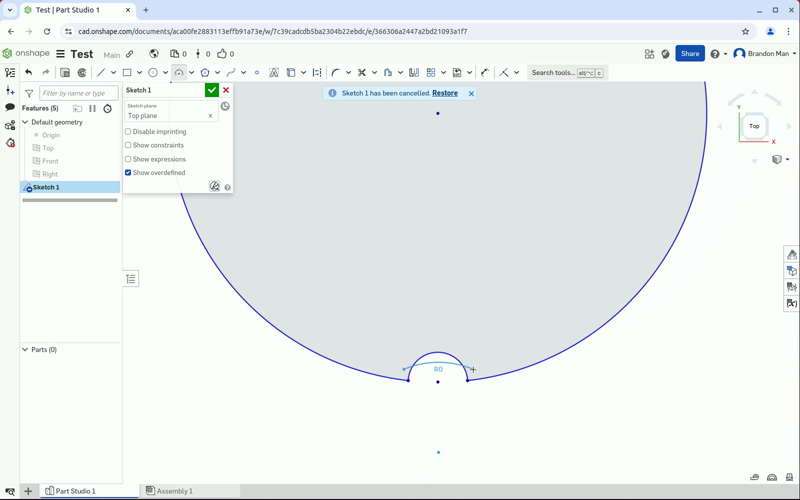
scroll(-6)
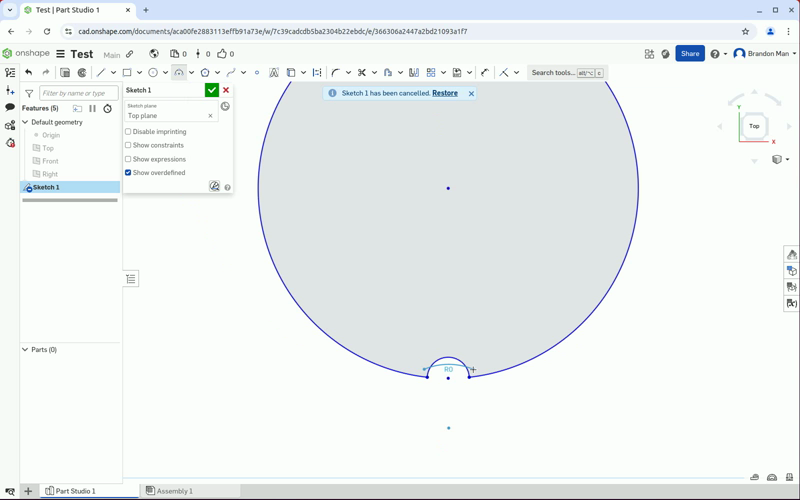
scroll(-6)
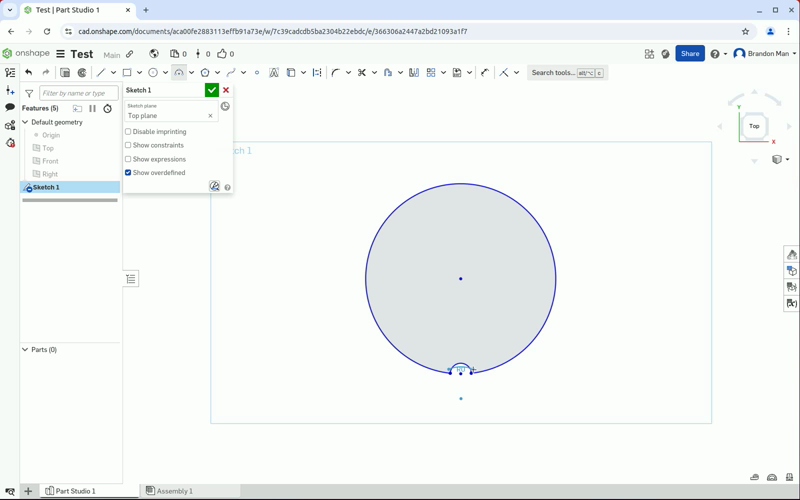
mouse_move(460, 360)
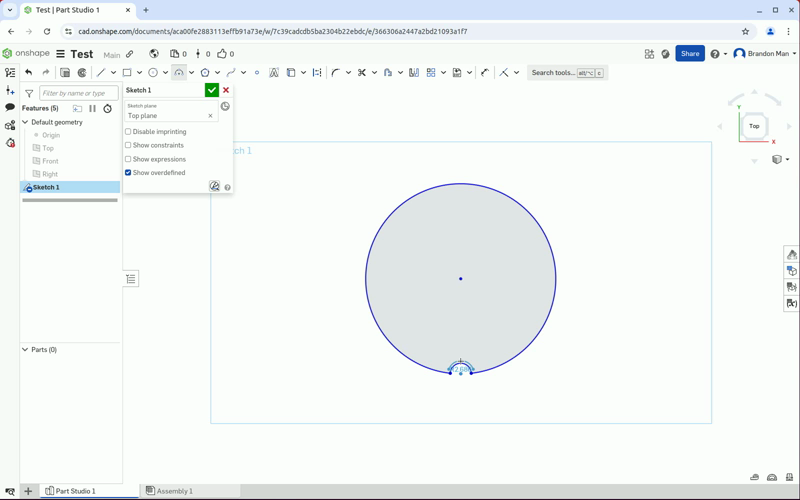
scroll(6)
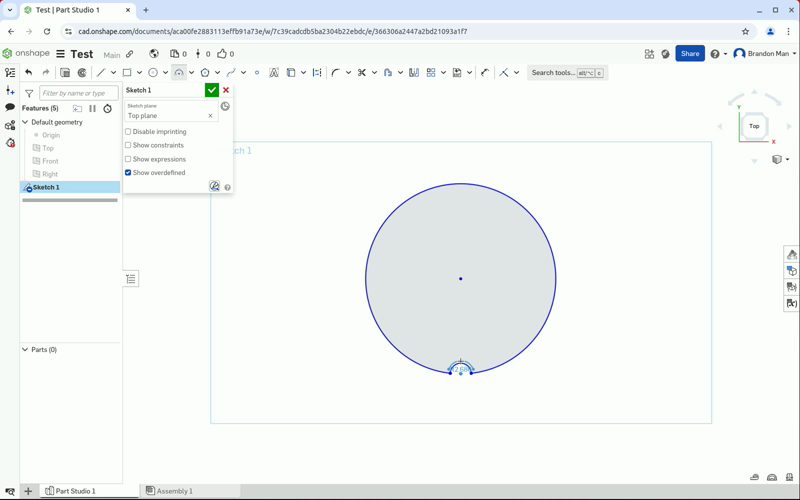
scroll(6)
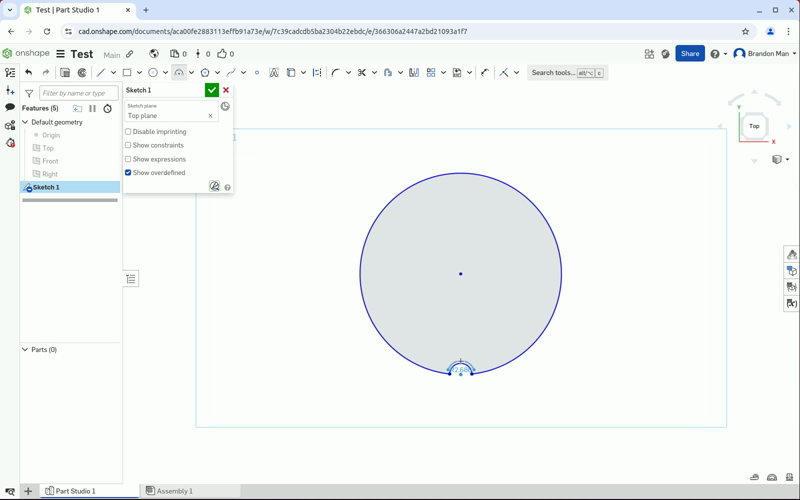
scroll(6)
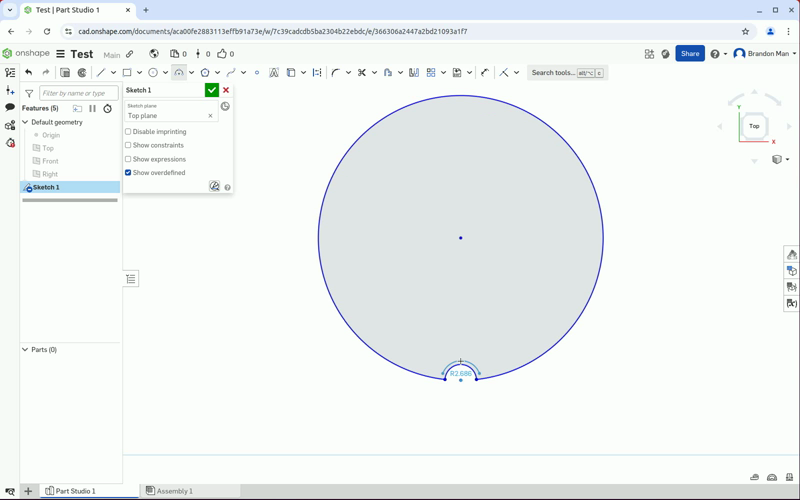
scroll(6)
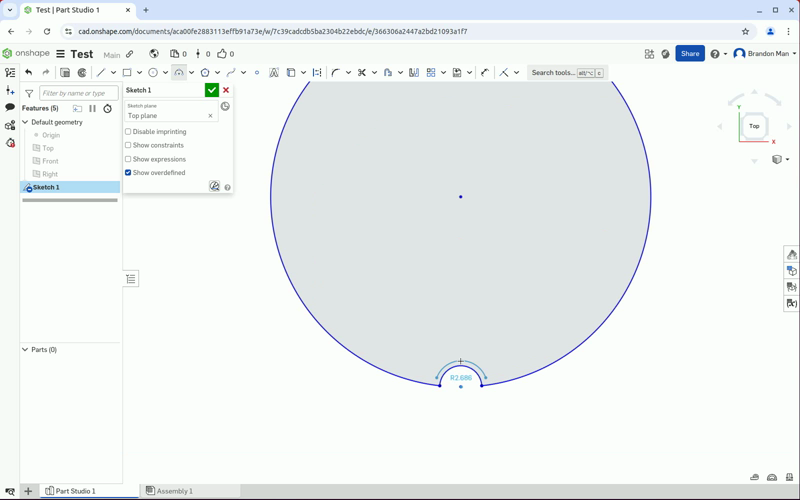
scroll(6)
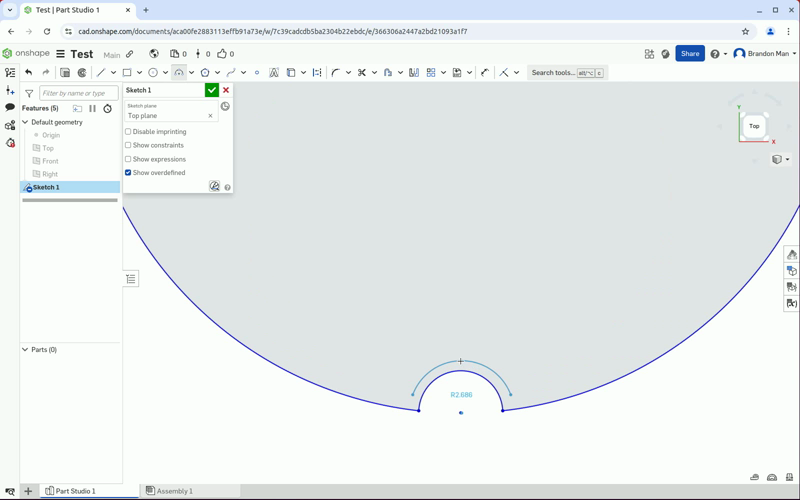
scroll(6)
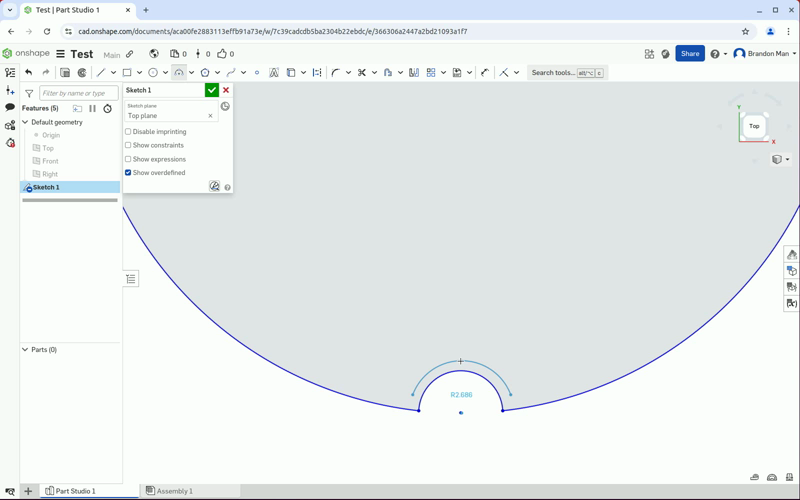
scroll(6)
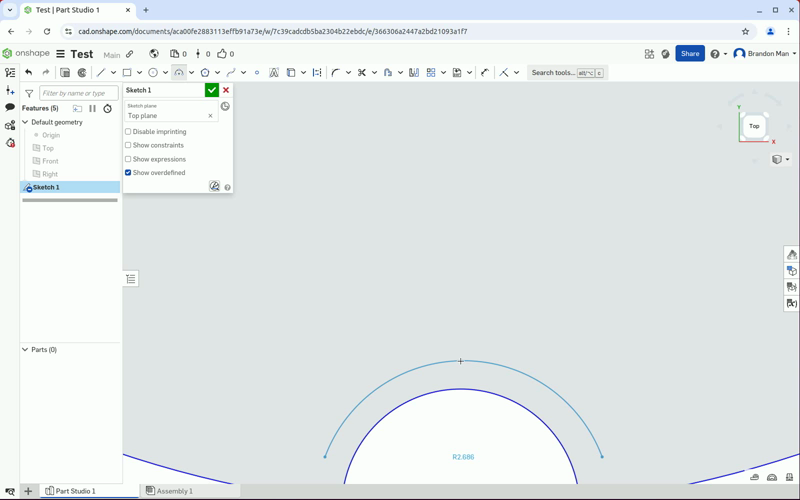
click(460, 360)
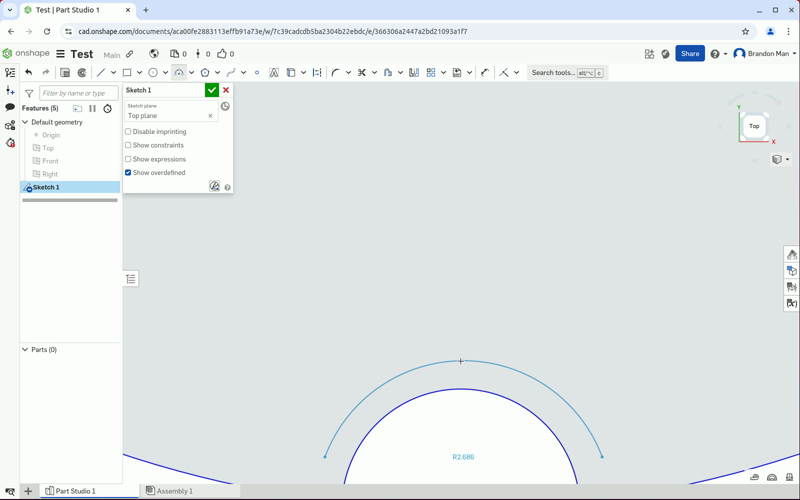
scroll(-6)
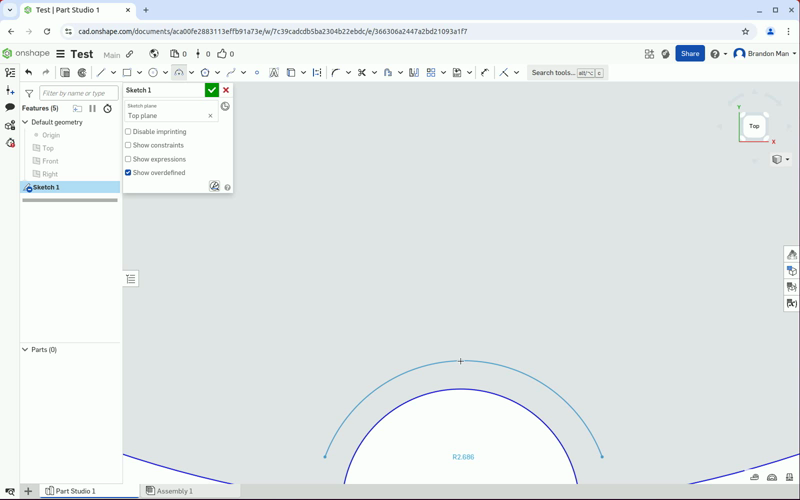
scroll(-6)
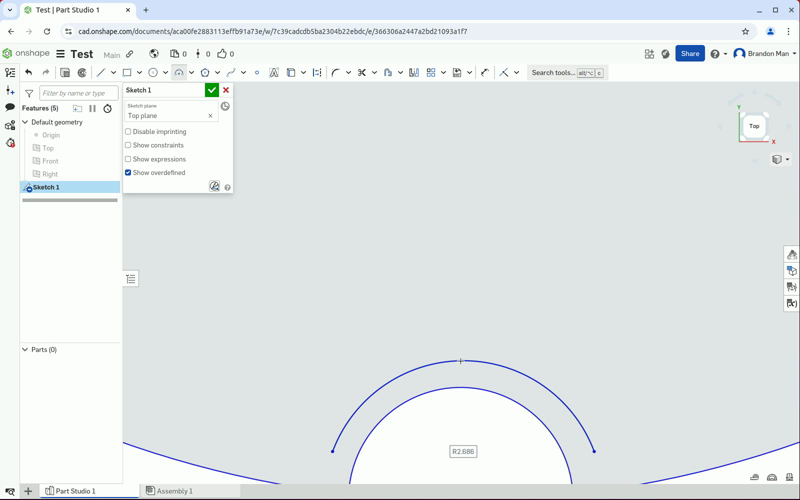
scroll(-6)
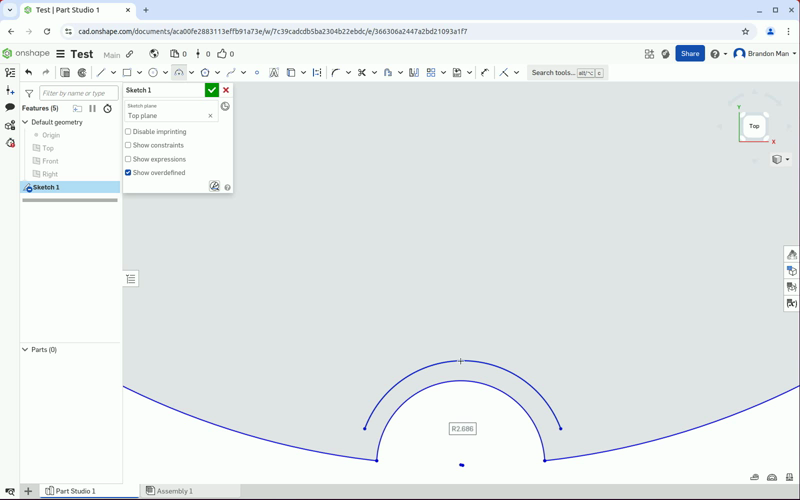
scroll(-6)
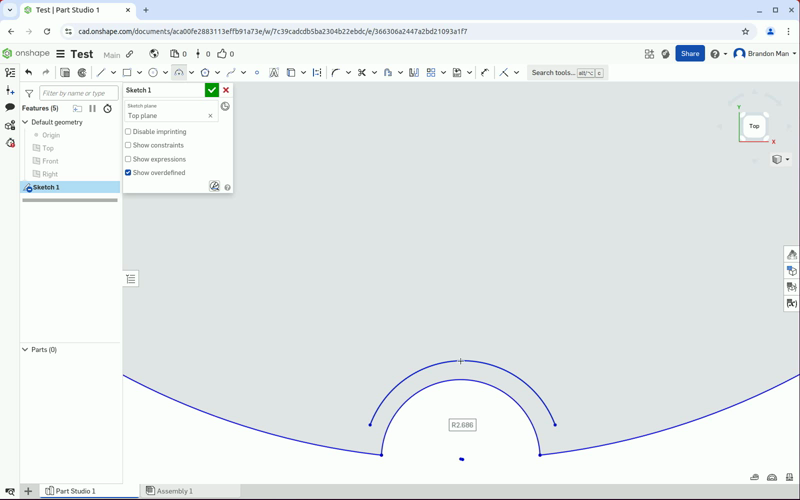
scroll(-6)
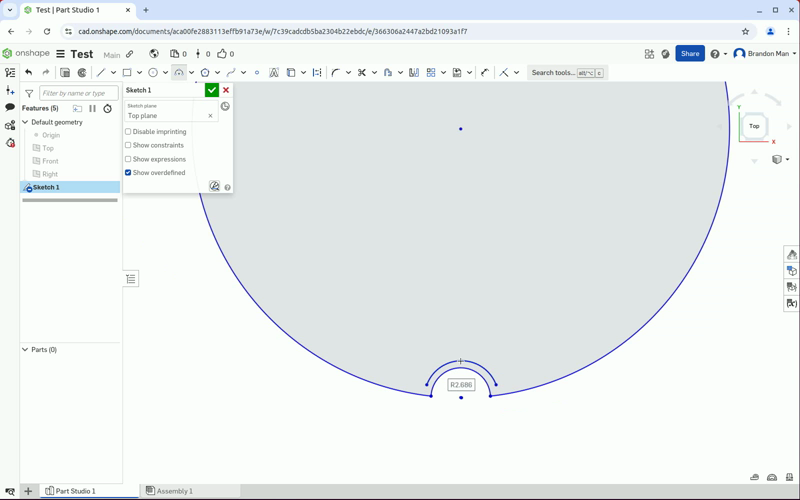
scroll(-6)
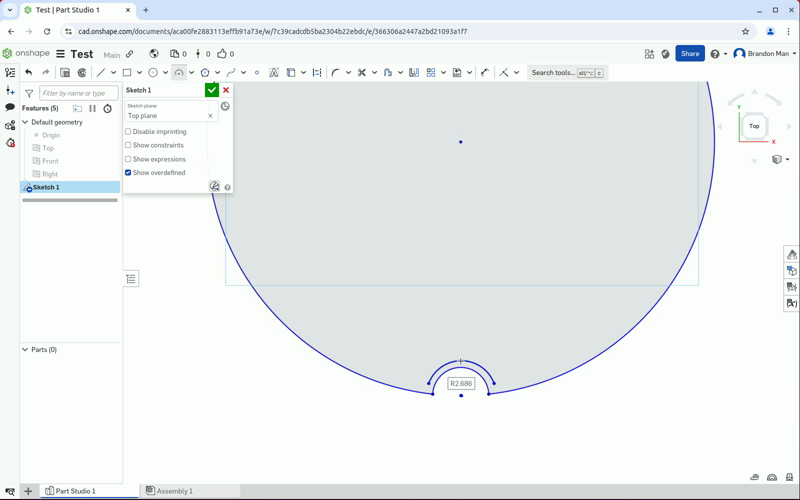
scroll(-6)
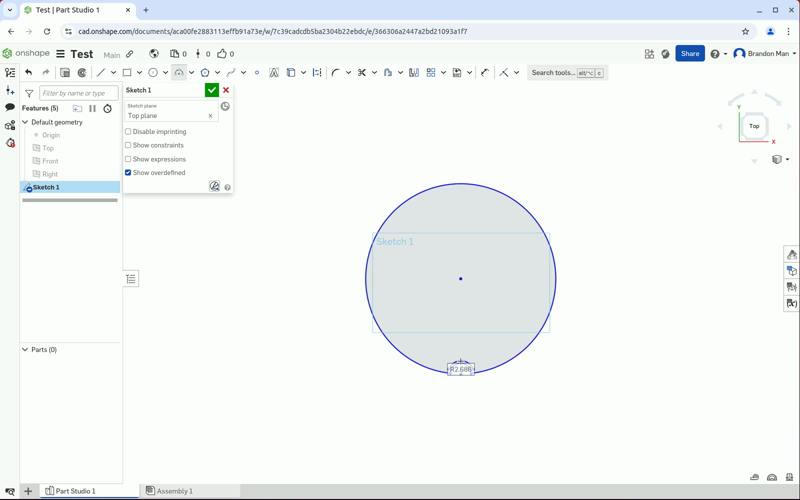
key_up(shift)
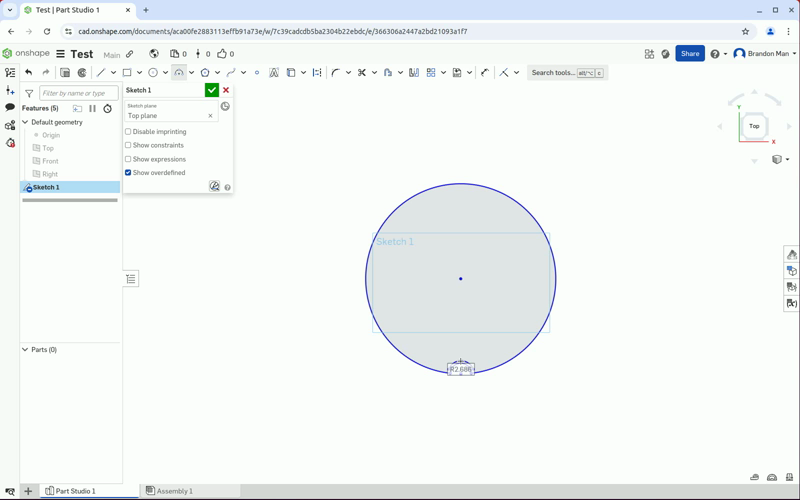
mouse_move(473, 369)
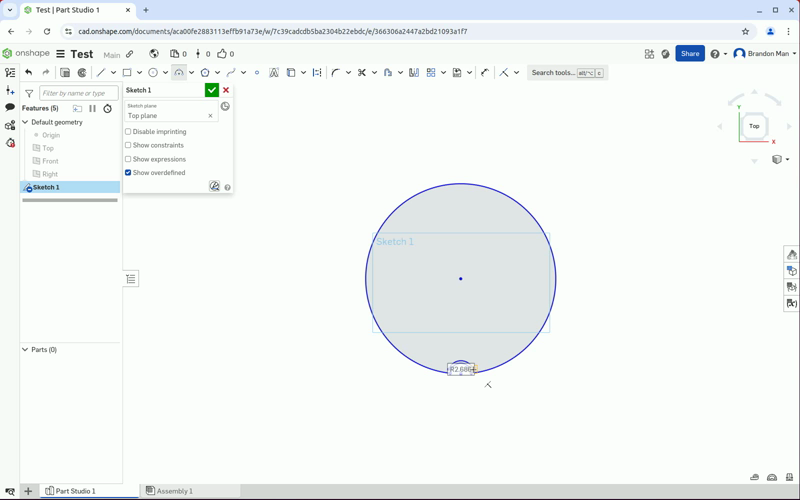
scroll(6)
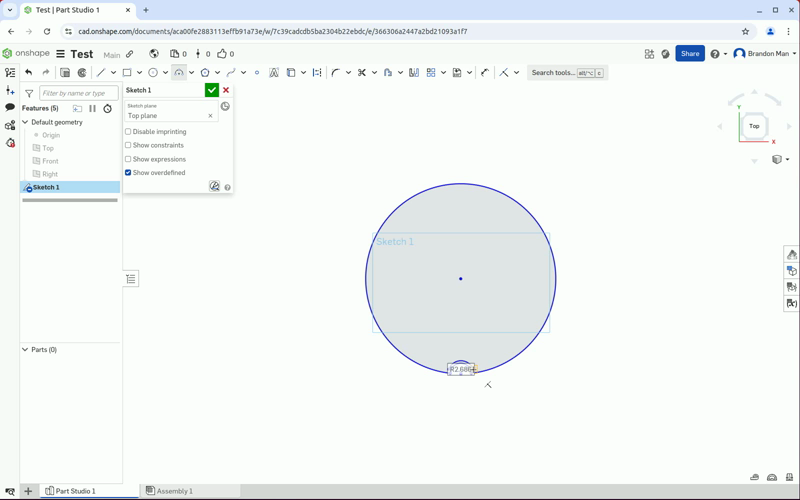
scroll(6)
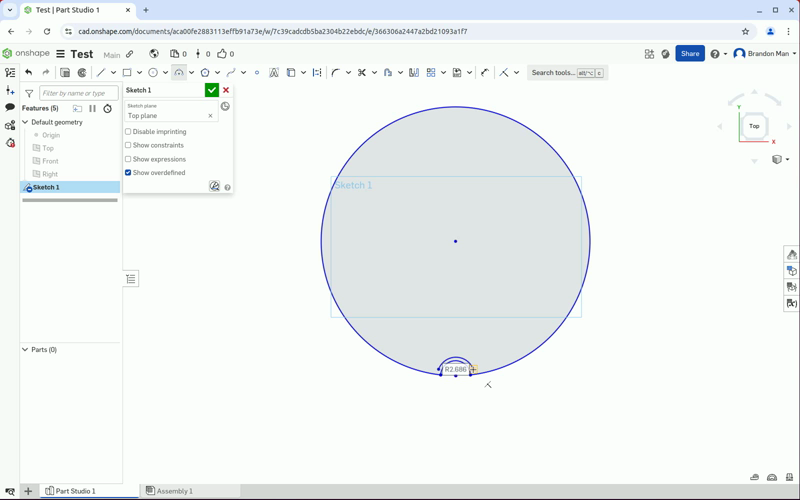
scroll(6)
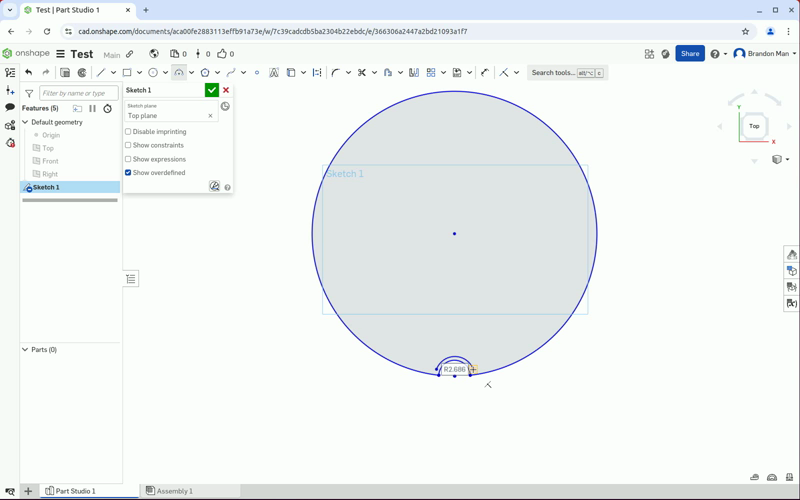
scroll(6)
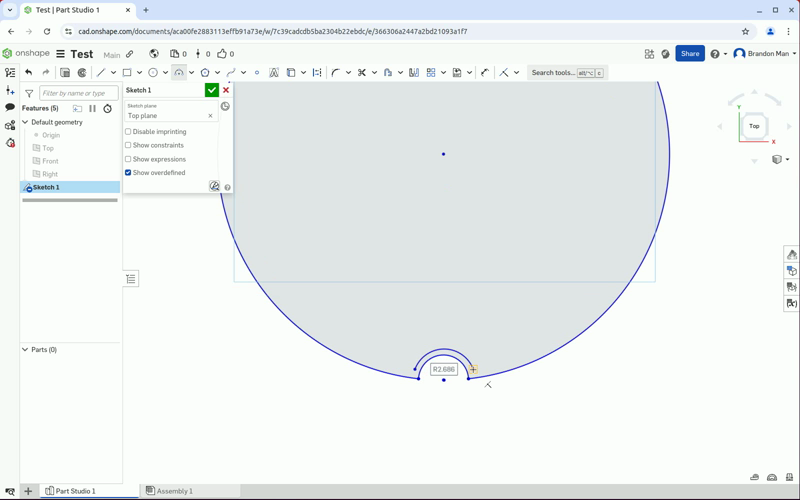
scroll(6)
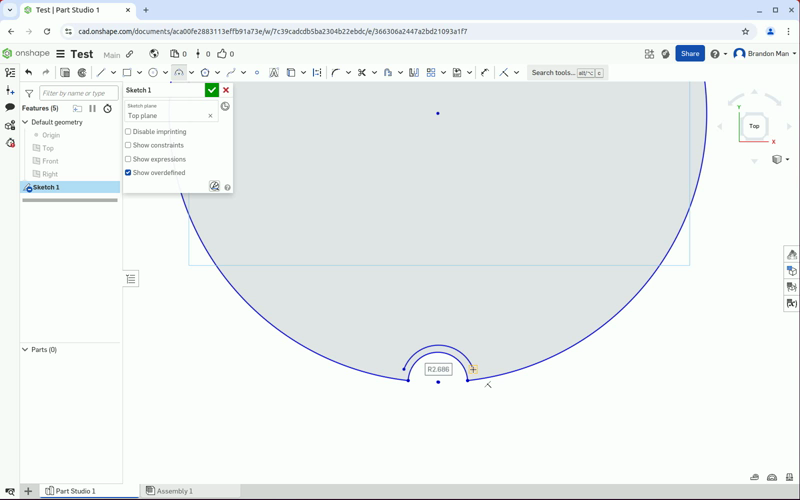
scroll(6)
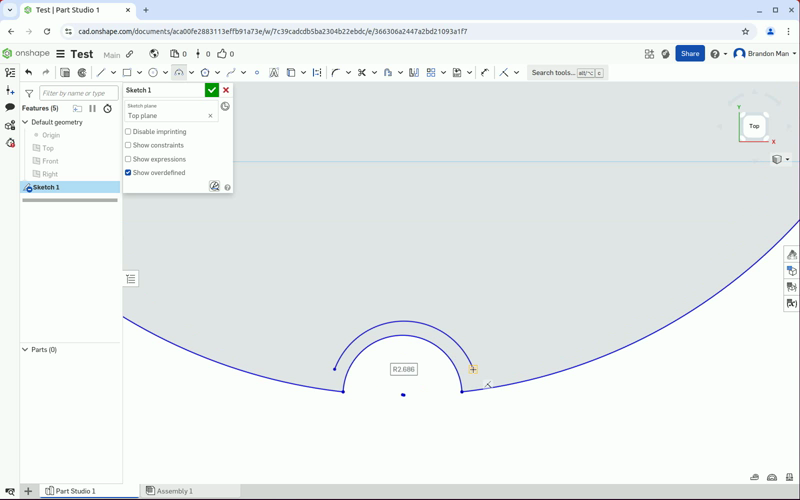
scroll(6)
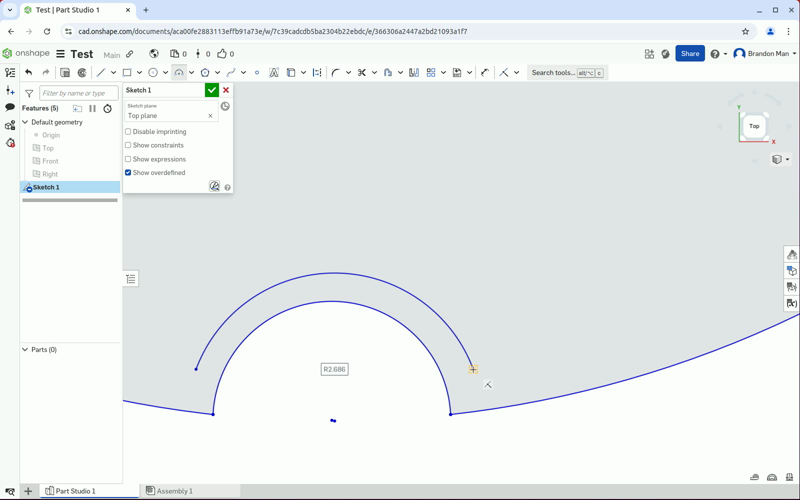
click(473, 369)
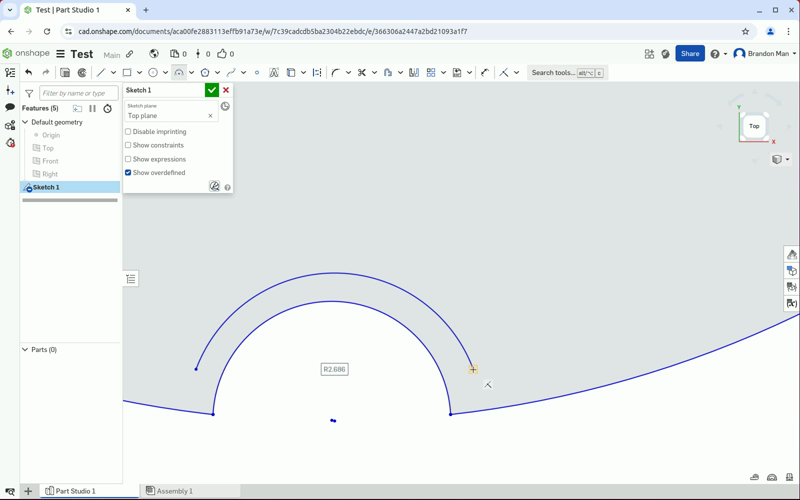
scroll(-6)
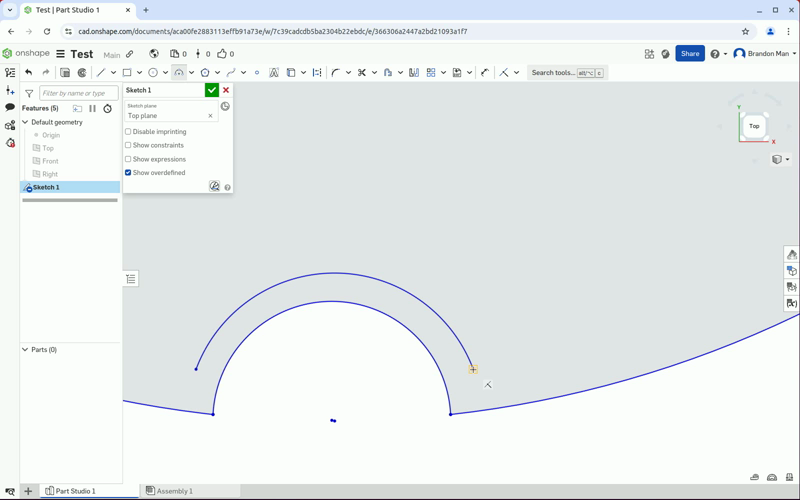
scroll(-6)
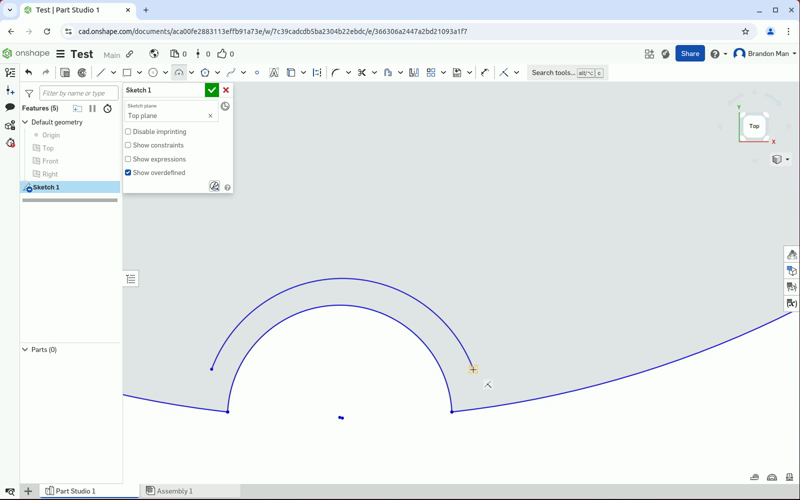
scroll(-6)
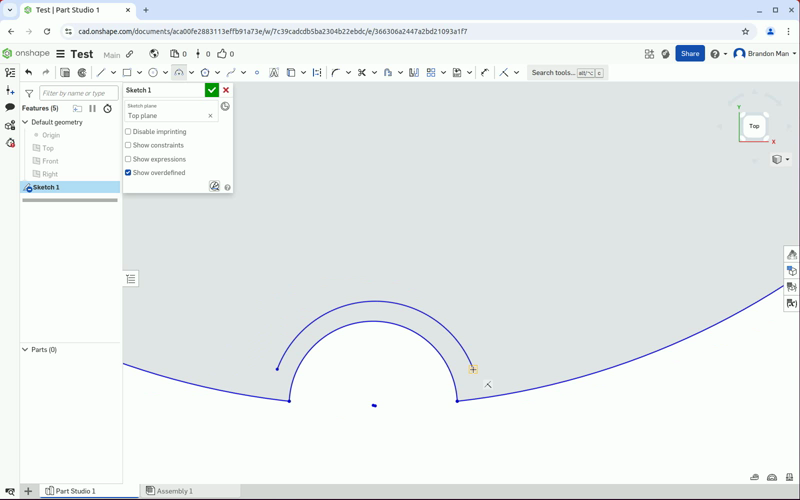
scroll(-6)
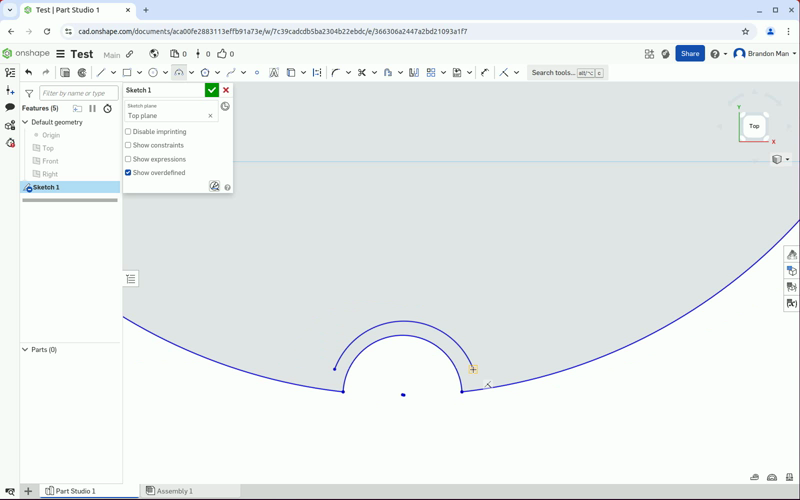
scroll(-6)
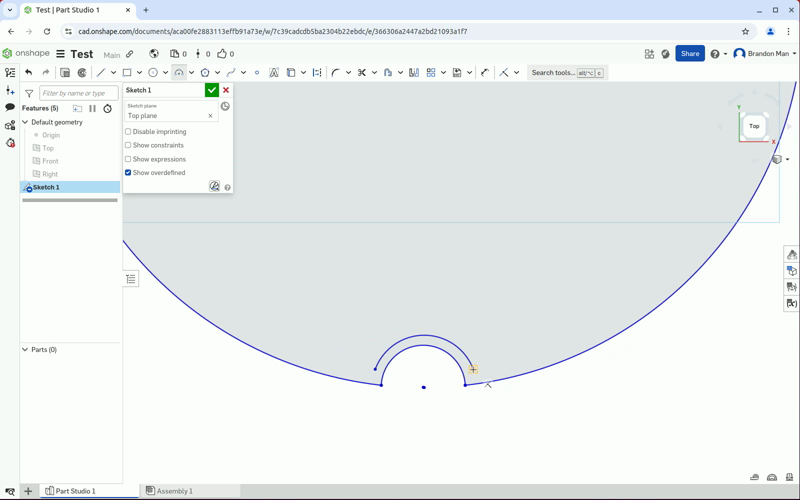
scroll(-6)
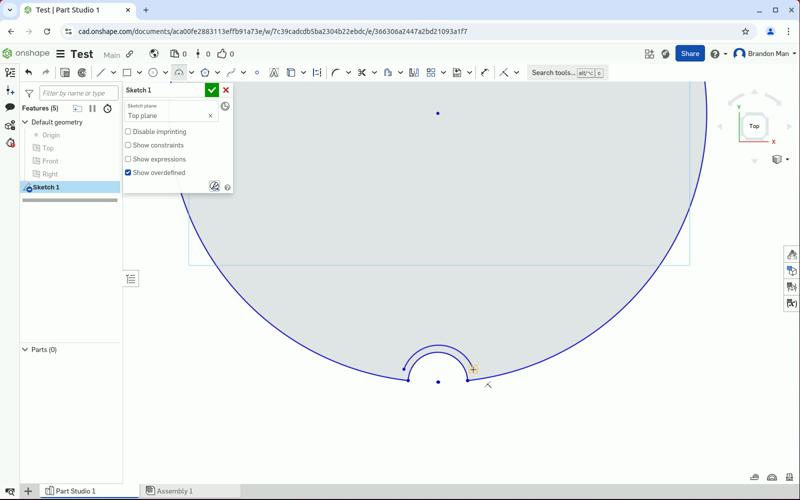
scroll(-6)
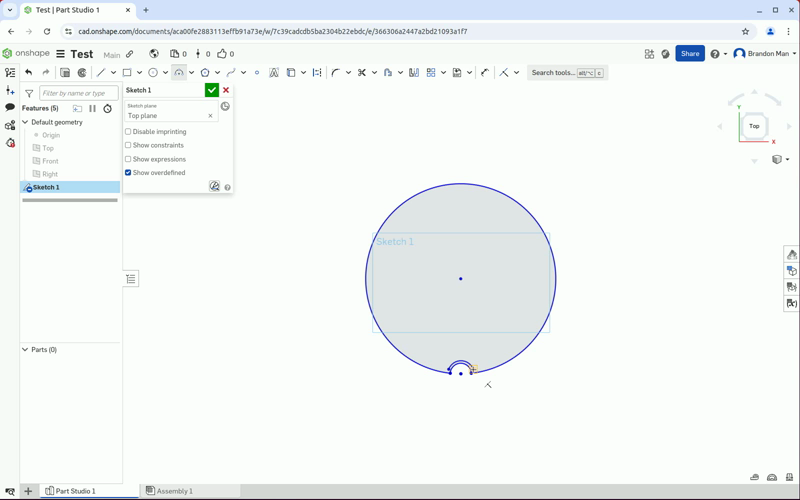
mouse_move(448, 369)
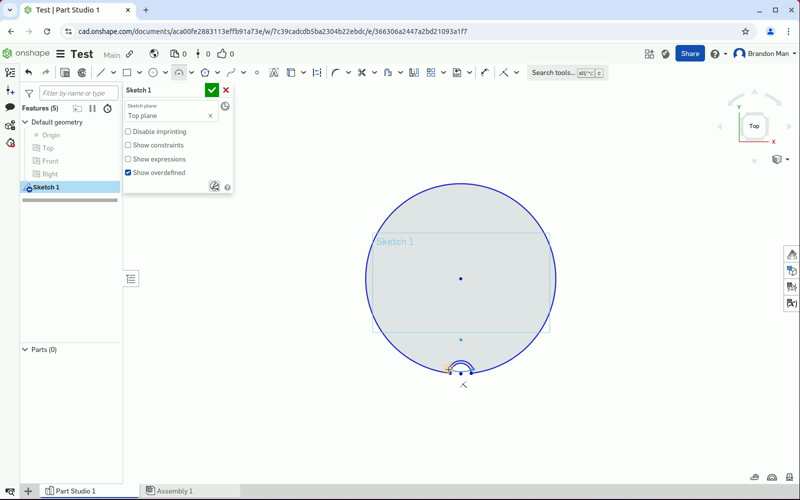
scroll(6)
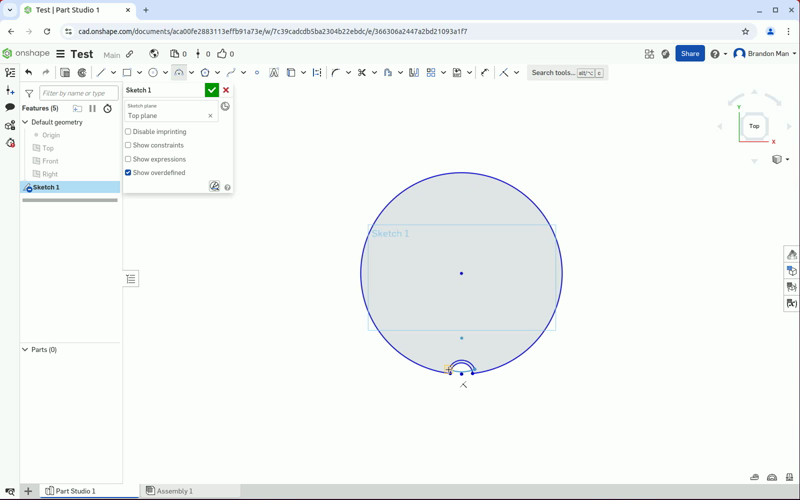
scroll(6)
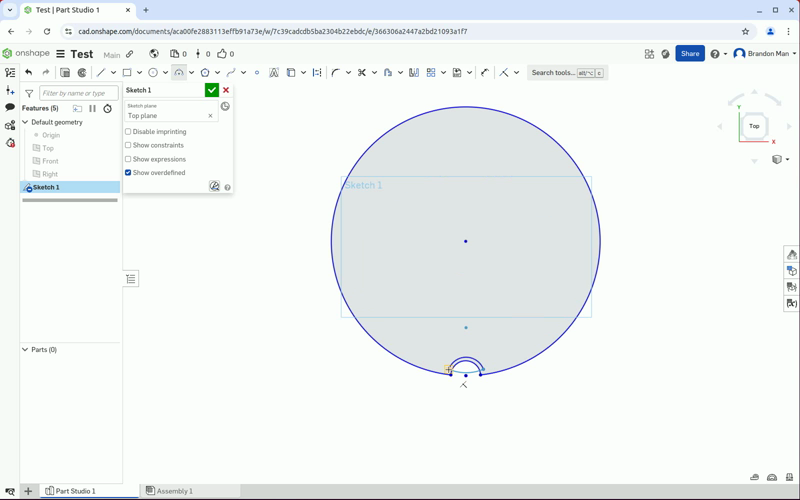
scroll(6)
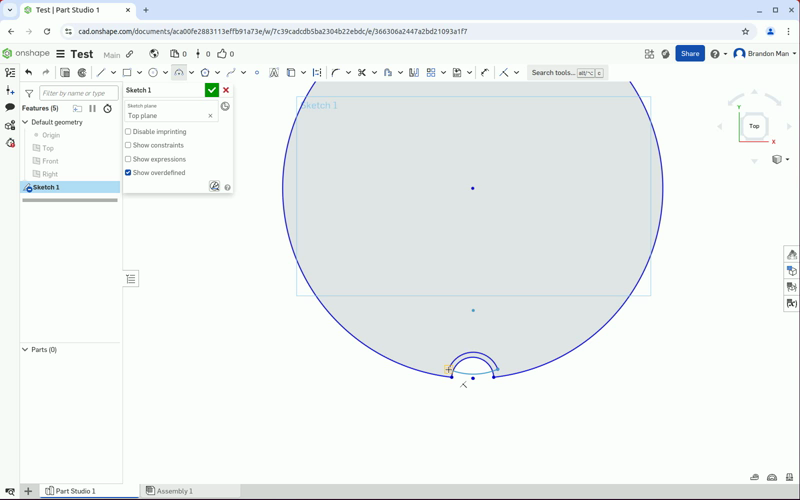
scroll(6)
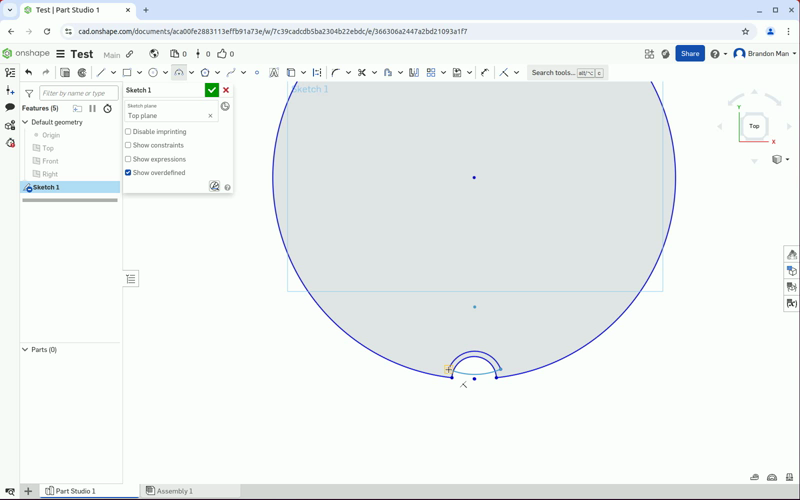
scroll(6)
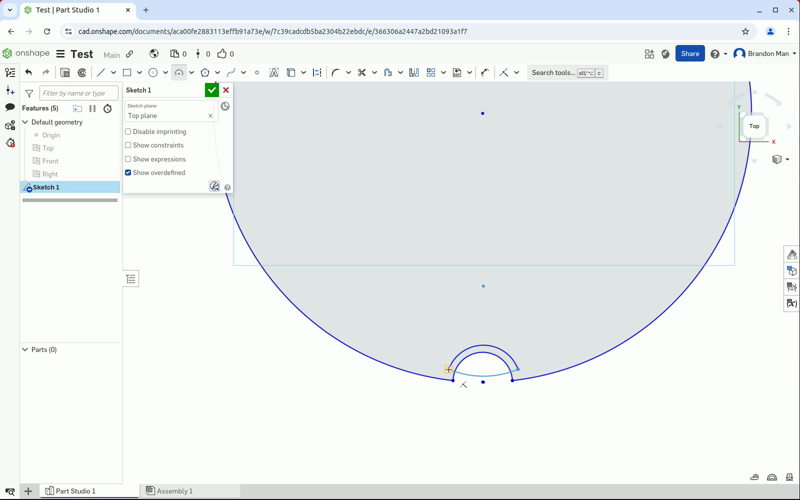
scroll(6)
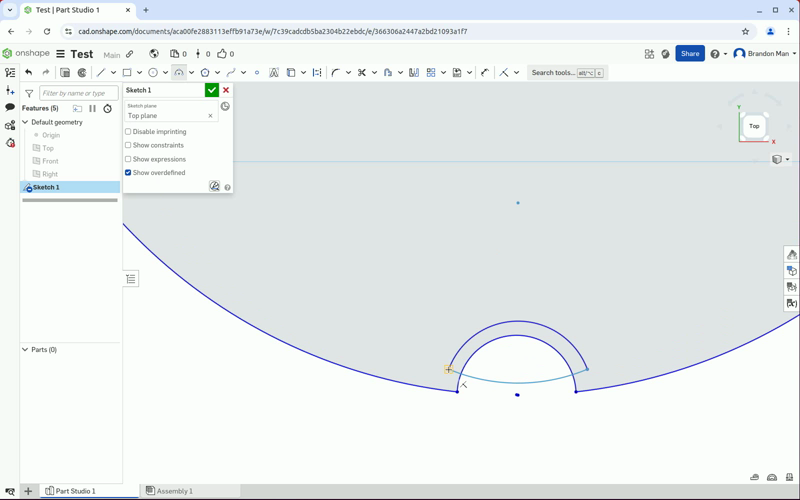
scroll(6)
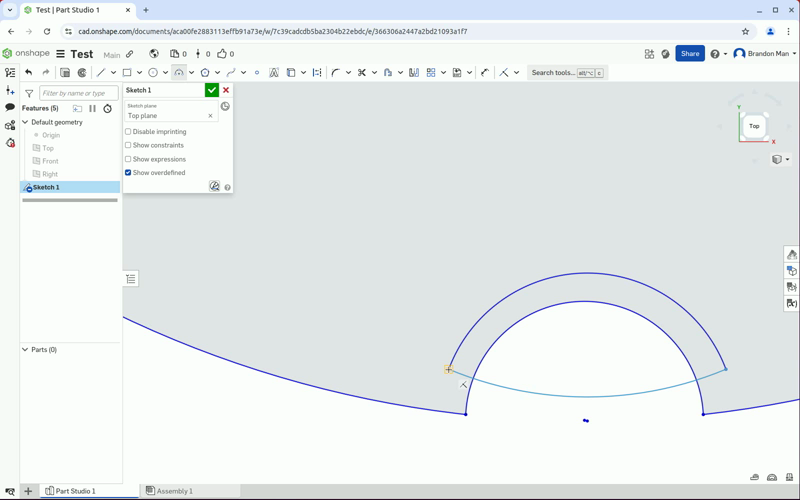
click(448, 369)
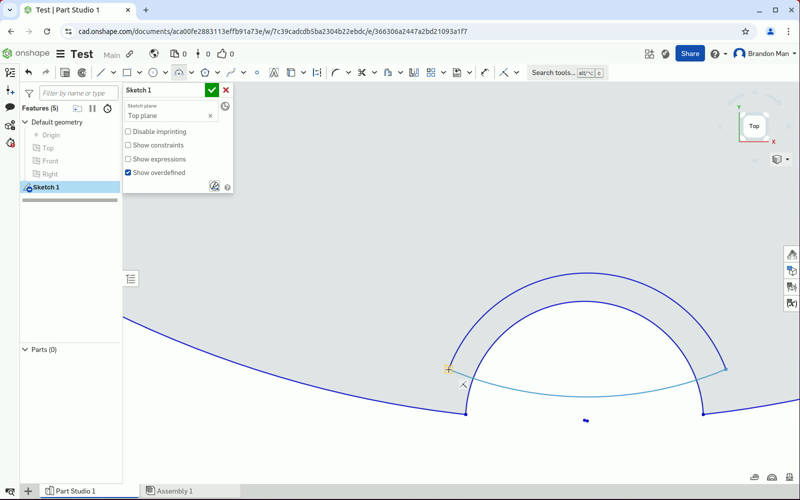
scroll(-6)
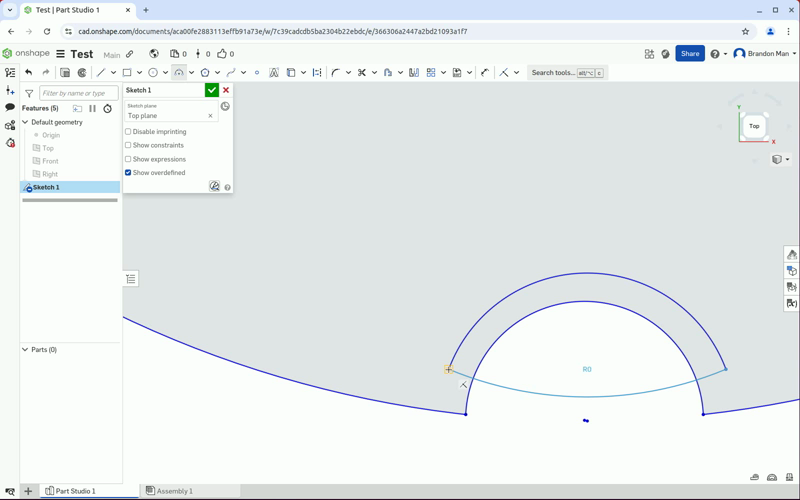
scroll(-6)
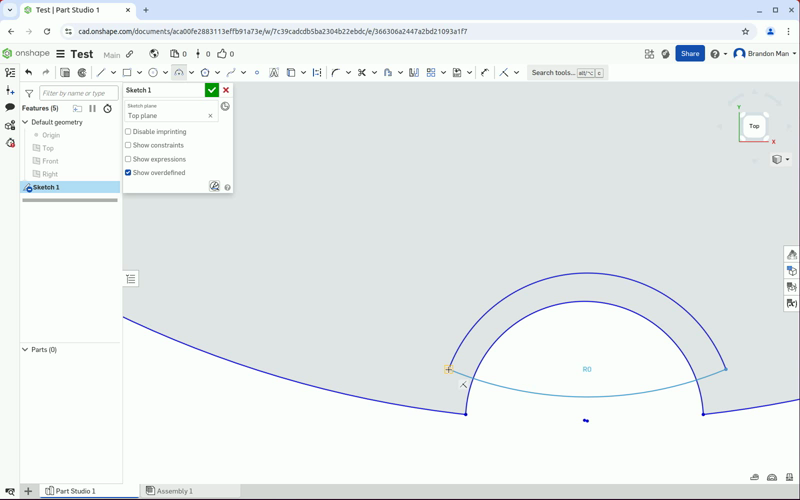
scroll(-6)
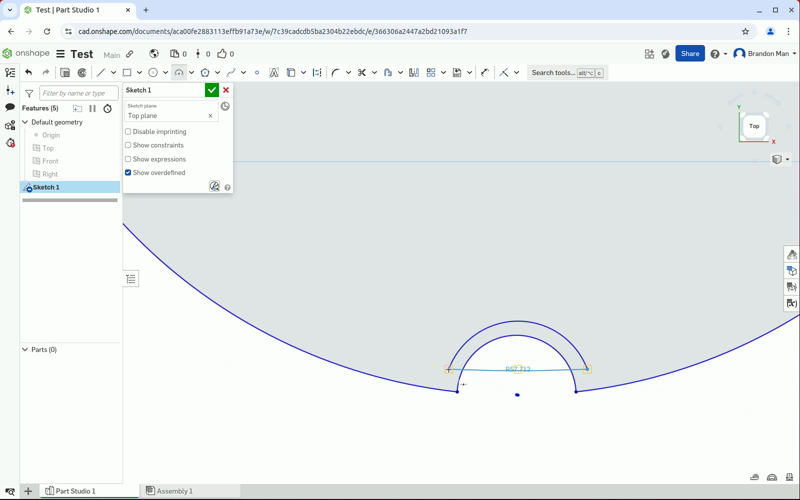
scroll(-6)
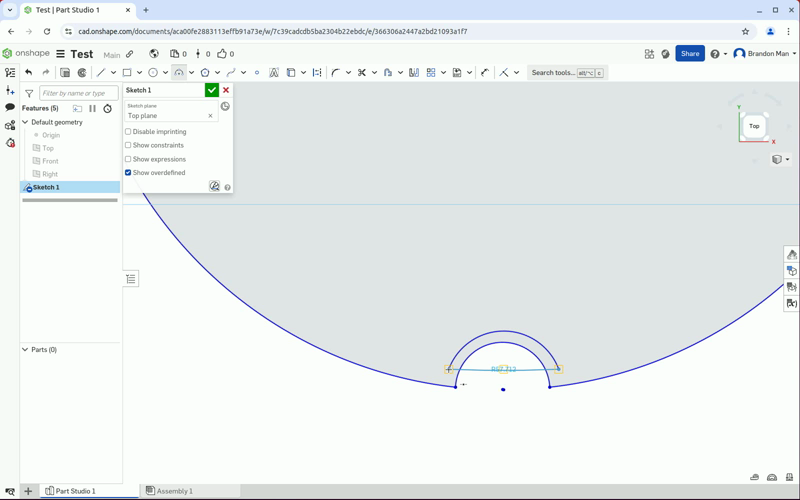
scroll(-6)
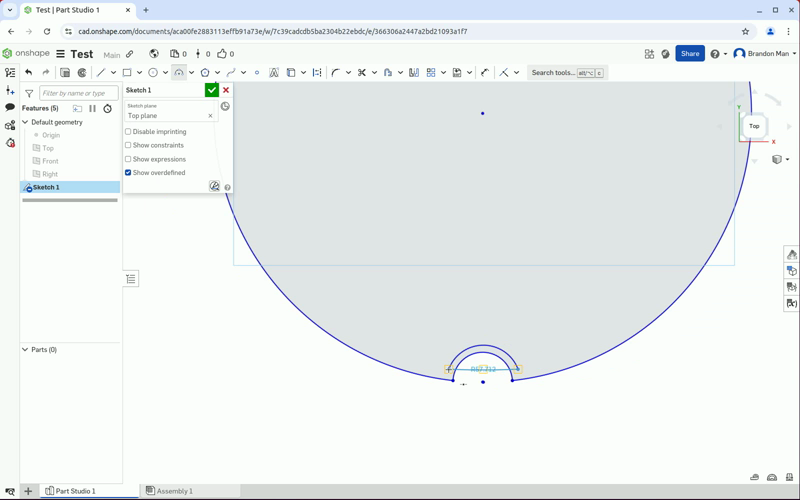
scroll(-6)
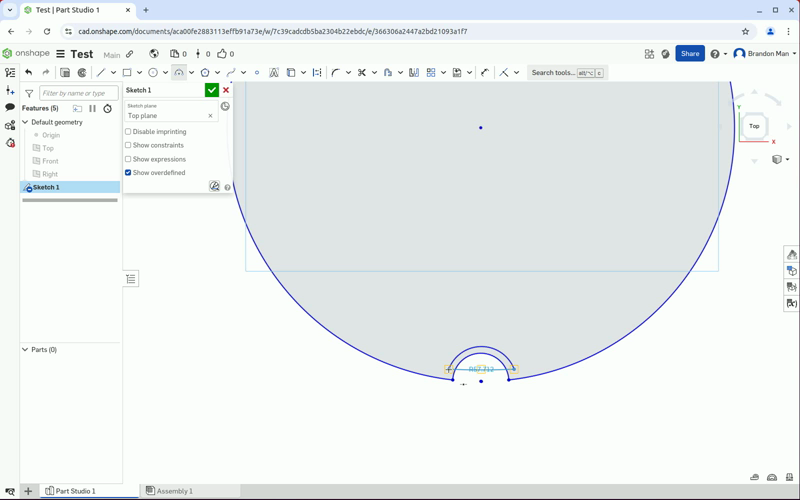
scroll(-6)
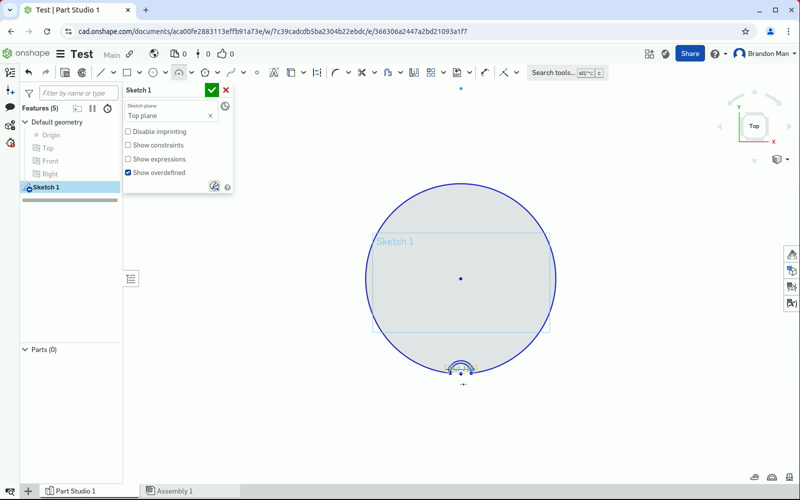
key_down(shift)
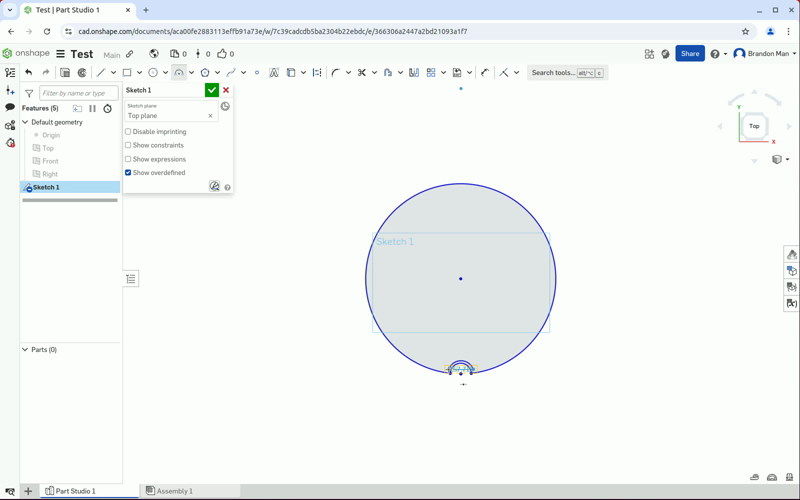
mouse_move(460, 201)
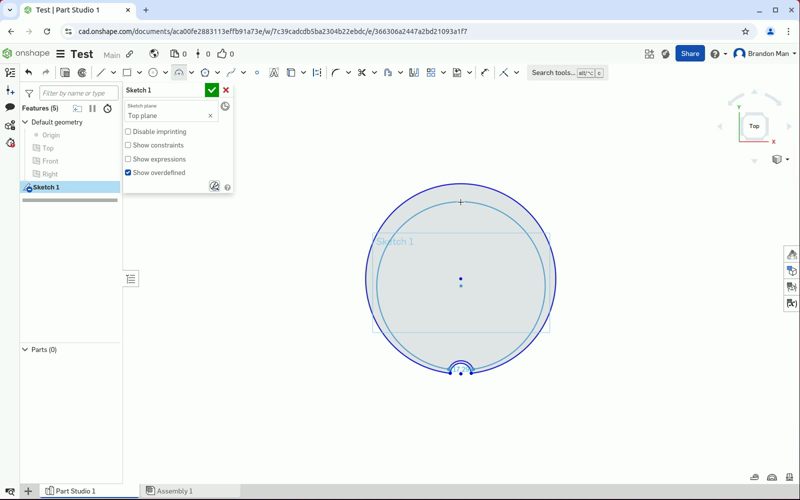
click(460, 201)
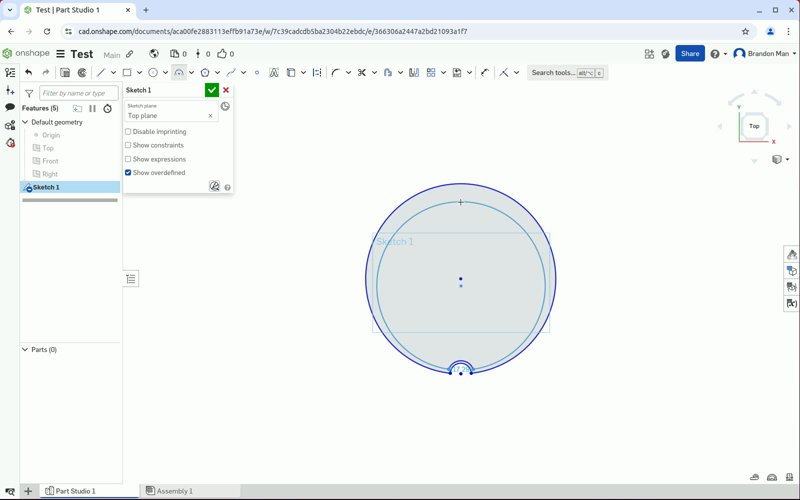
key_up(shift)
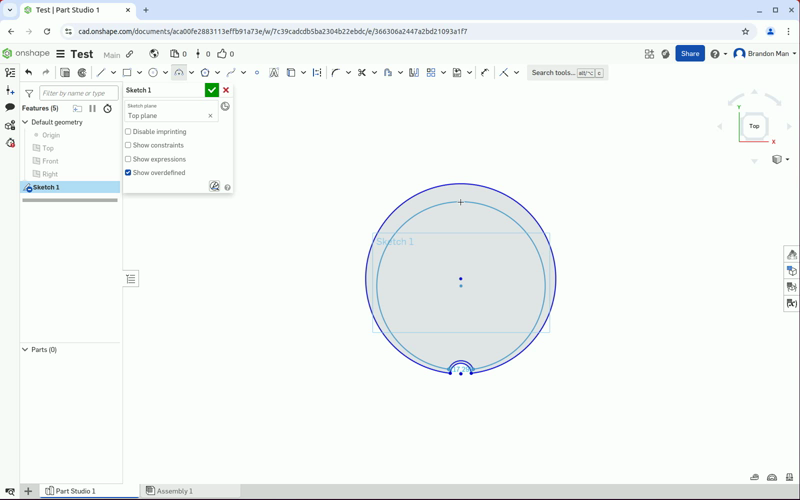
key(esc)
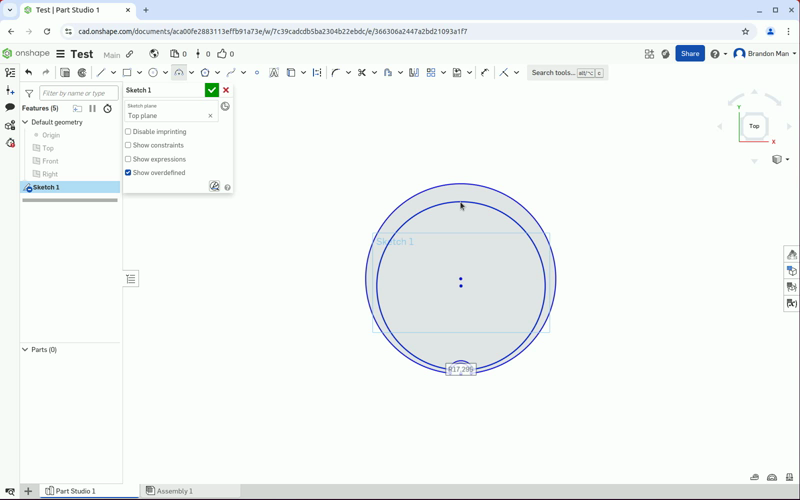
mouse_move(474, 190)
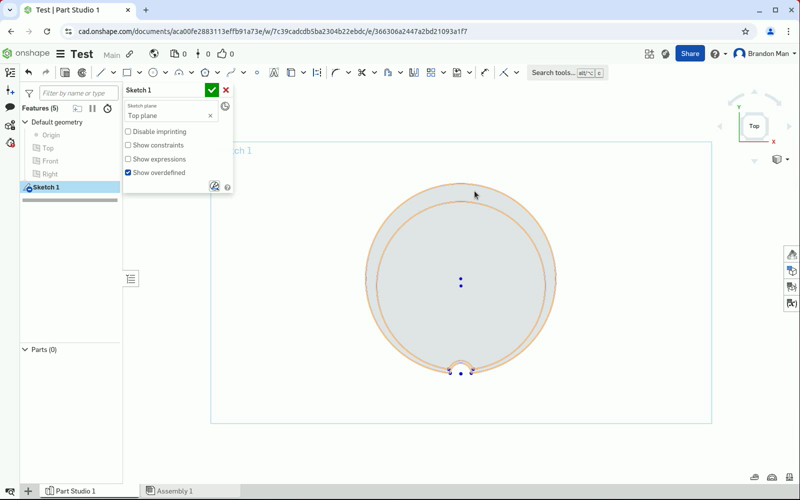
click(474, 190)
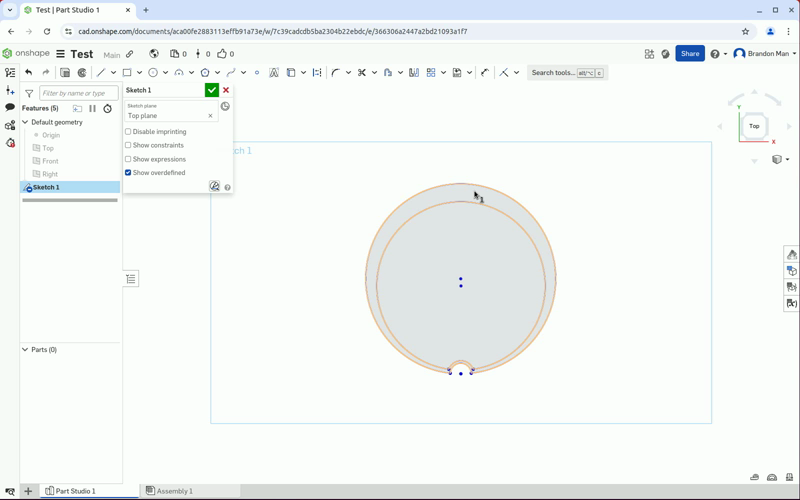
mouse_move(73, 352)
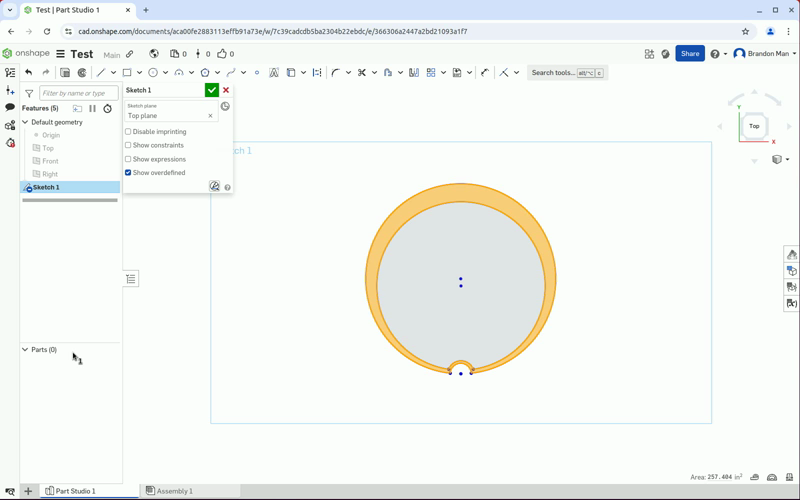
key(shift+y)
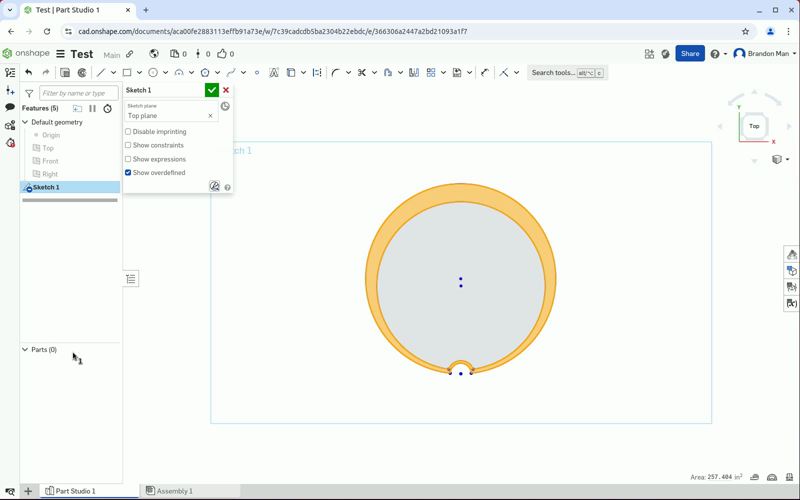
key(shift+e)
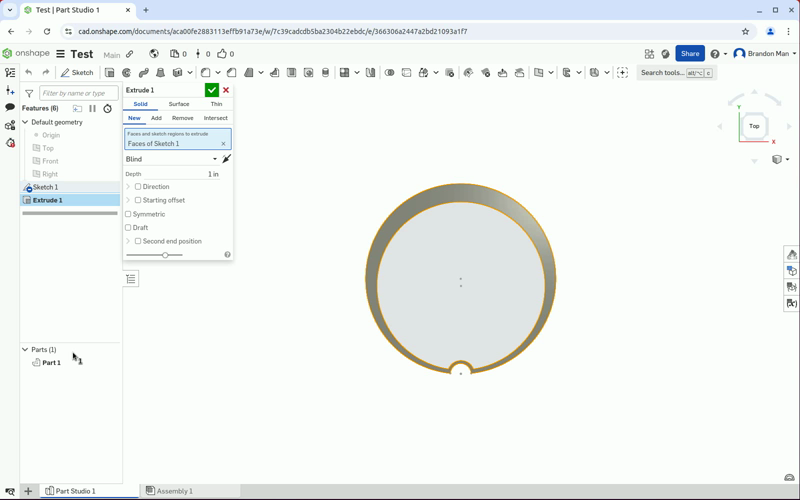
mouse_move(143, 106)
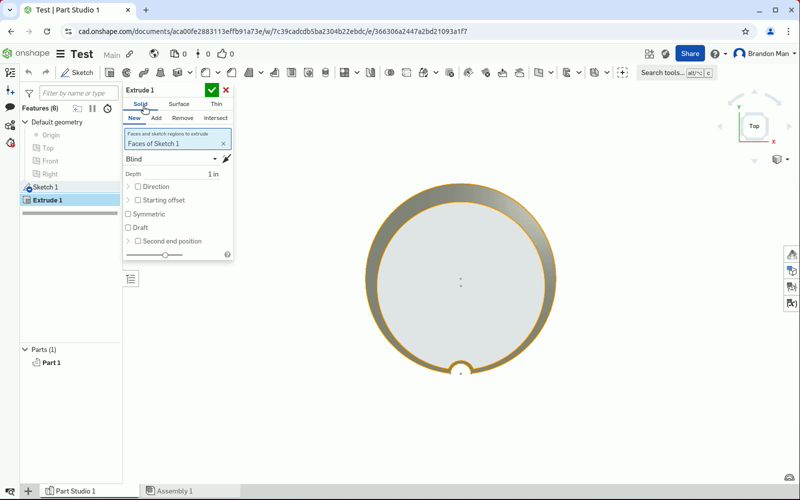
click(143, 106)
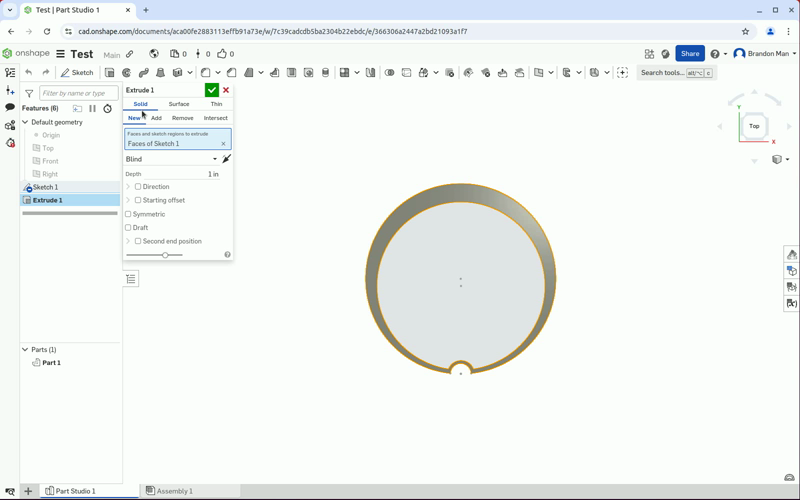
mouse_move(137, 120)
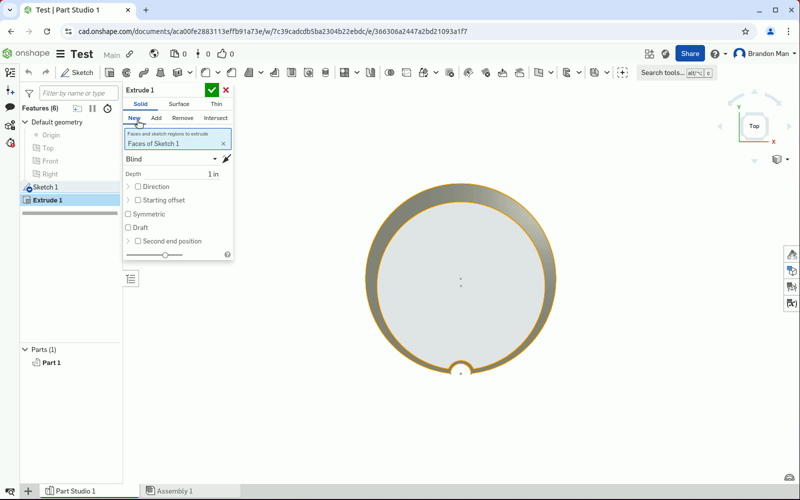
click(137, 120)
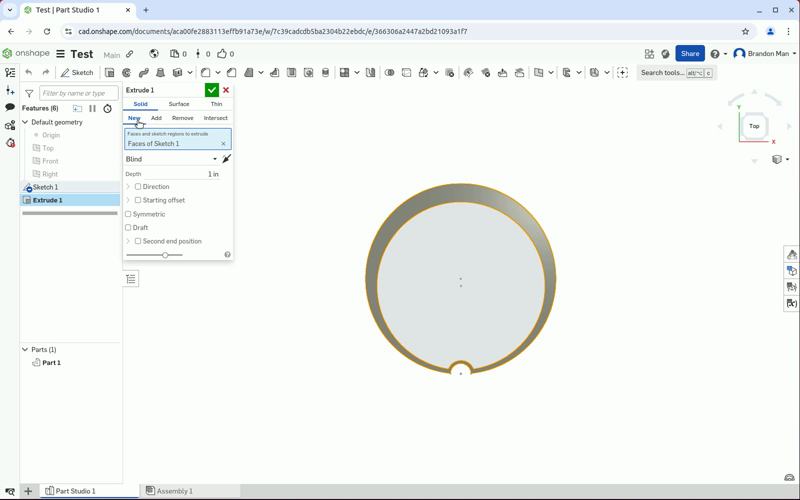
key(tab, 4)
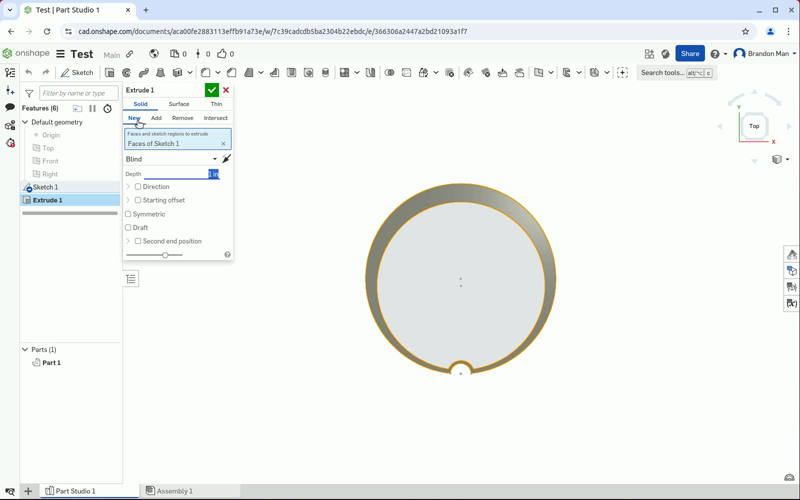
text(1.444)
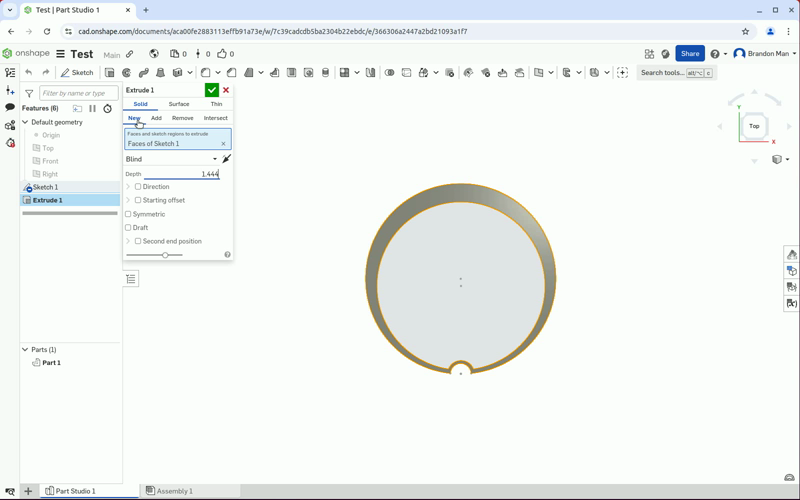
key(enter)
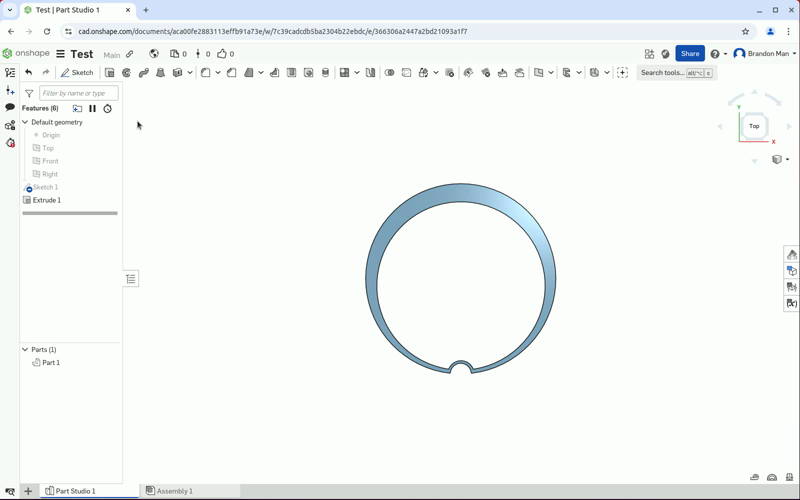
key(shift+h)
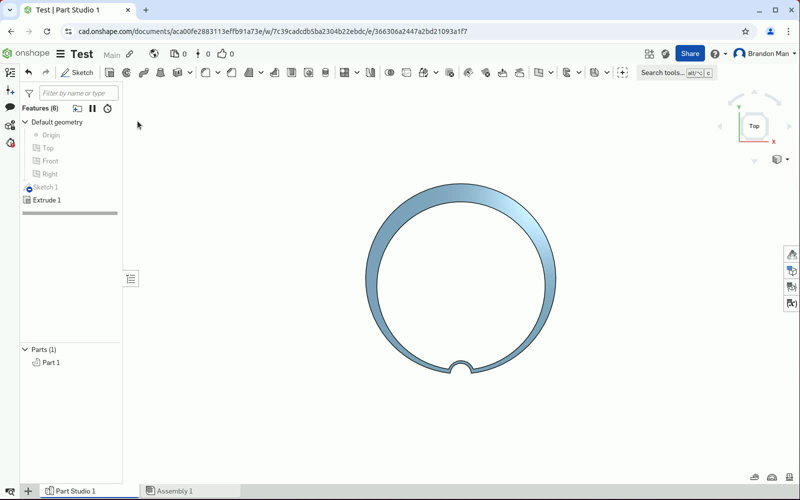
key(shift+h)
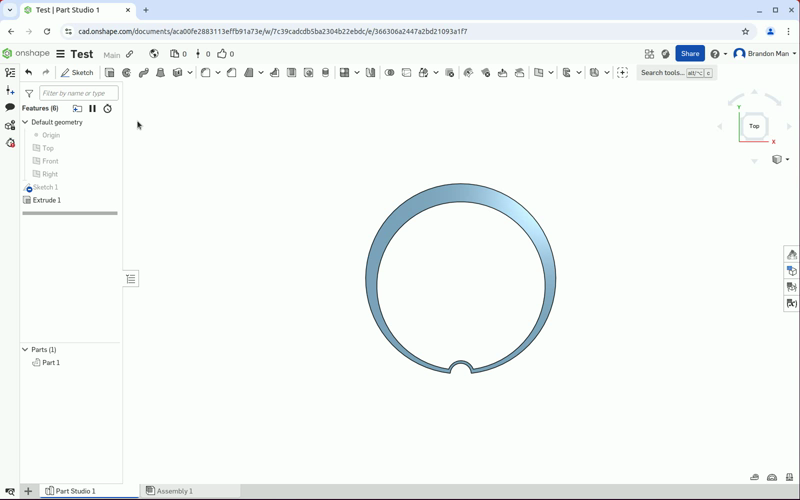
mouse_move(73, 189)
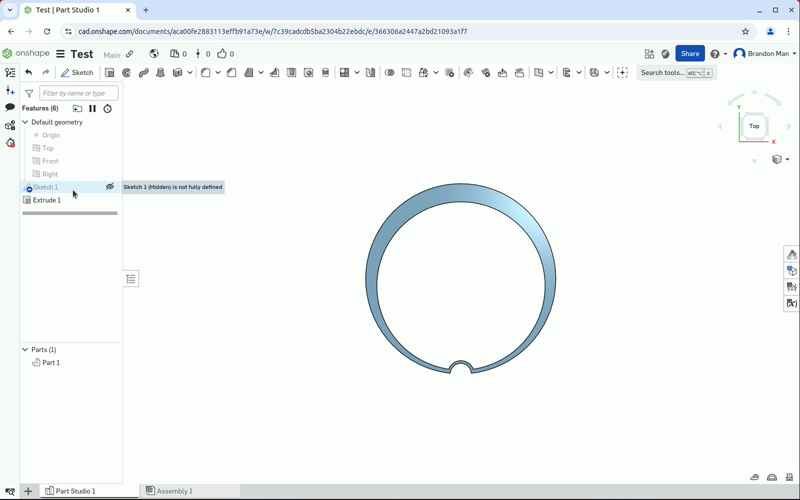
click(73, 189)
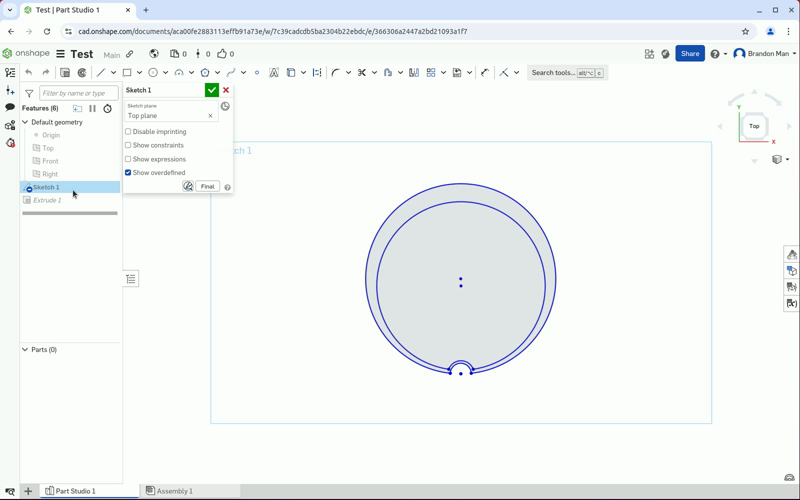
mouse_move(229, 92)
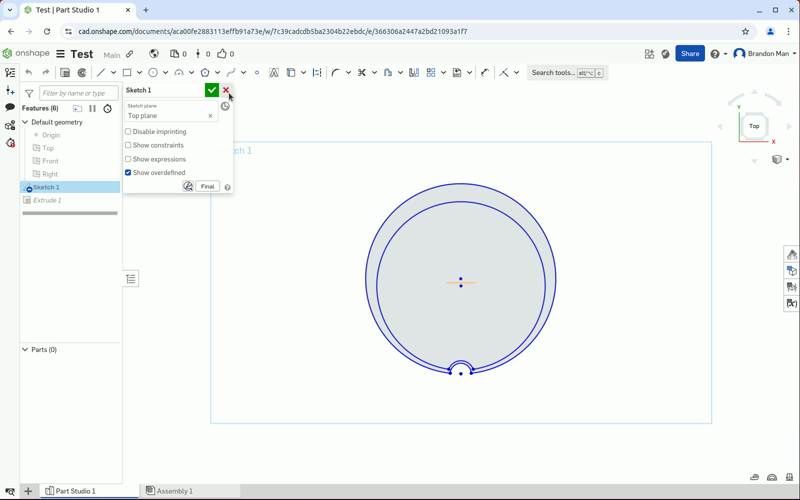
click(229, 92)
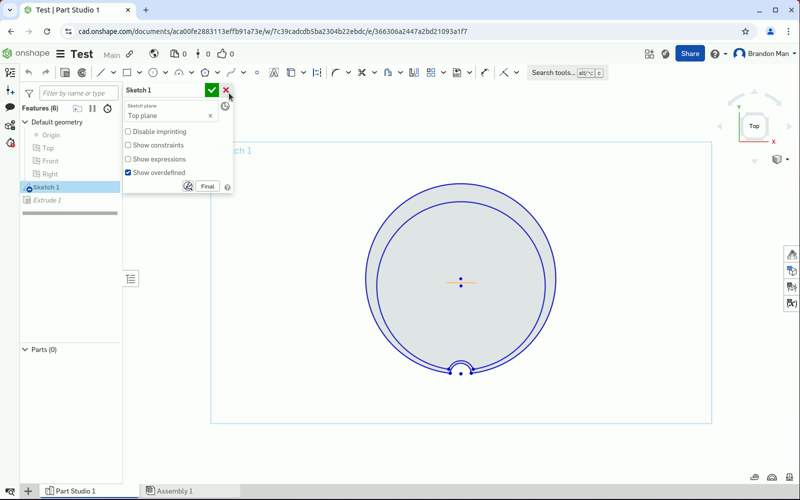
key(shift+s)
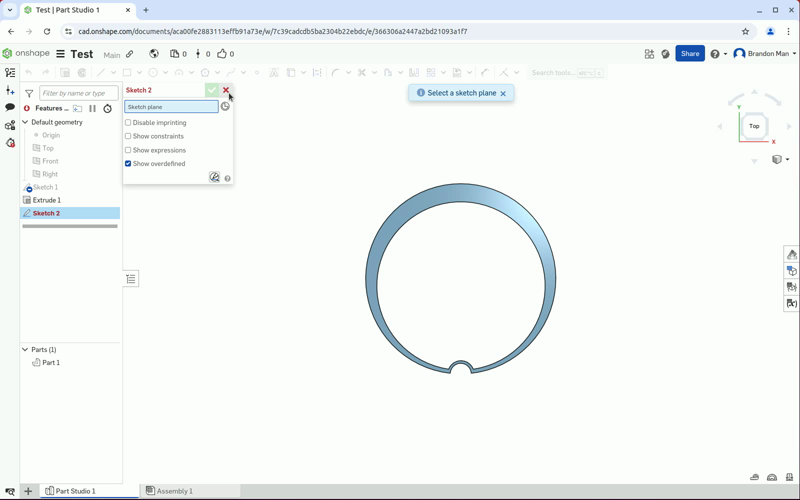
mouse_move(73, 150)
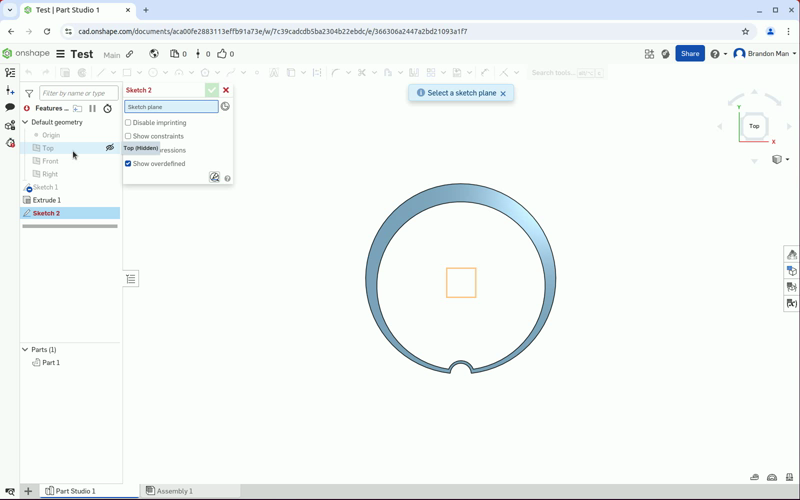
click(73, 150)
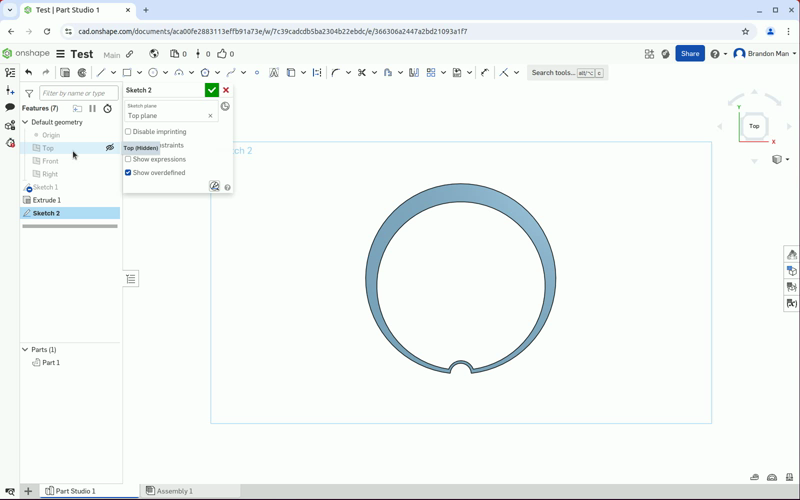
mouse_move(73, 352)
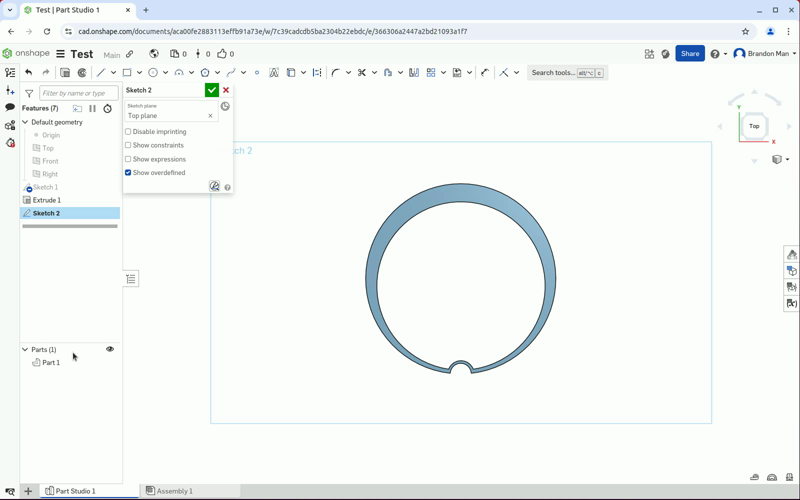
key(y)
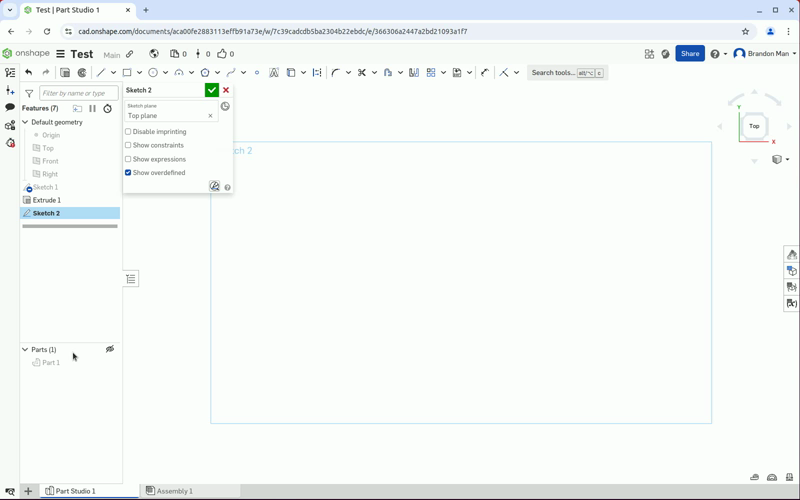
key(c)
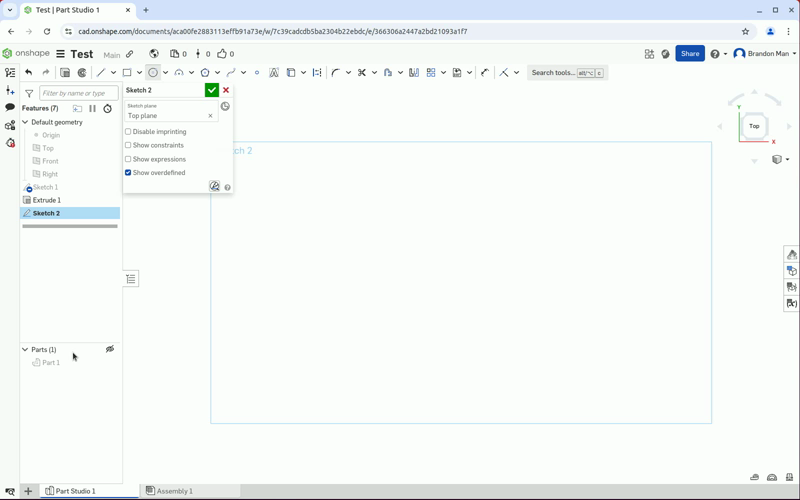
key_down(shift)
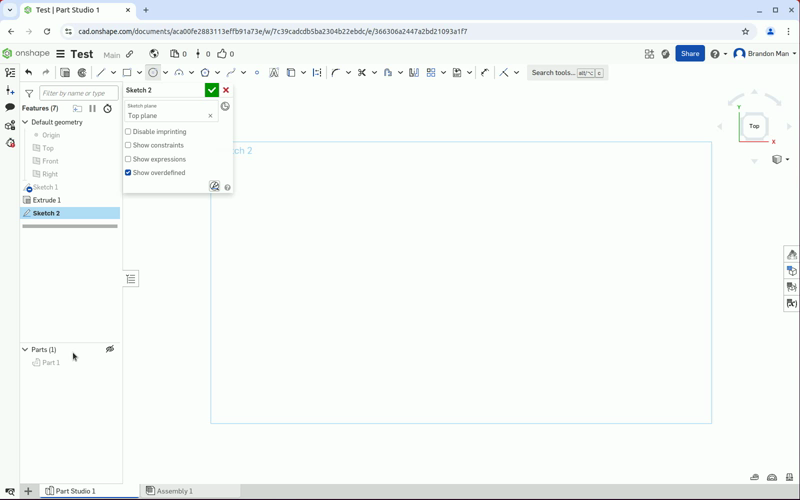
mouse_move(413, 324)
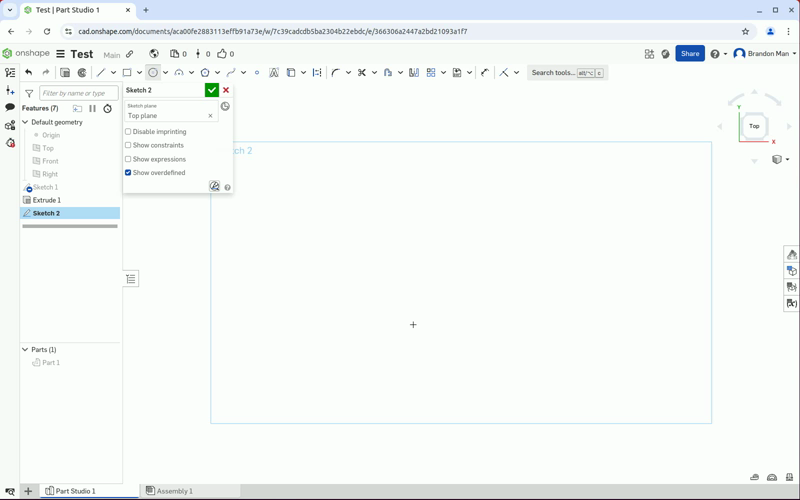
click(413, 324)
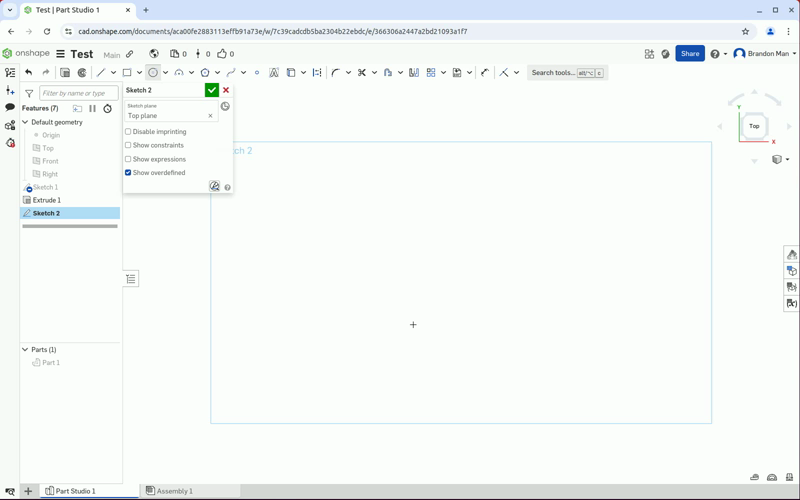
key_up(shift)
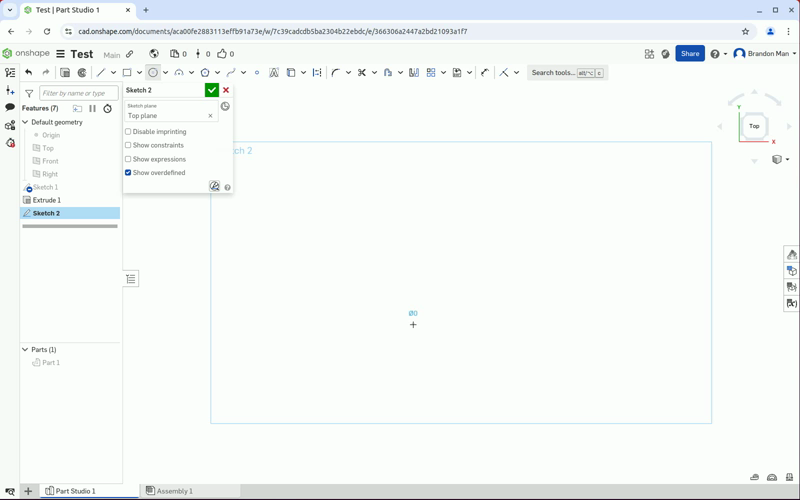
mouse_move(420, 324)
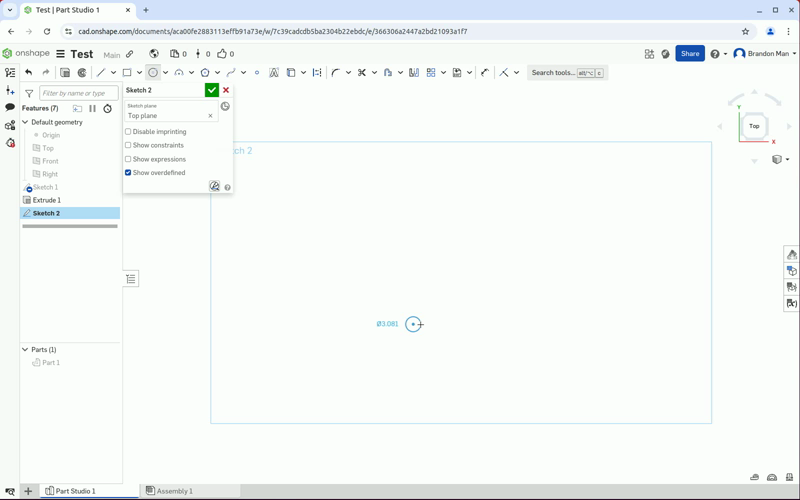
click(420, 324)
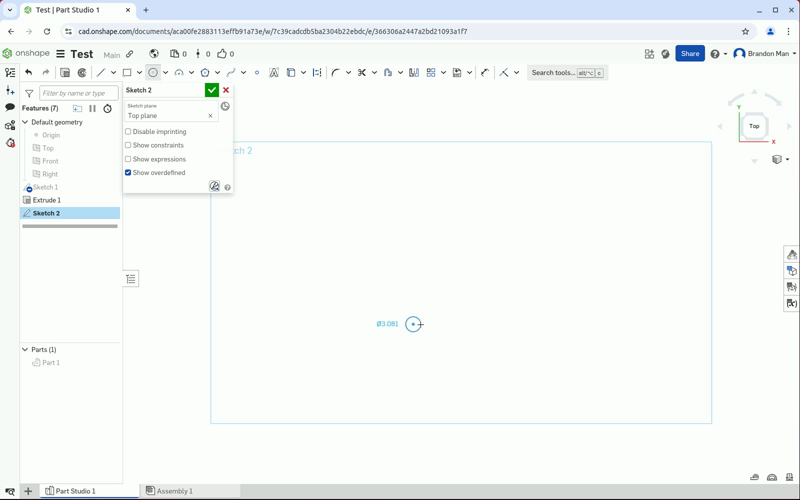
key(esc)
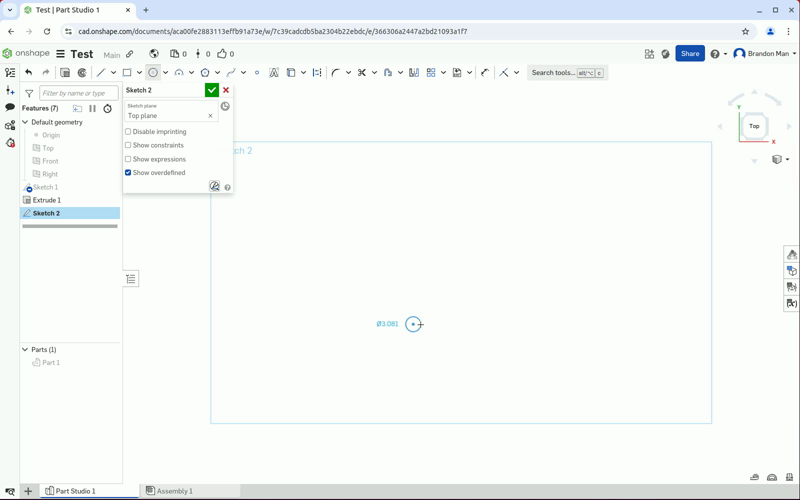
mouse_move(408, 325)
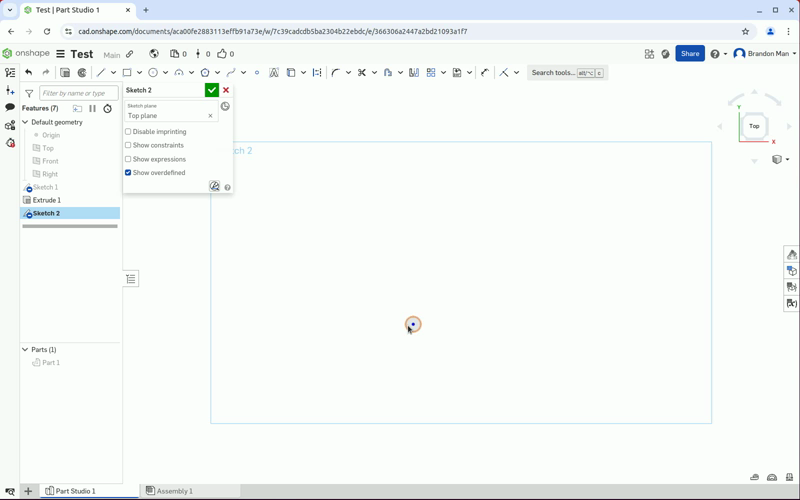
scroll(6)
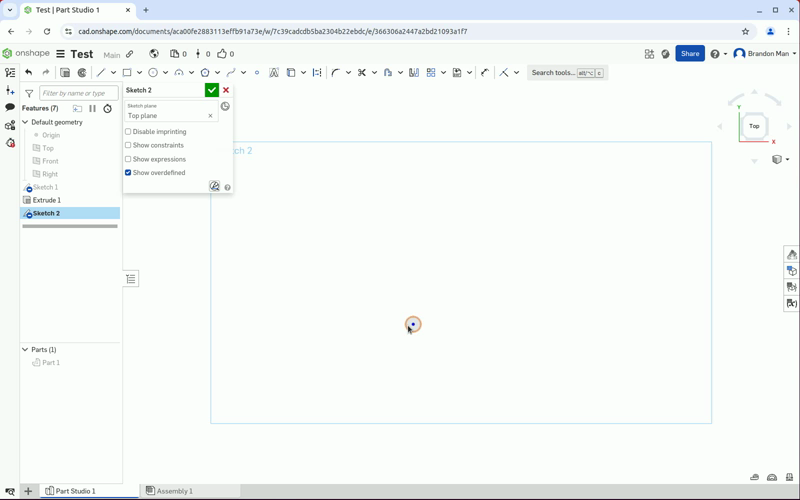
scroll(6)
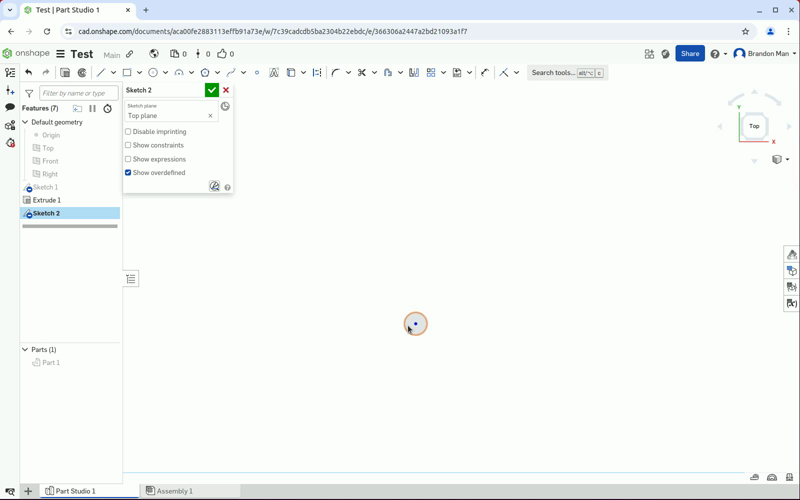
scroll(6)
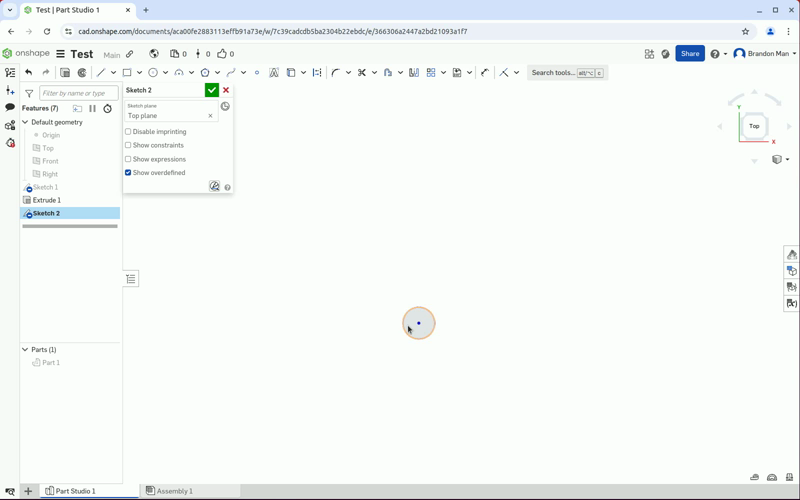
scroll(6)
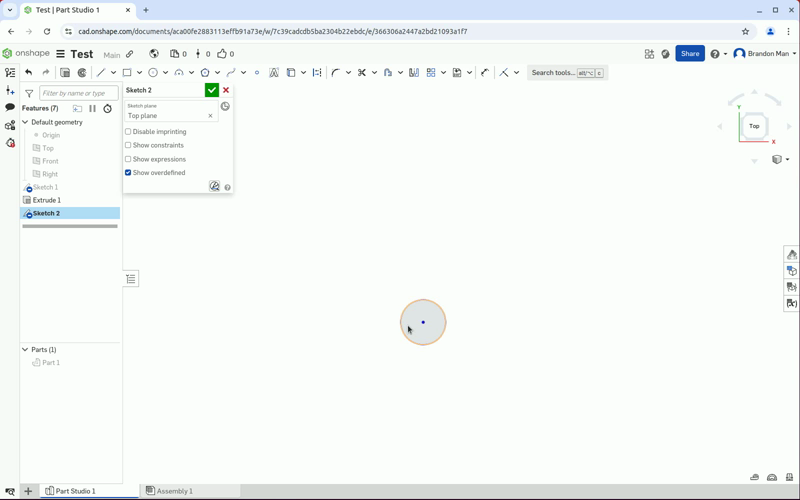
scroll(6)
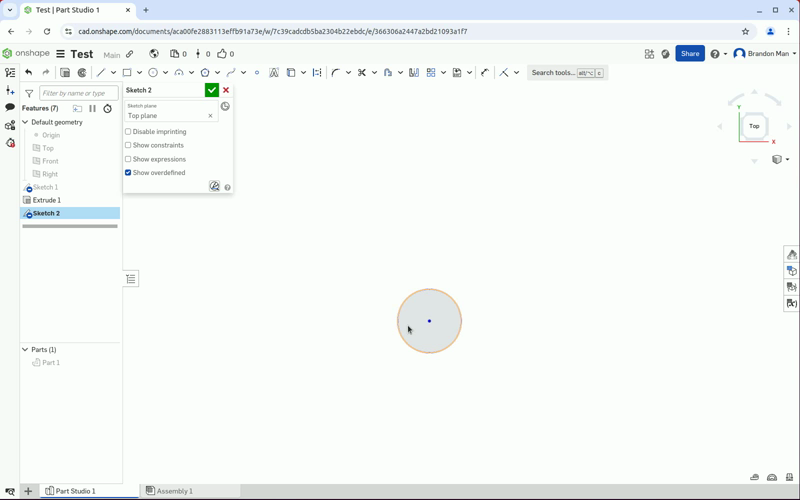
scroll(6)
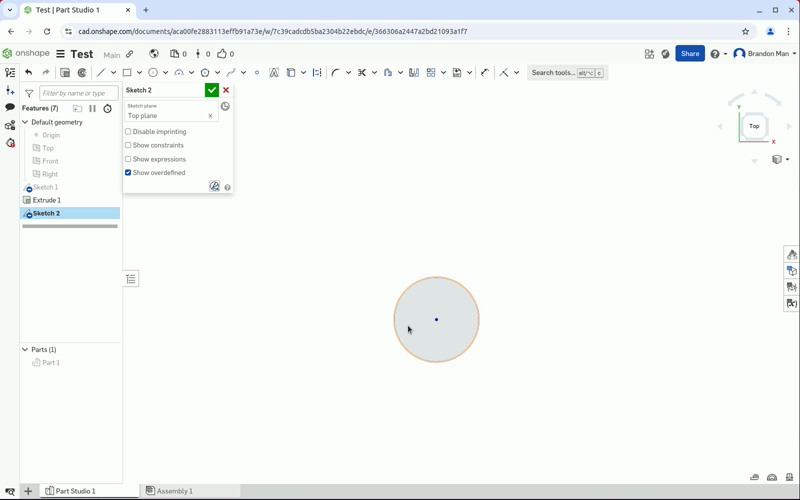
scroll(6)
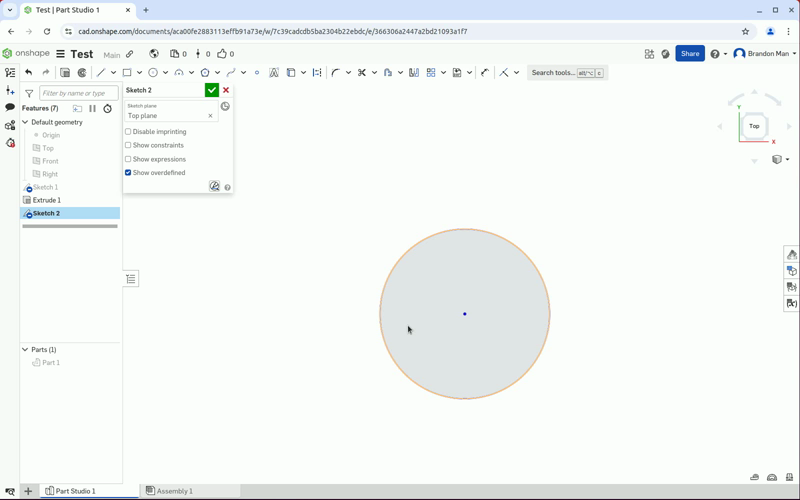
click(408, 325)
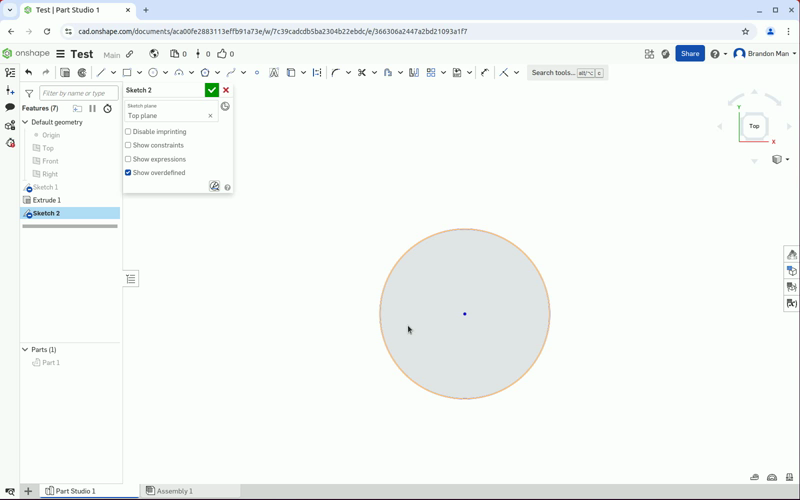
scroll(-6)
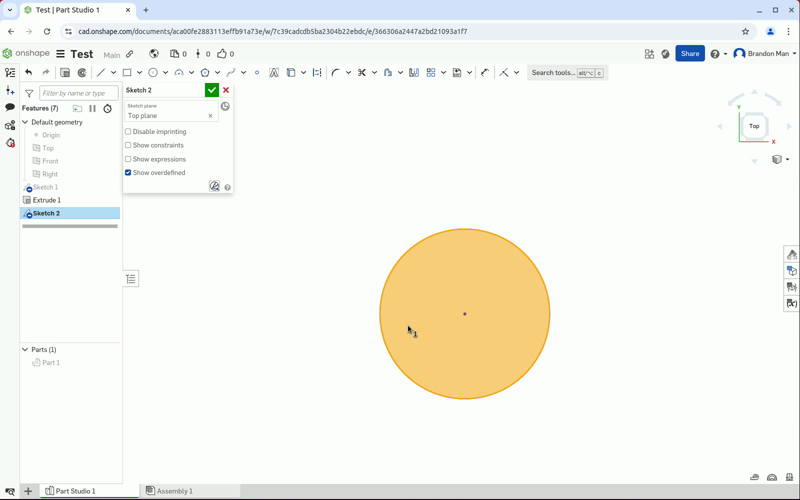
scroll(-6)
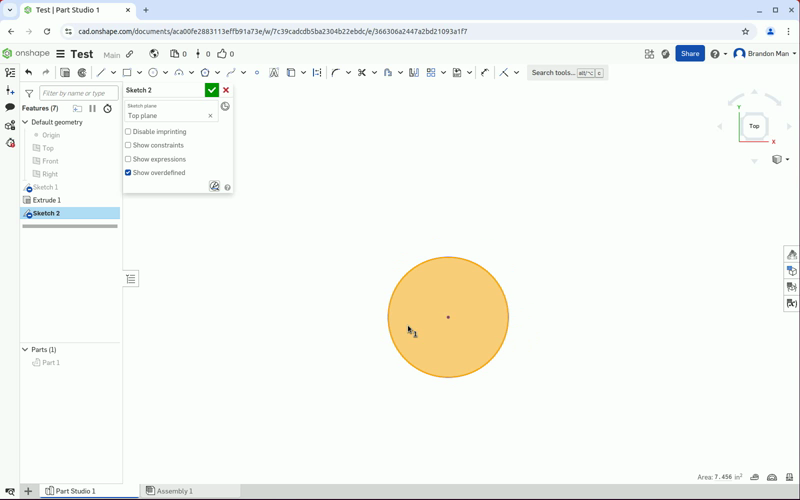
scroll(-6)
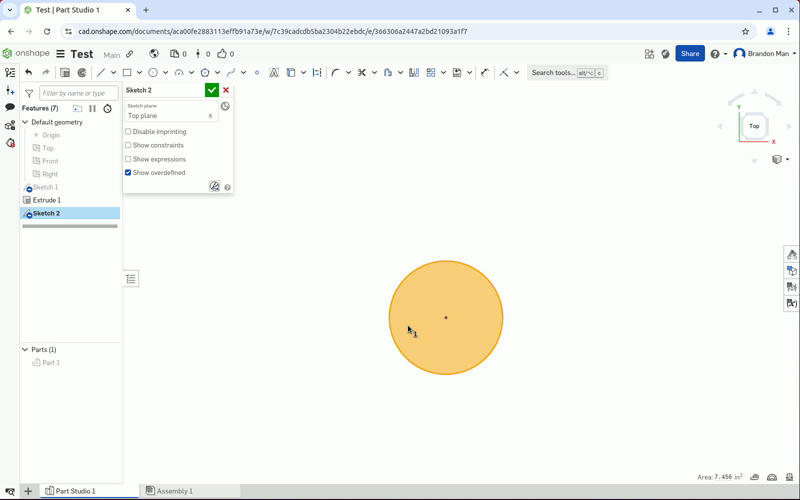
scroll(-6)
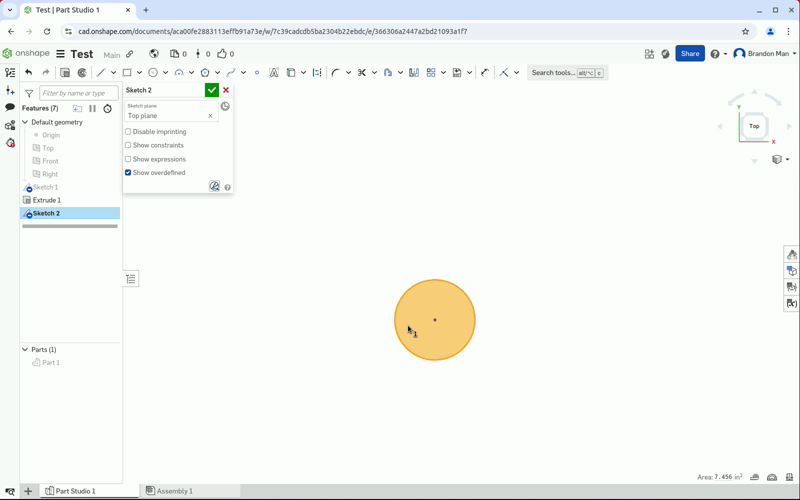
scroll(-6)
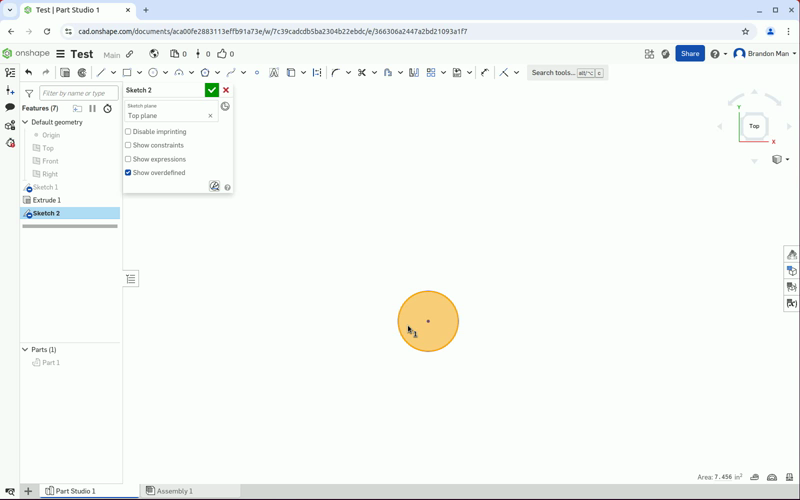
scroll(-6)
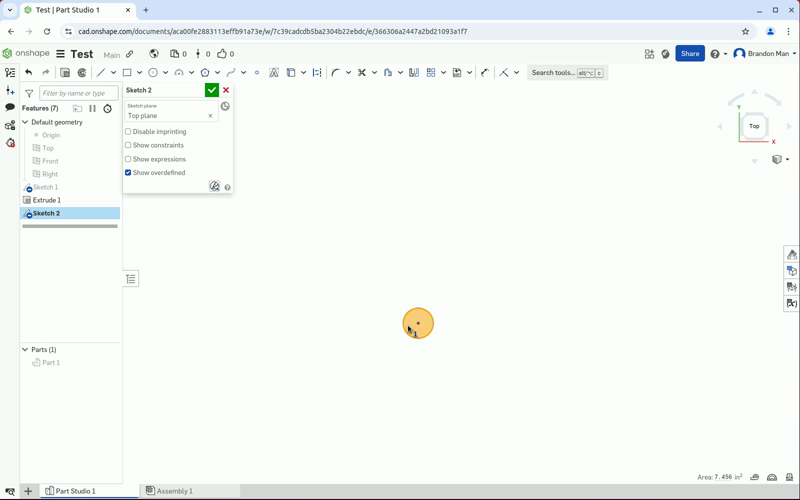
scroll(-6)
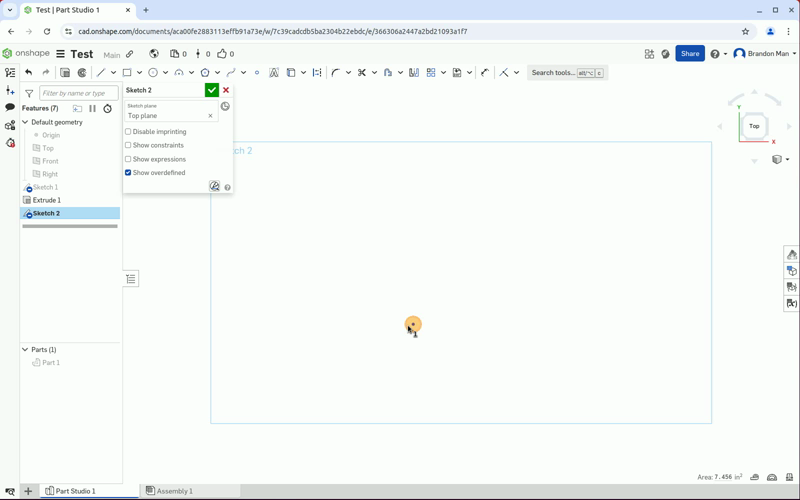
mouse_move(73, 352)
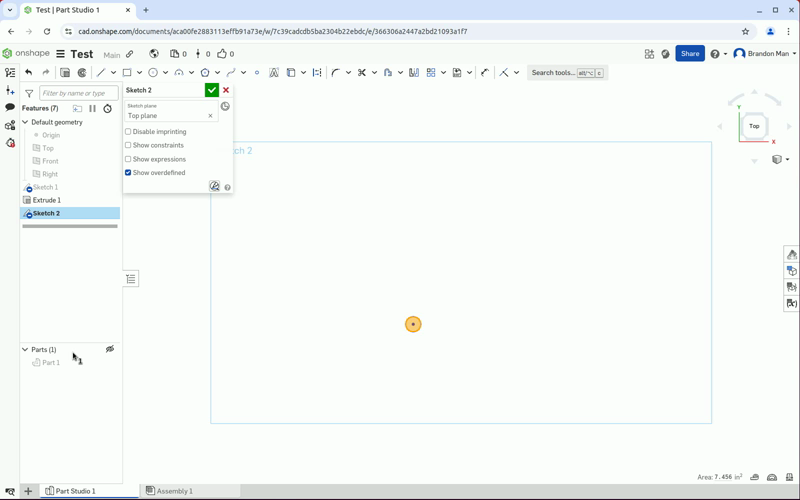
key(shift+y)
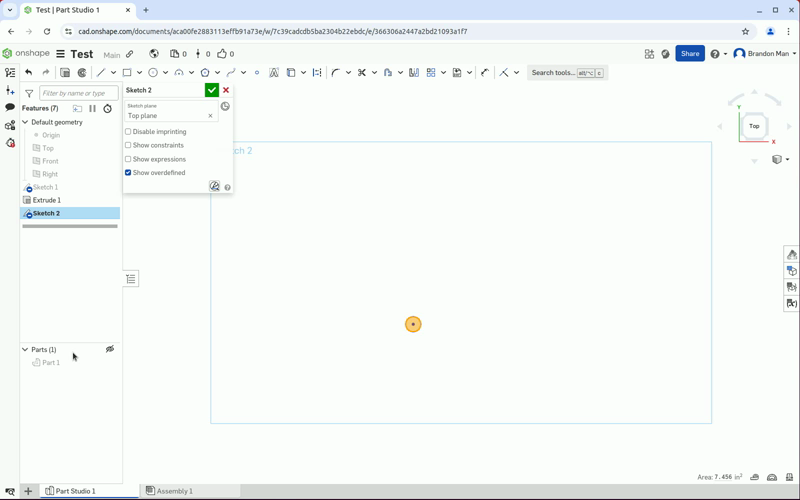
key(shift+e)
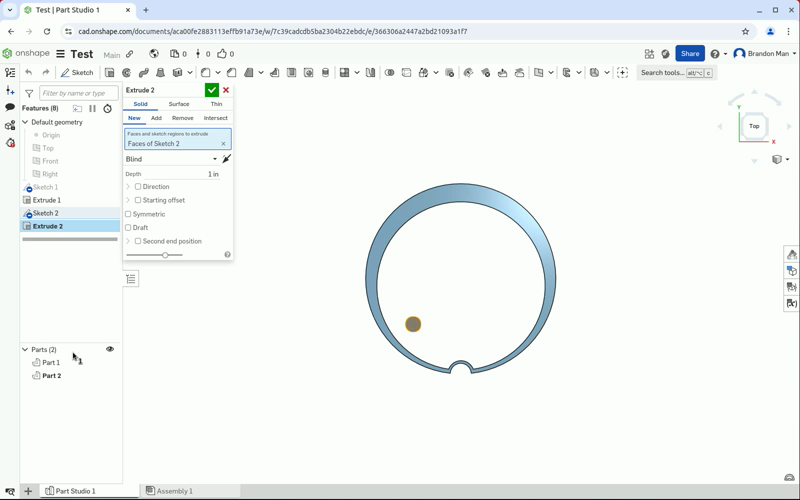
mouse_move(143, 106)
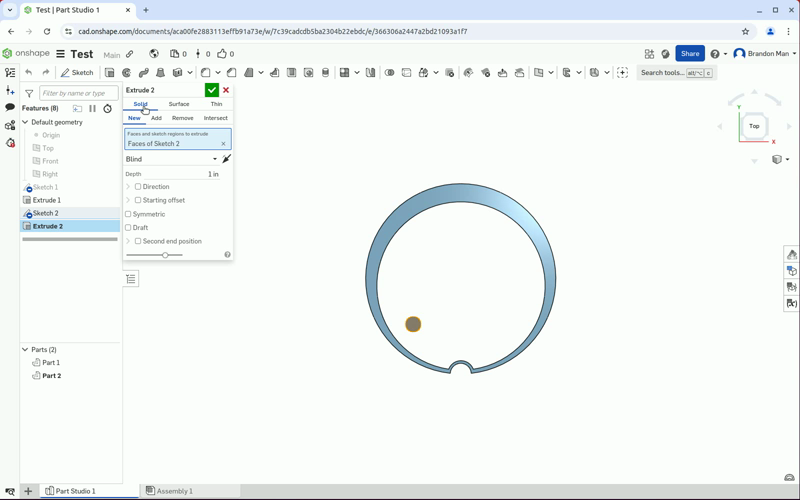
click(143, 106)
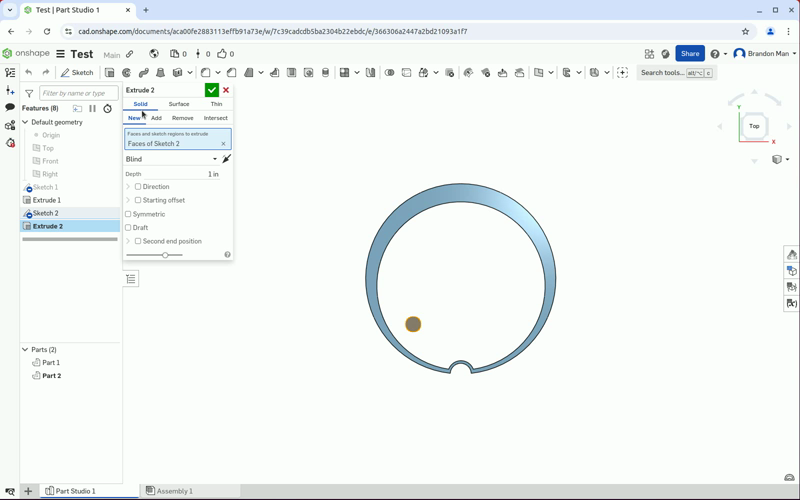
mouse_move(137, 120)
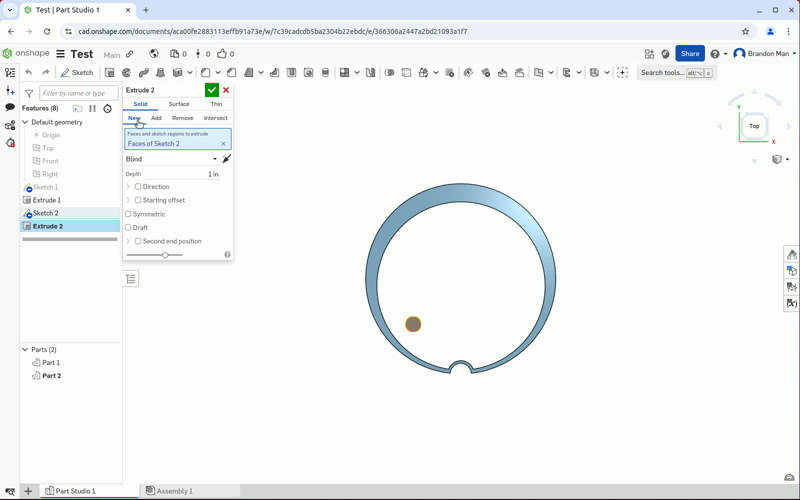
click(137, 120)
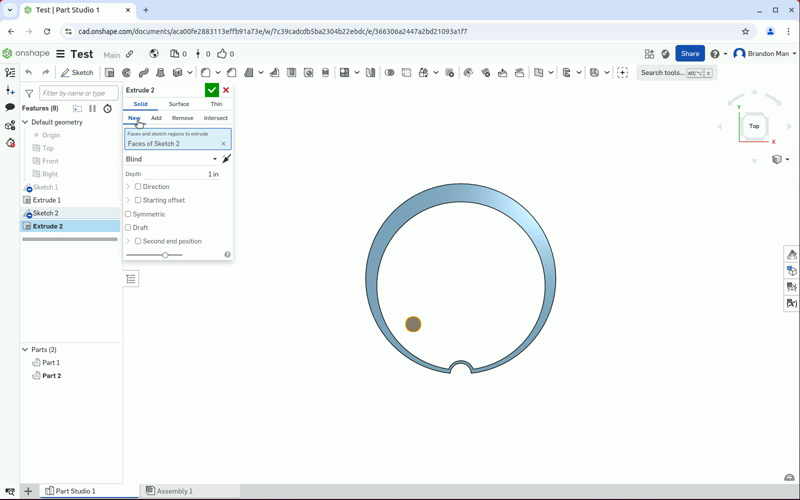
key(tab, 4)
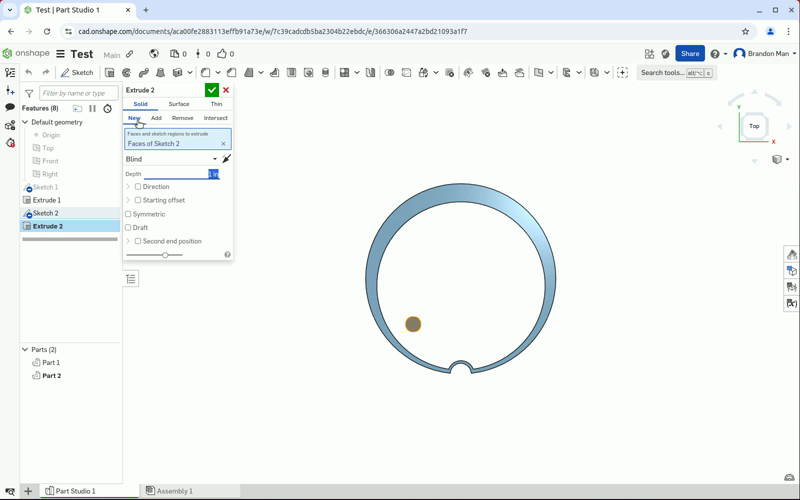
text(1.444)
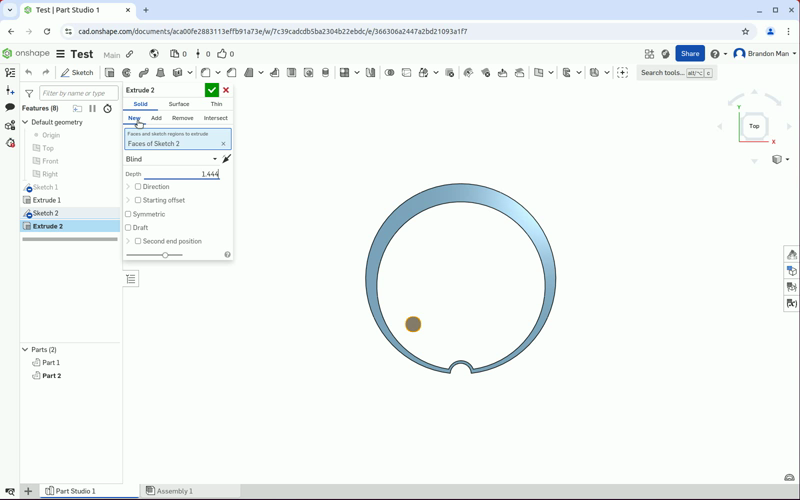
key(enter)
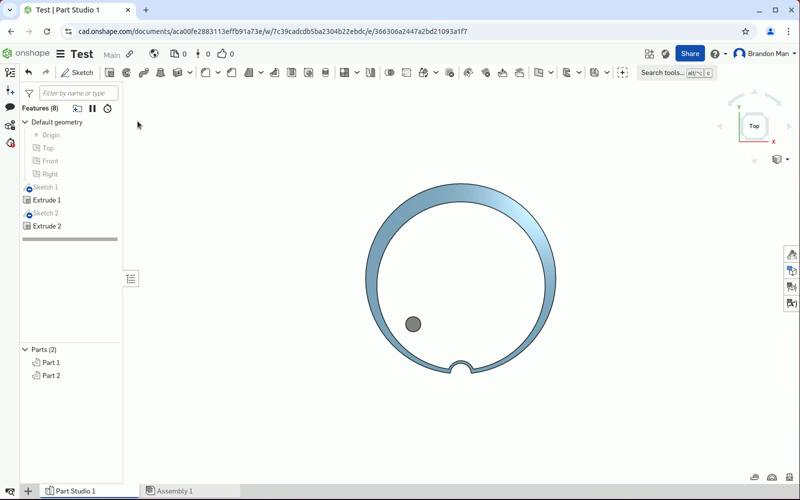
key(shift+h)
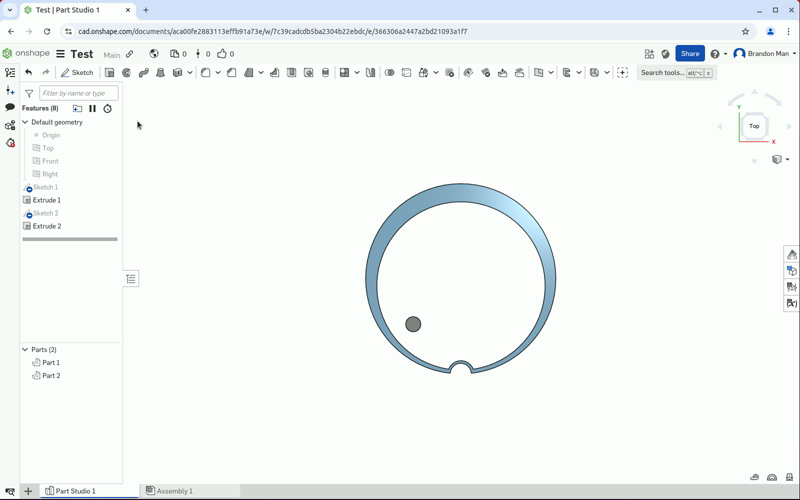
key(shift+h)
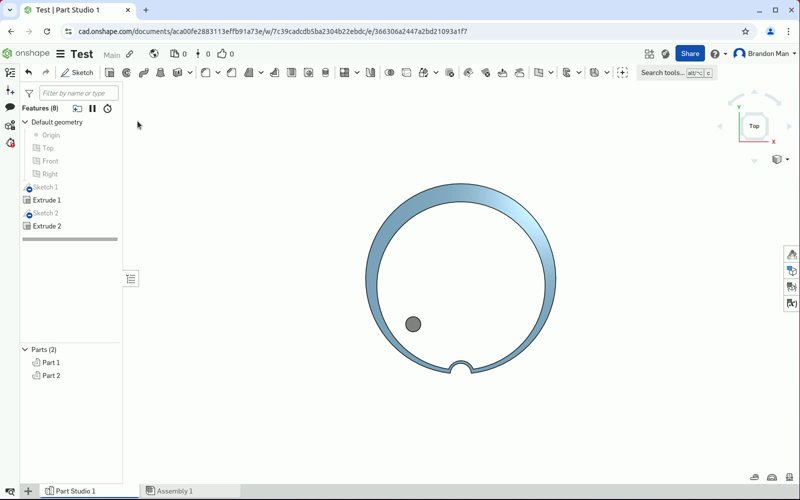
mouse_move(73, 189)
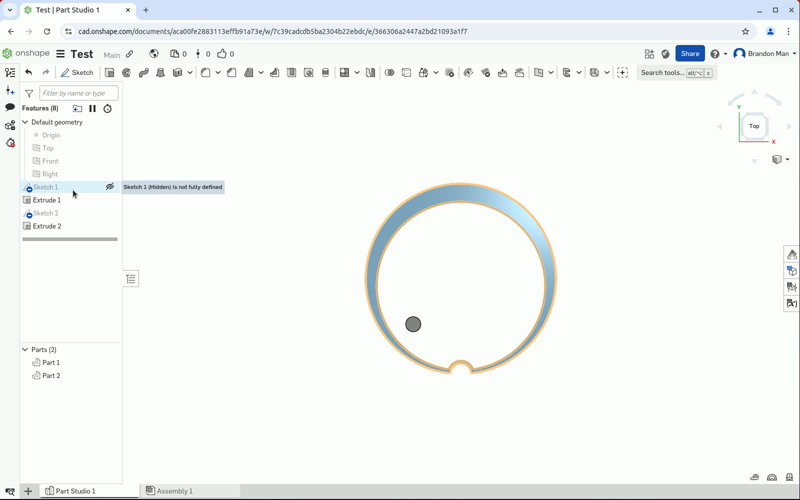
click(73, 189)
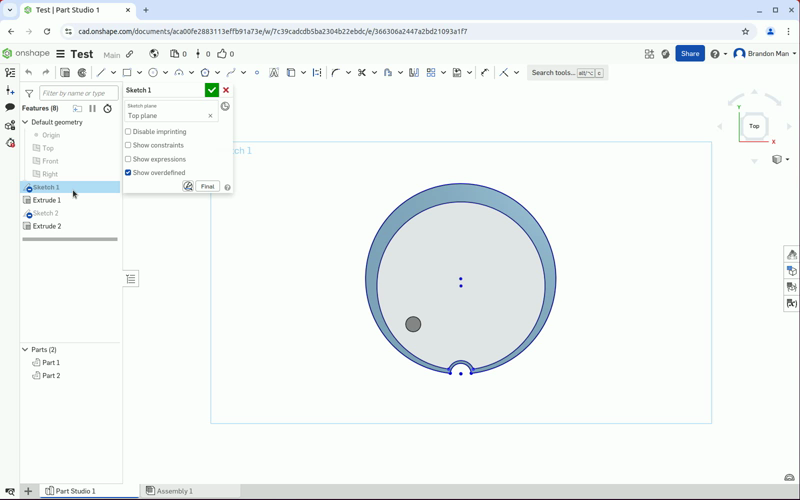
mouse_move(229, 92)
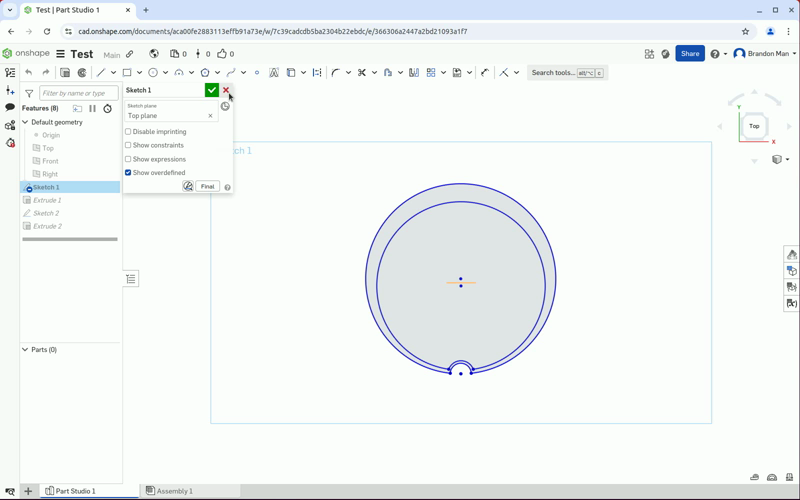
click(229, 92)
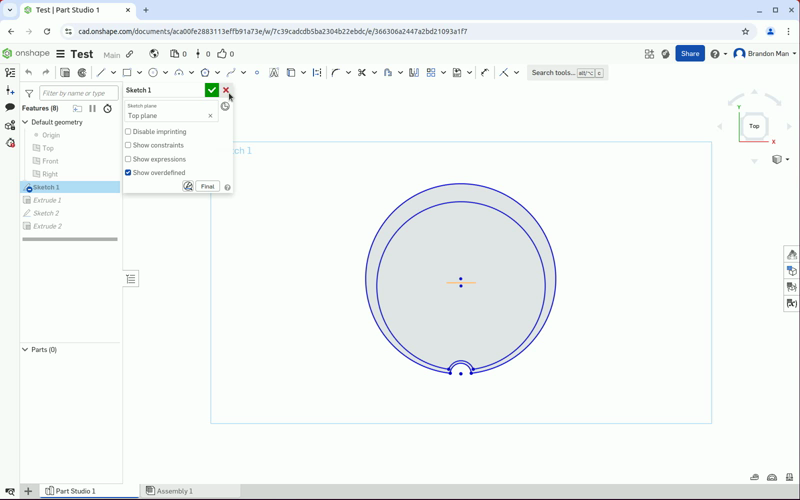
key(shift+s)
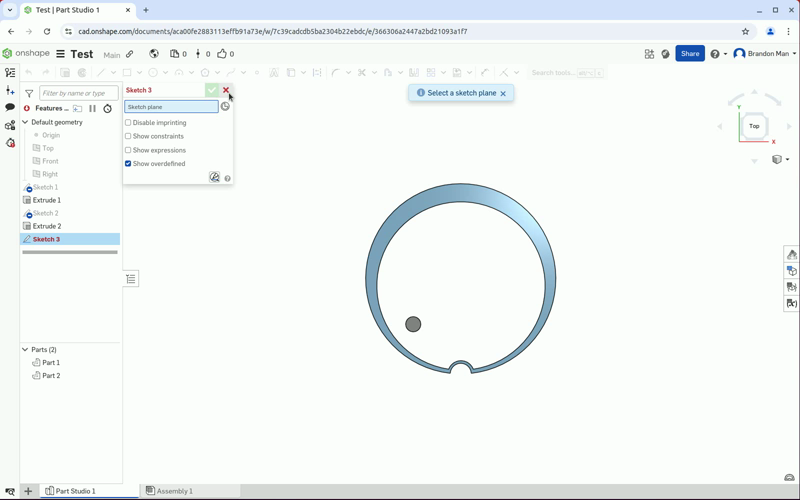
mouse_move(73, 150)
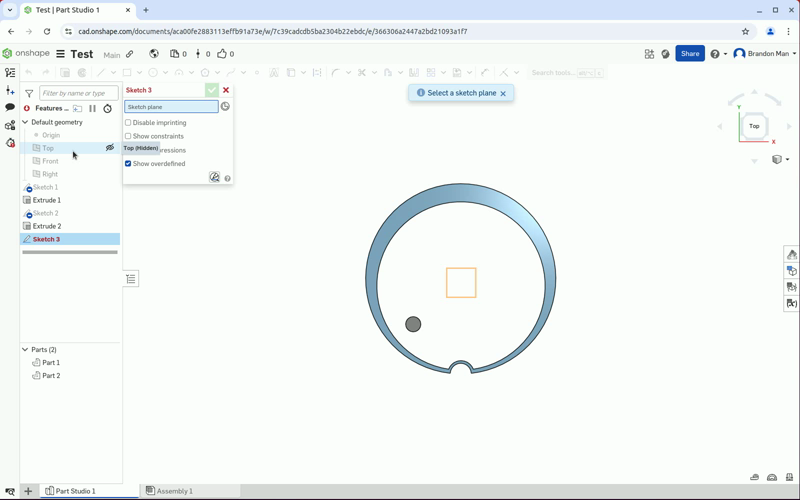
click(73, 150)
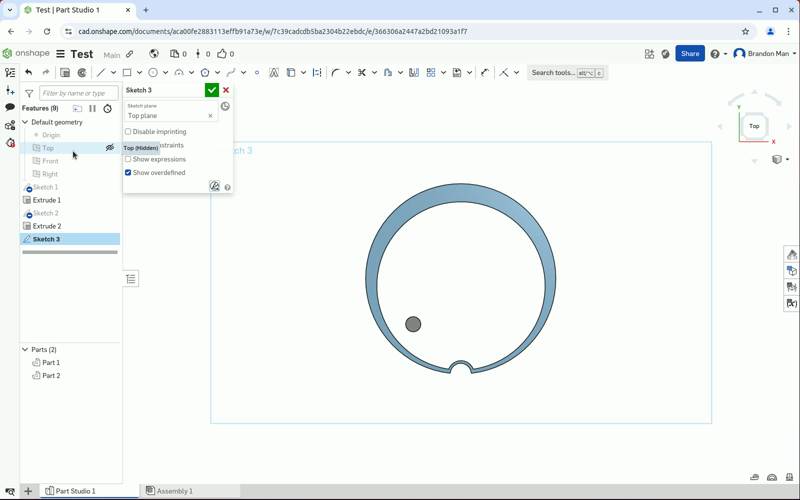
mouse_move(73, 352)
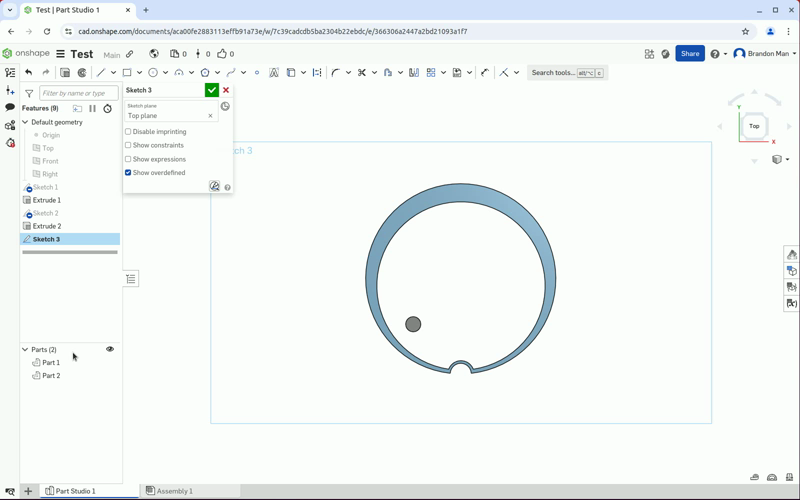
key(y)
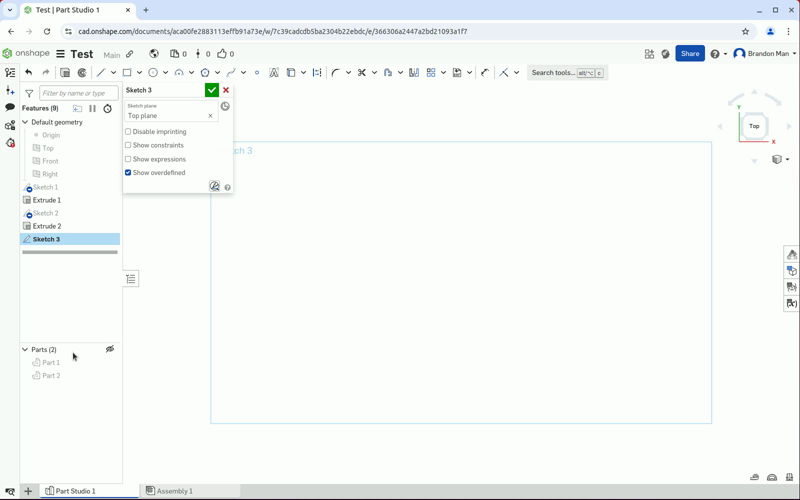
key(c)
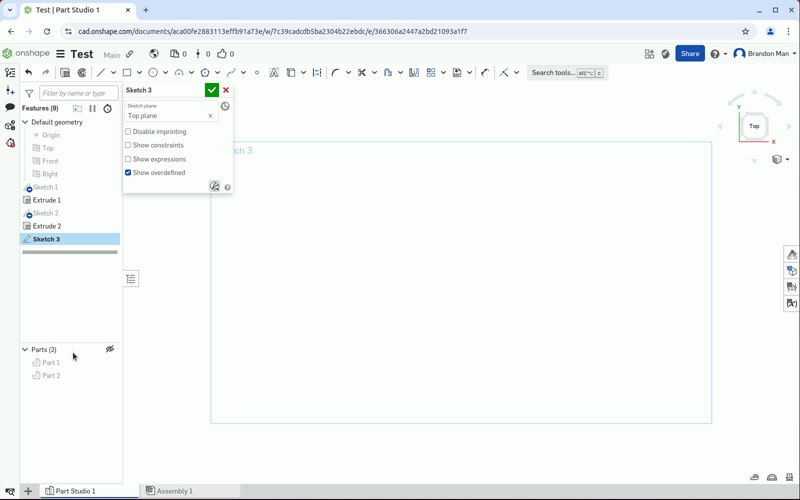
key_down(shift)
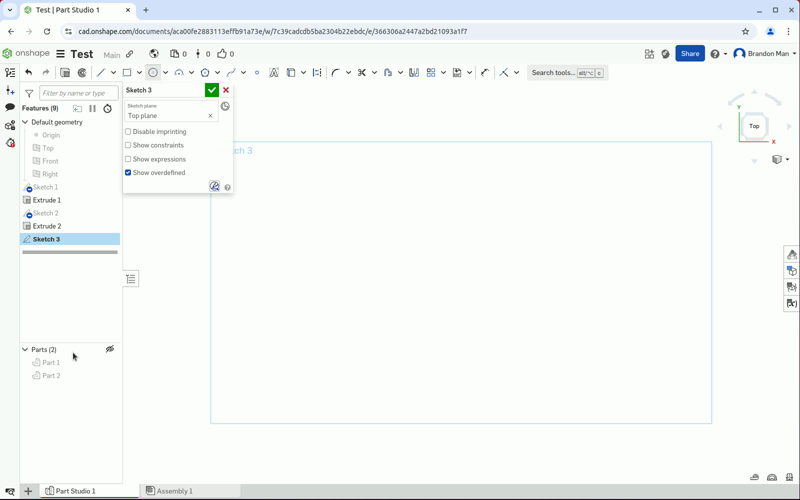
mouse_move(408, 282)
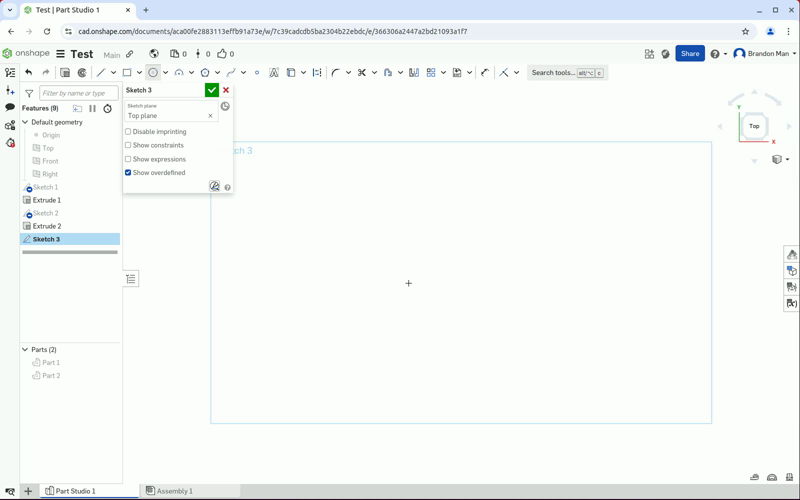
click(408, 282)
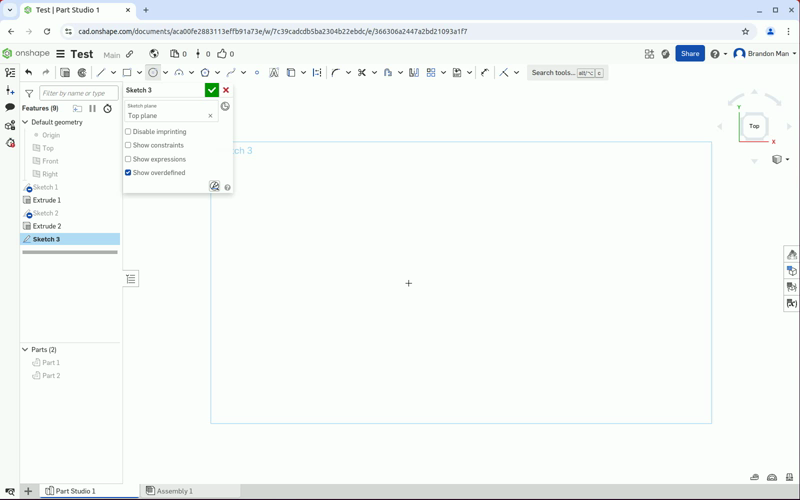
key_up(shift)
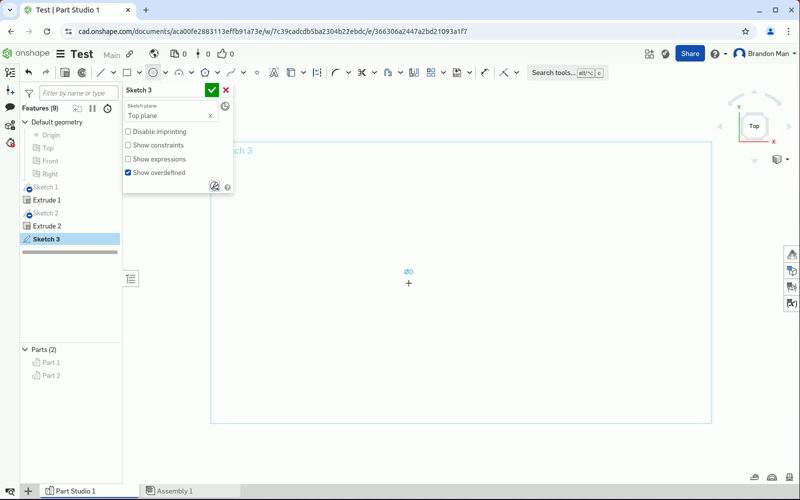
mouse_move(416, 282)
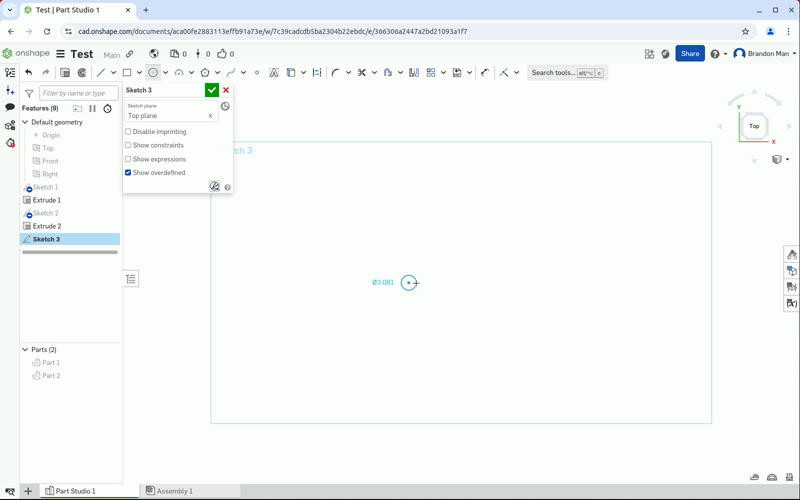
click(416, 282)
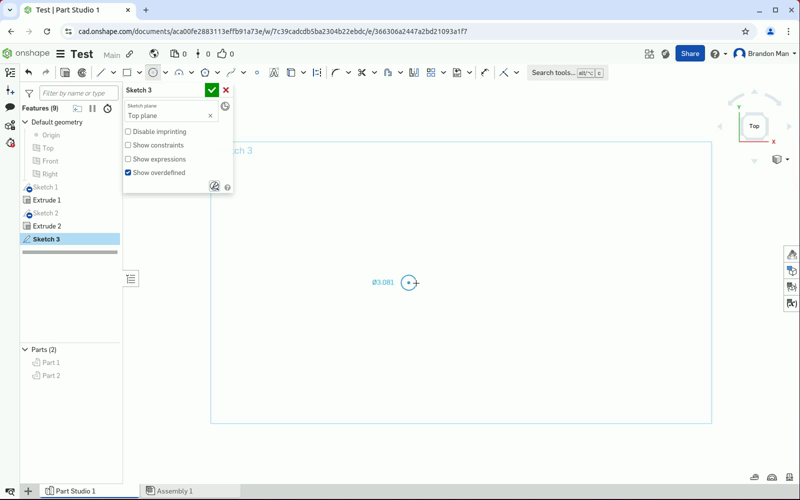
key(esc)
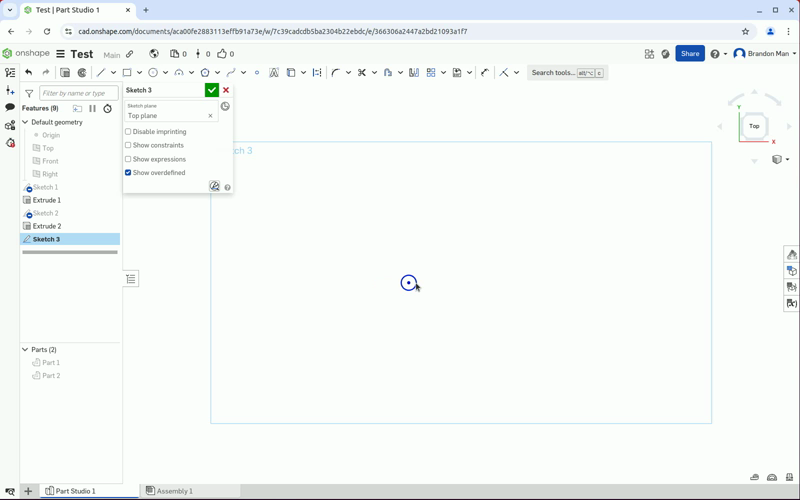
mouse_move(403, 281)
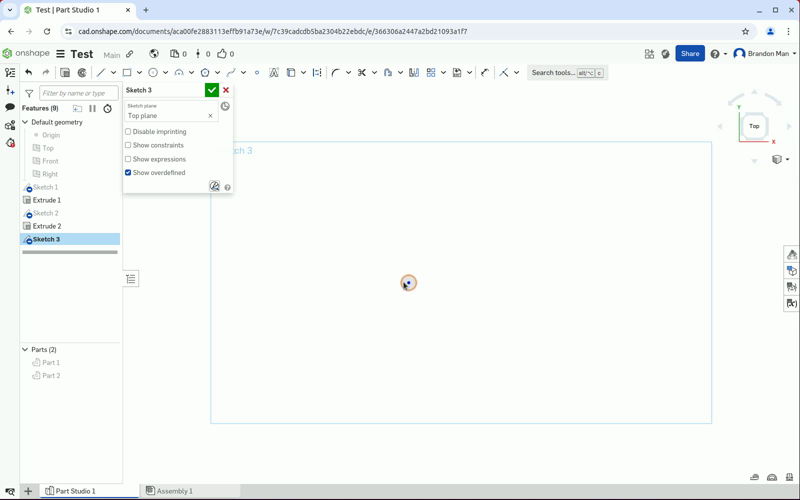
scroll(6)
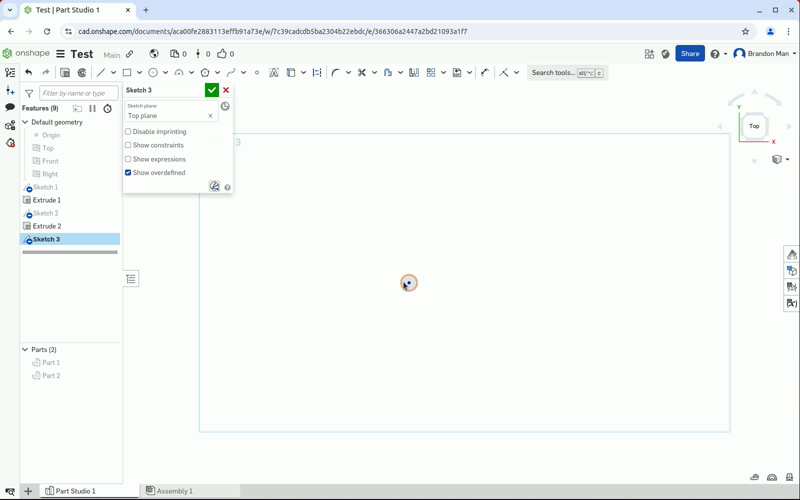
scroll(6)
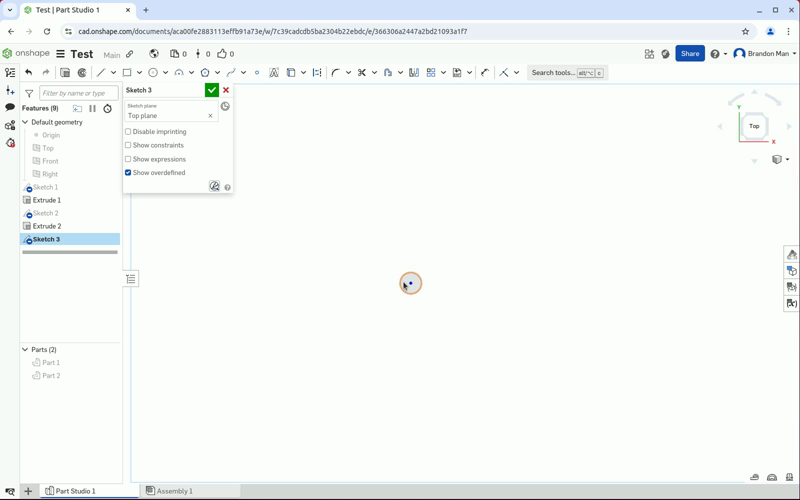
scroll(6)
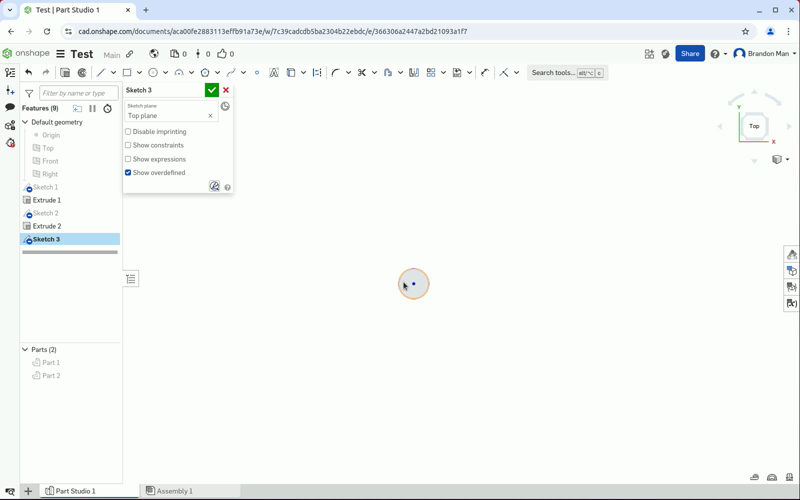
scroll(6)
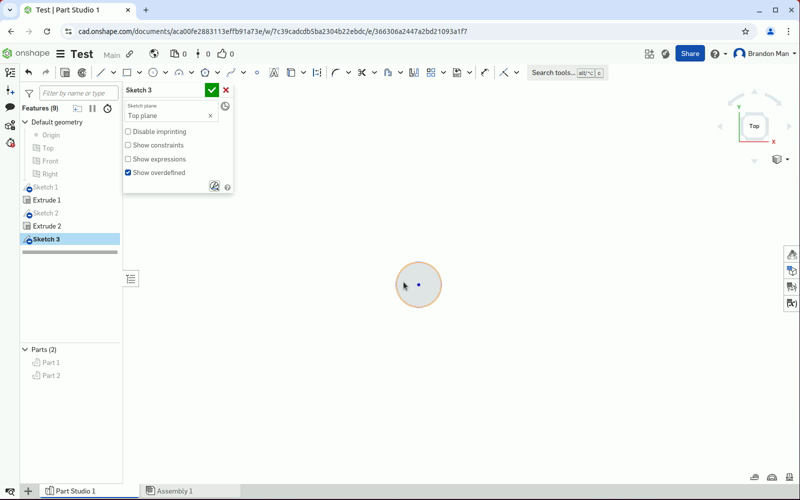
scroll(6)
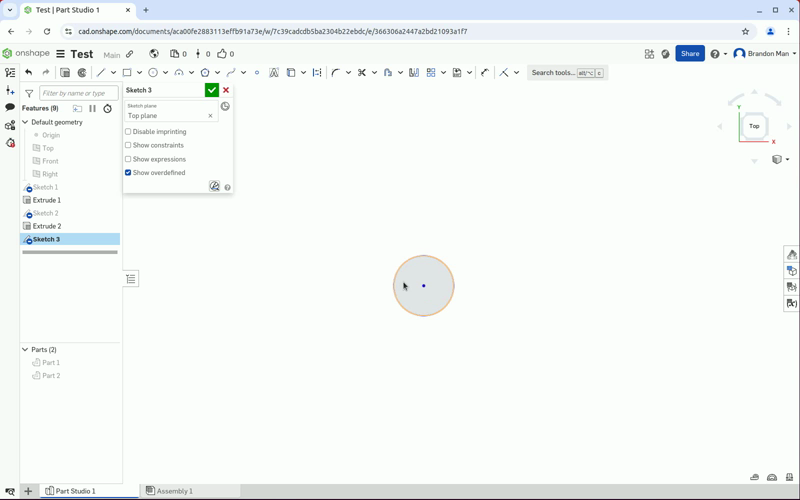
scroll(6)
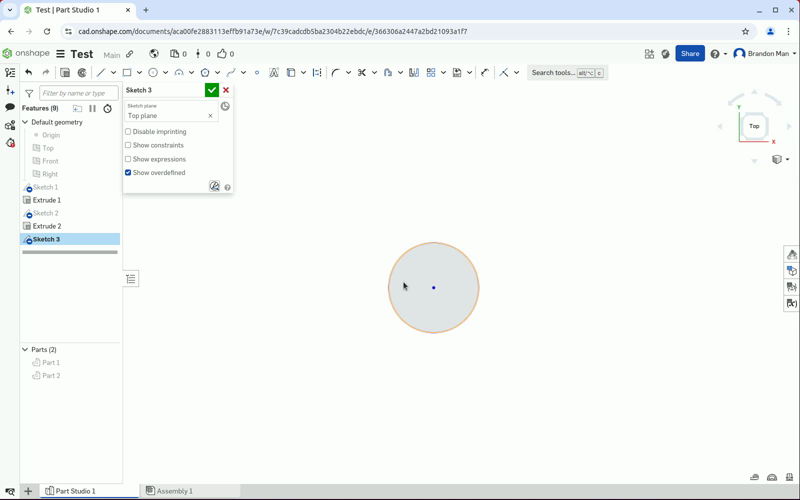
scroll(6)
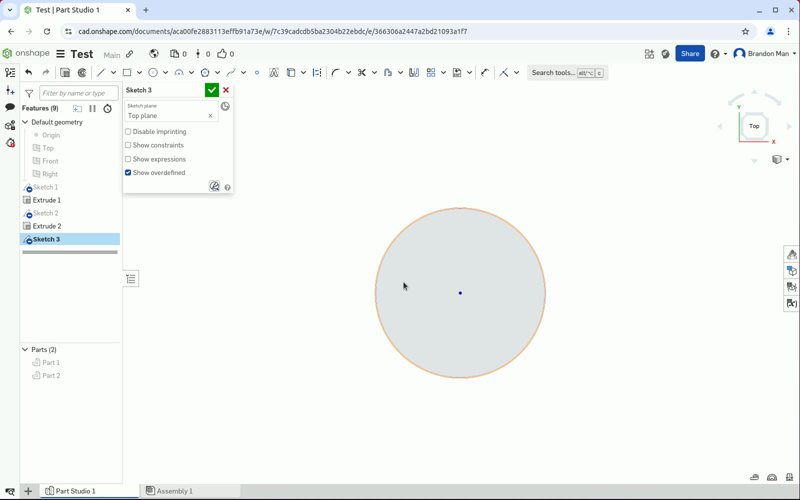
click(403, 281)
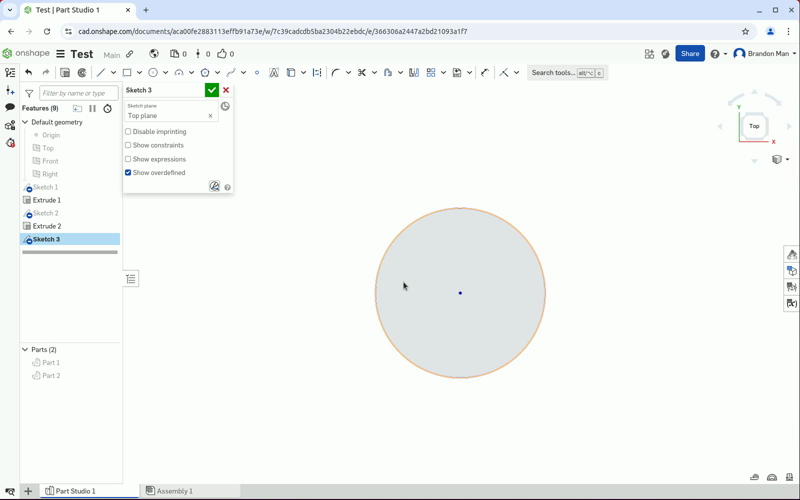
scroll(-6)
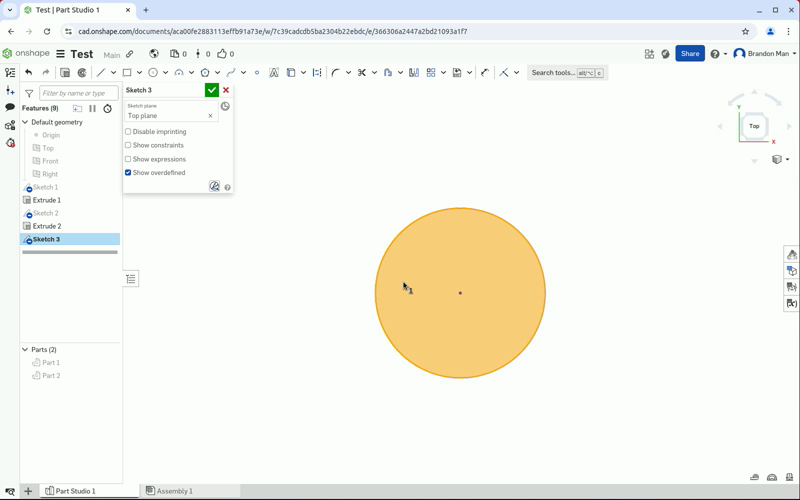
scroll(-6)
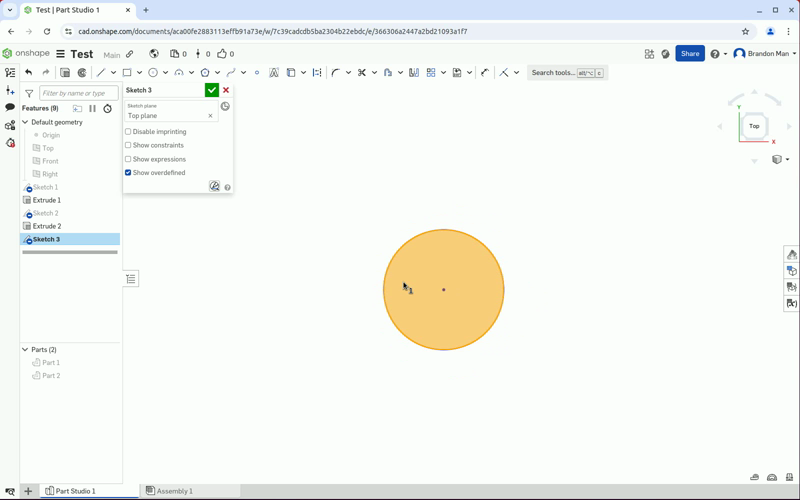
scroll(-6)
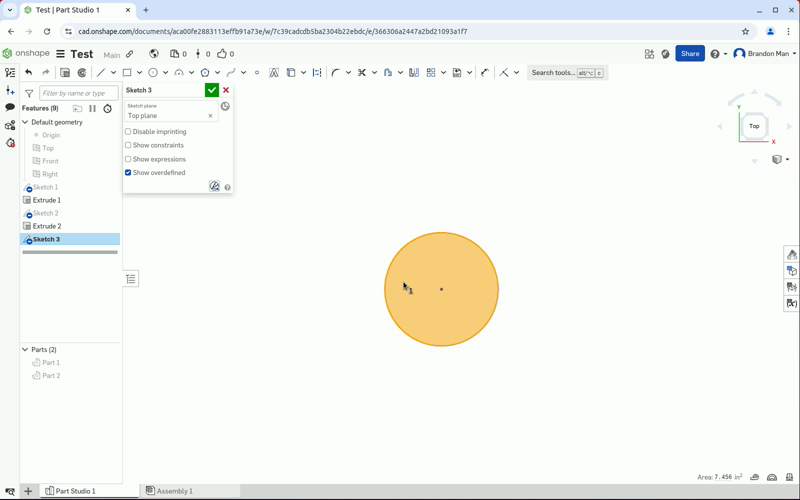
scroll(-6)
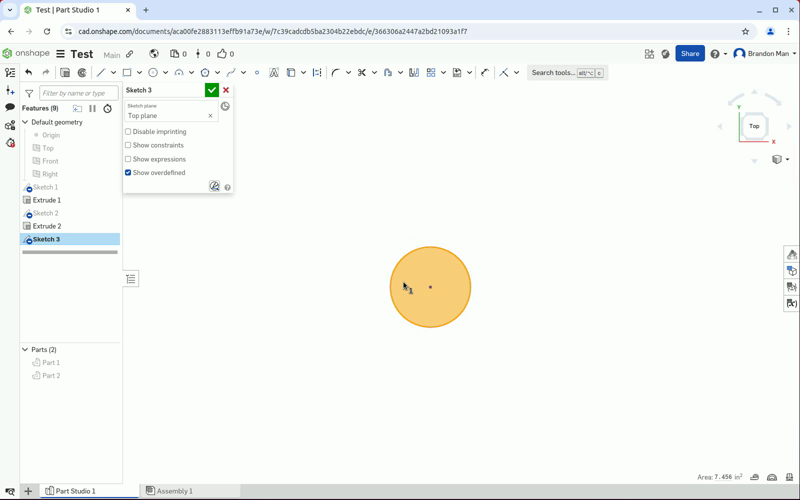
scroll(-6)
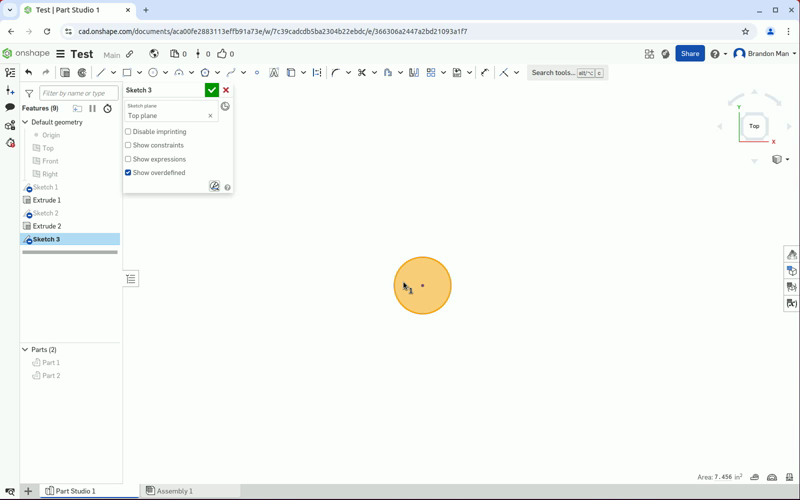
scroll(-6)
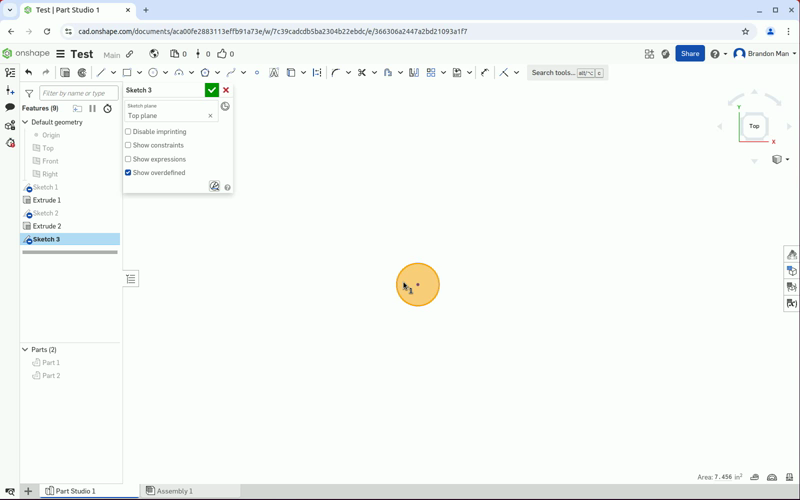
scroll(-6)
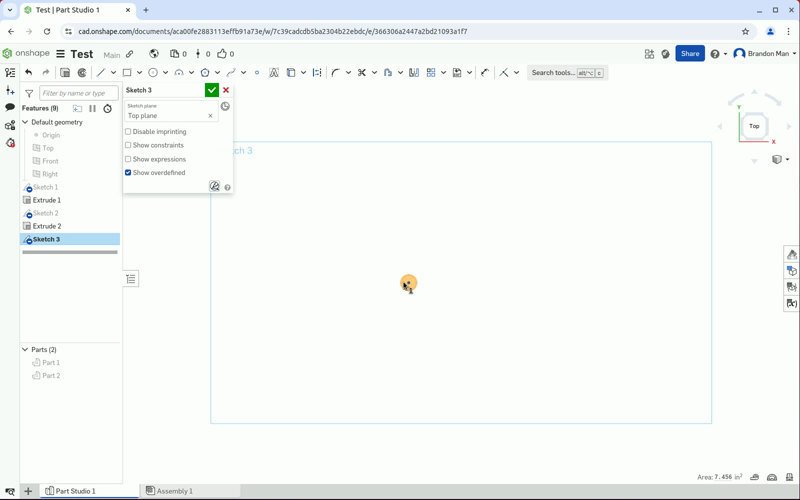
mouse_move(73, 352)
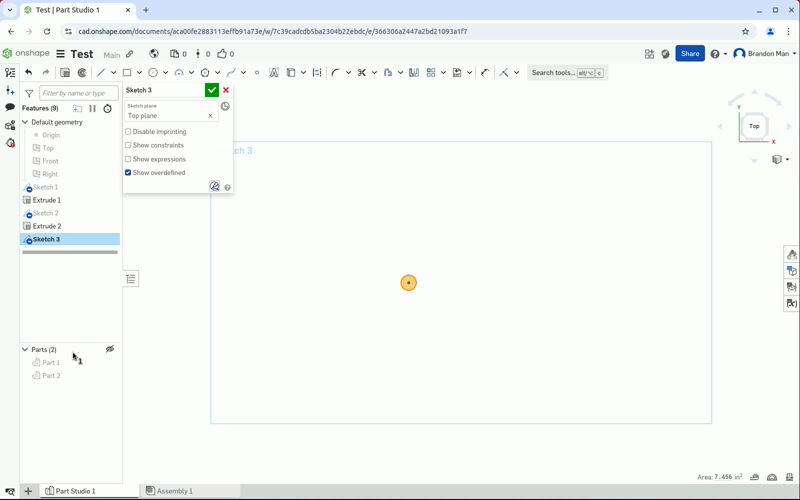
key(shift+y)
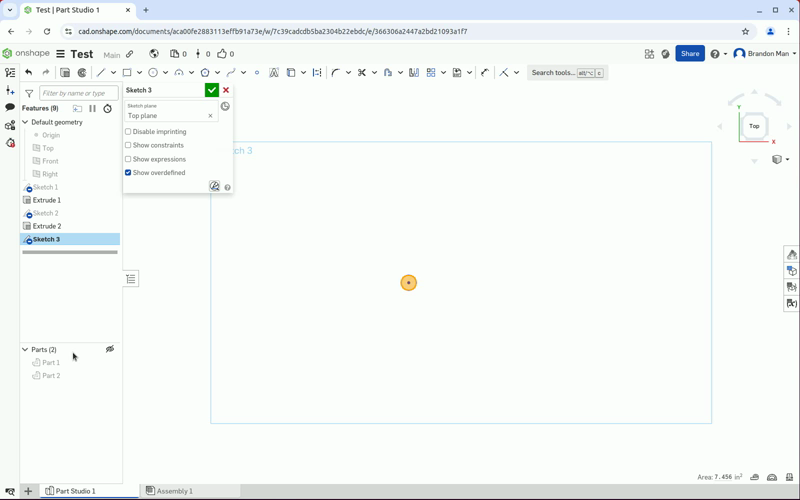
key(shift+e)
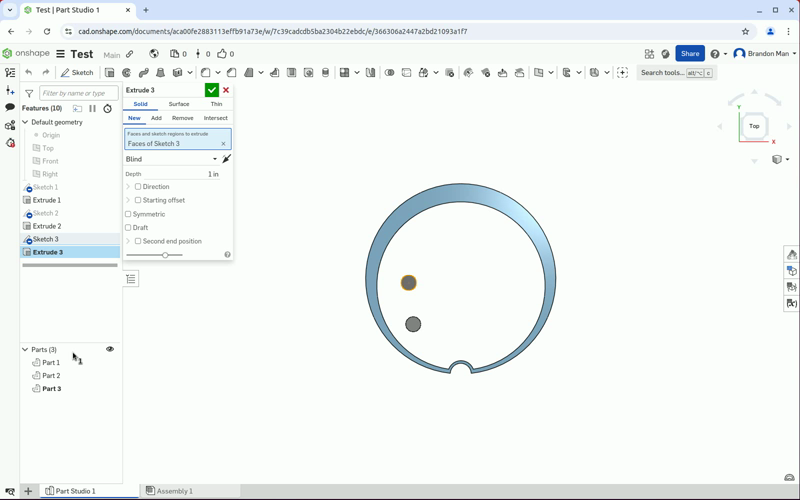
mouse_move(143, 106)
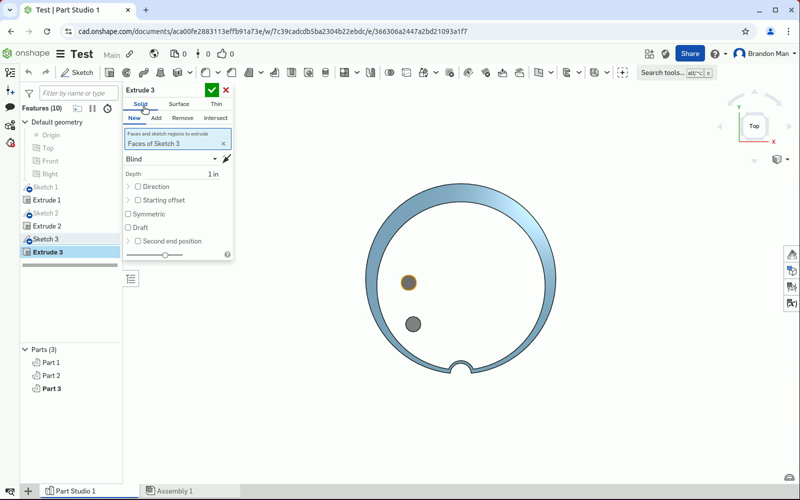
click(143, 106)
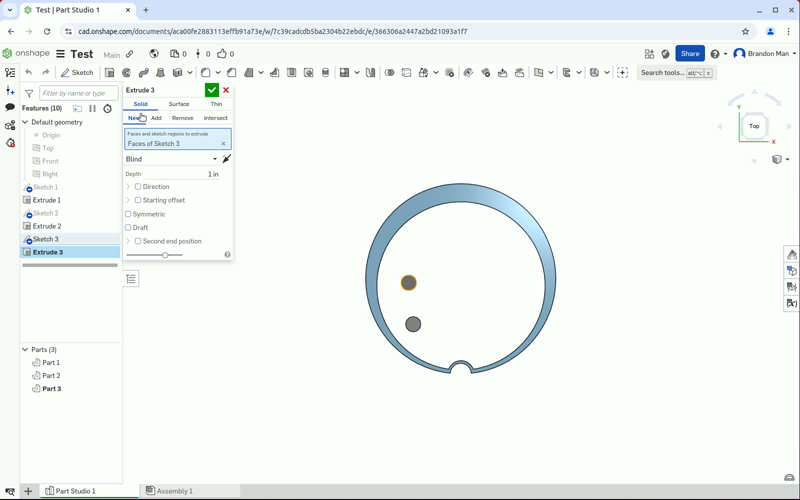
mouse_move(137, 120)
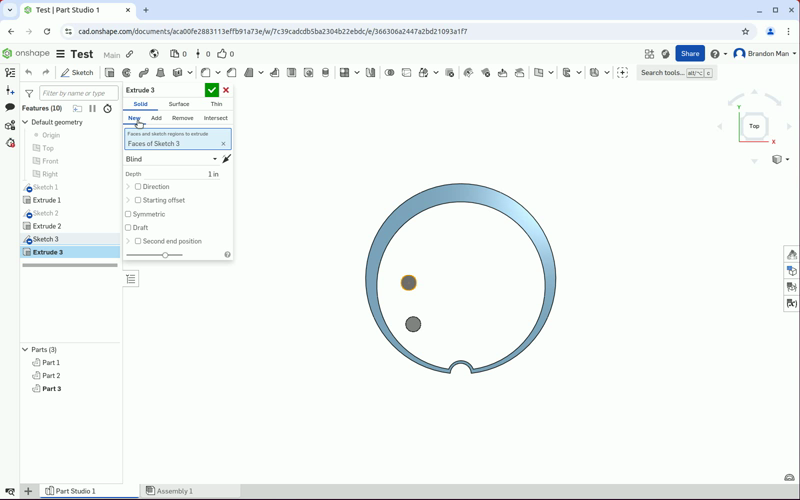
click(137, 120)
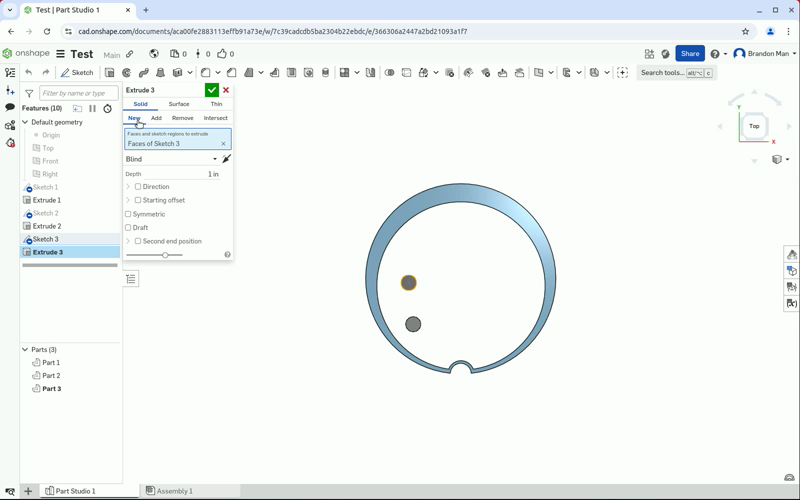
key(tab, 4)
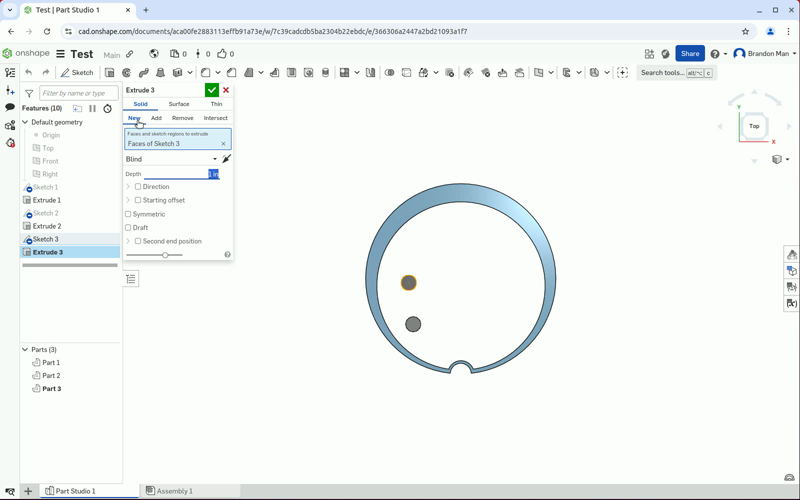
text(1.444)
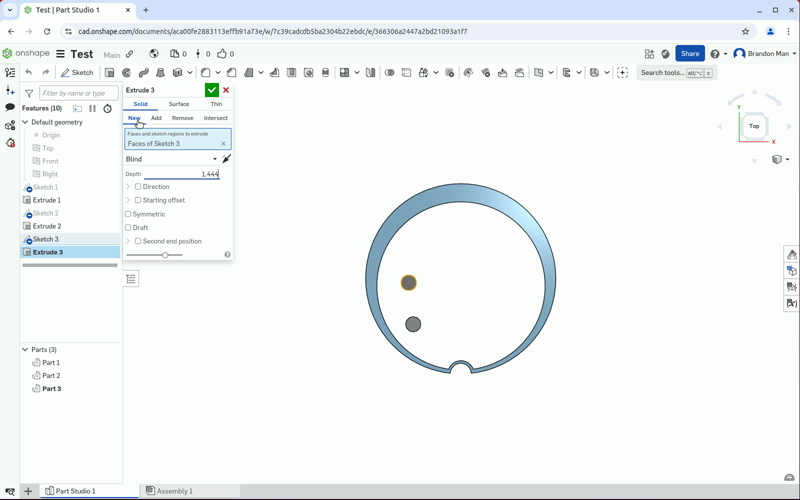
key(enter)
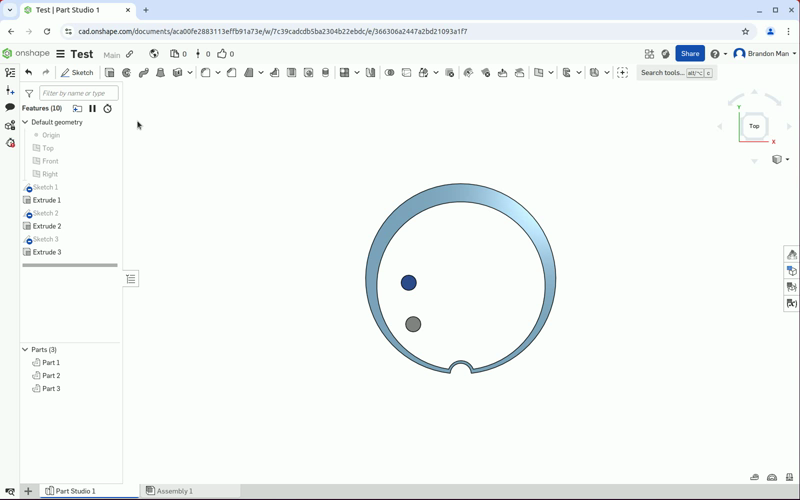
key(shift+h)
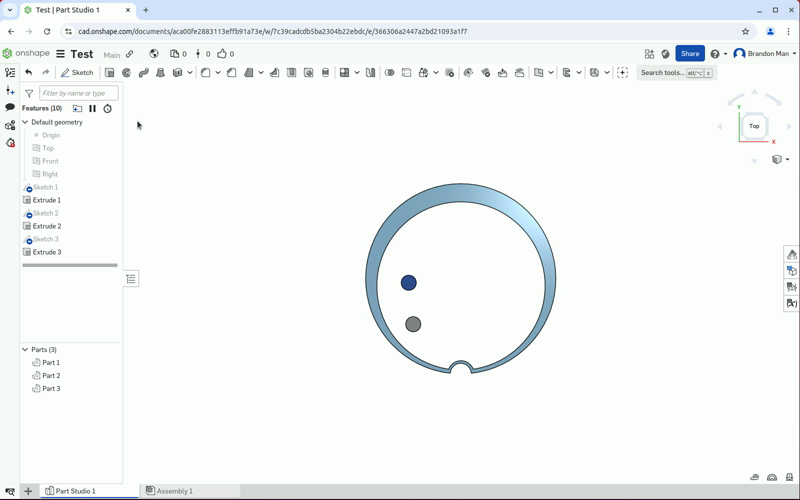
key(shift+h)
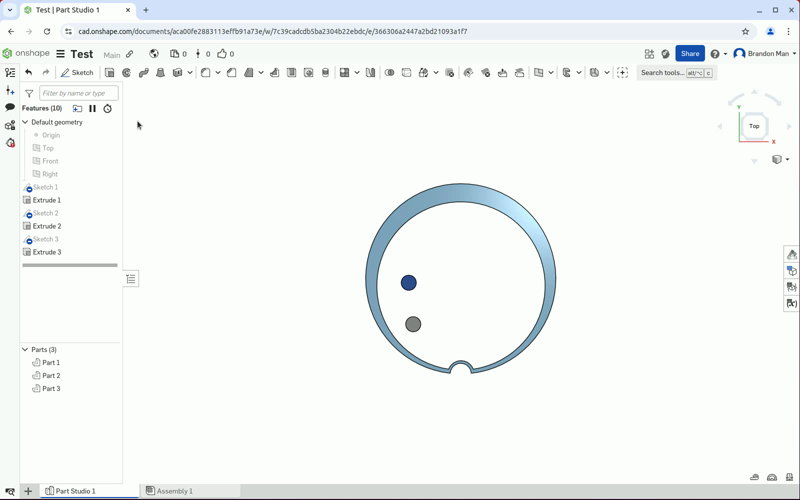
mouse_move(73, 189)
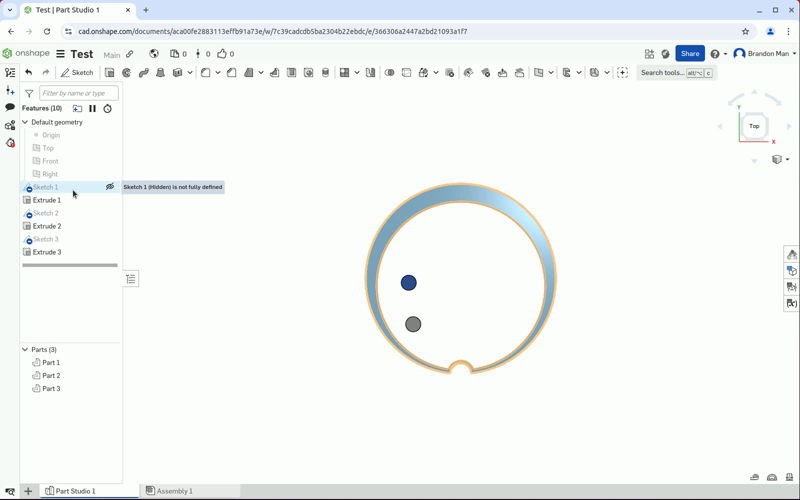
click(73, 189)
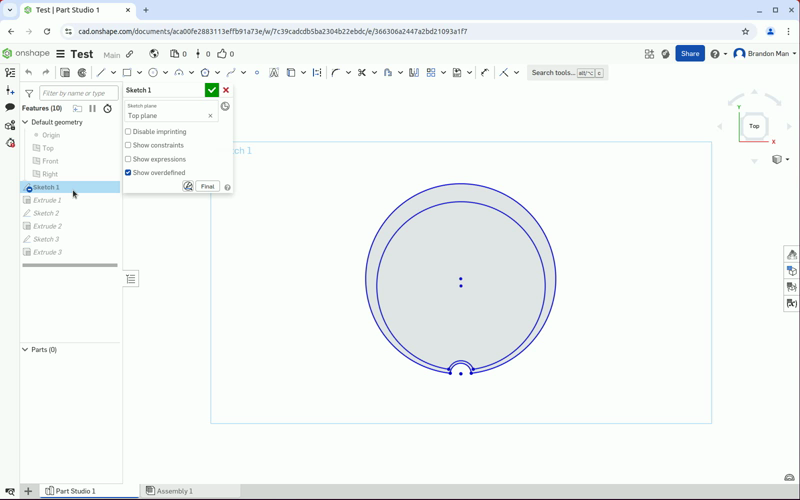
mouse_move(229, 92)
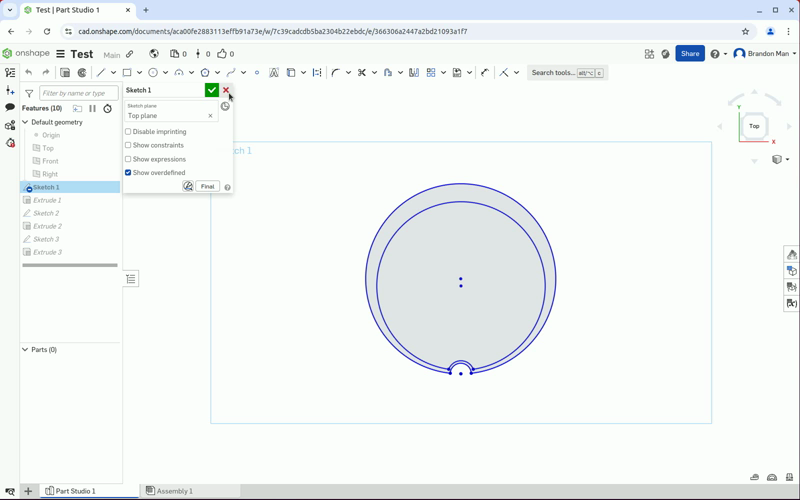
click(229, 92)
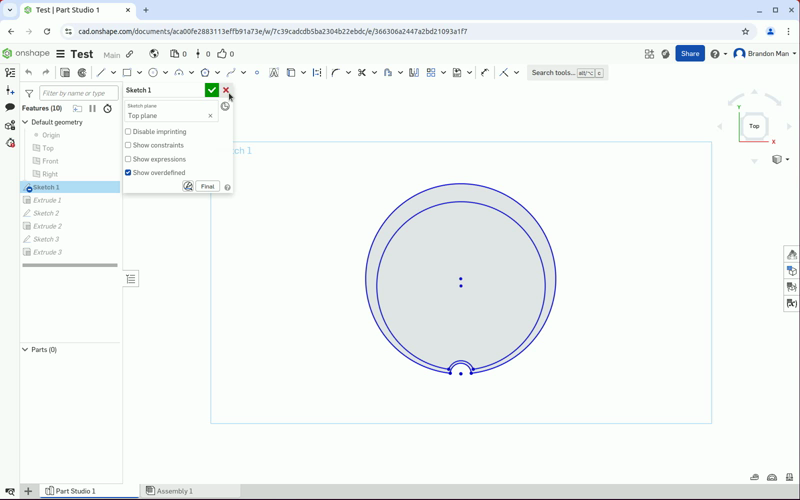
key(shift+s)
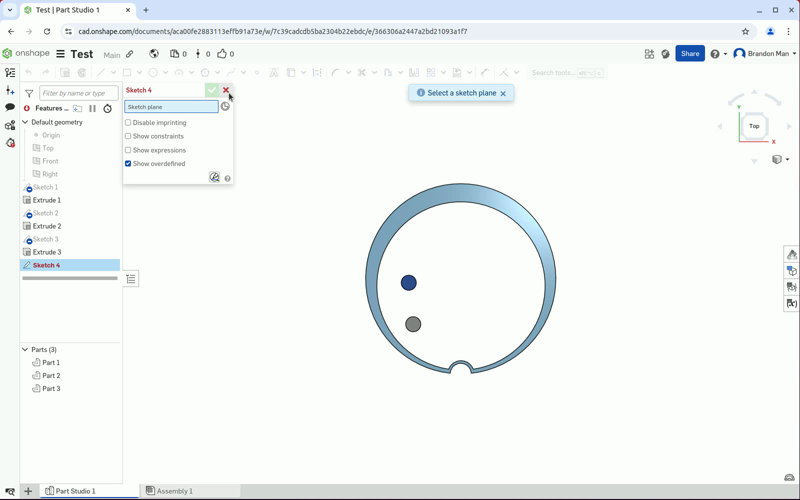
mouse_move(73, 150)
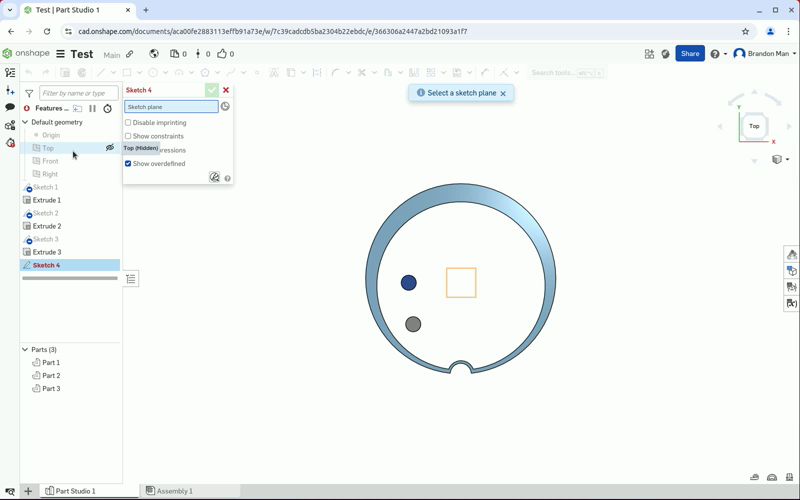
click(73, 150)
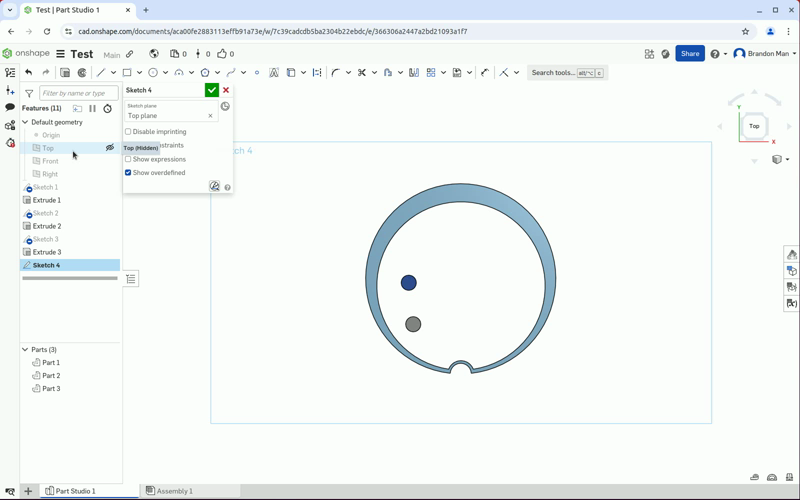
mouse_move(73, 352)
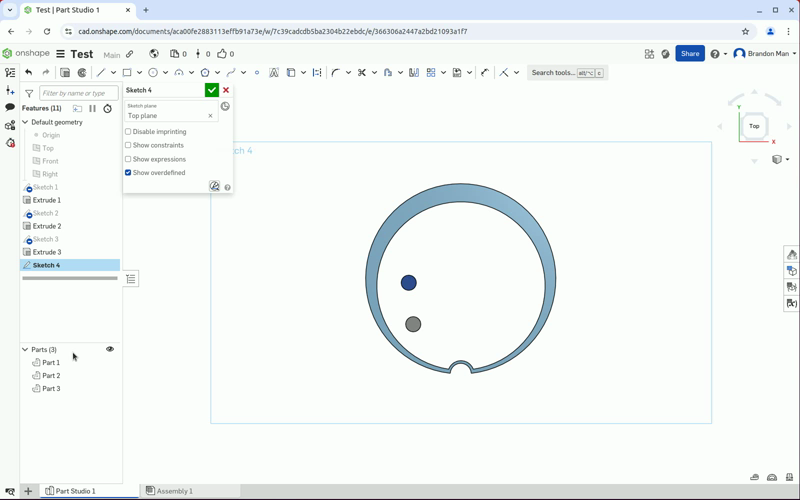
key(y)
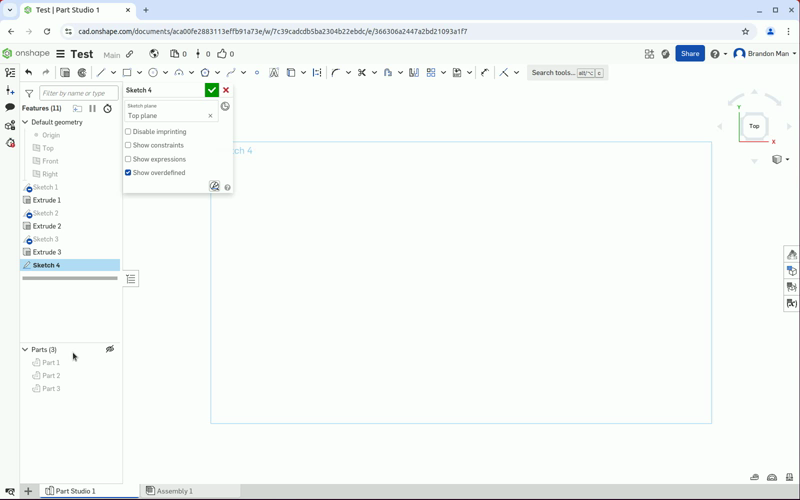
key(c)
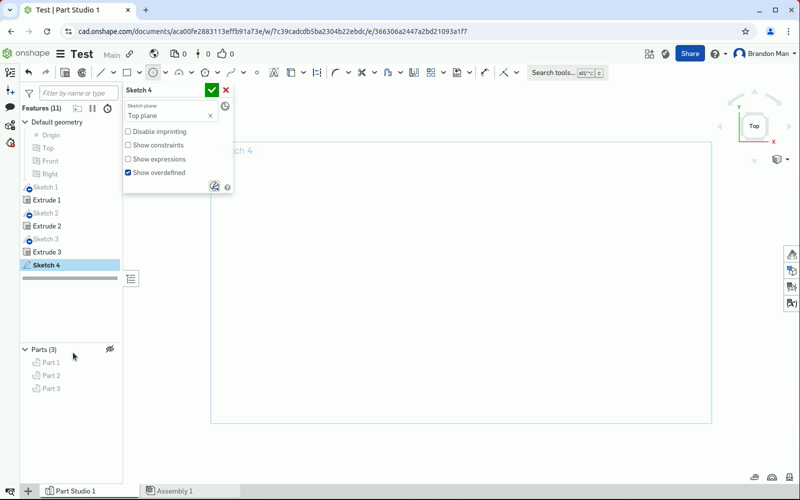
key_down(shift)
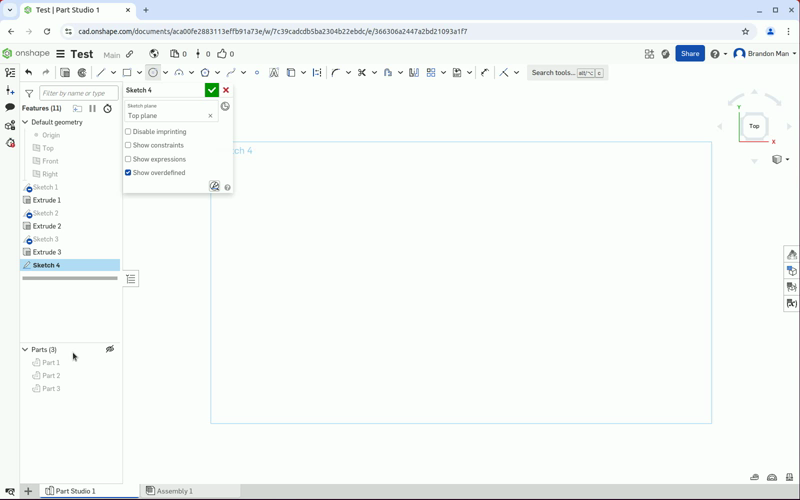
mouse_move(416, 238)
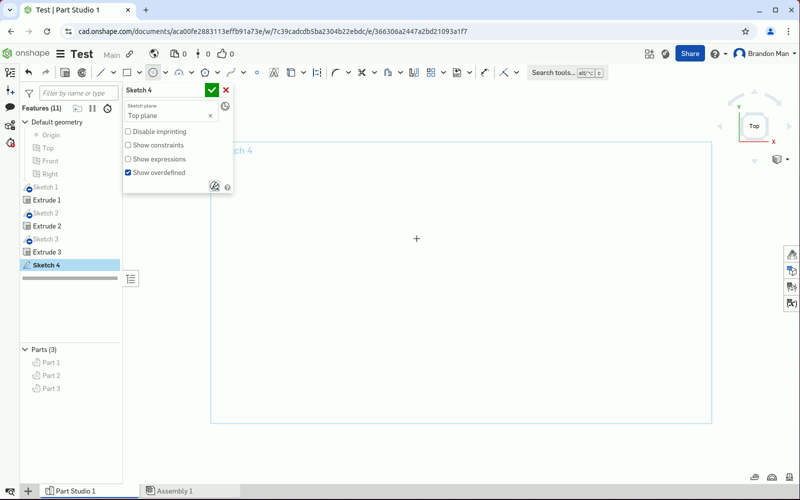
click(416, 238)
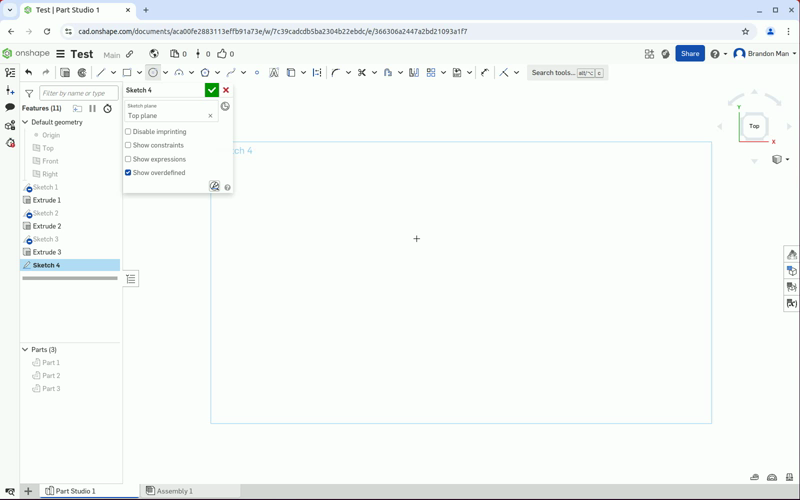
key_up(shift)
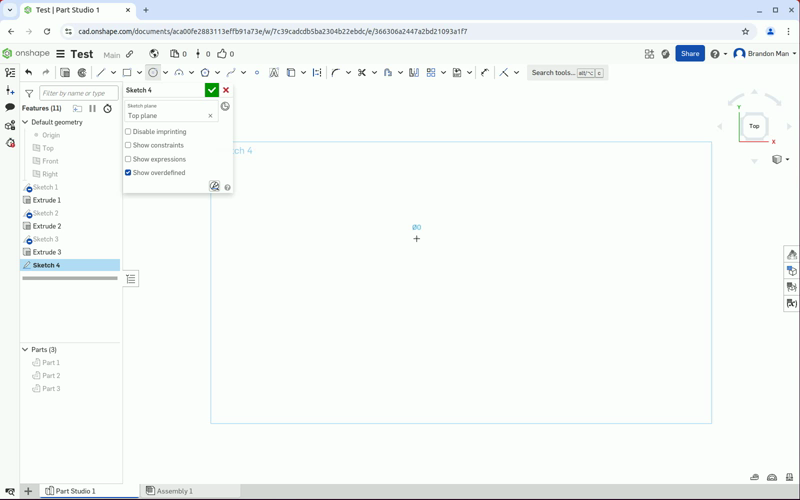
mouse_move(424, 238)
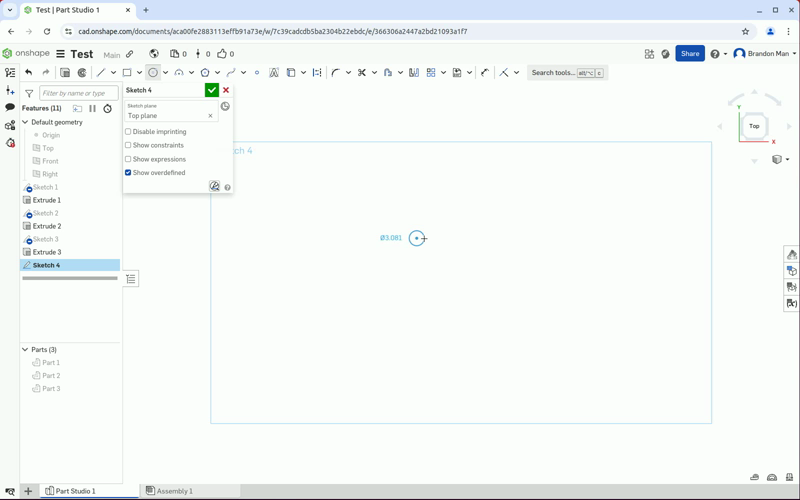
click(424, 238)
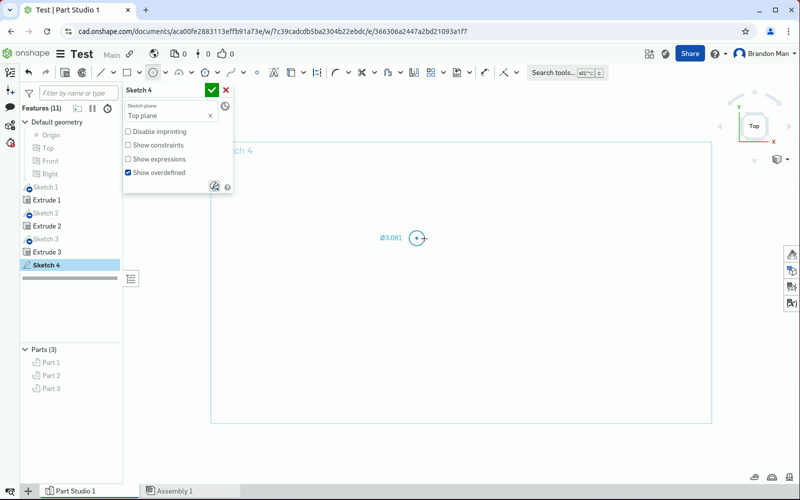
key(esc)
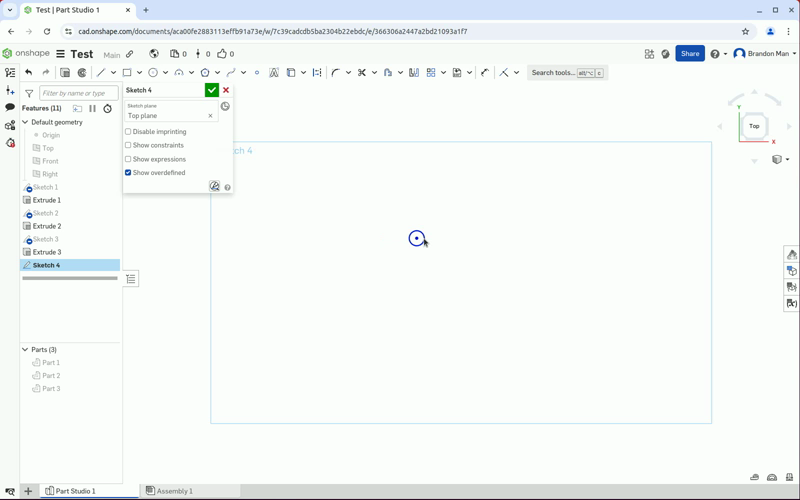
mouse_move(418, 238)
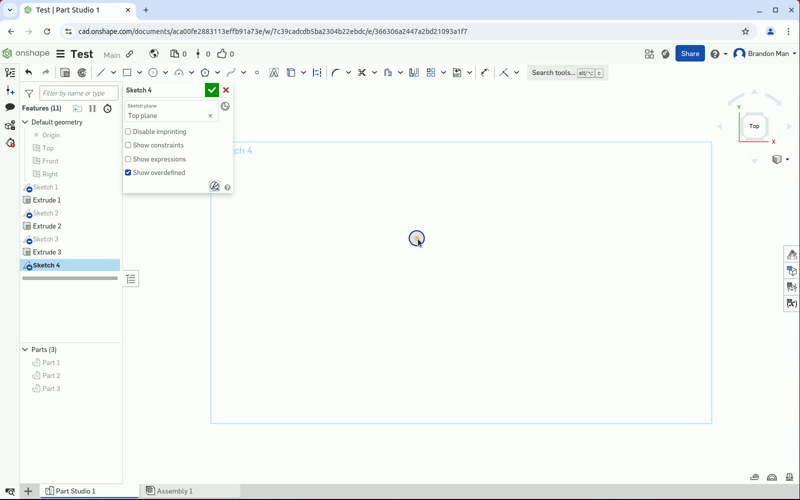
scroll(6)
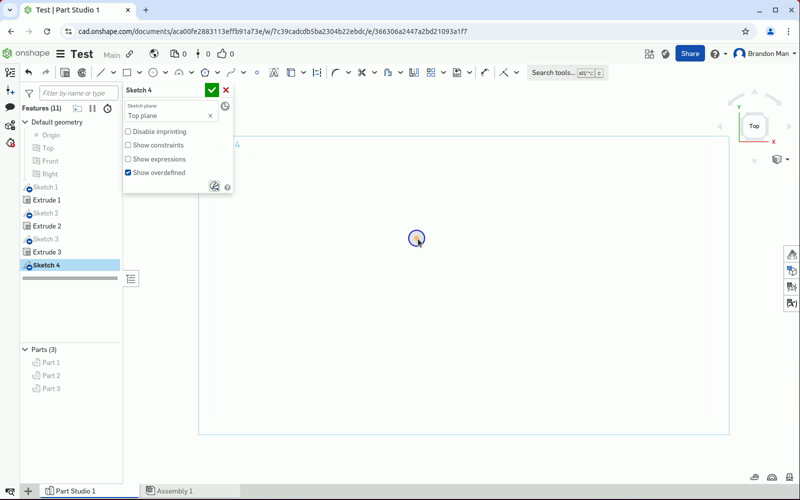
scroll(6)
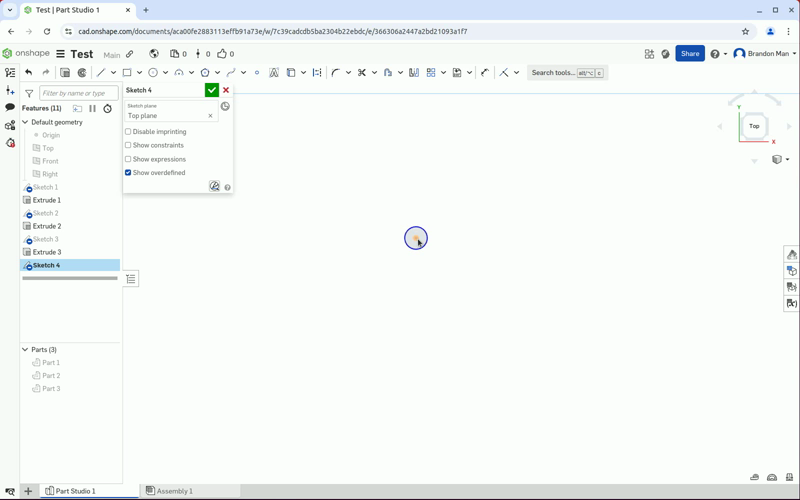
scroll(6)
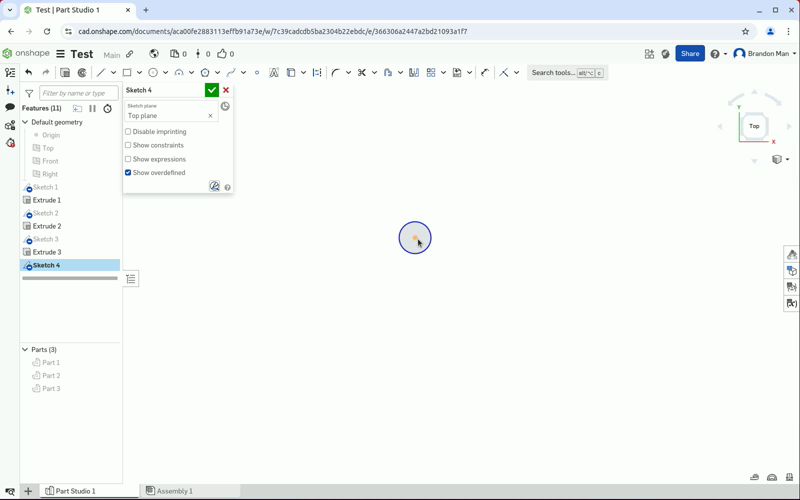
scroll(6)
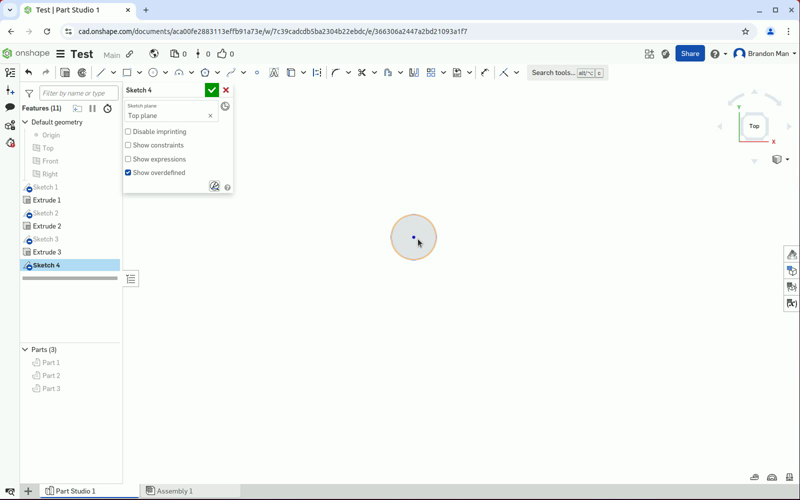
scroll(6)
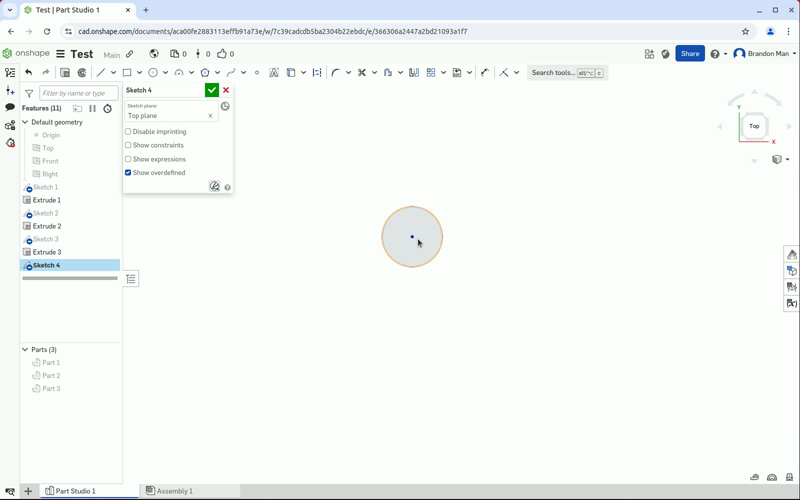
scroll(6)
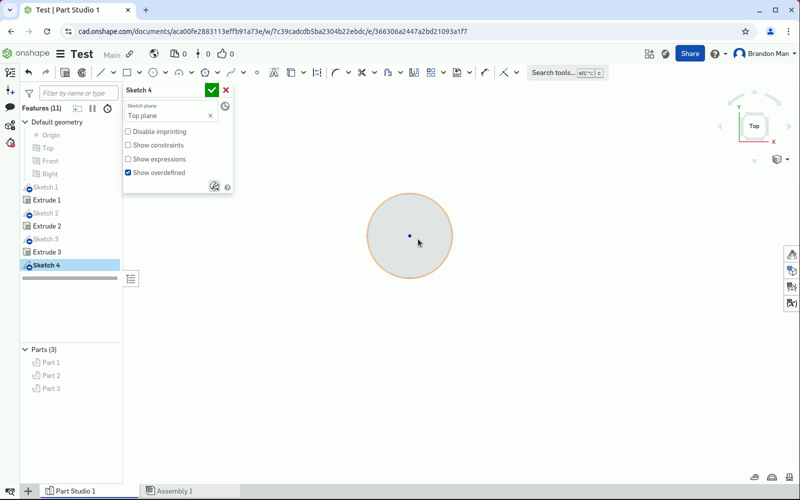
scroll(6)
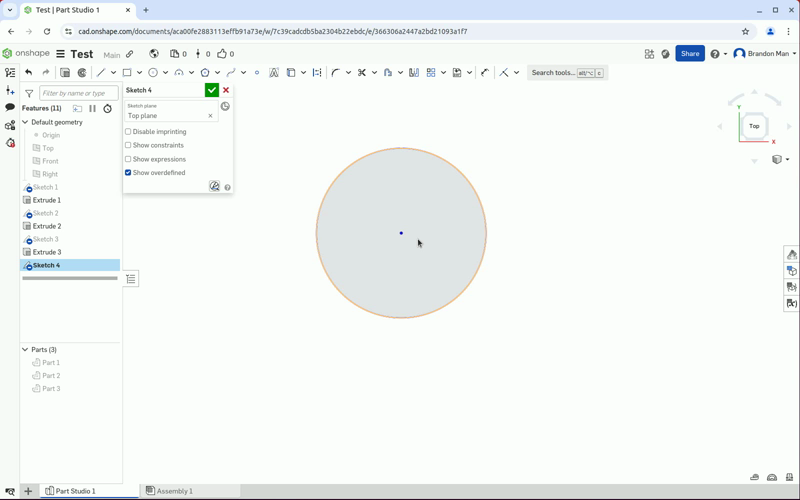
click(418, 238)
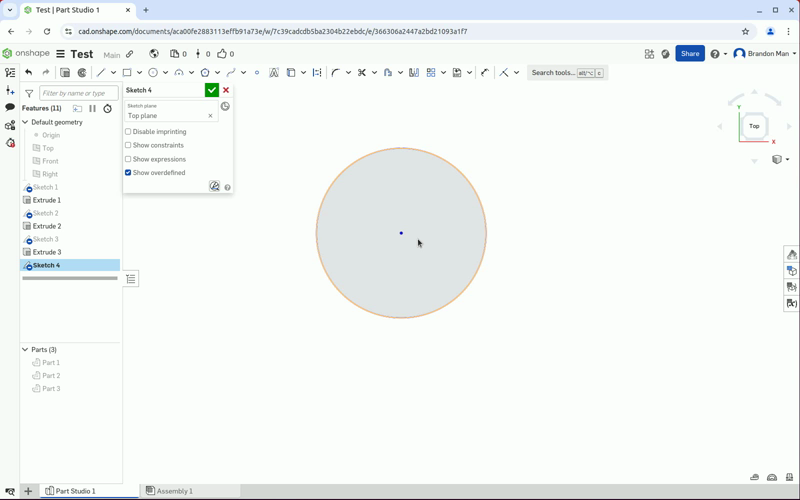
scroll(-6)
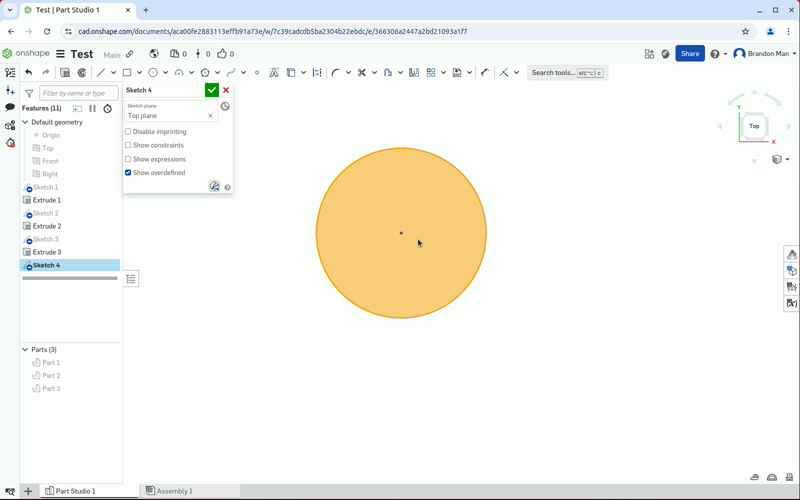
scroll(-6)
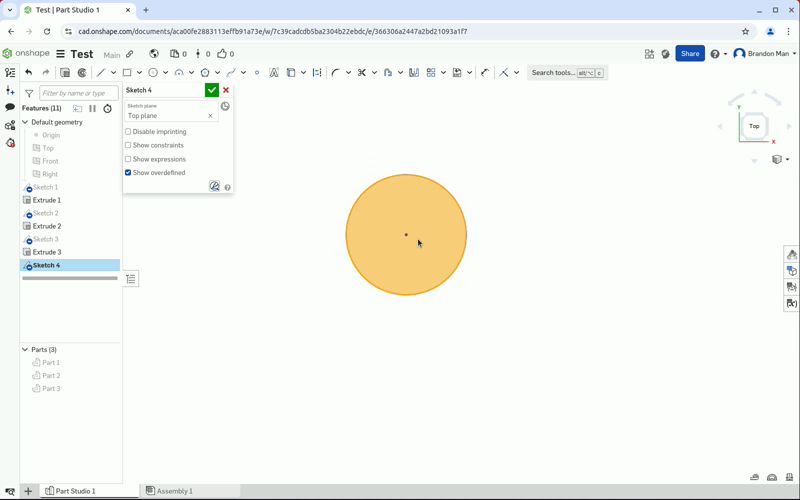
scroll(-6)
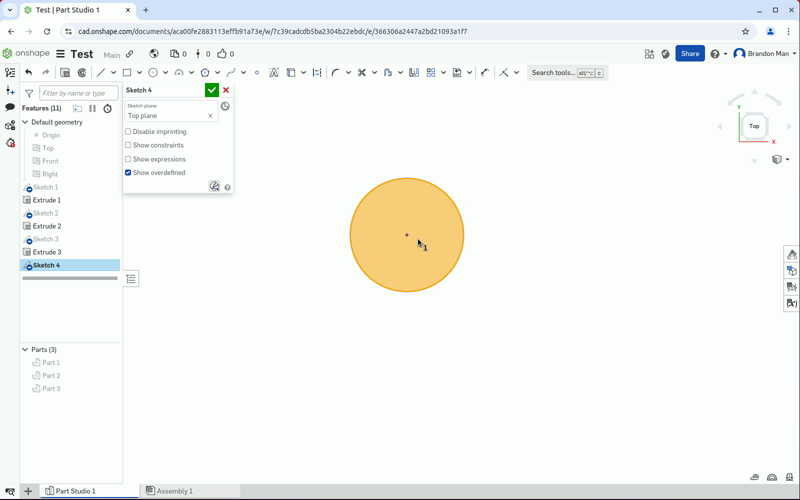
scroll(-6)
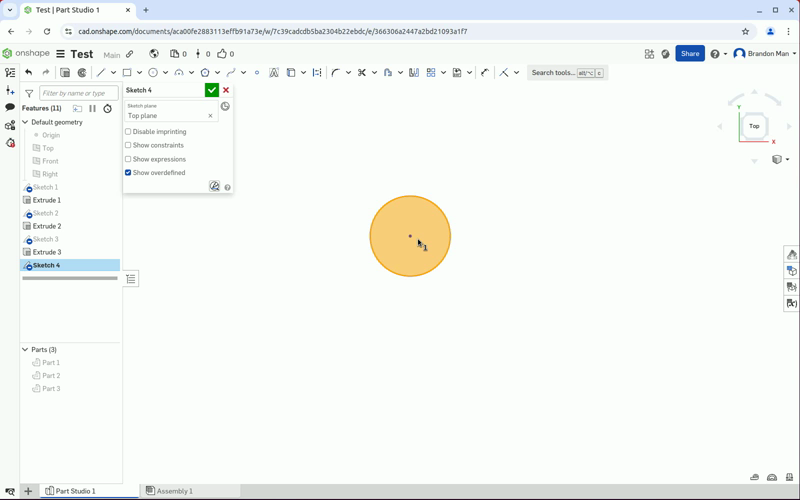
scroll(-6)
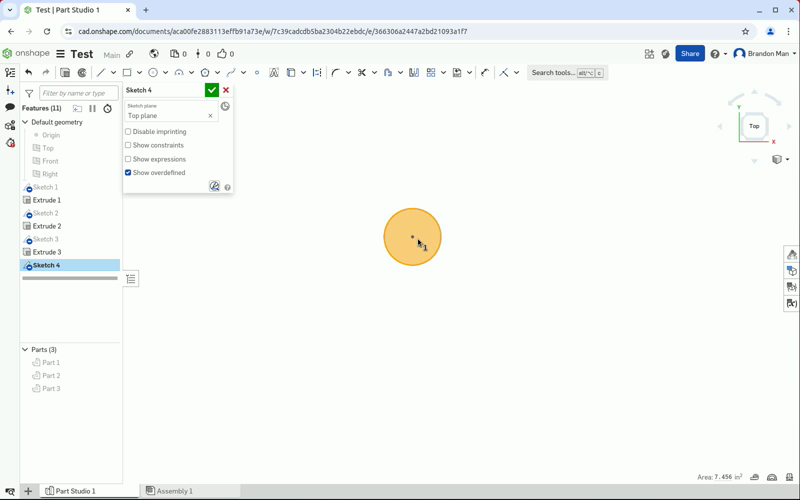
scroll(-6)
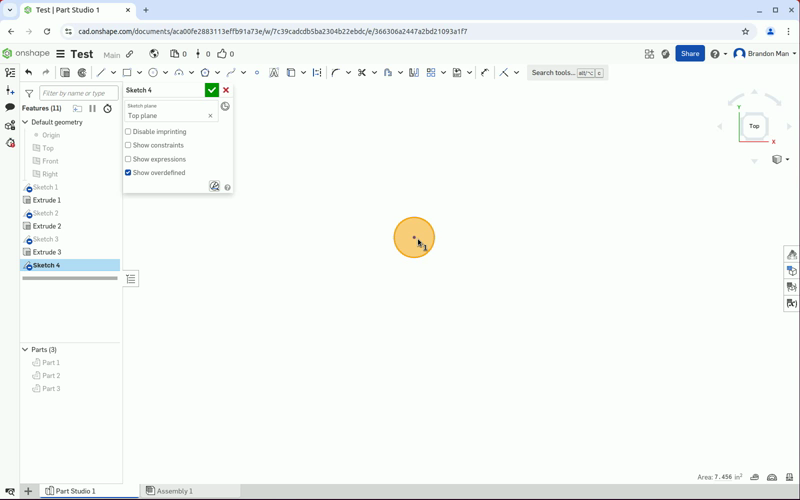
scroll(-6)
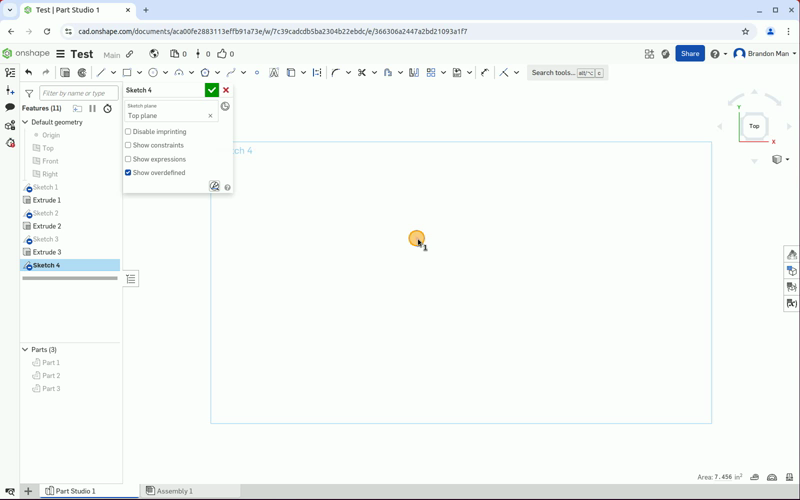
mouse_move(73, 352)
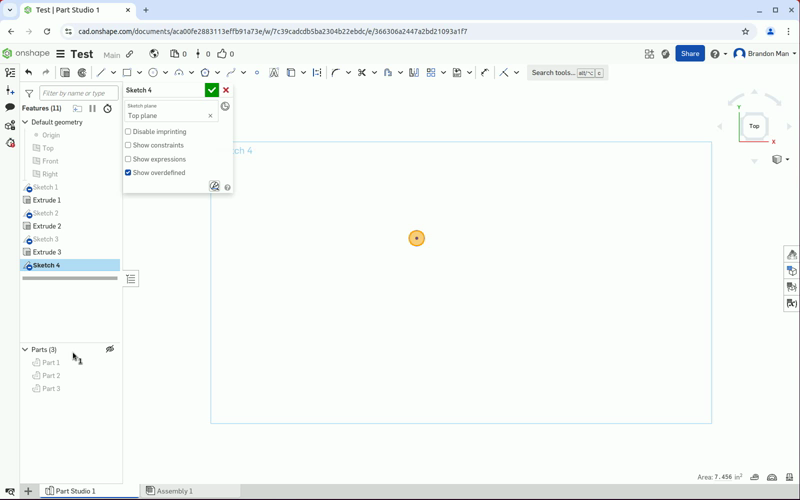
key(shift+y)
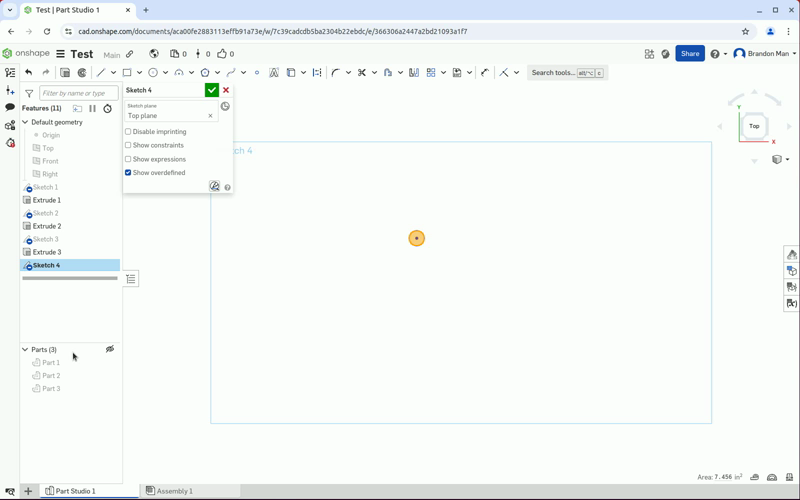
key(shift+e)
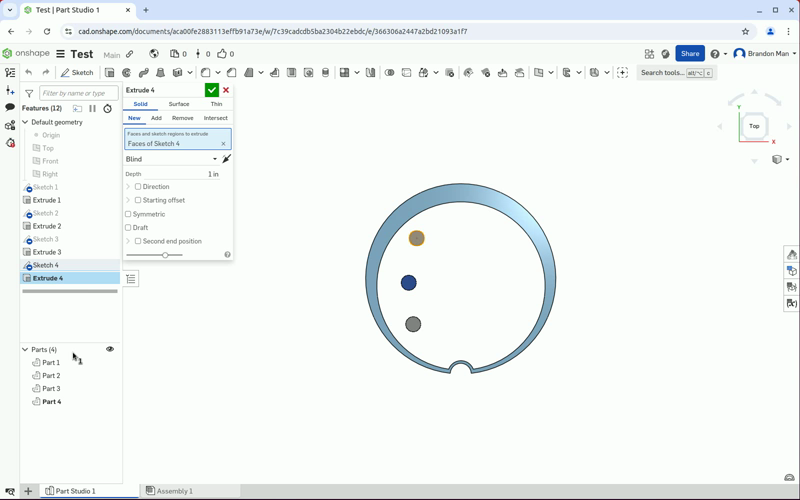
mouse_move(143, 106)
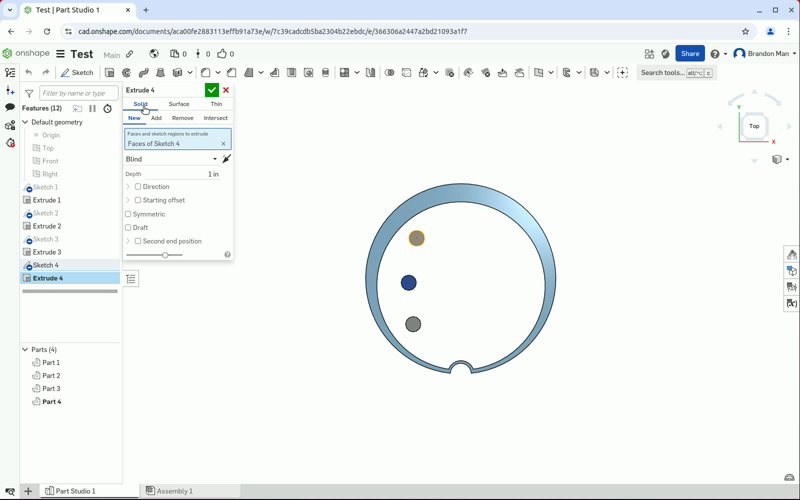
click(143, 106)
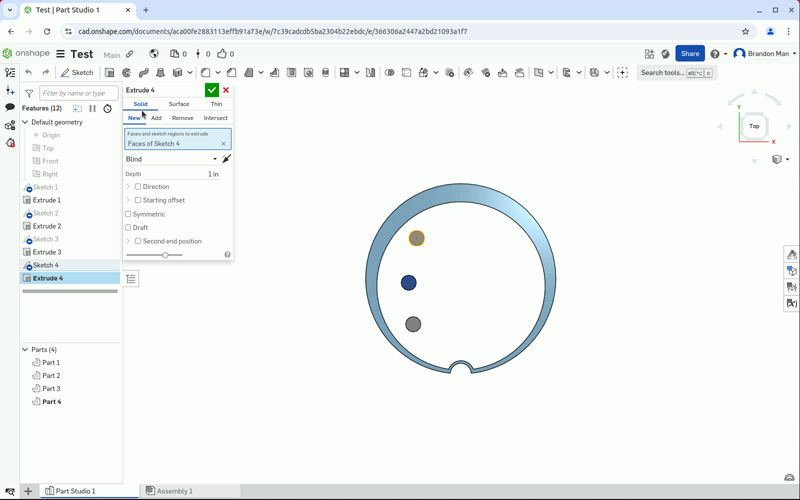
mouse_move(137, 120)
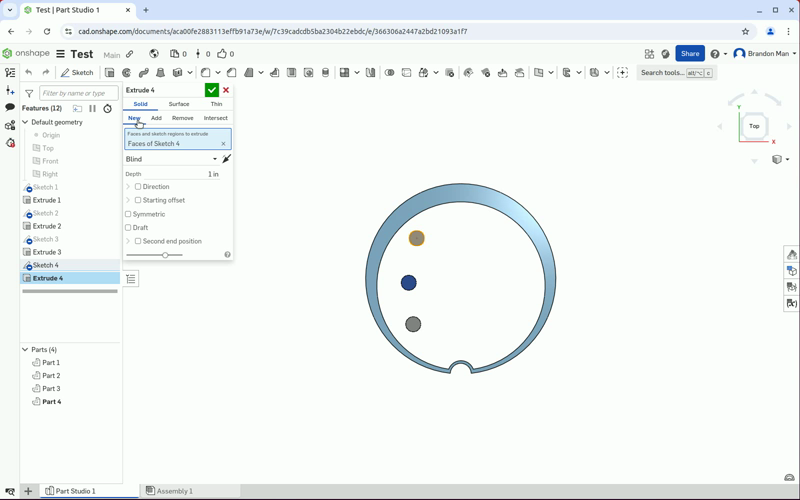
click(137, 120)
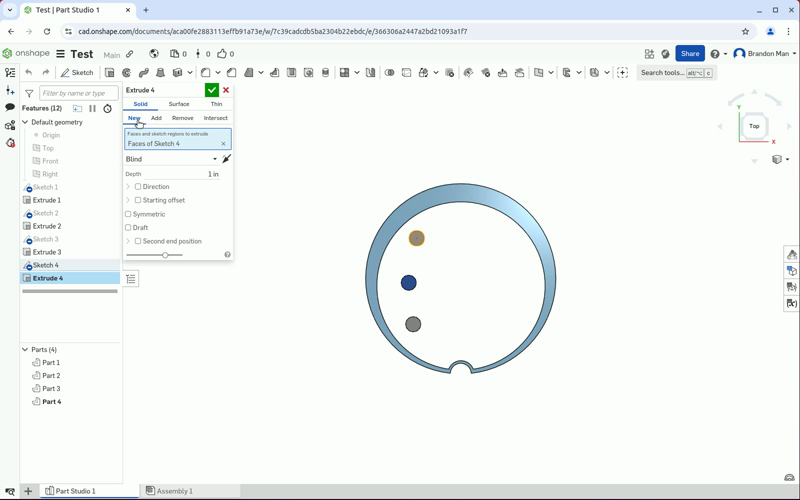
key(tab, 4)
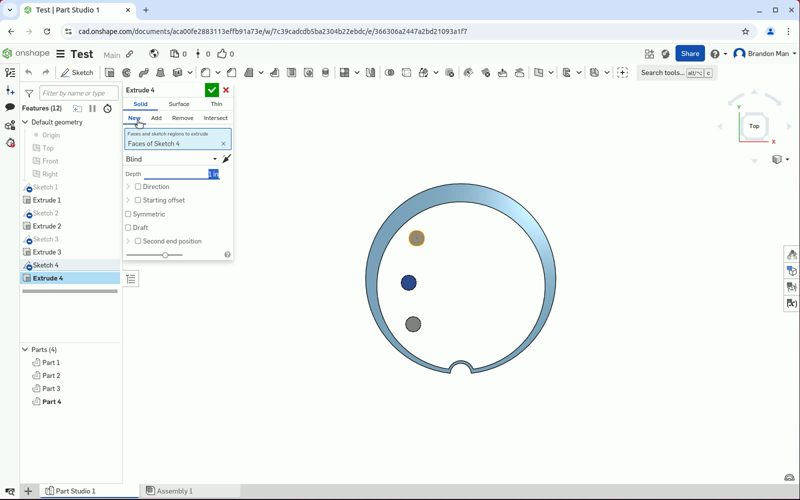
text(1.444)
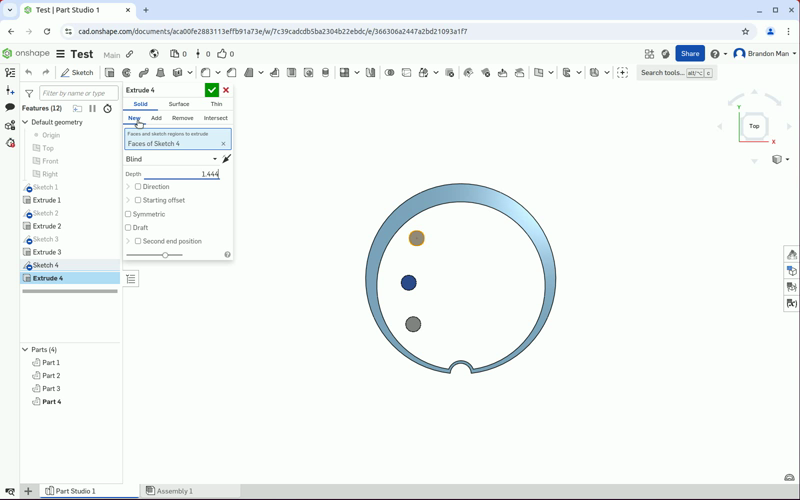
key(enter)
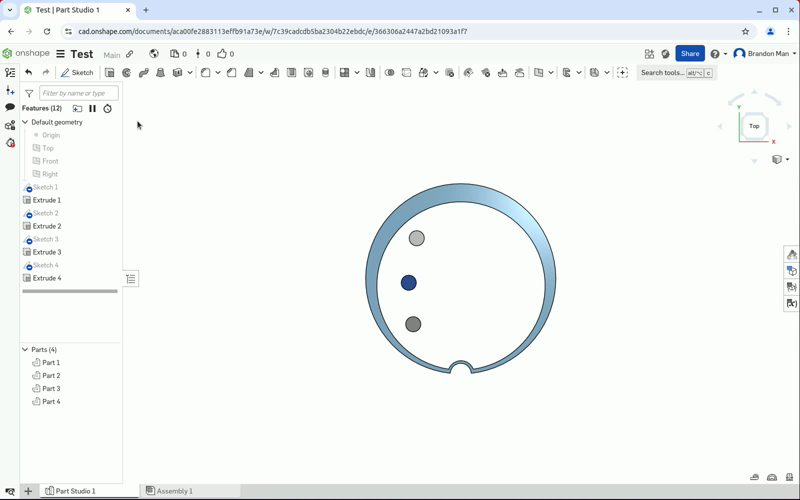
key(shift+h)
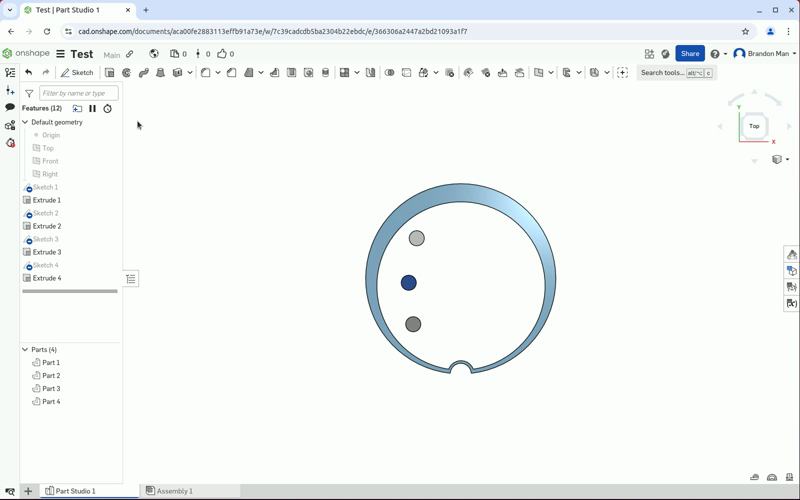
key(shift+h)
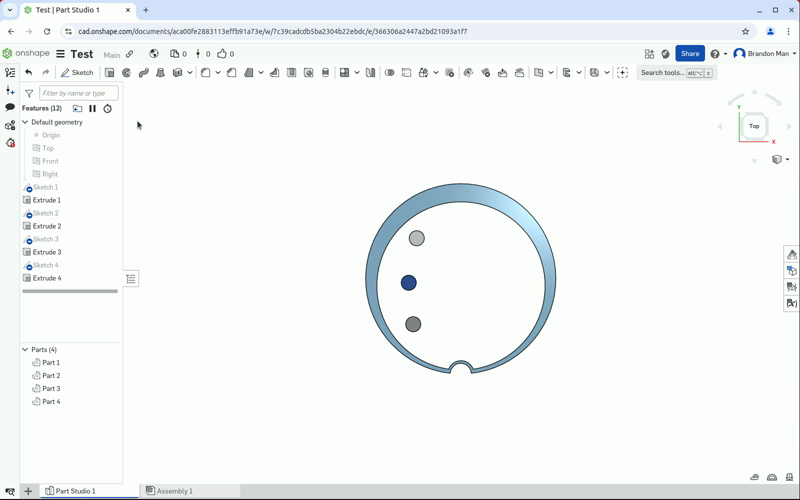
mouse_move(73, 189)
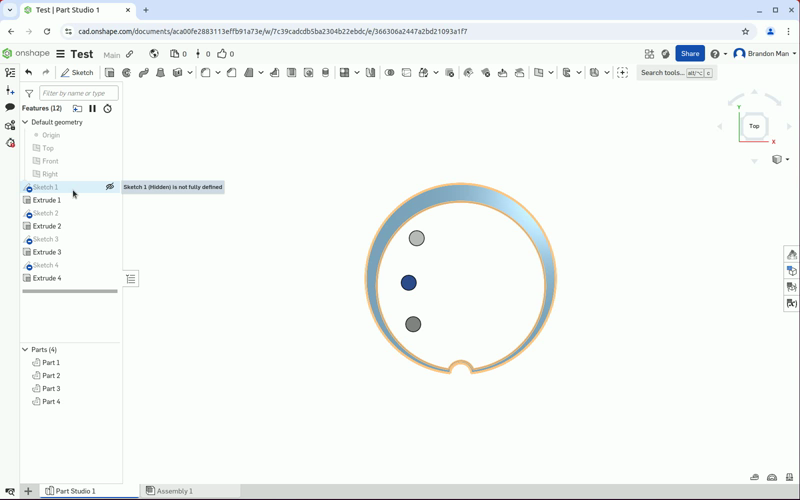
click(73, 189)
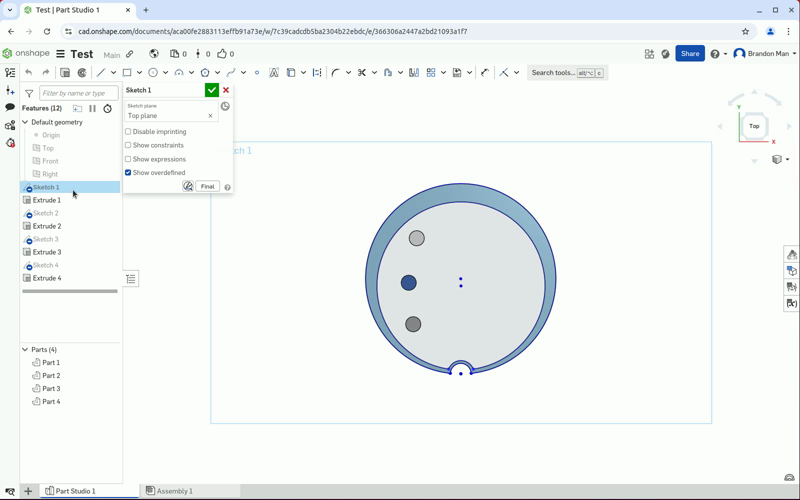
mouse_move(229, 92)
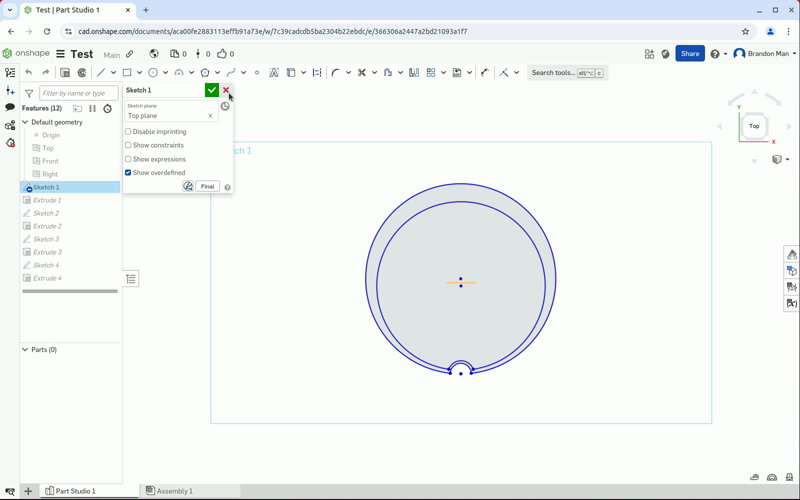
click(229, 92)
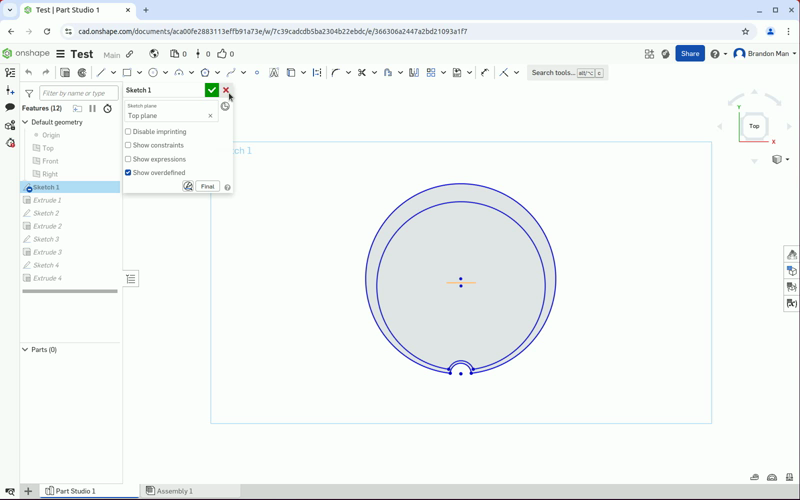
key(shift+s)
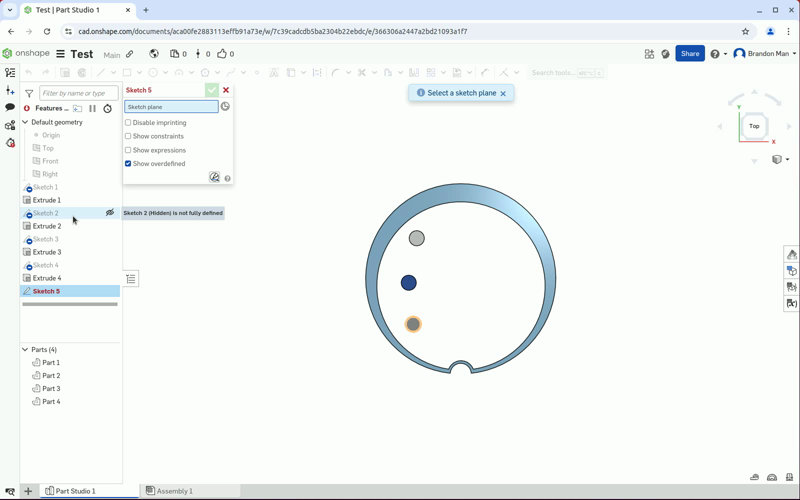
scroll(3)
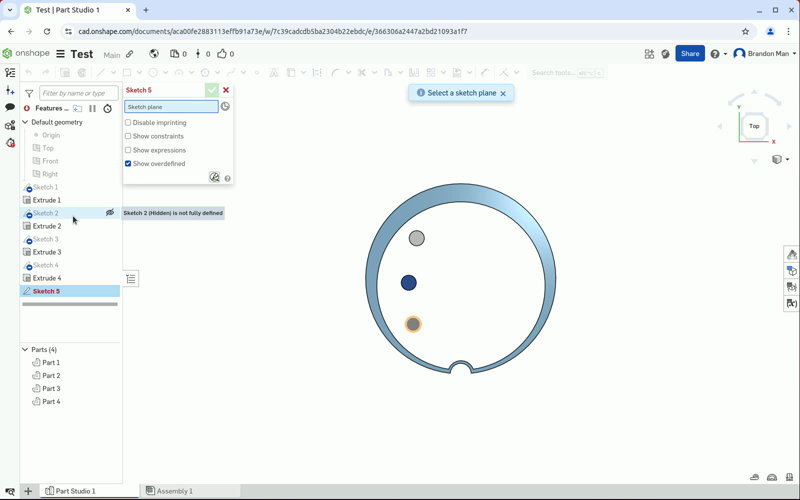
mouse_move(73, 150)
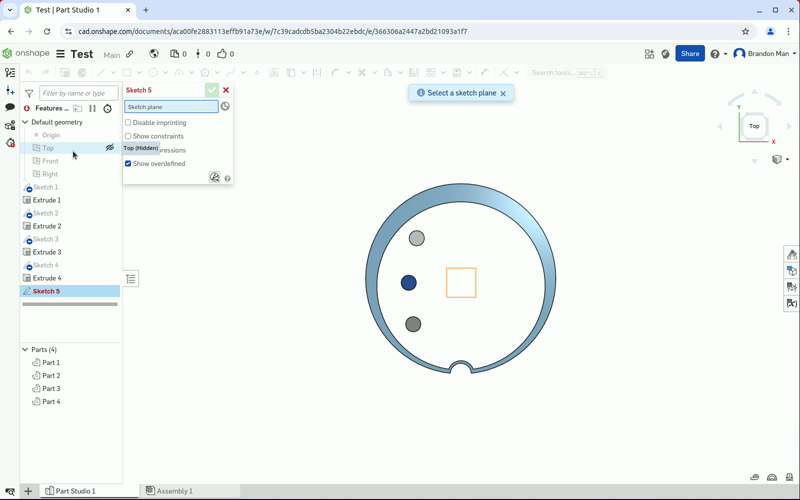
click(73, 150)
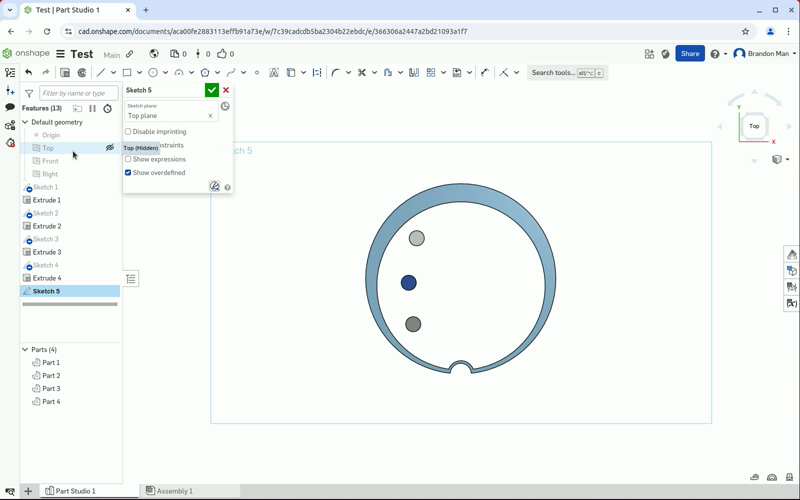
mouse_move(73, 352)
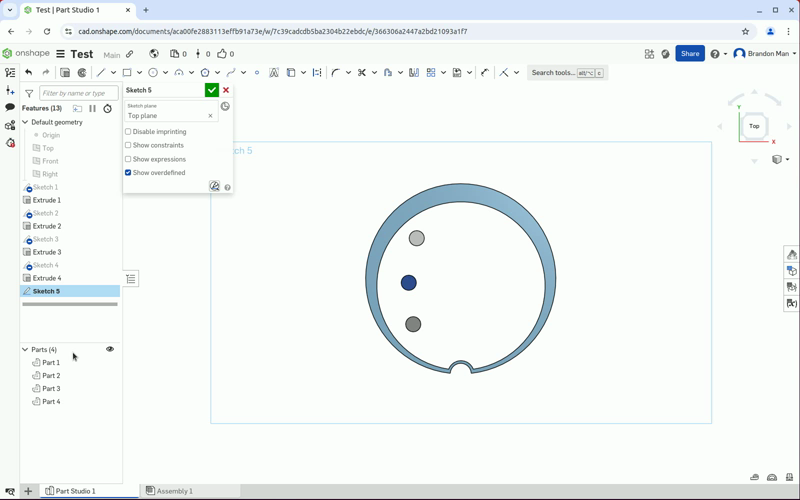
key(y)
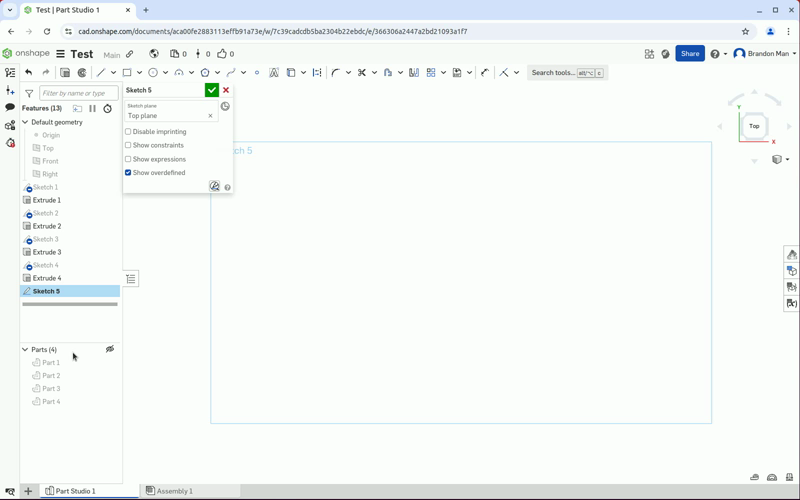
key(c)
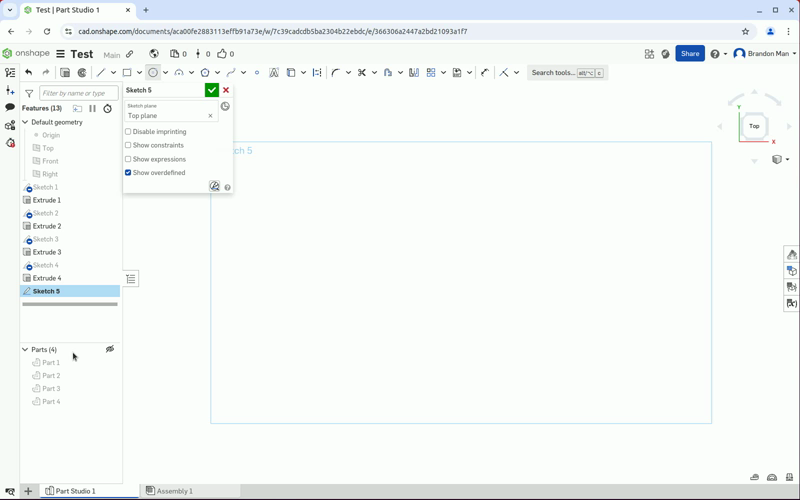
key_down(shift)
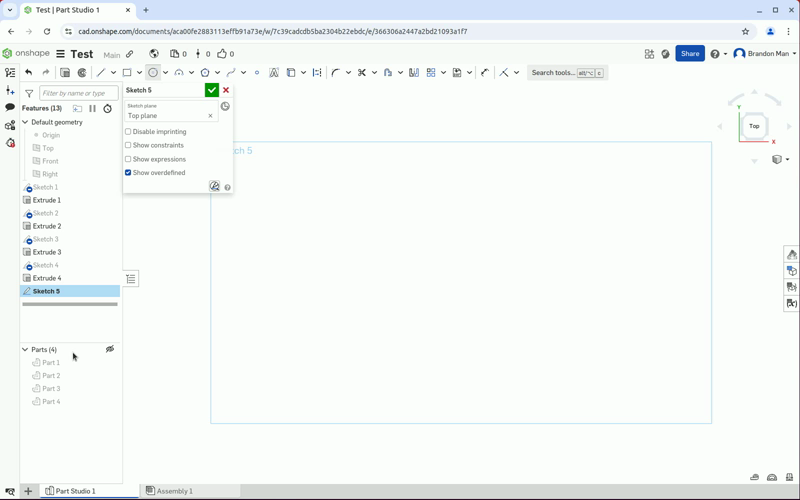
mouse_move(461, 219)
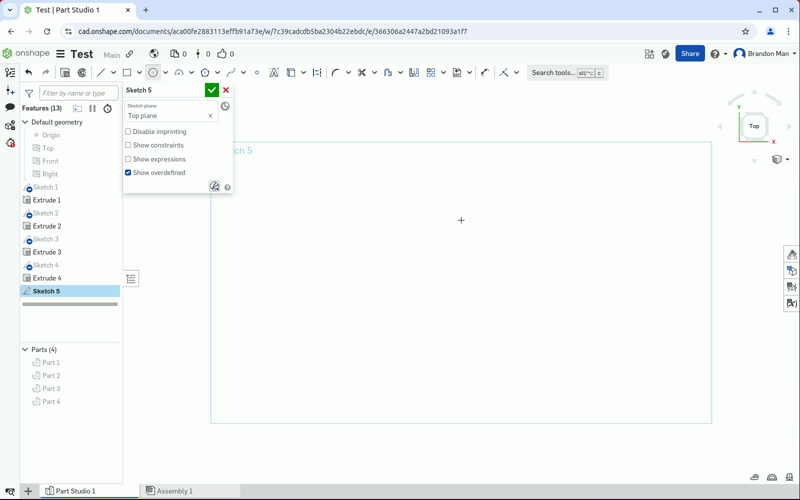
click(461, 219)
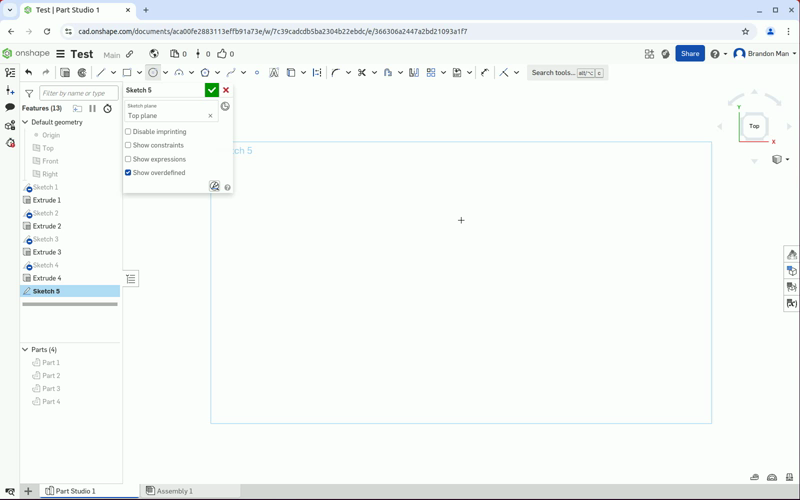
key_up(shift)
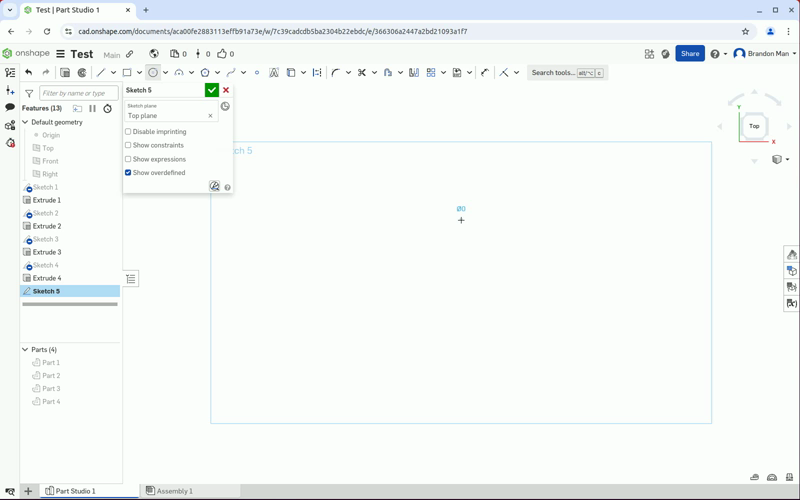
mouse_move(468, 219)
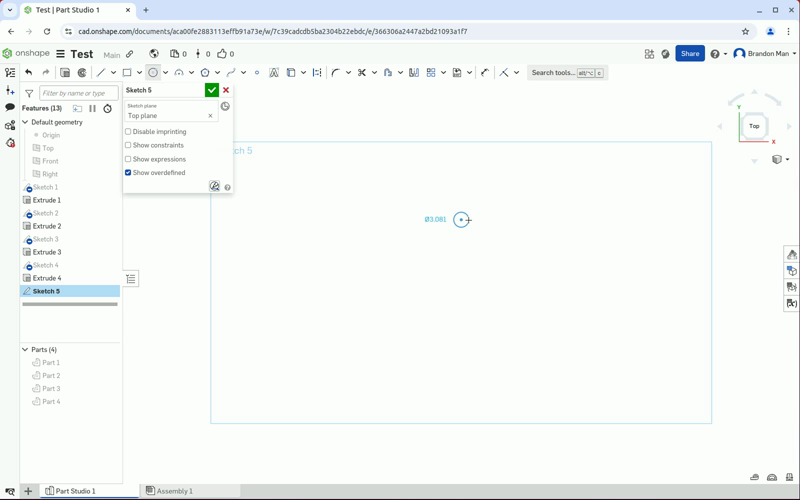
click(468, 219)
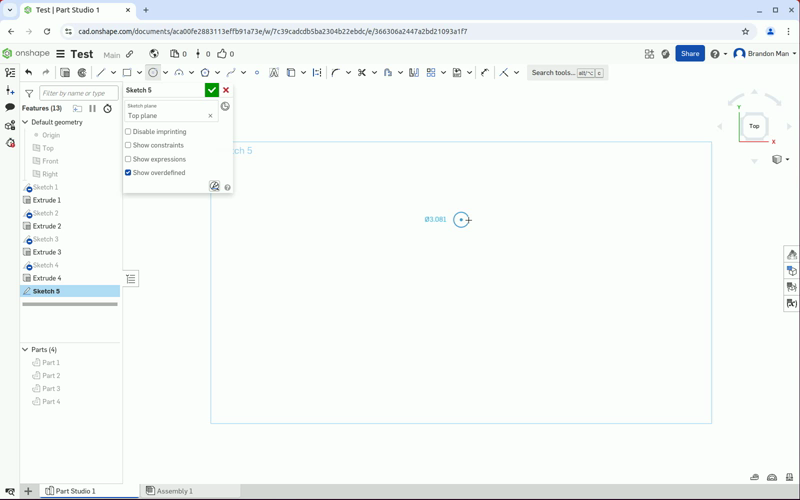
key(esc)
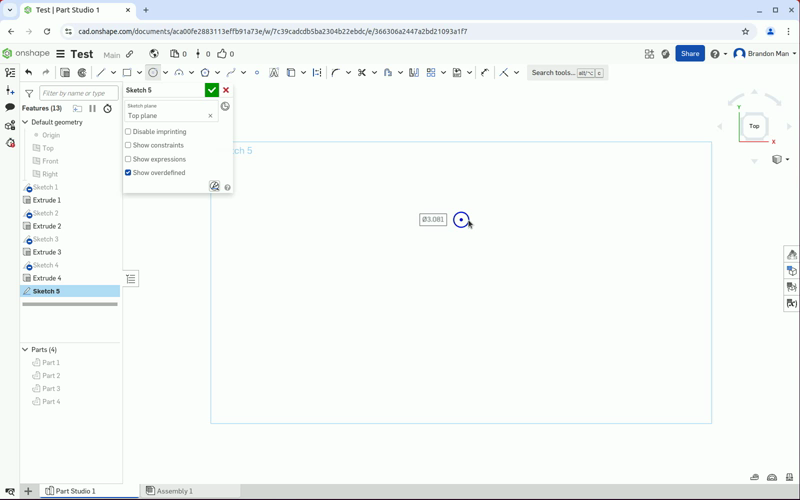
mouse_move(455, 216)
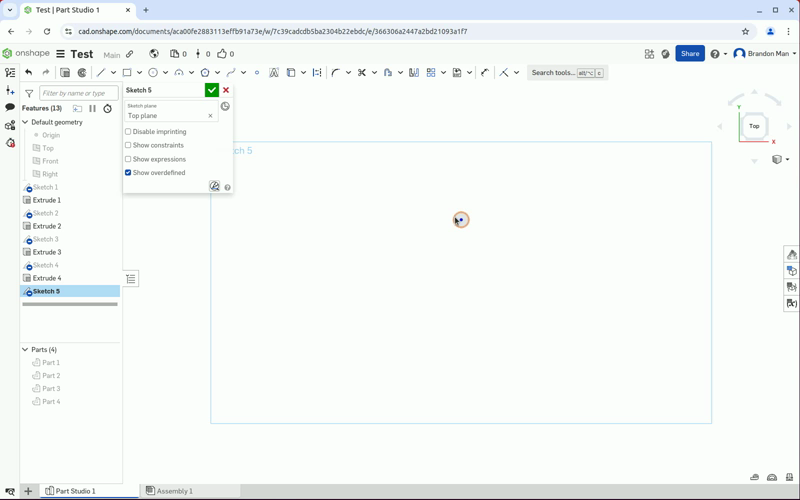
scroll(6)
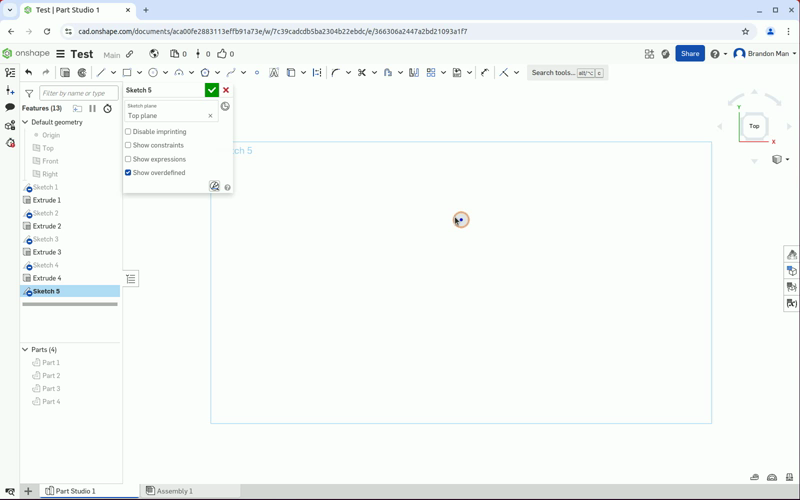
scroll(6)
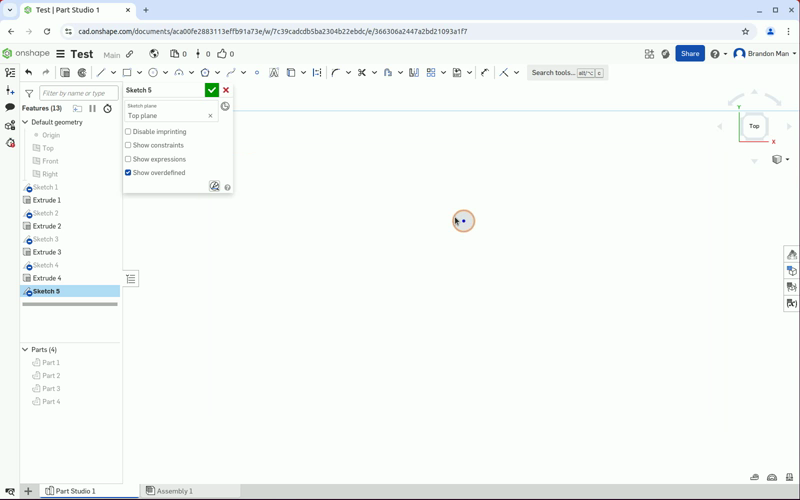
scroll(6)
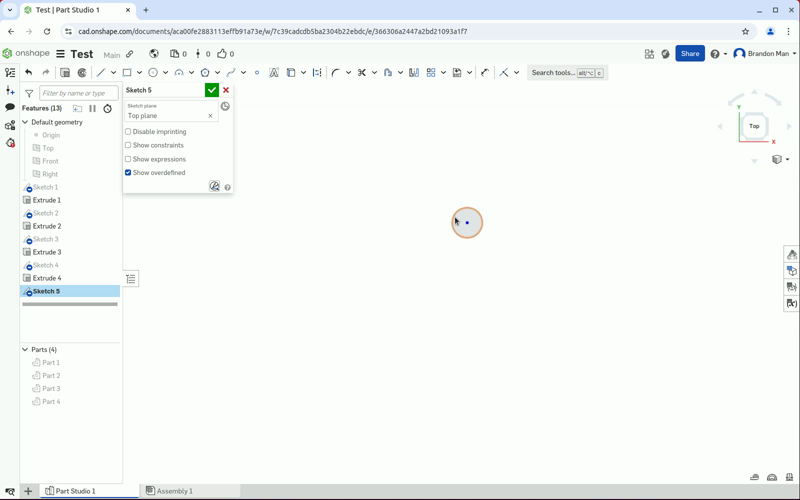
scroll(6)
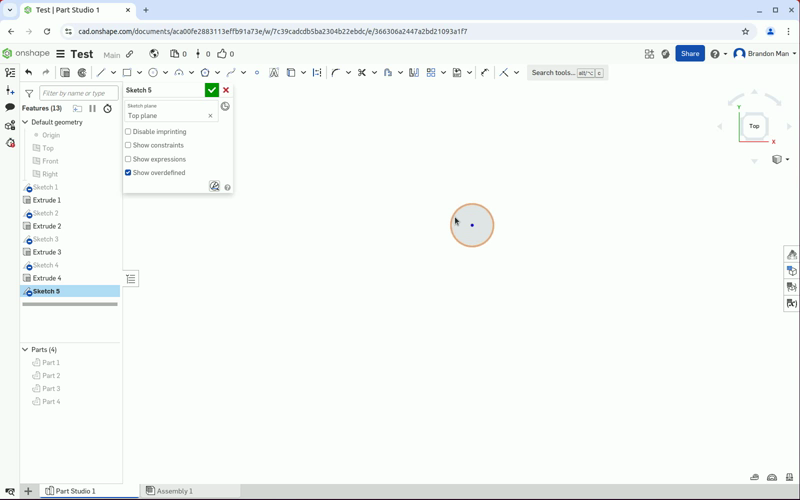
scroll(6)
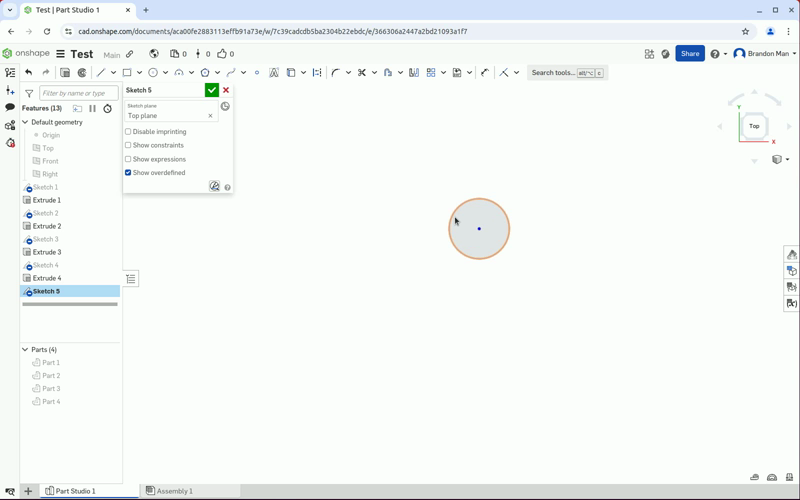
scroll(6)
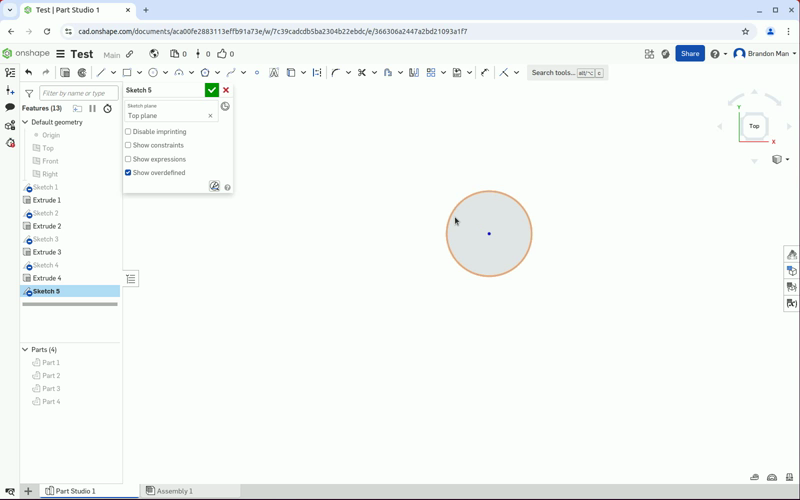
scroll(6)
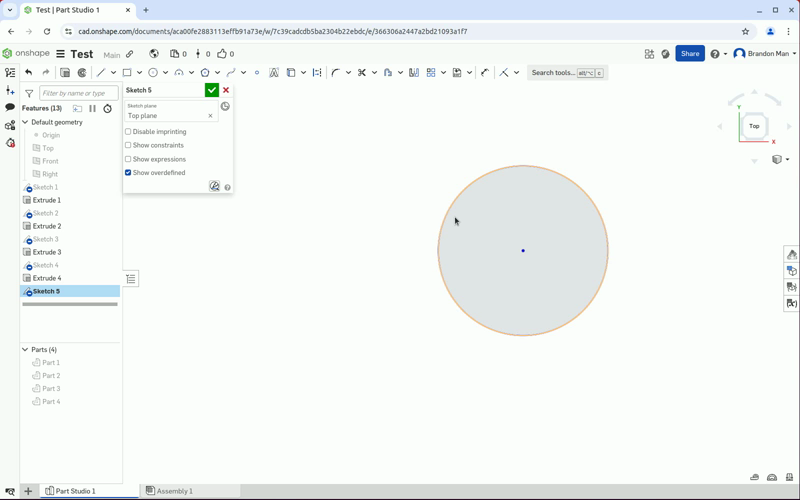
click(455, 216)
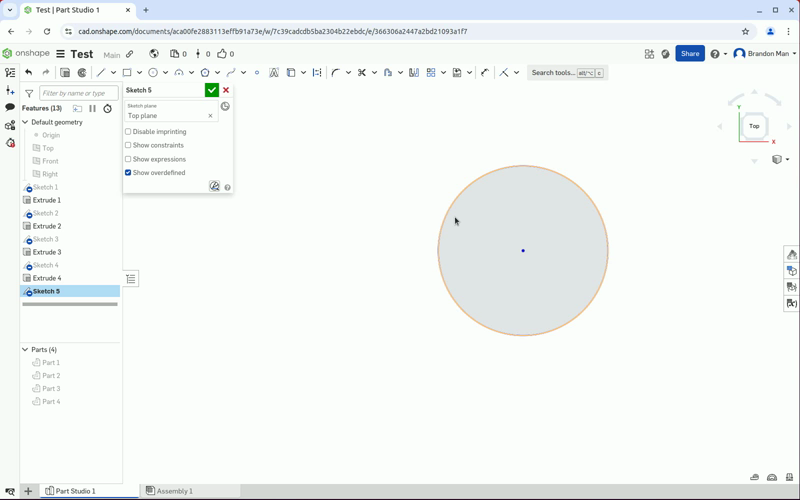
scroll(-6)
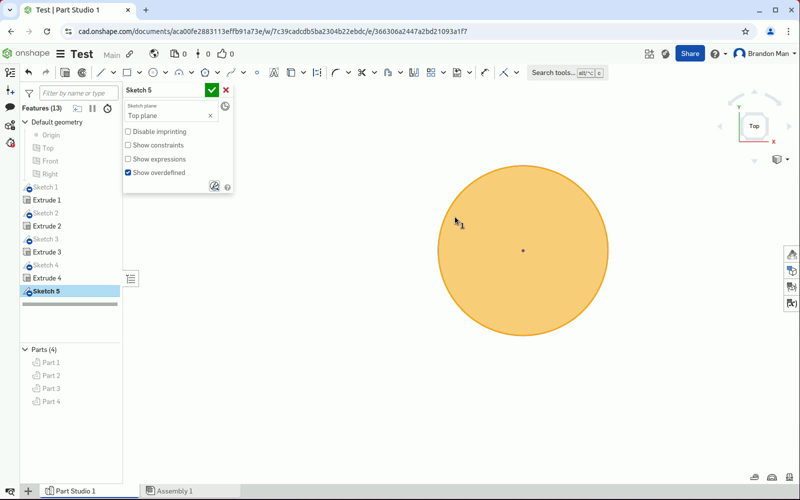
scroll(-6)
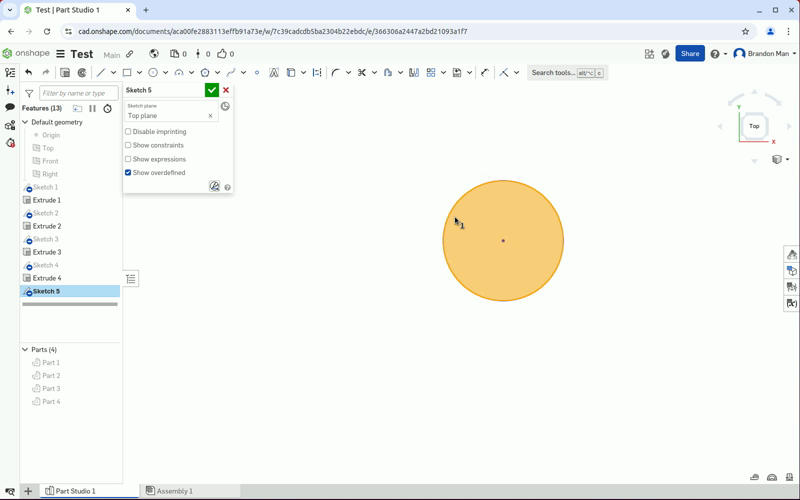
scroll(-6)
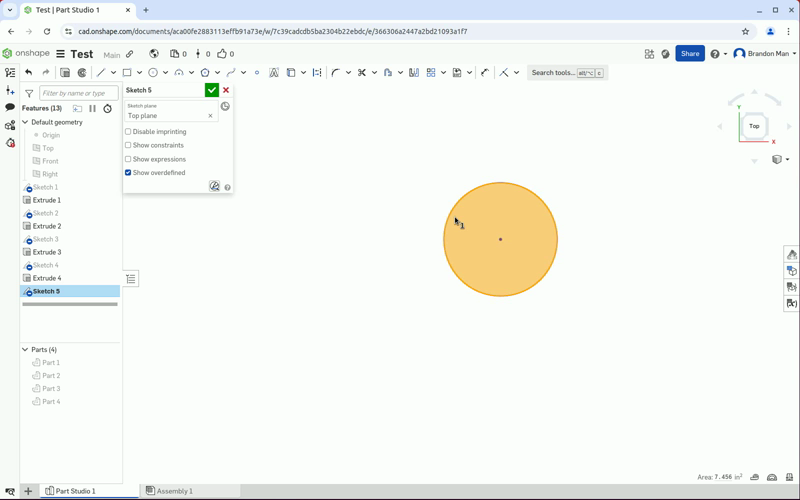
scroll(-6)
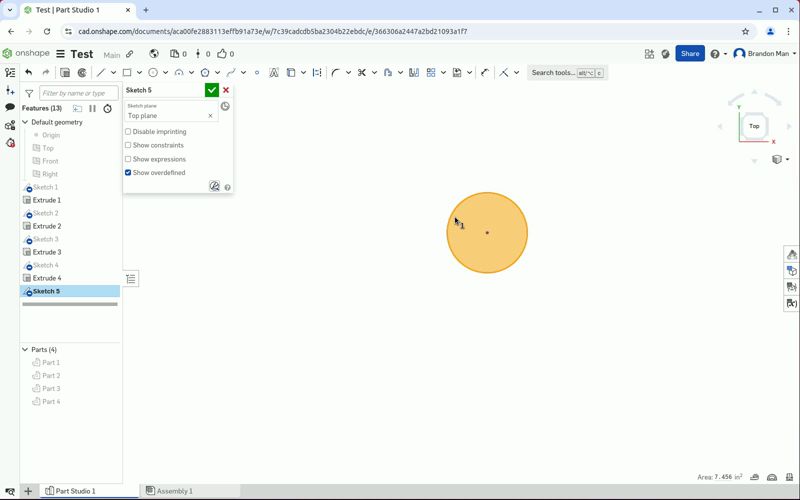
scroll(-6)
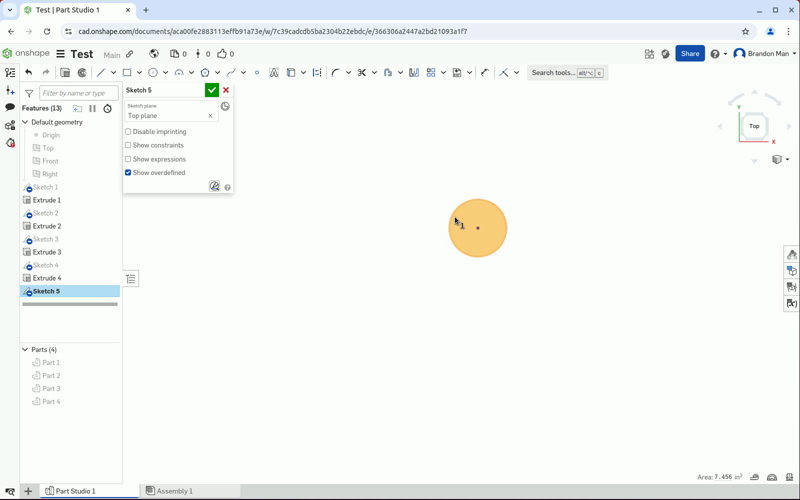
scroll(-6)
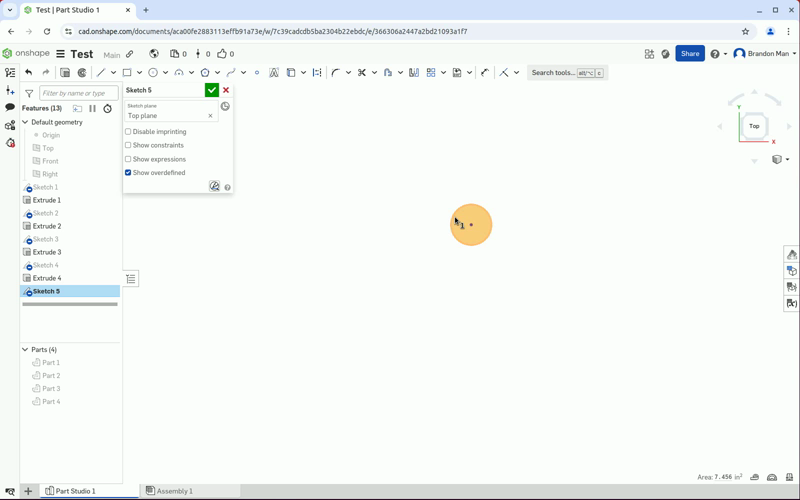
scroll(-6)
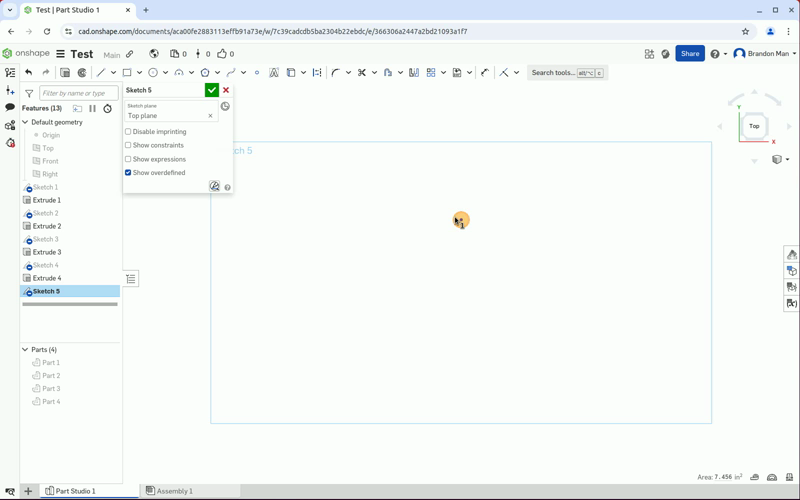
mouse_move(73, 352)
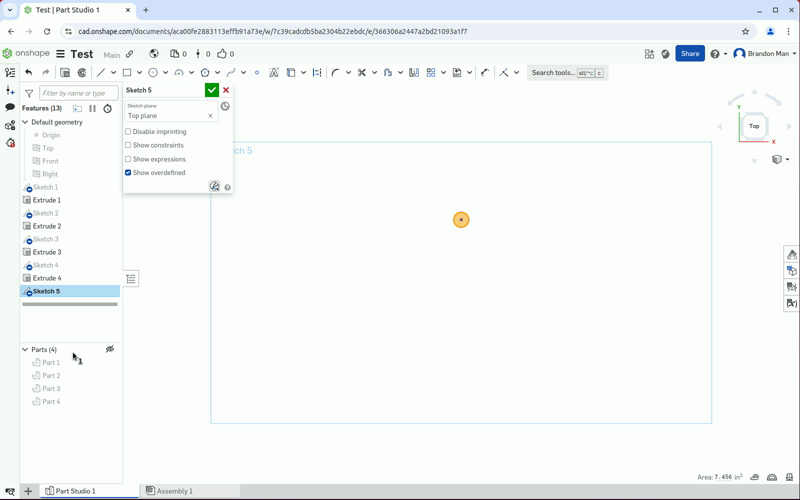
key(shift+y)
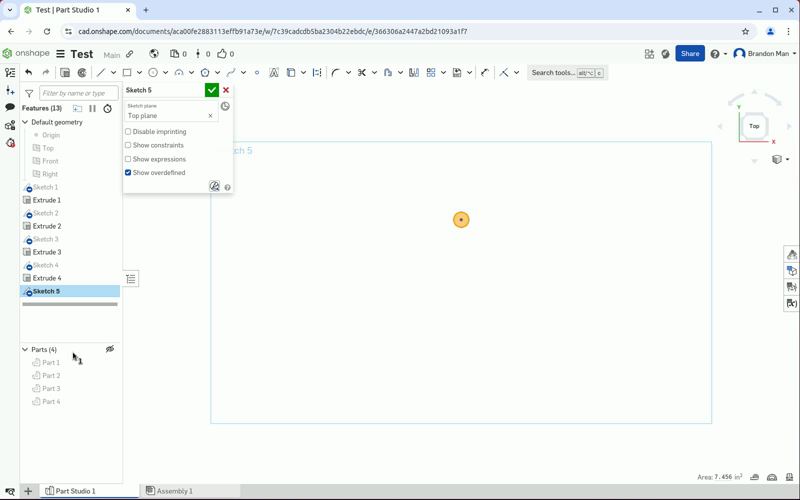
key(shift+e)
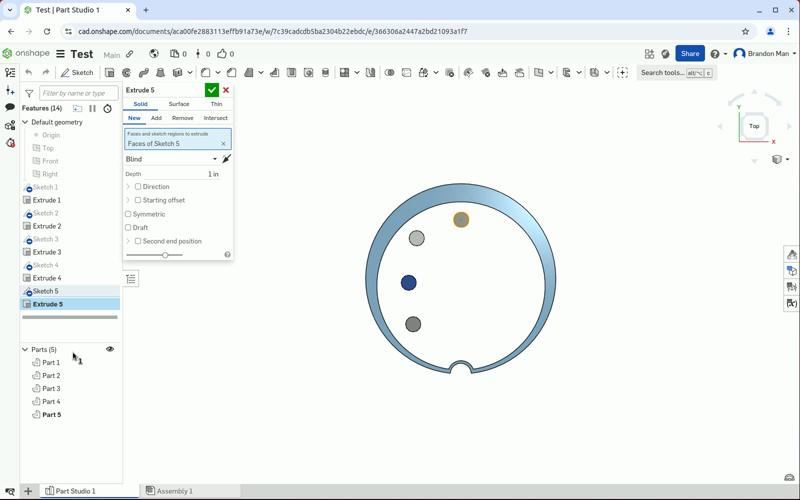
mouse_move(143, 106)
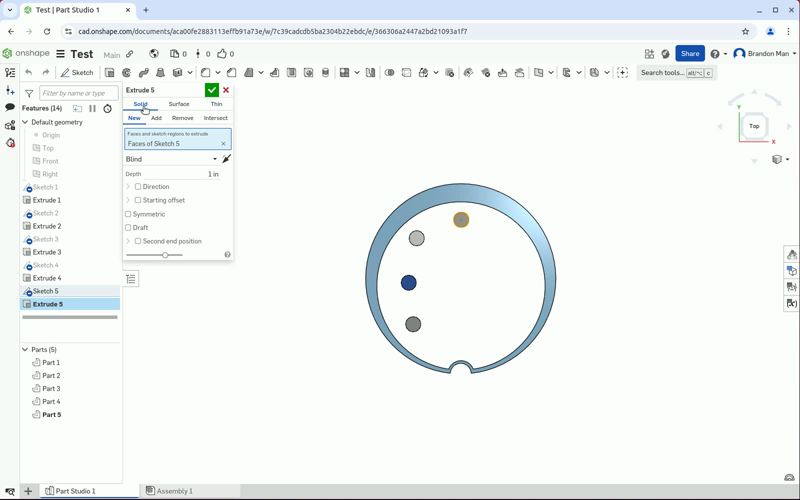
click(143, 106)
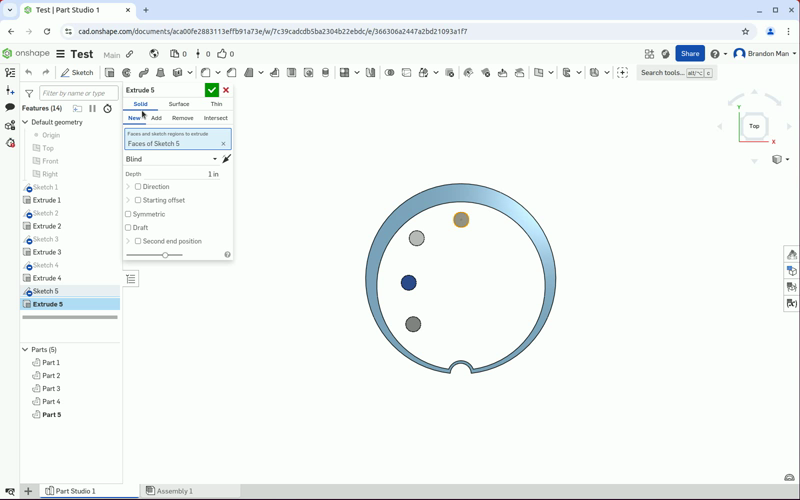
mouse_move(137, 120)
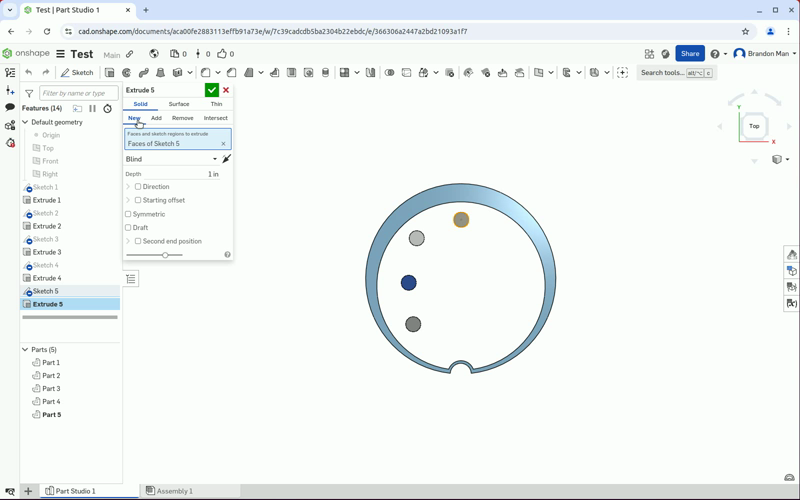
click(137, 120)
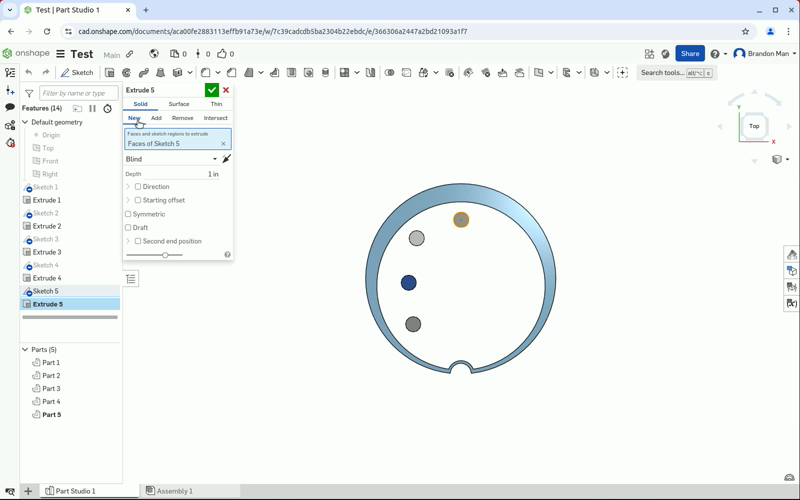
key(tab, 4)
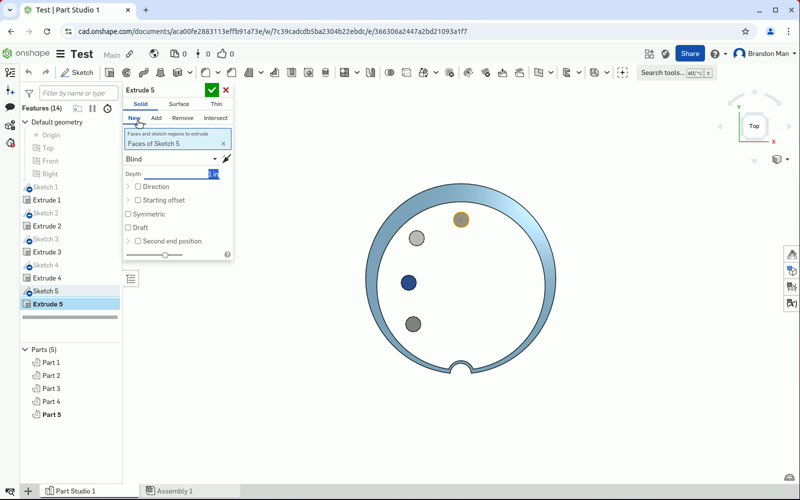
text(1.444)
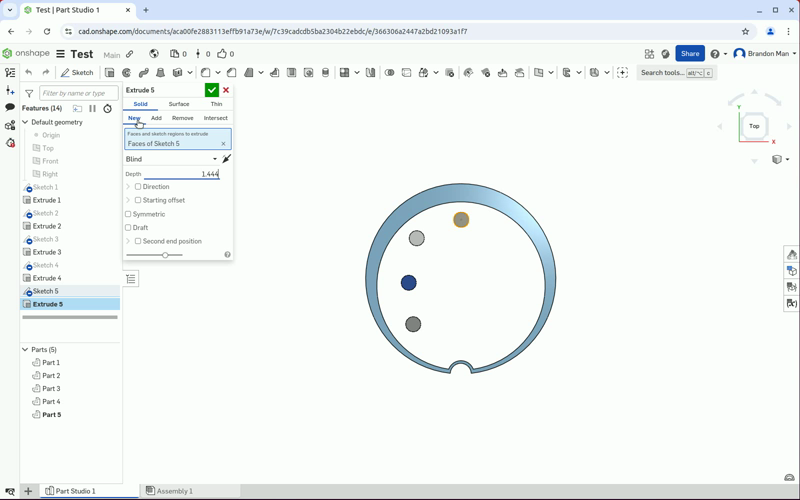
key(enter)
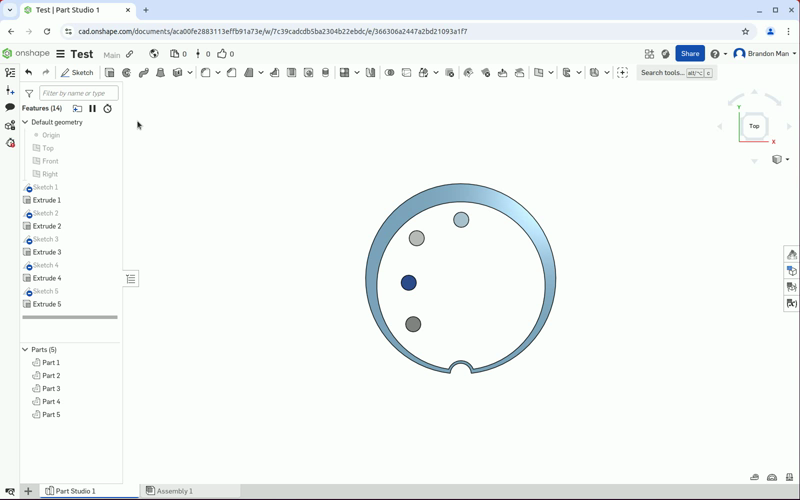
key(shift+h)
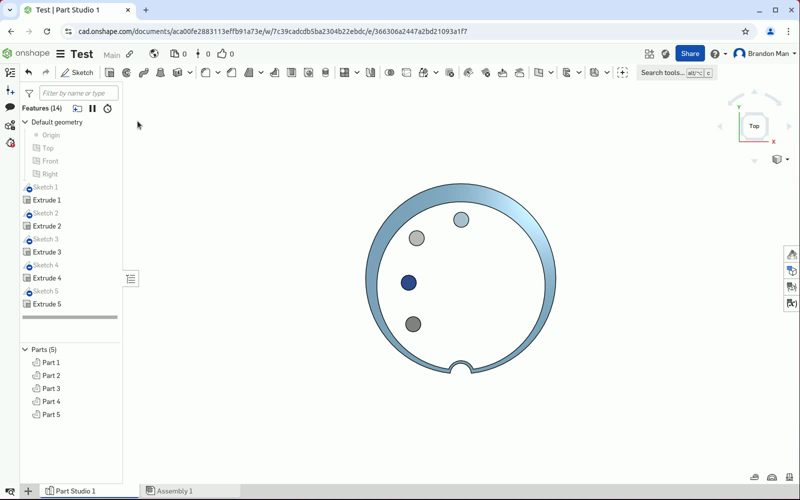
key(shift+h)
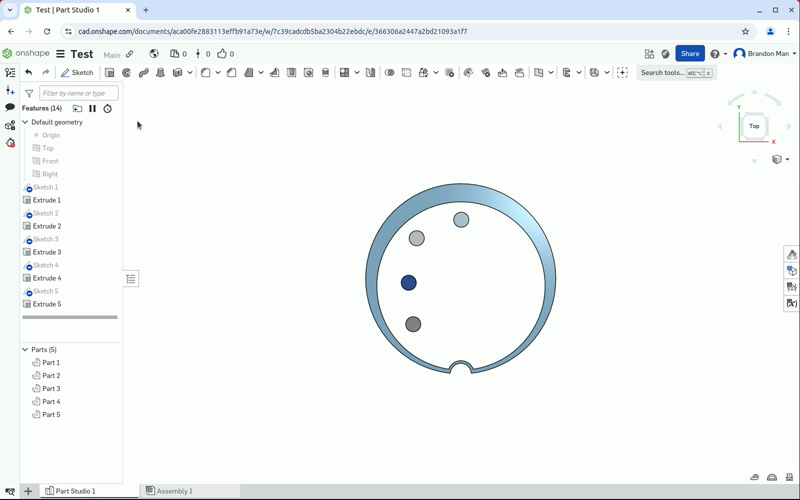
mouse_move(73, 189)
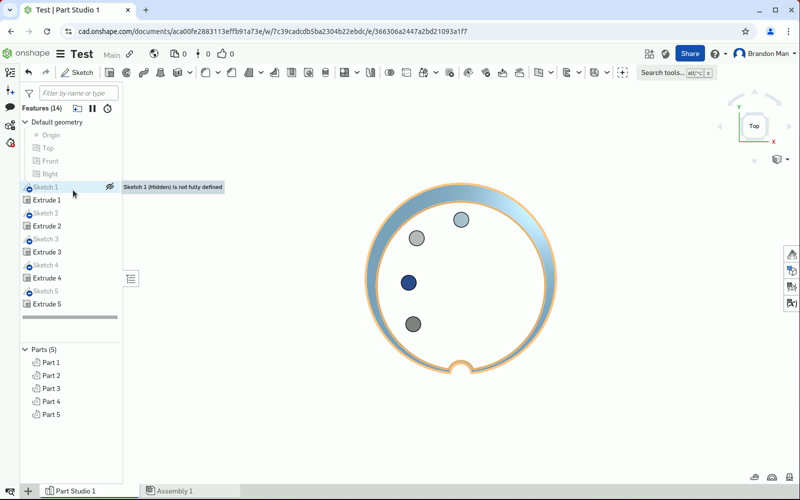
click(73, 189)
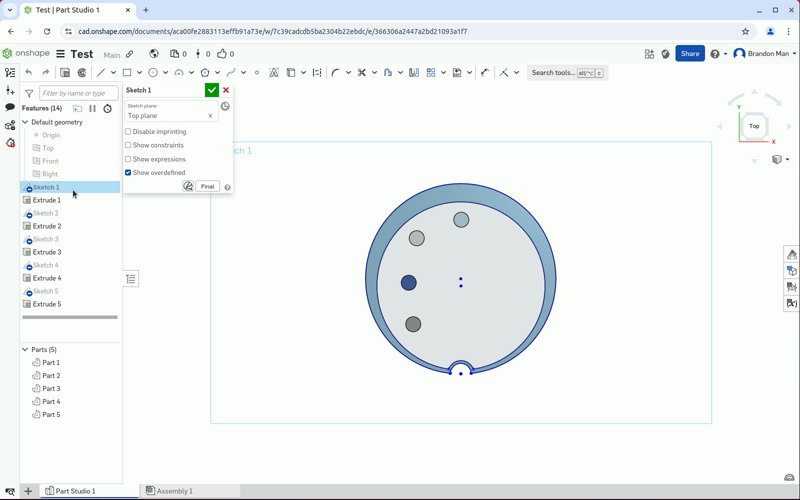
mouse_move(229, 92)
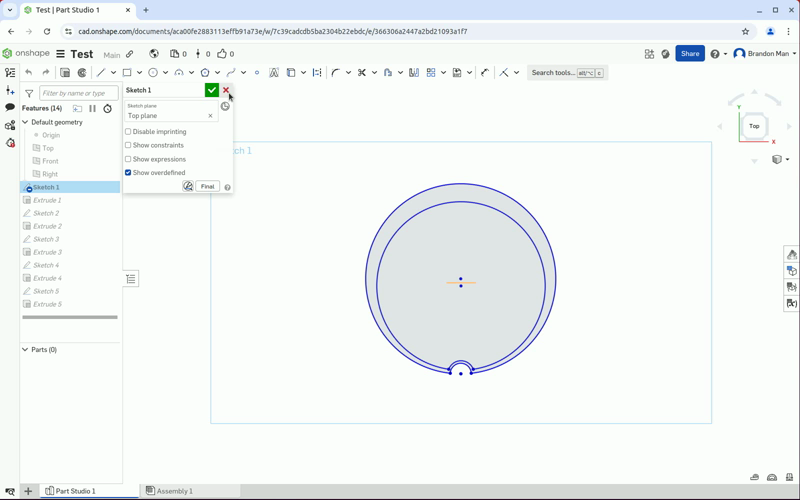
click(229, 92)
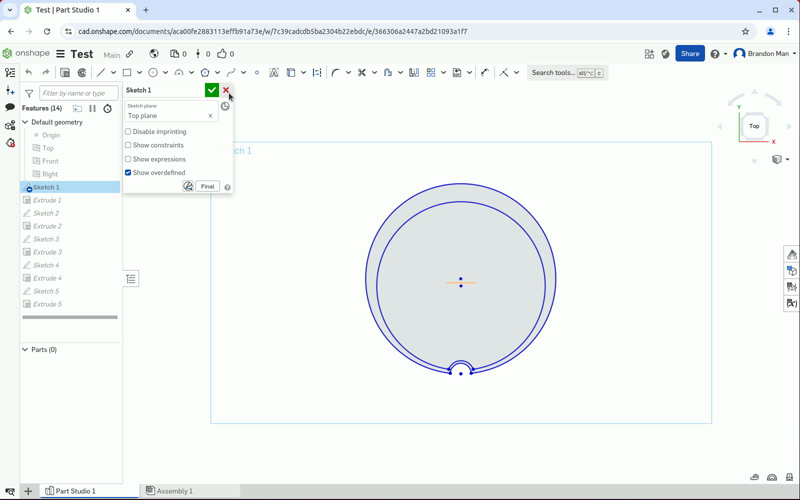
key(shift+s)
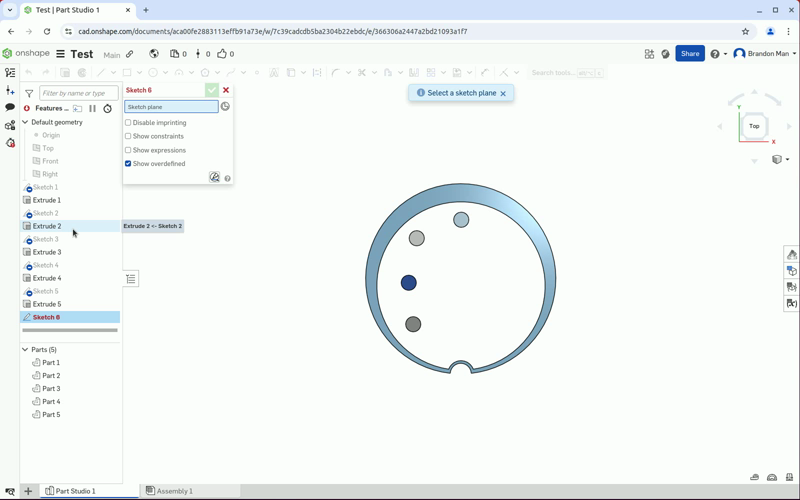
scroll(3)
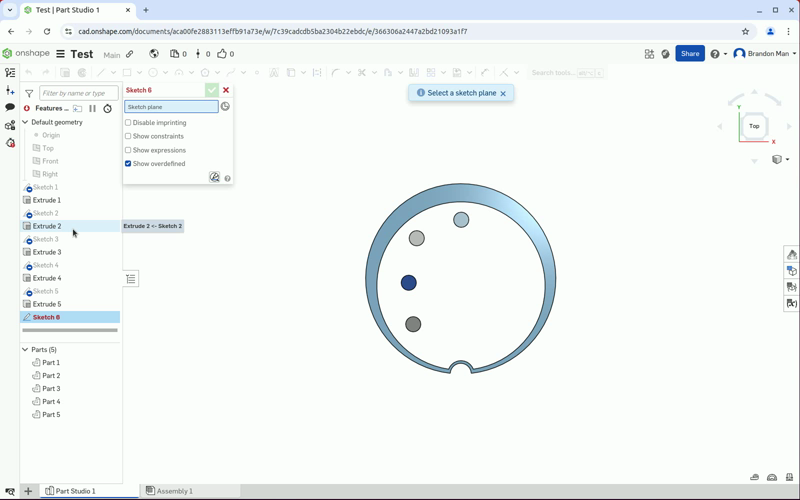
mouse_move(73, 150)
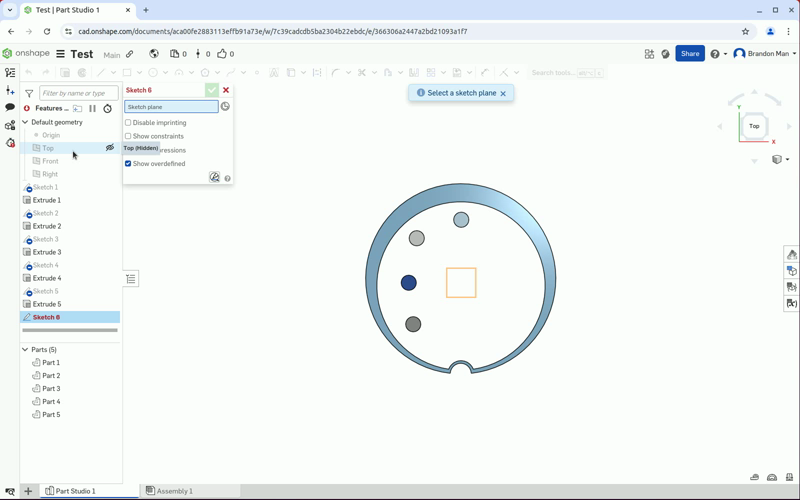
click(73, 150)
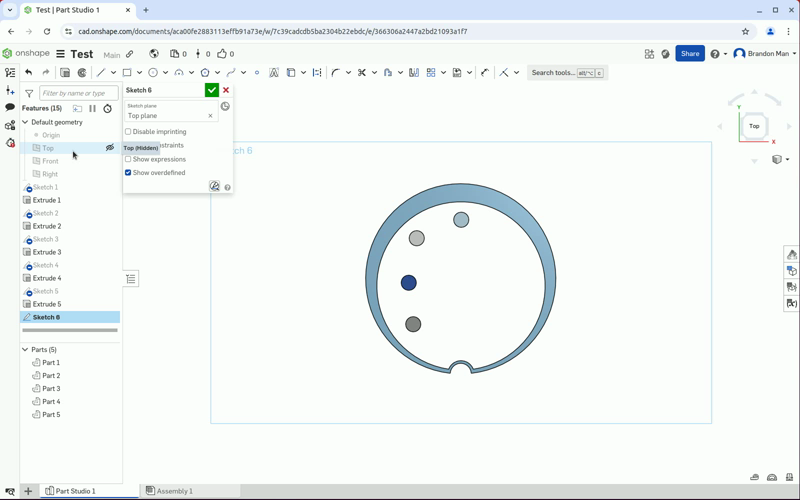
mouse_move(73, 352)
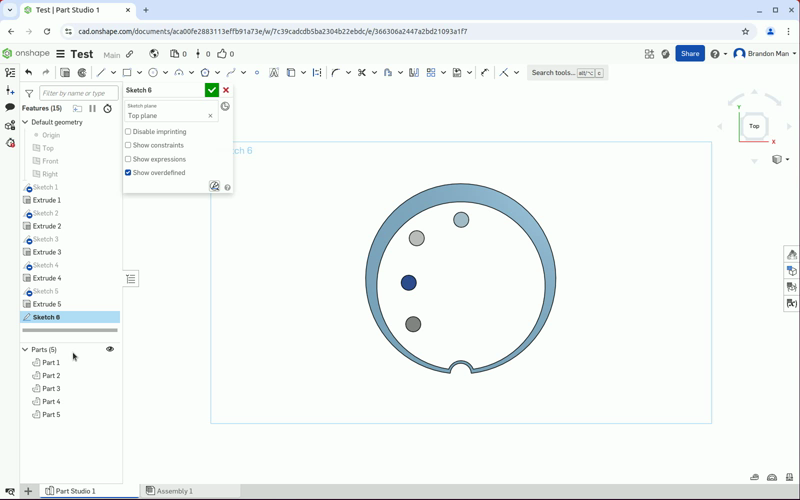
key(y)
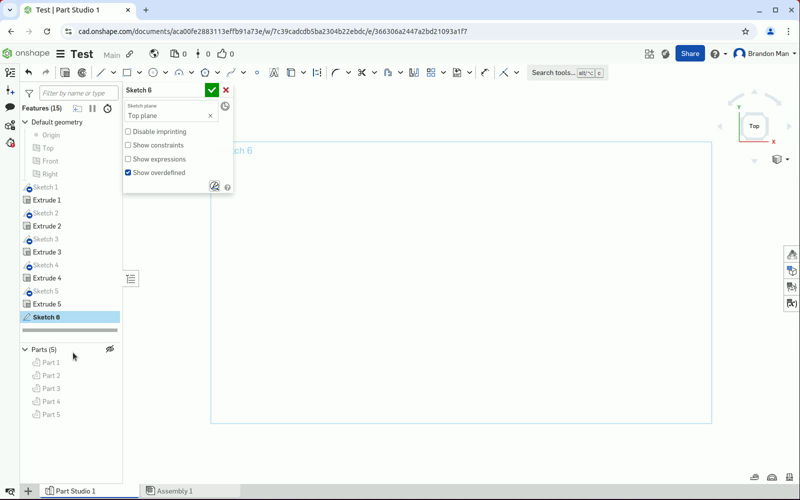
key(c)
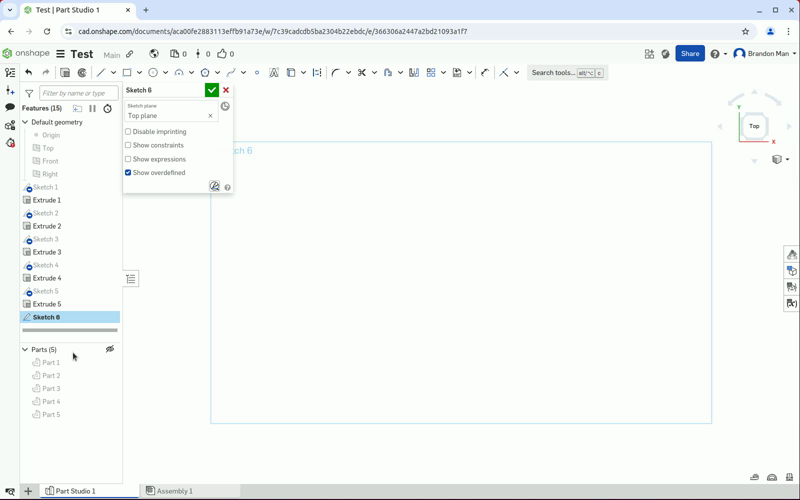
key_down(shift)
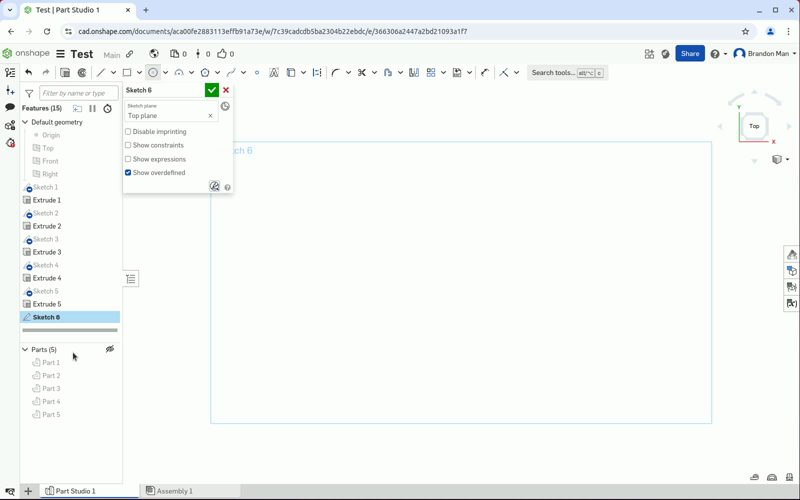
mouse_move(505, 238)
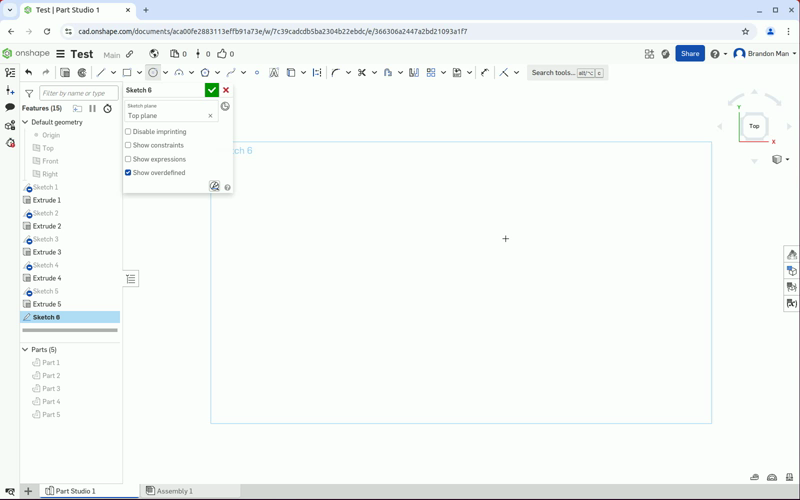
click(505, 238)
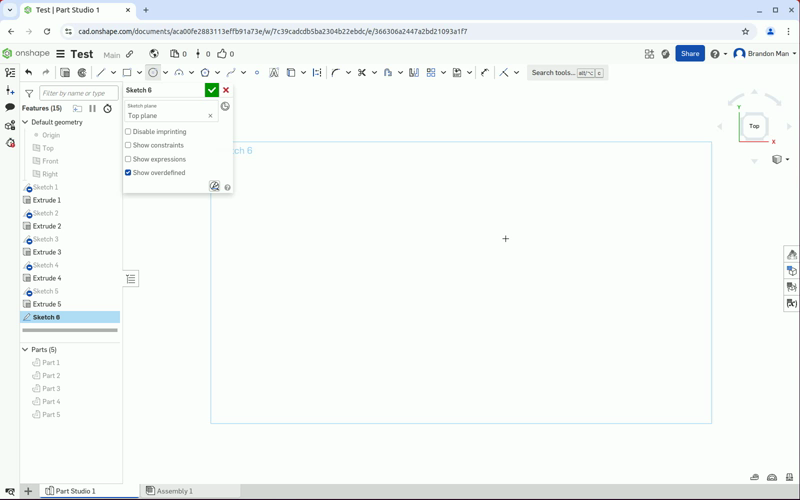
key_up(shift)
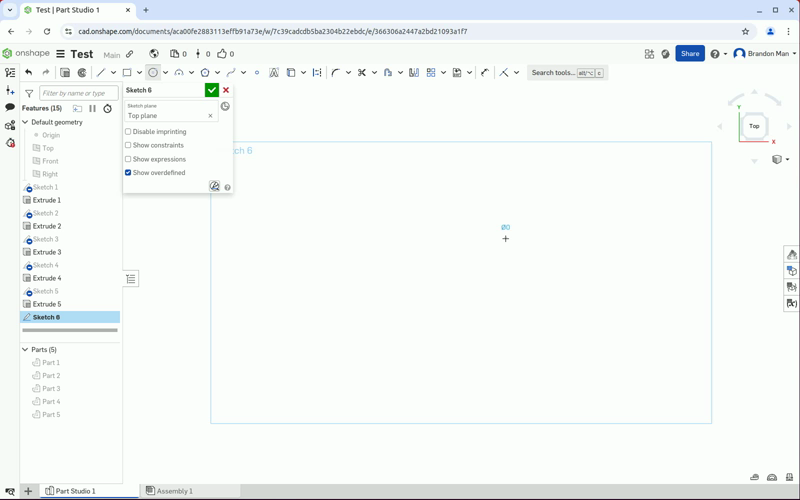
mouse_move(513, 238)
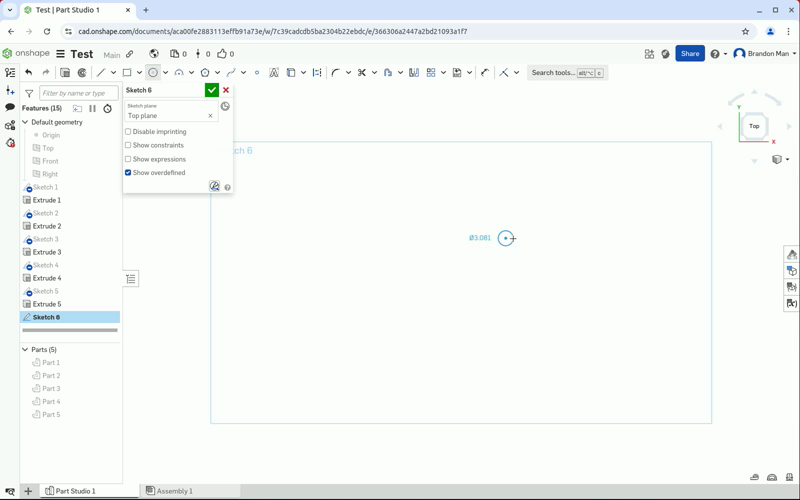
click(513, 238)
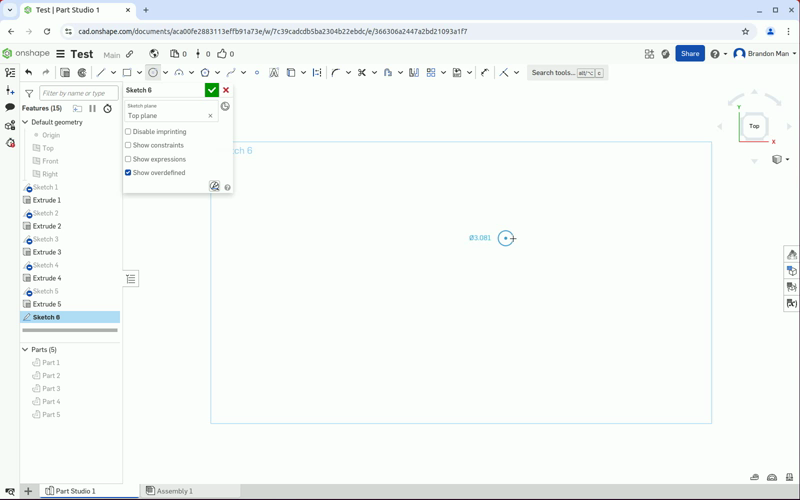
key(esc)
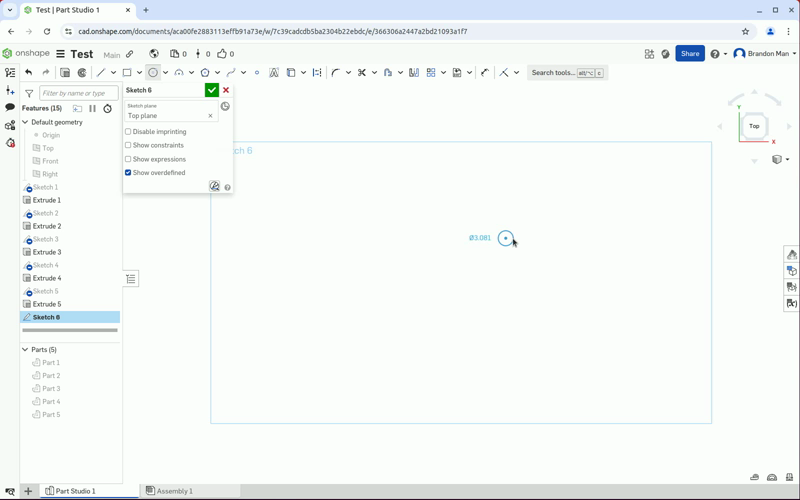
mouse_move(509, 231)
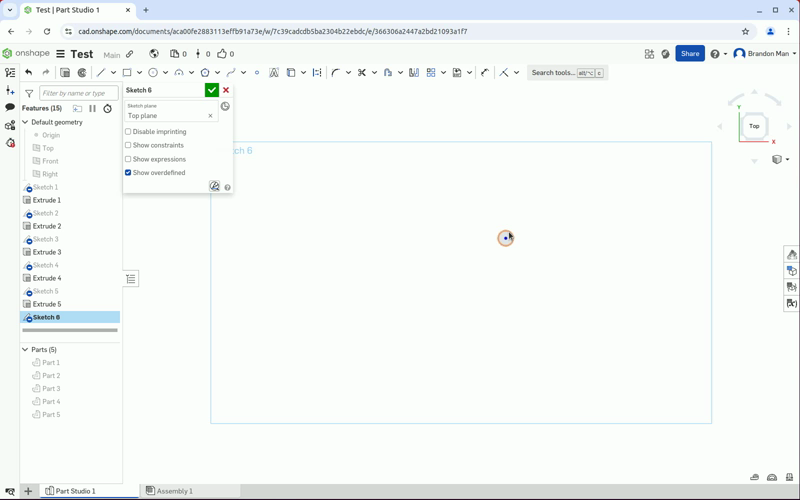
scroll(6)
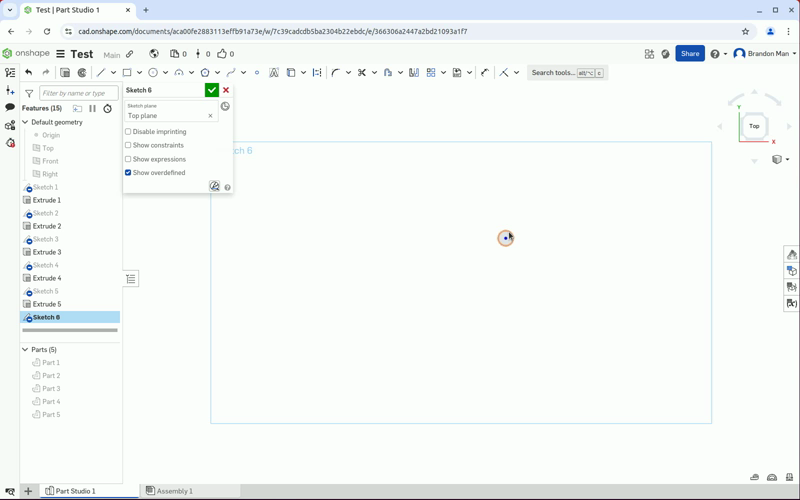
scroll(6)
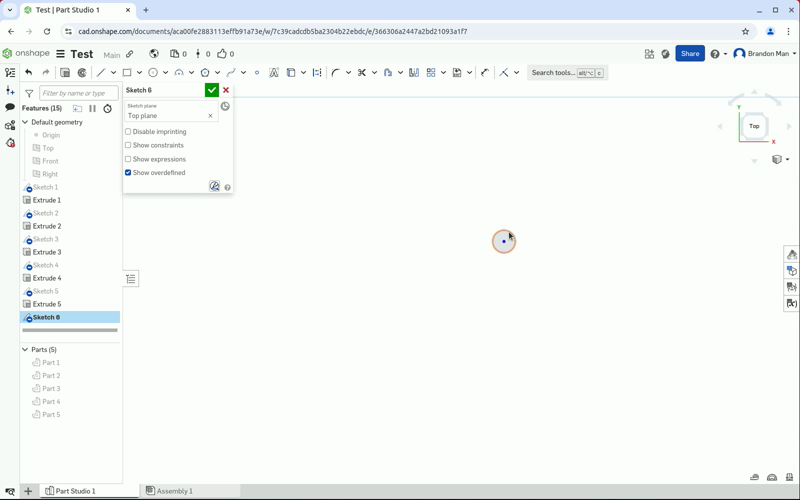
scroll(6)
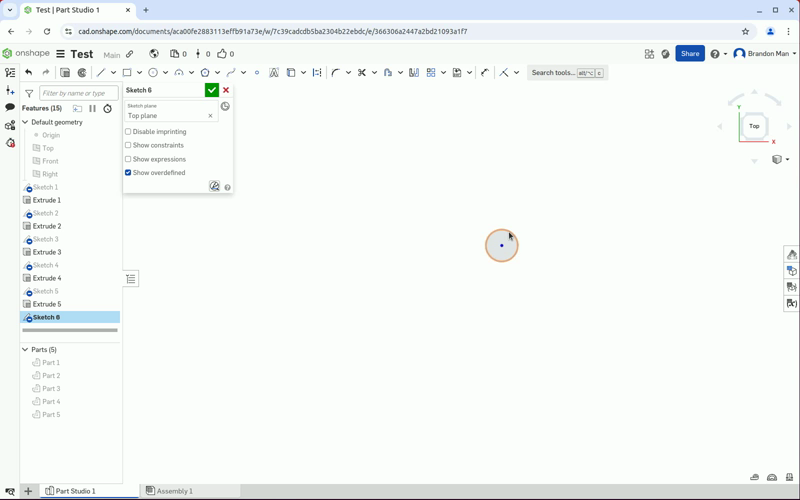
scroll(6)
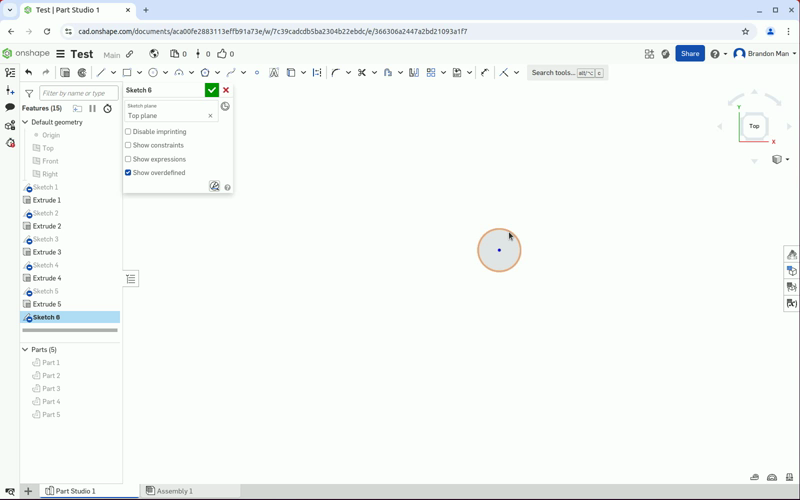
scroll(6)
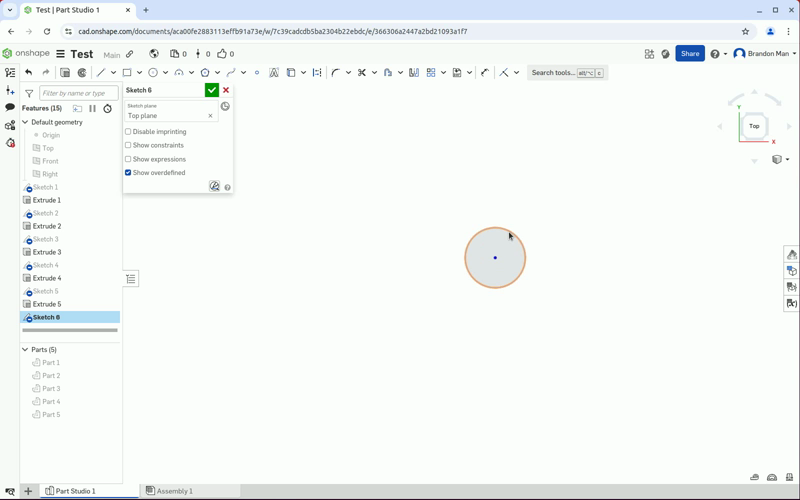
scroll(6)
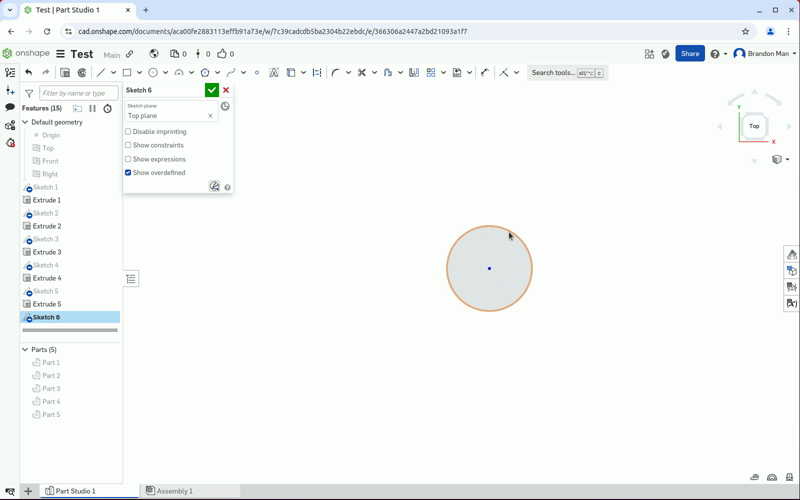
scroll(6)
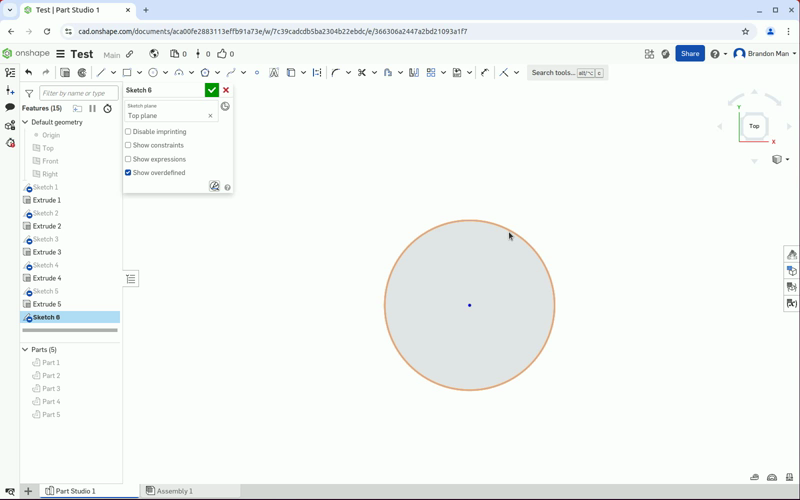
click(509, 231)
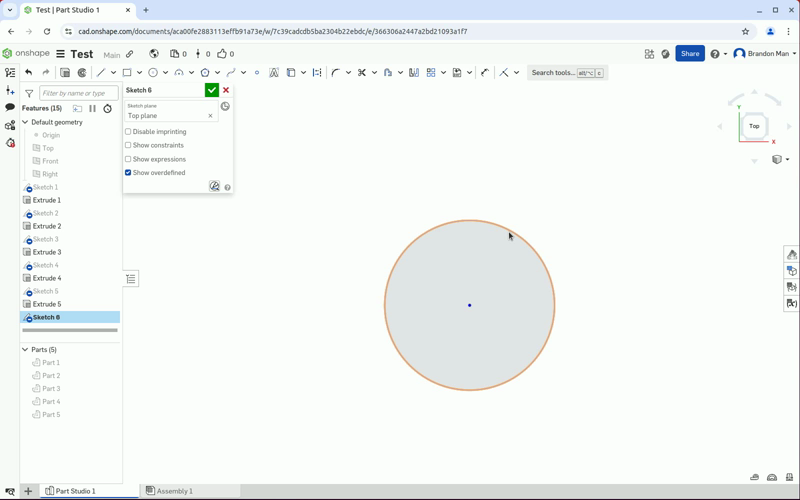
scroll(-6)
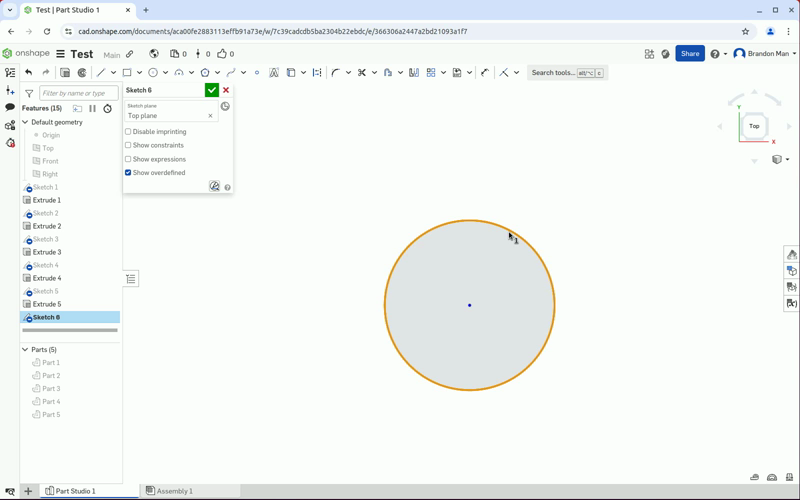
scroll(-6)
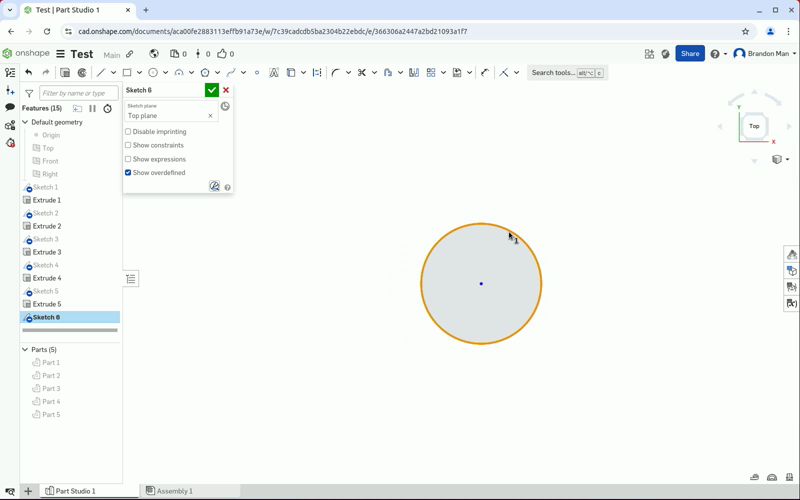
scroll(-6)
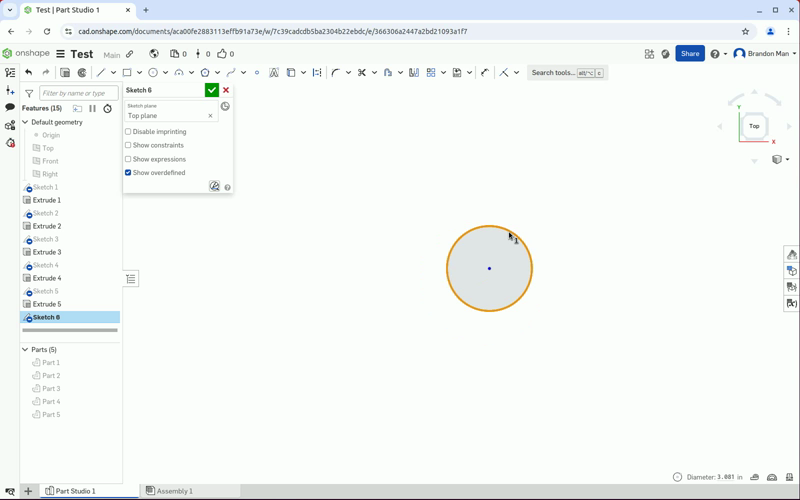
scroll(-6)
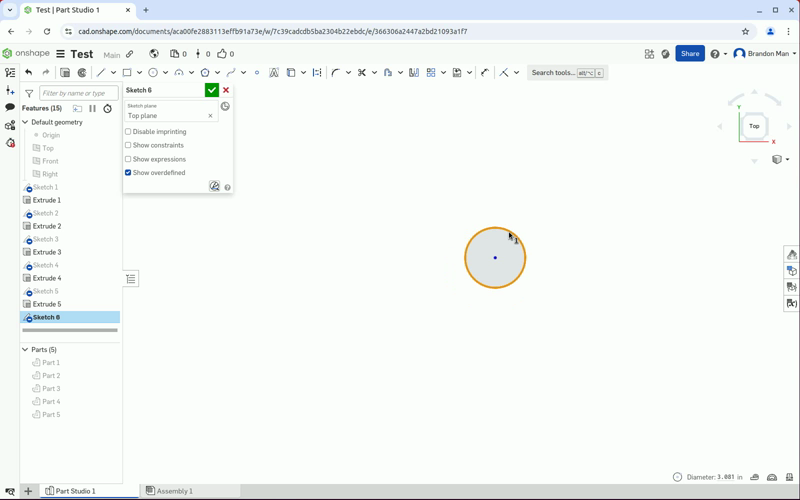
scroll(-6)
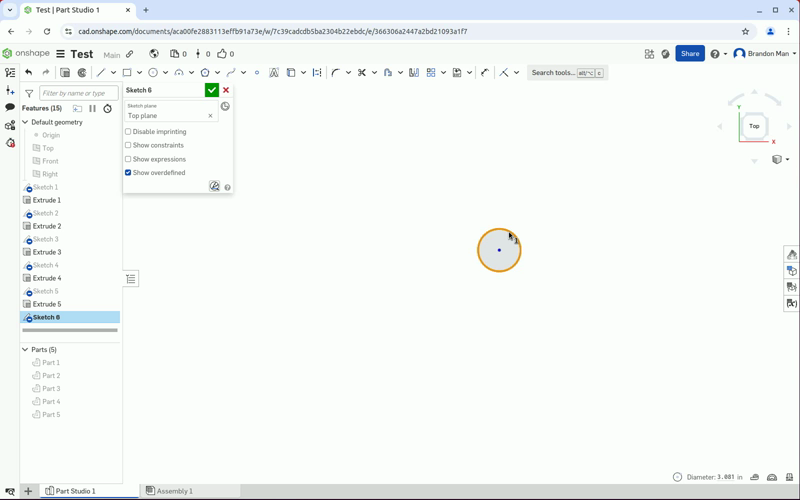
scroll(-6)
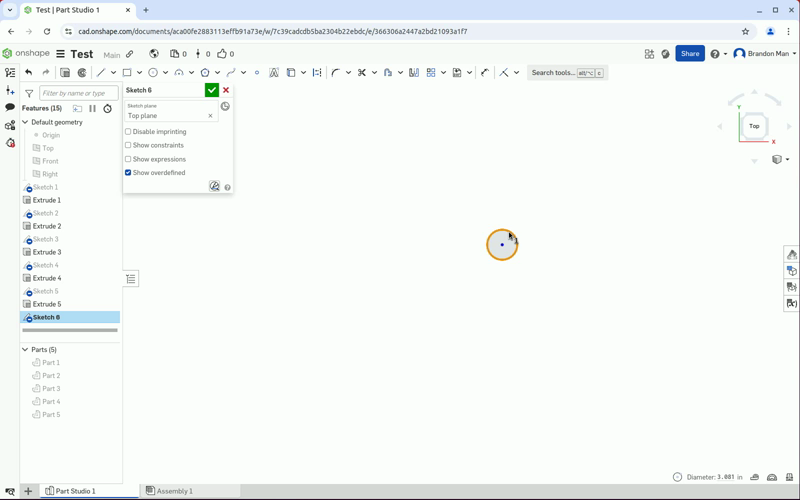
scroll(-6)
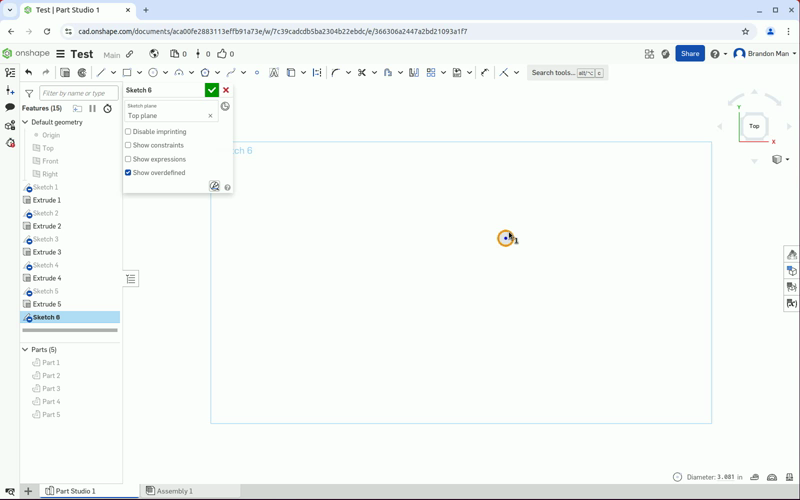
mouse_move(73, 352)
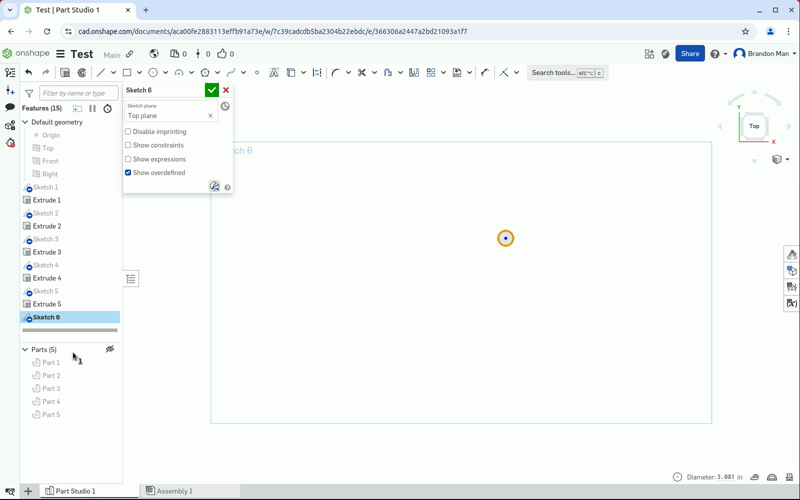
key(shift+y)
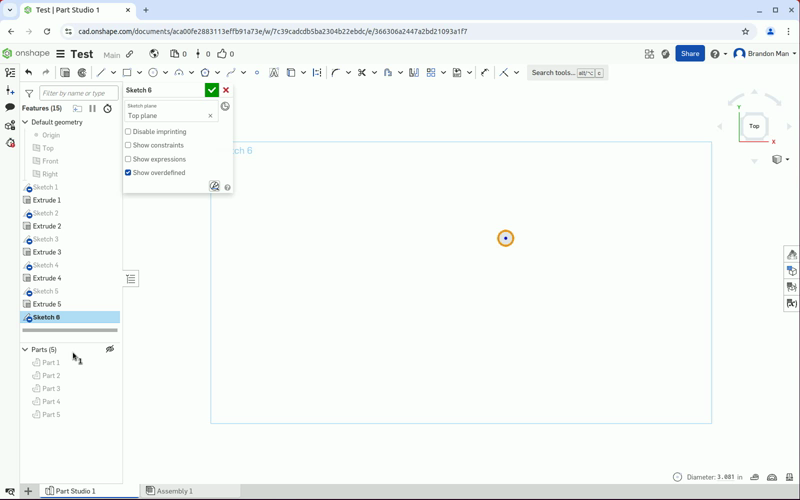
key(shift+e)
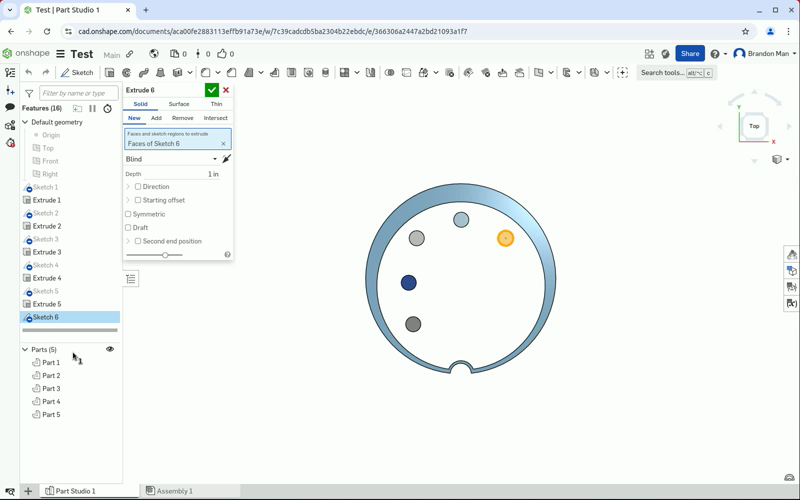
mouse_move(143, 106)
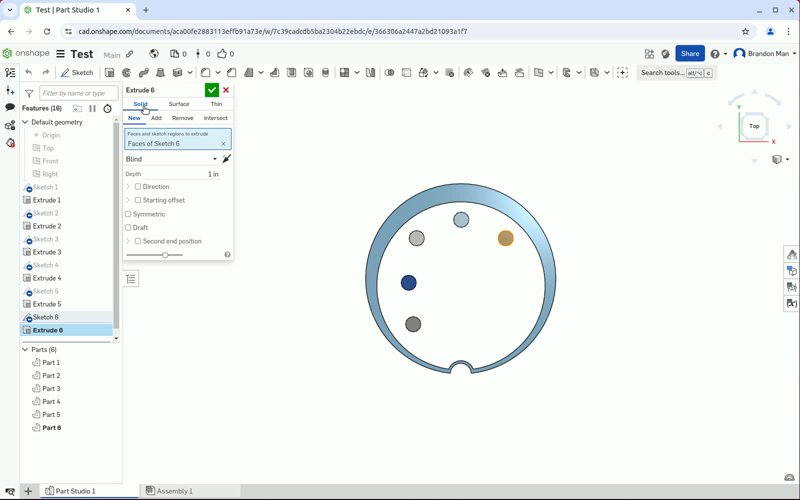
click(143, 106)
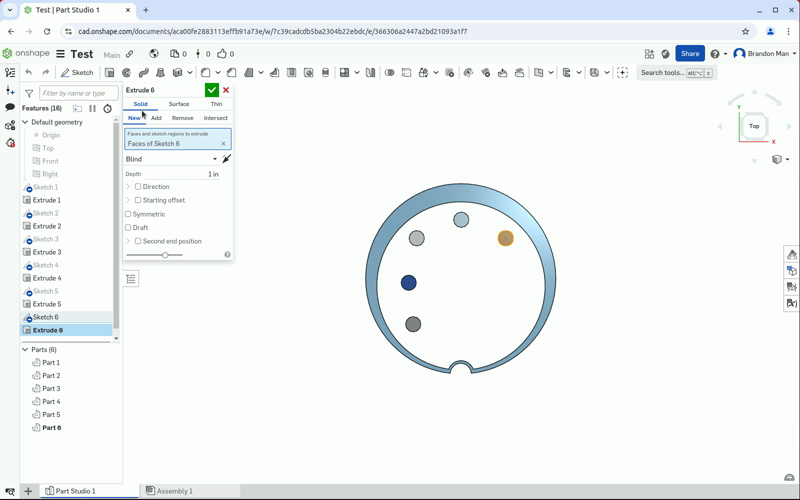
mouse_move(137, 120)
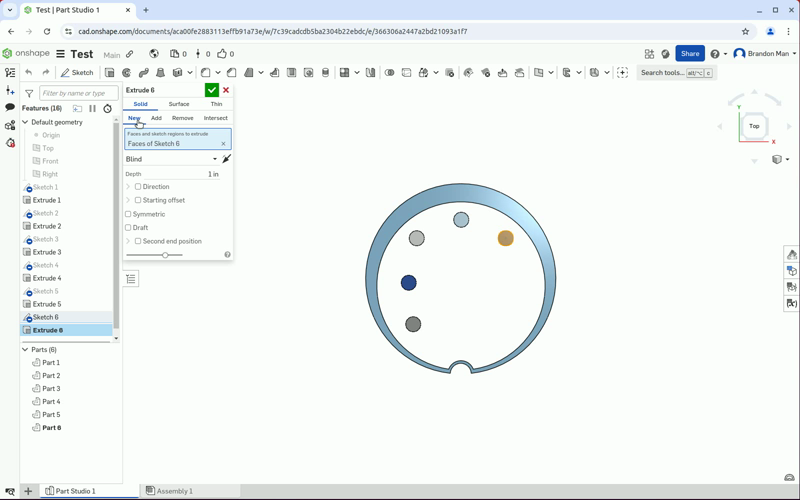
click(137, 120)
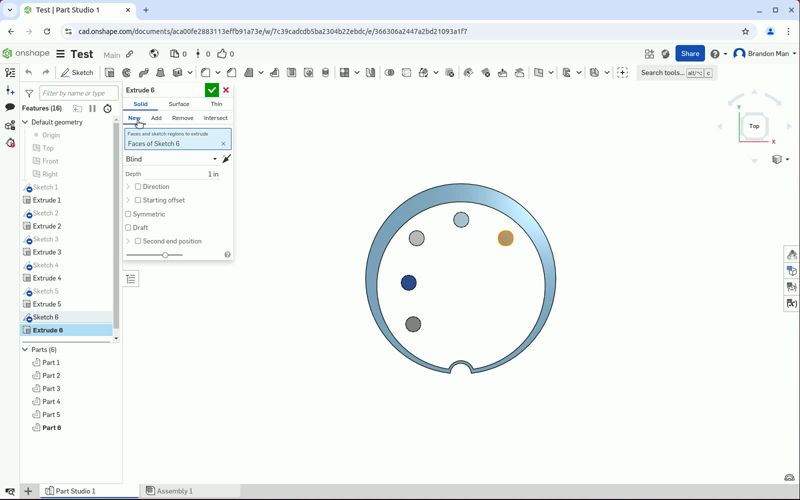
key(tab, 4)
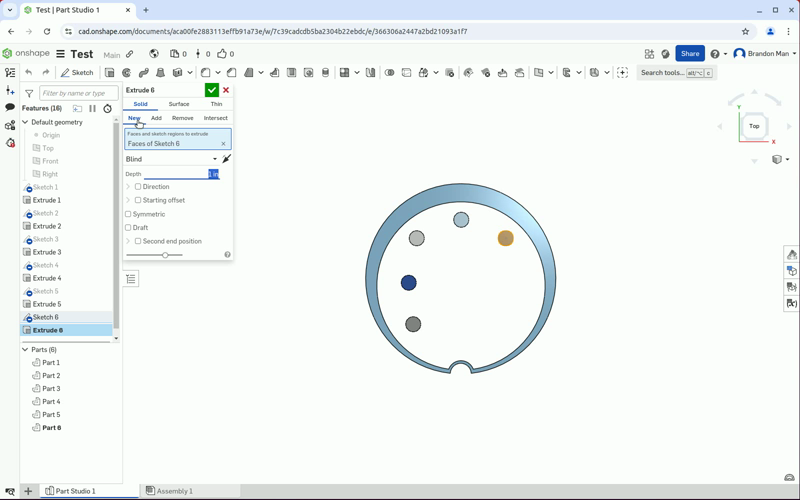
text(1.444)
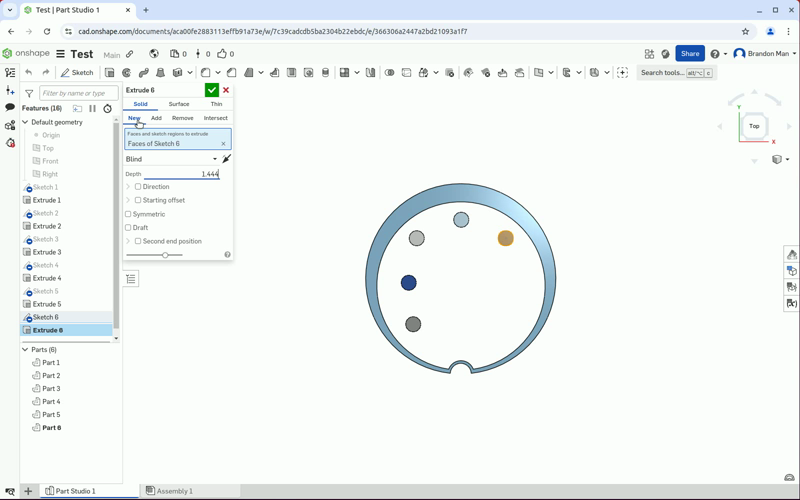
key(enter)
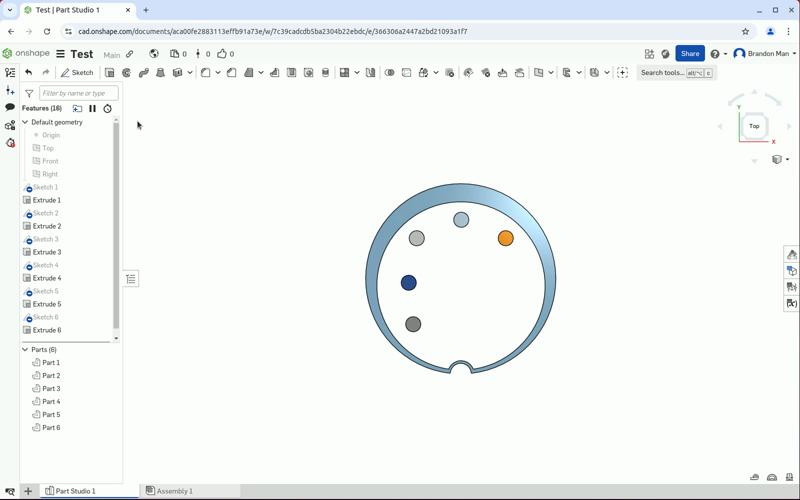
key(shift+h)
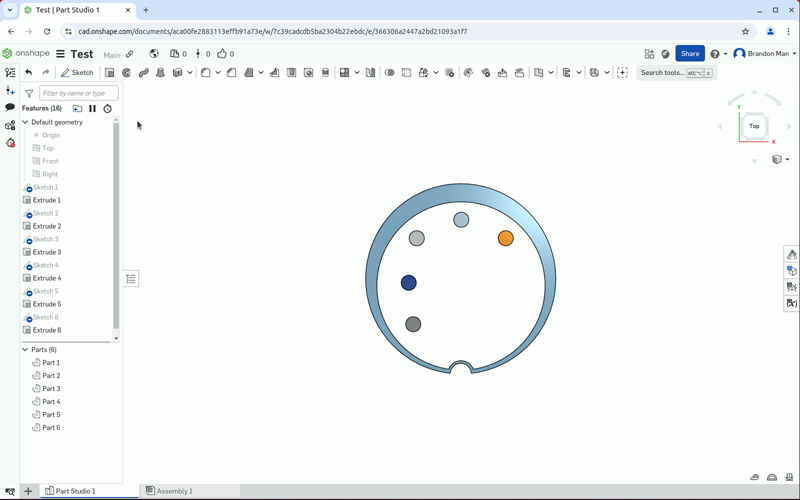
key(shift+h)
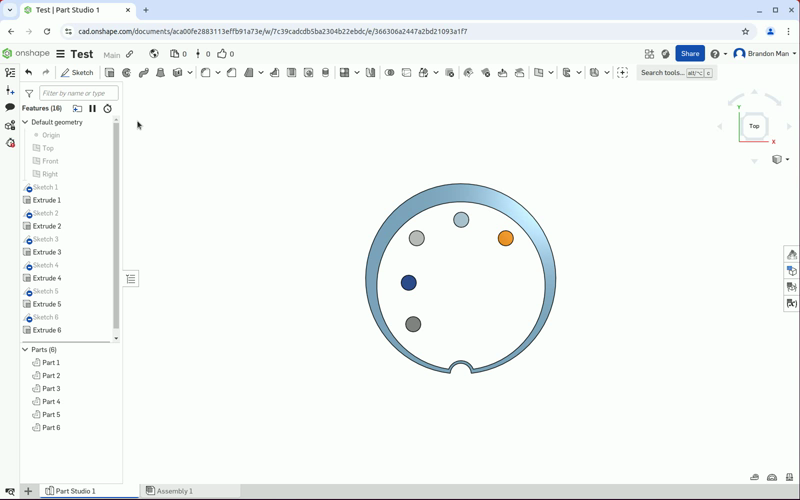
mouse_move(69, 189)
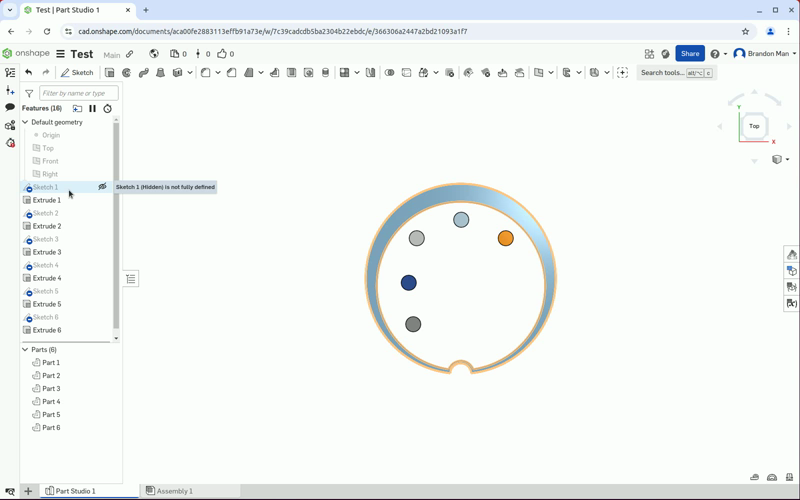
click(69, 189)
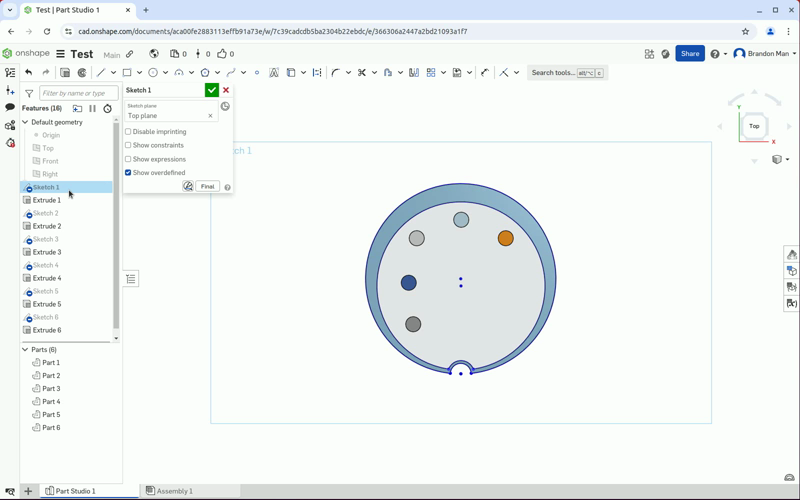
mouse_move(229, 92)
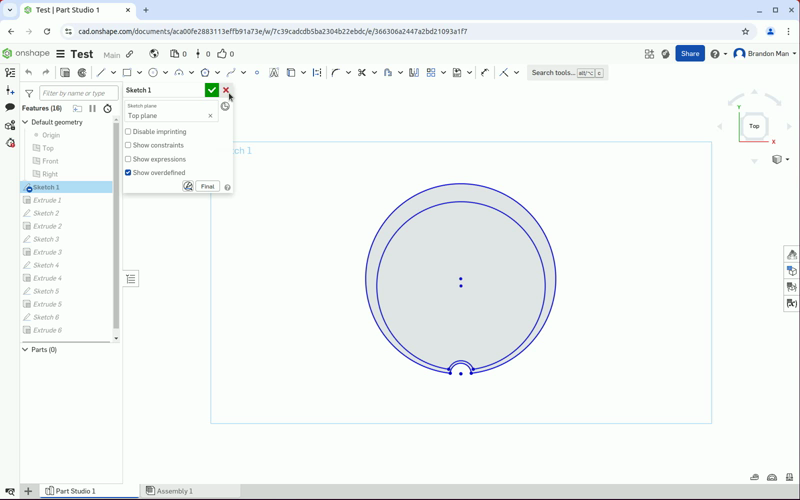
click(229, 92)
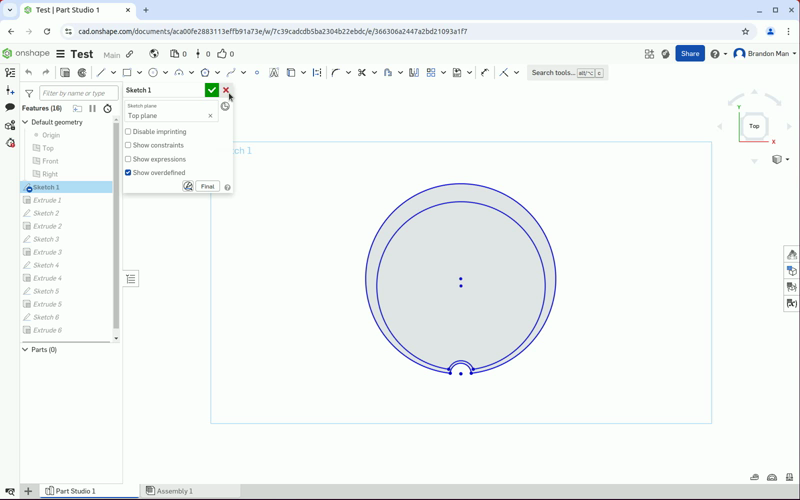
key(shift+s)
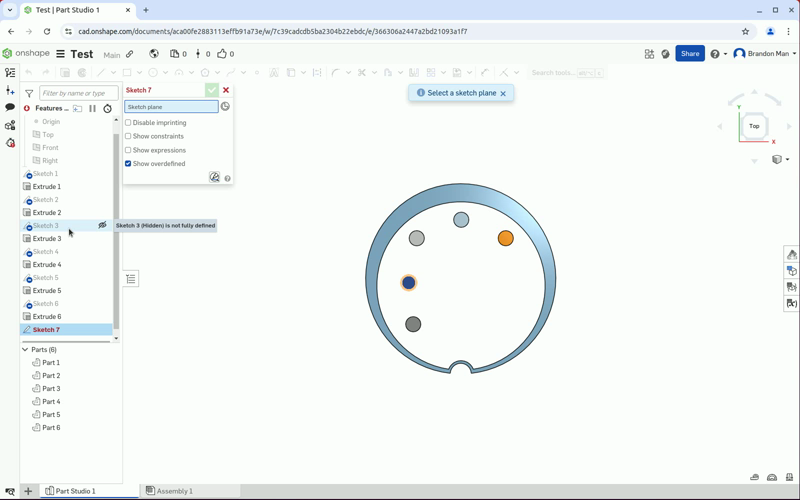
scroll(3)
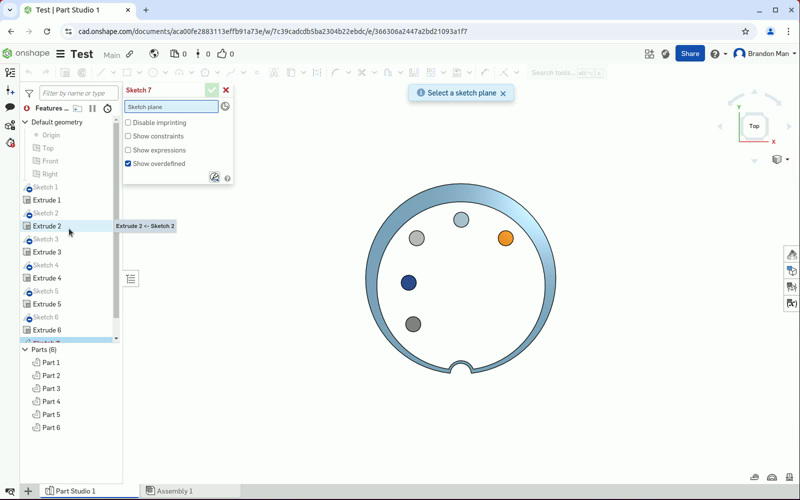
mouse_move(69, 150)
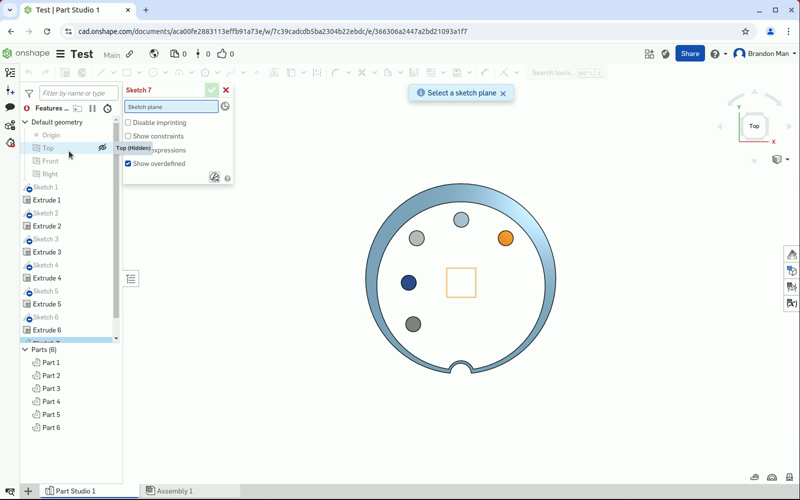
click(69, 150)
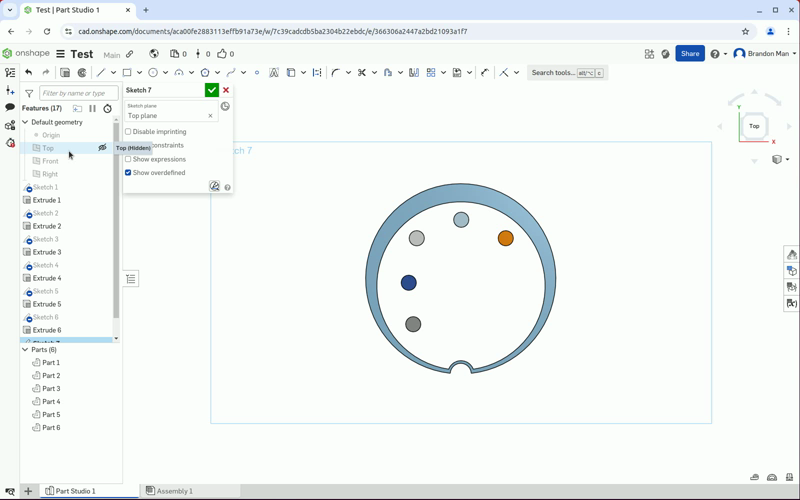
mouse_move(73, 352)
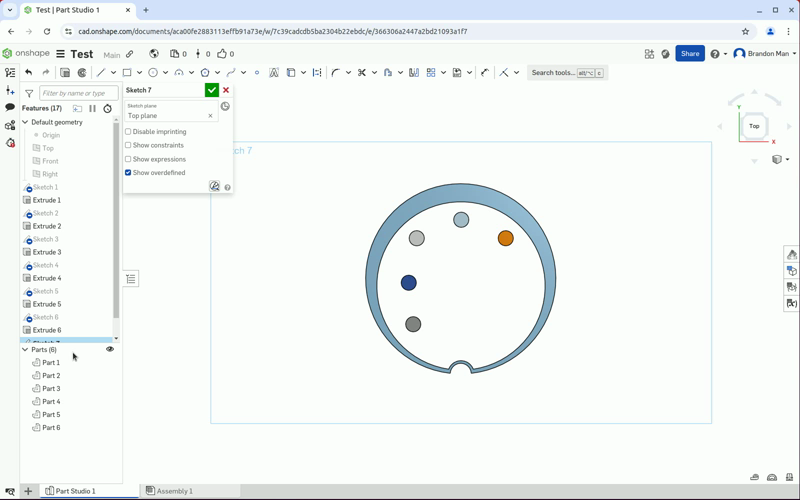
key(y)
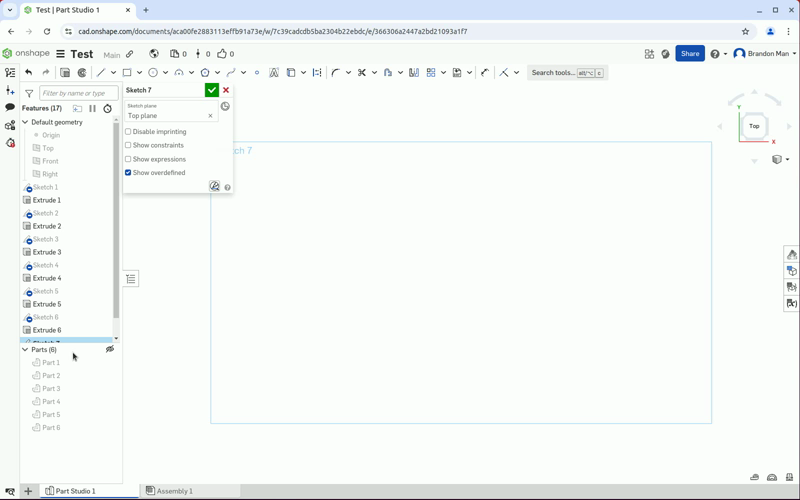
key(c)
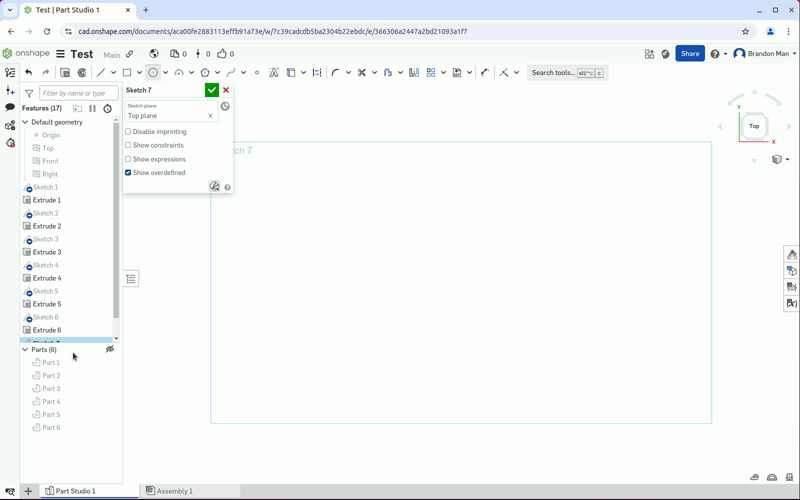
key_down(shift)
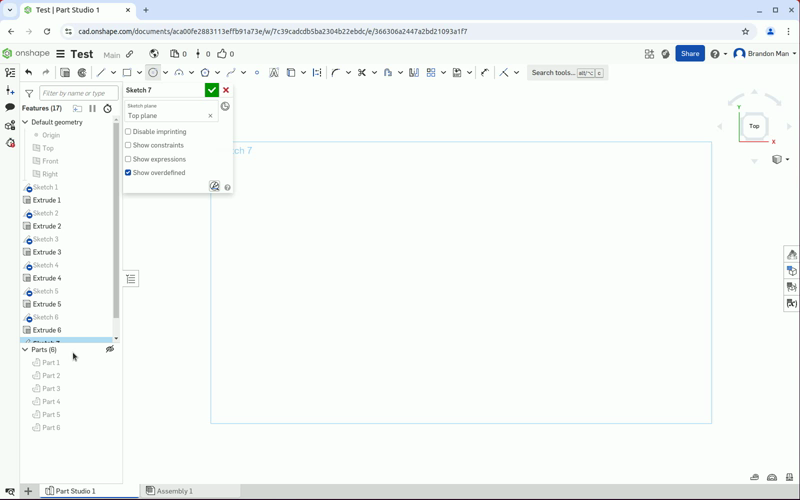
mouse_move(513, 282)
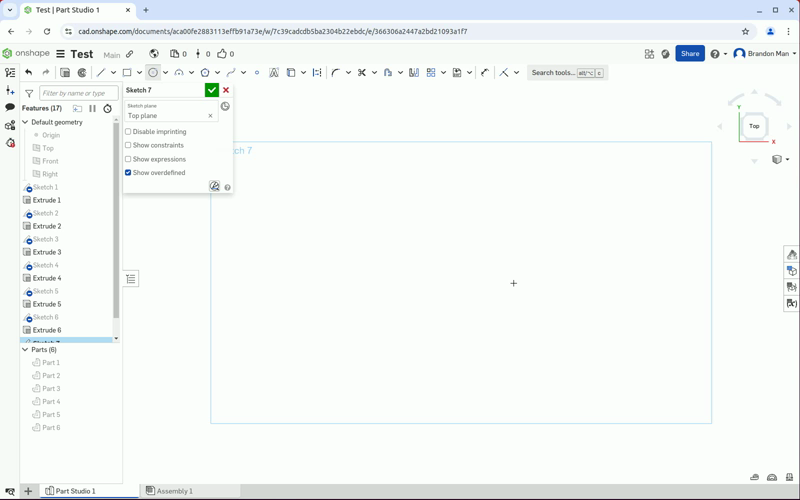
click(513, 282)
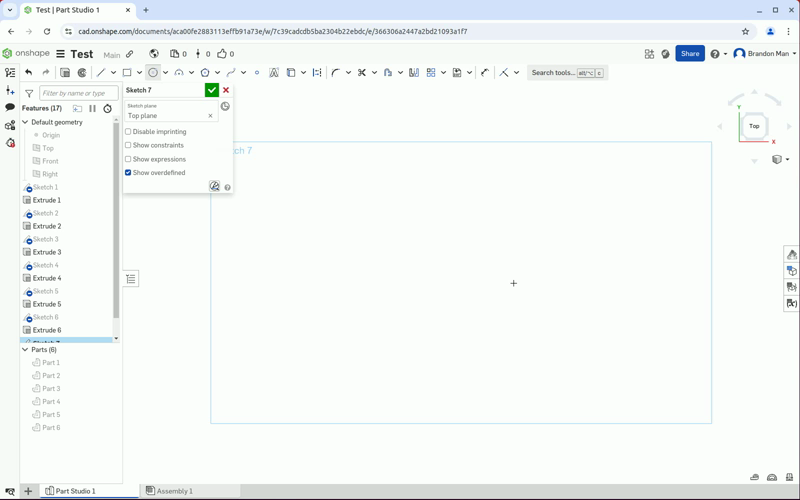
key_up(shift)
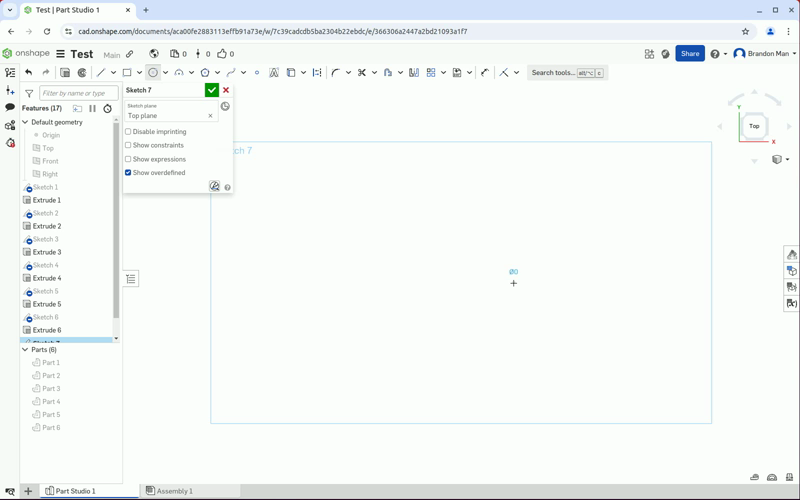
mouse_move(521, 282)
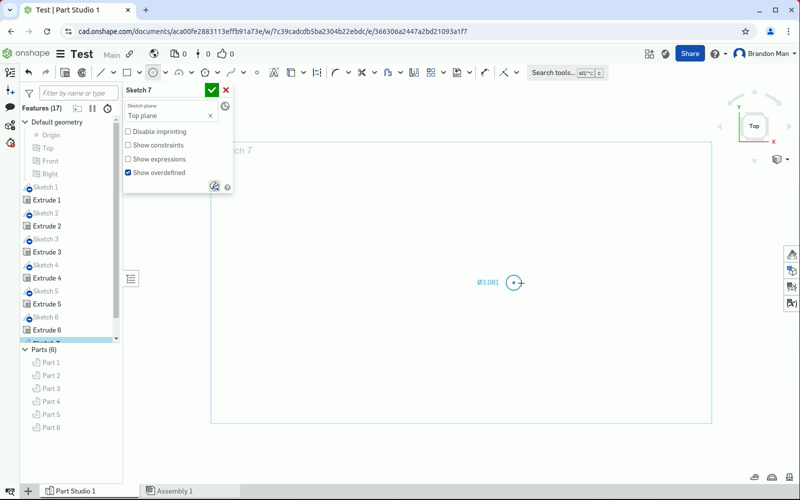
click(521, 282)
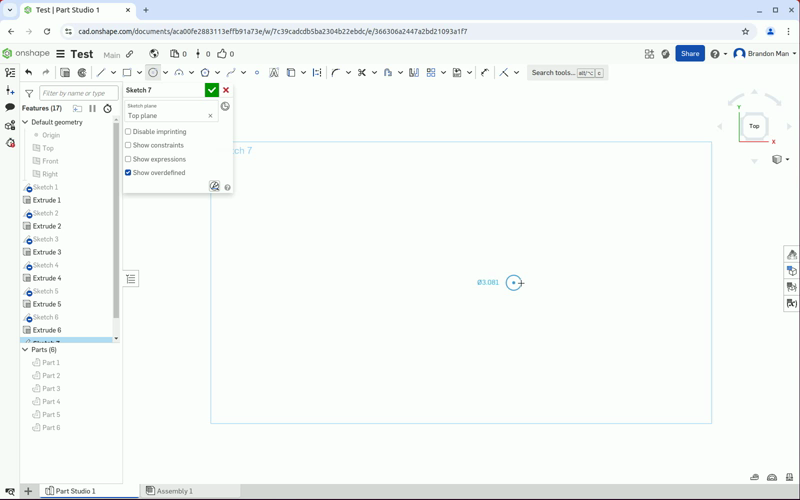
key(esc)
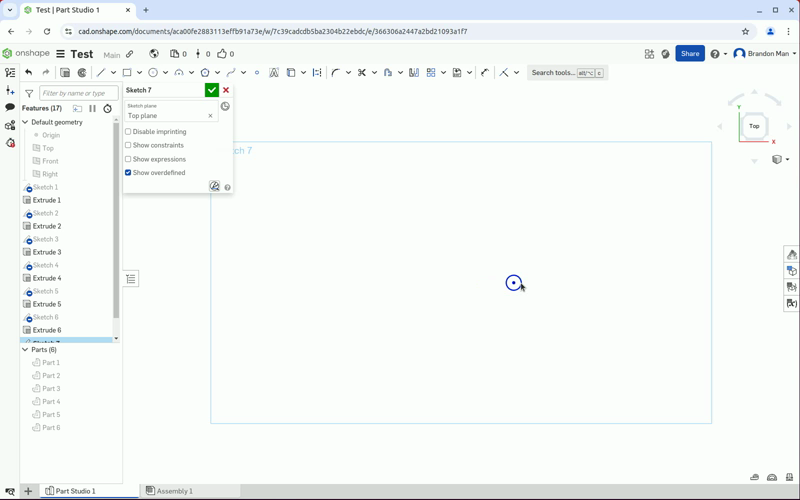
mouse_move(520, 282)
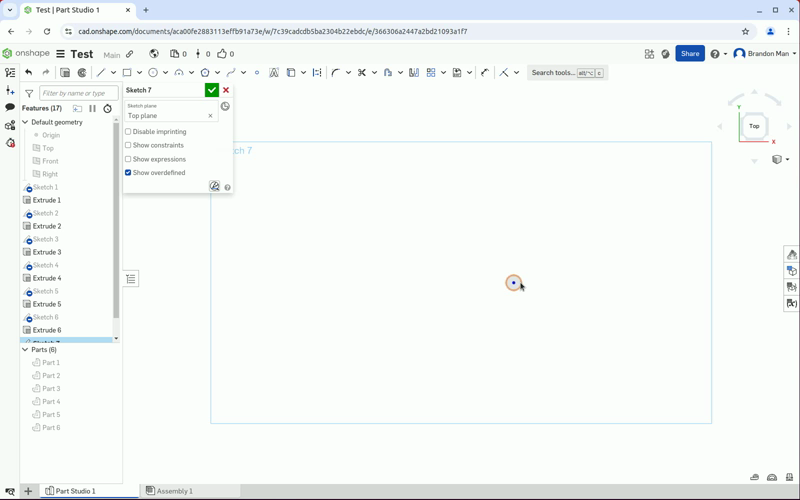
scroll(6)
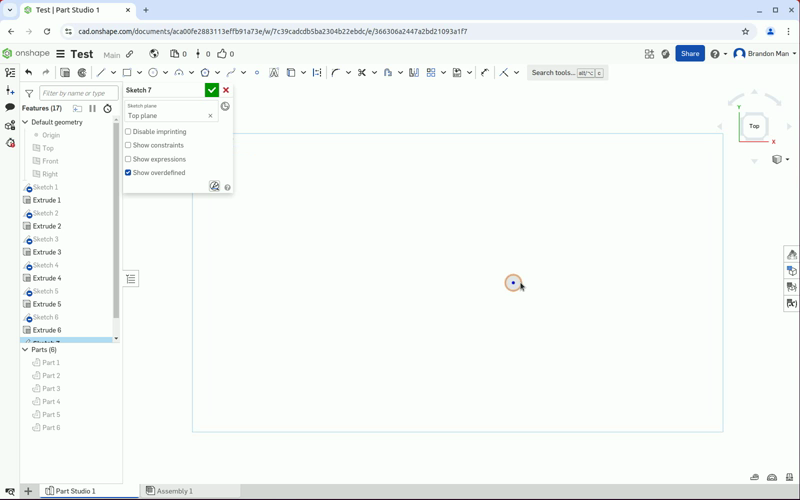
scroll(6)
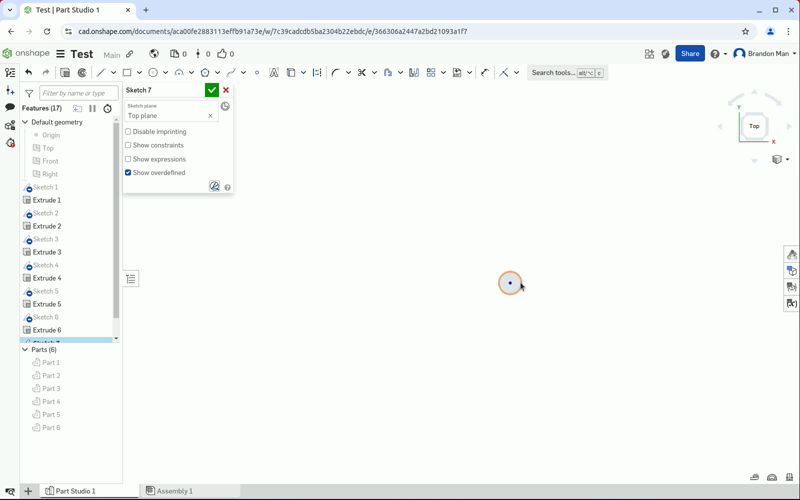
scroll(6)
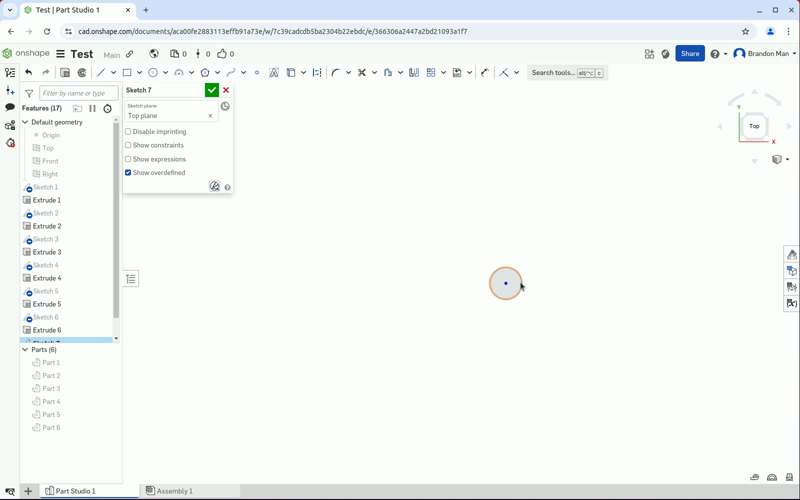
scroll(6)
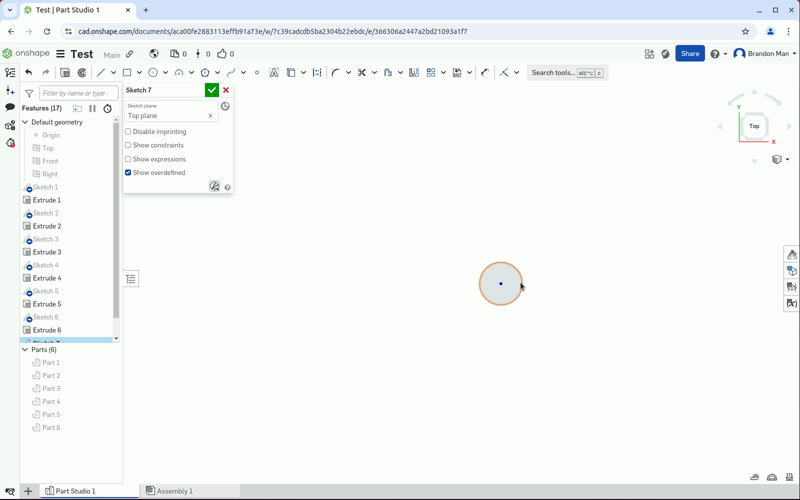
scroll(6)
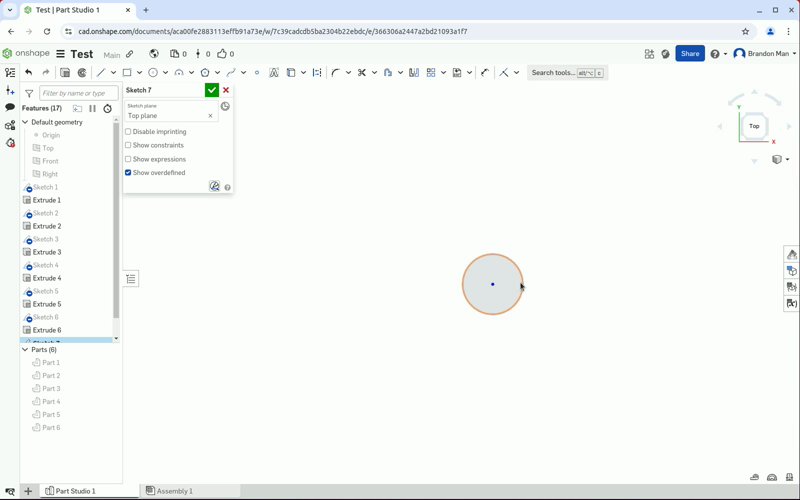
scroll(6)
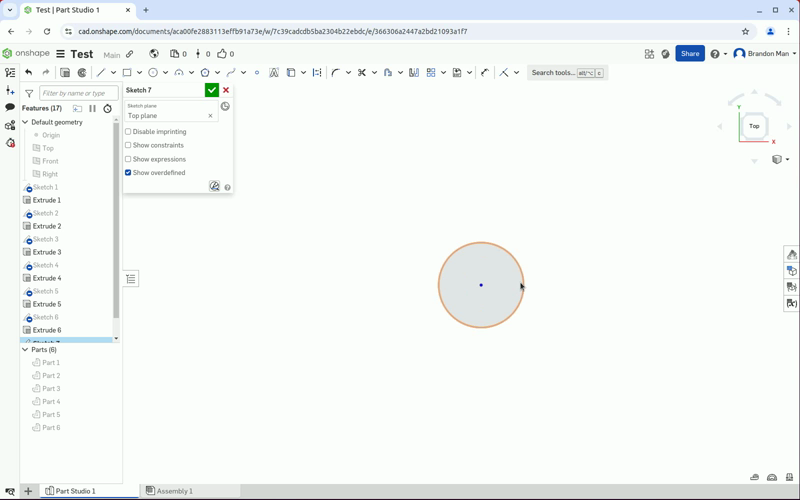
scroll(6)
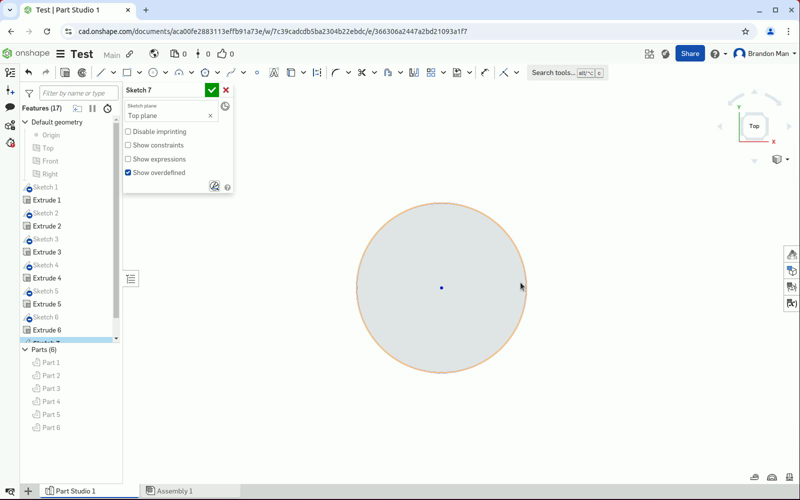
click(520, 282)
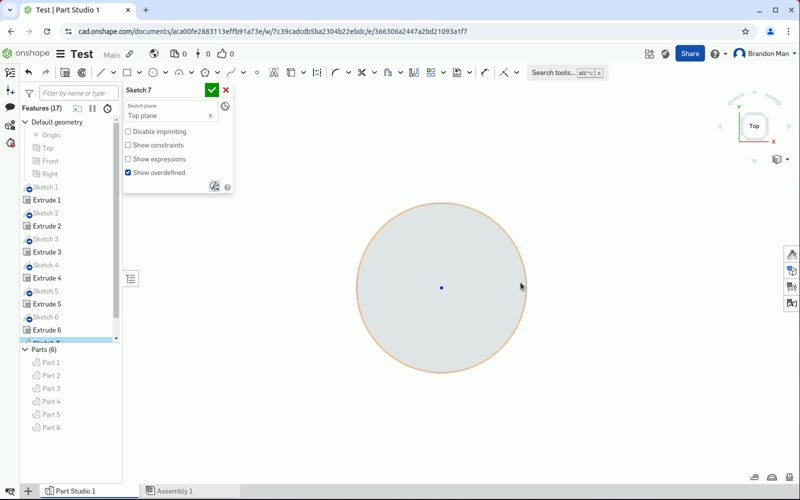
scroll(-6)
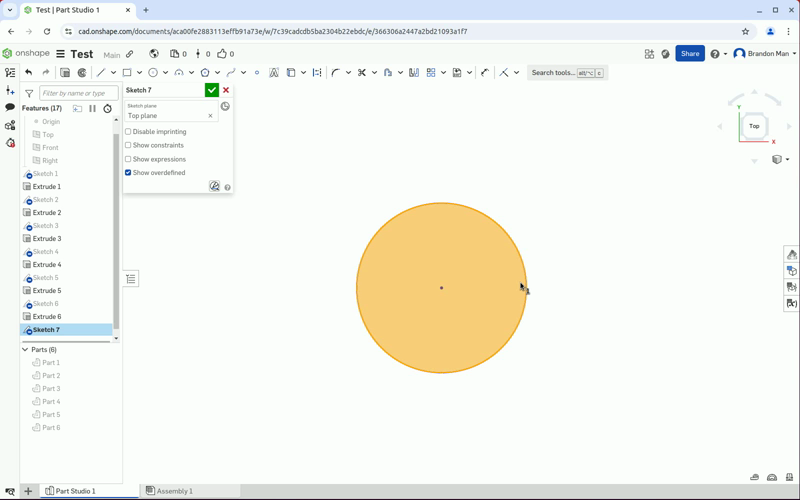
scroll(-6)
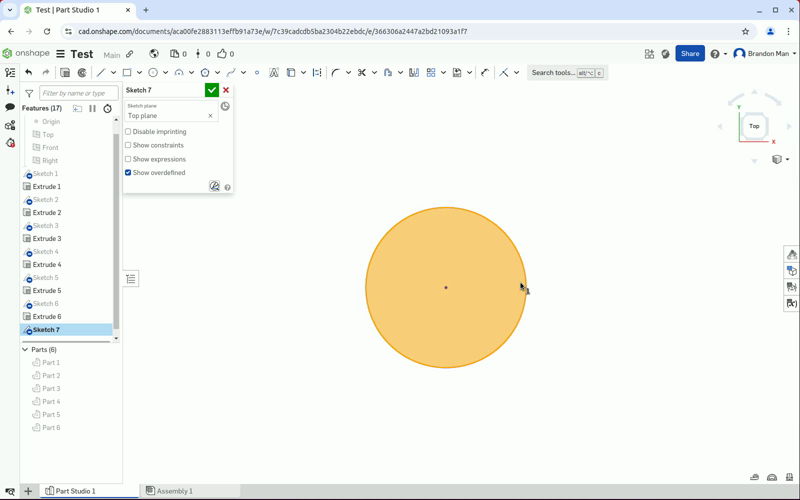
scroll(-6)
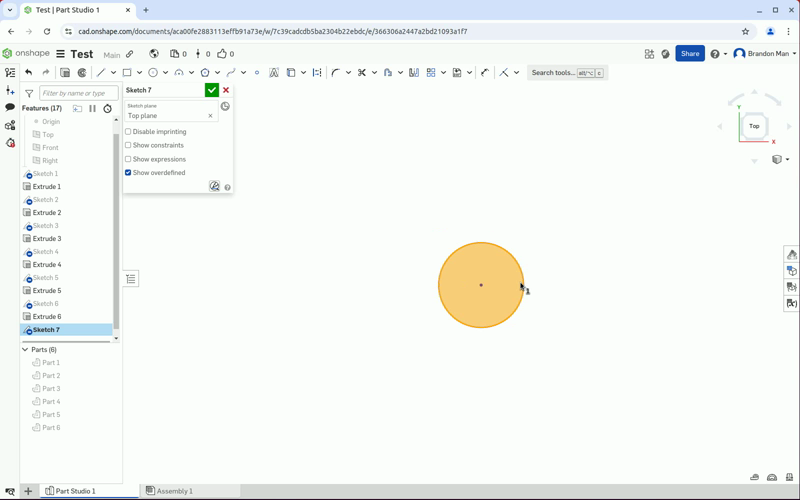
scroll(-6)
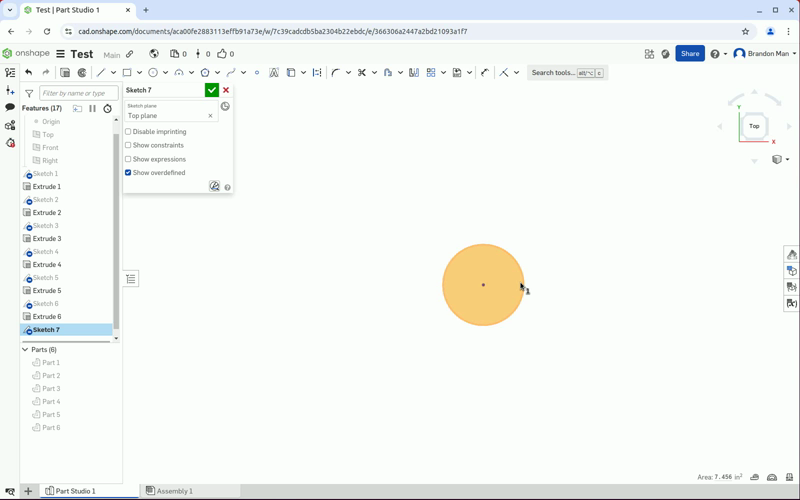
scroll(-6)
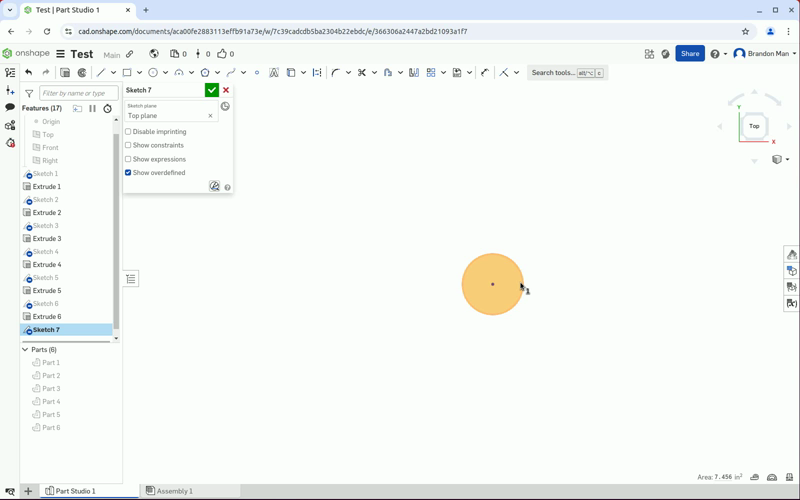
scroll(-6)
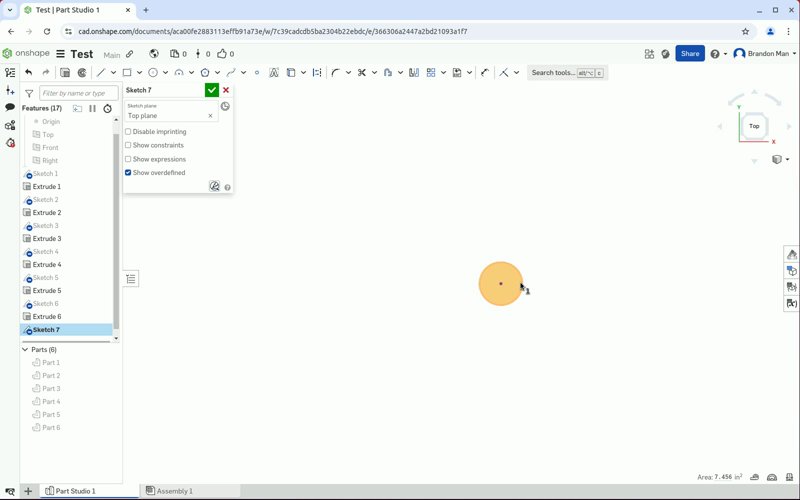
scroll(-6)
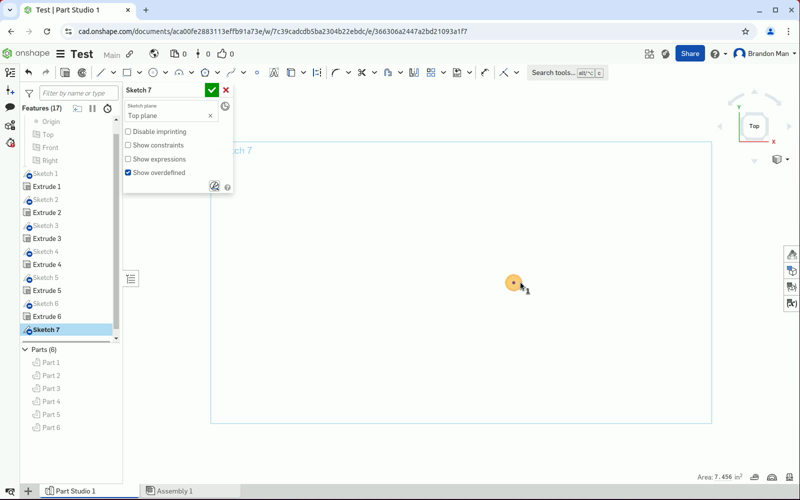
mouse_move(73, 352)
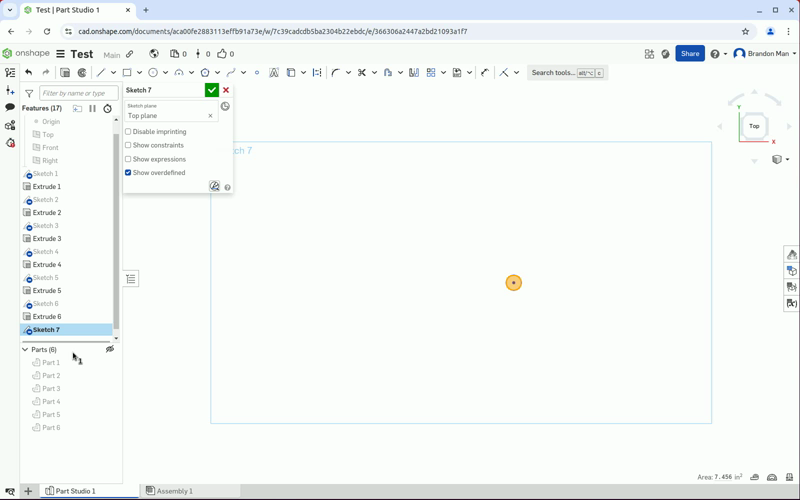
key(shift+y)
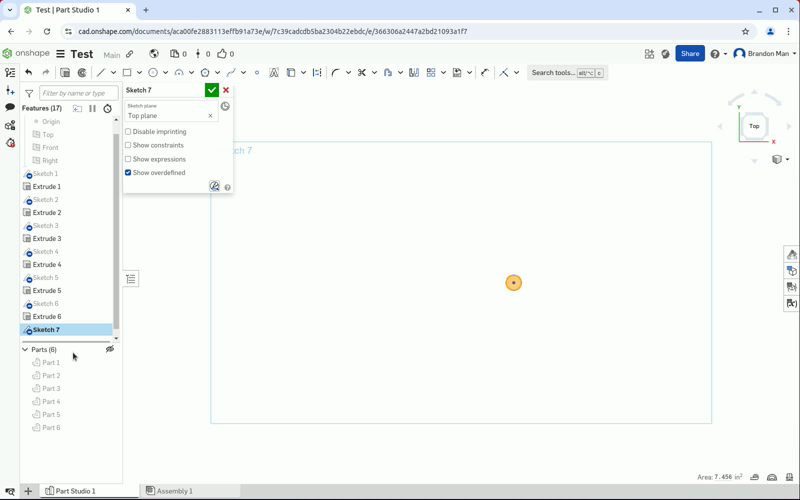
key(shift+e)
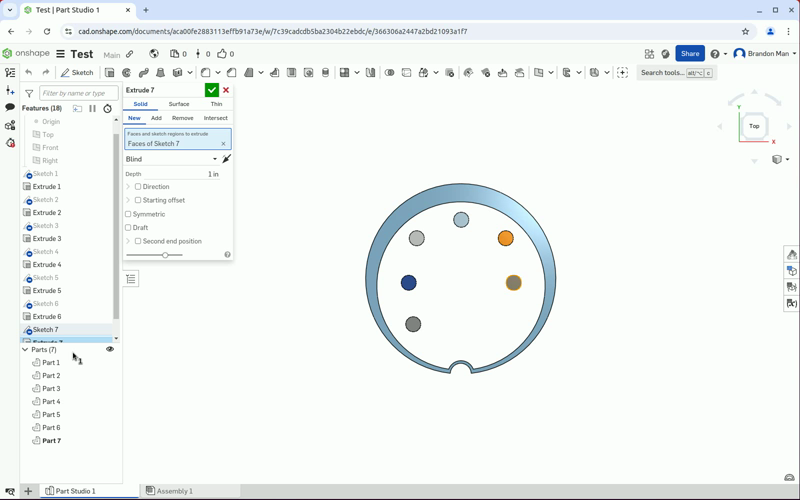
mouse_move(143, 106)
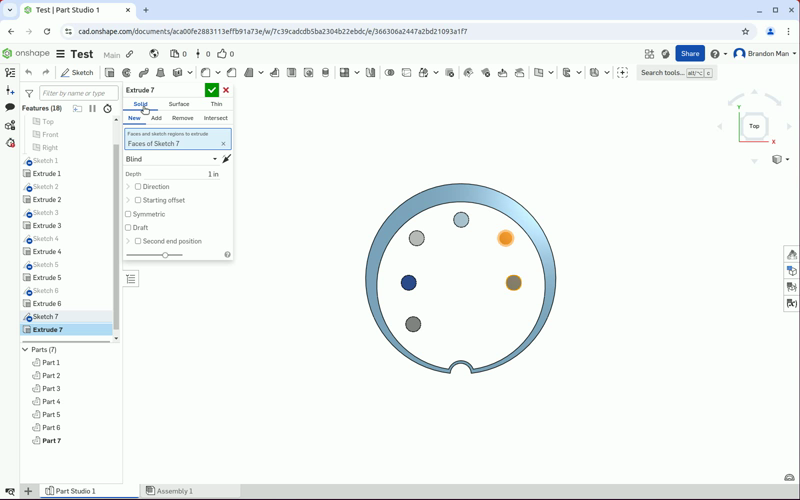
click(143, 106)
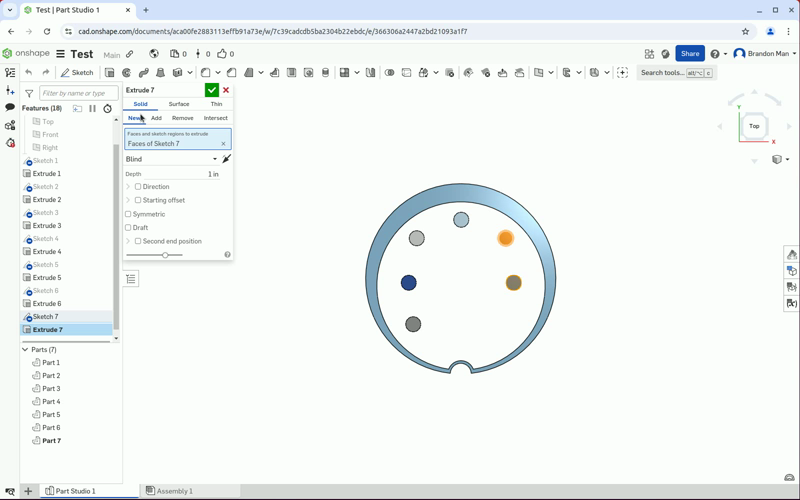
mouse_move(137, 120)
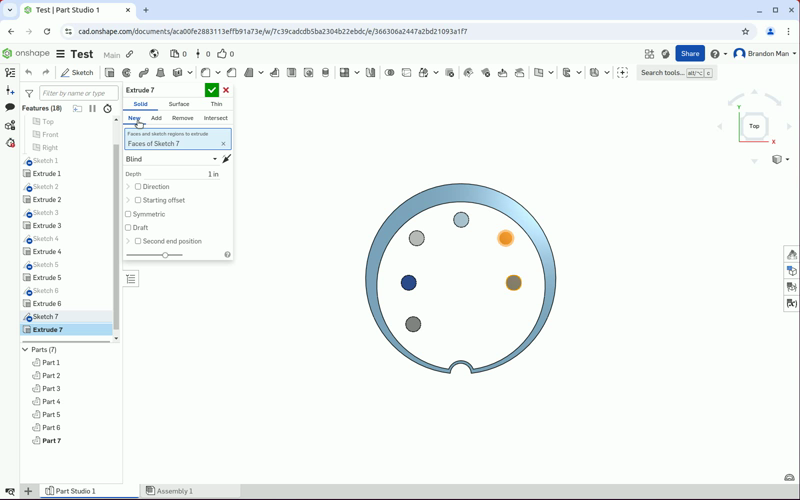
click(137, 120)
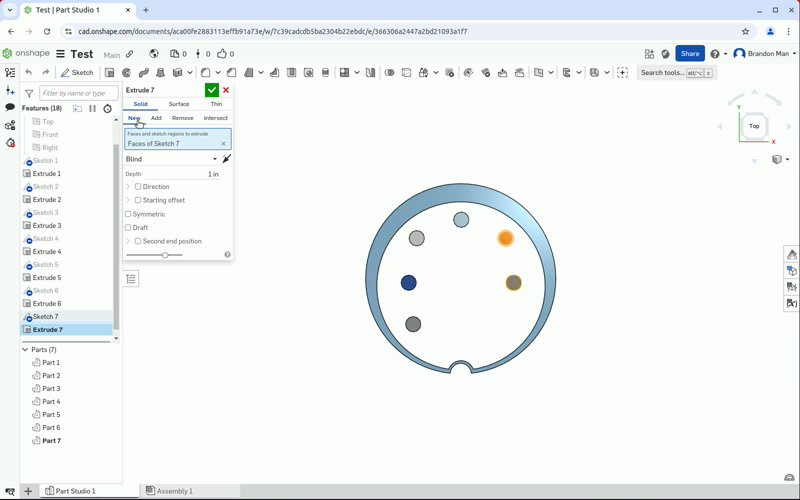
key(tab, 4)
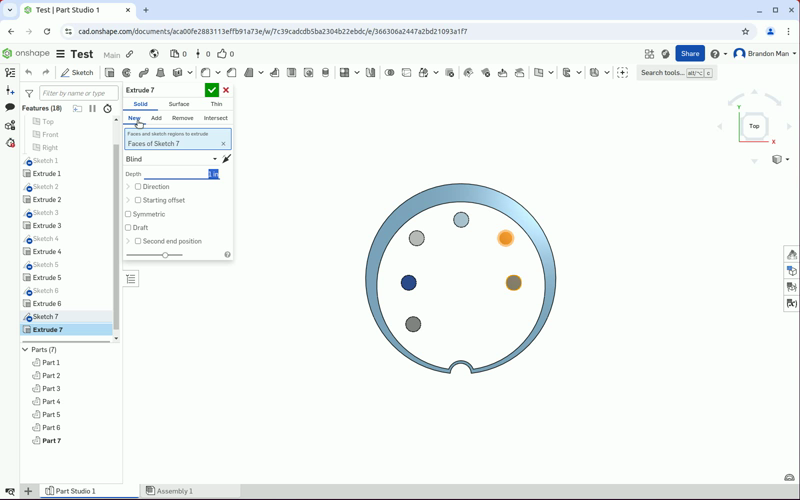
text(1.444)
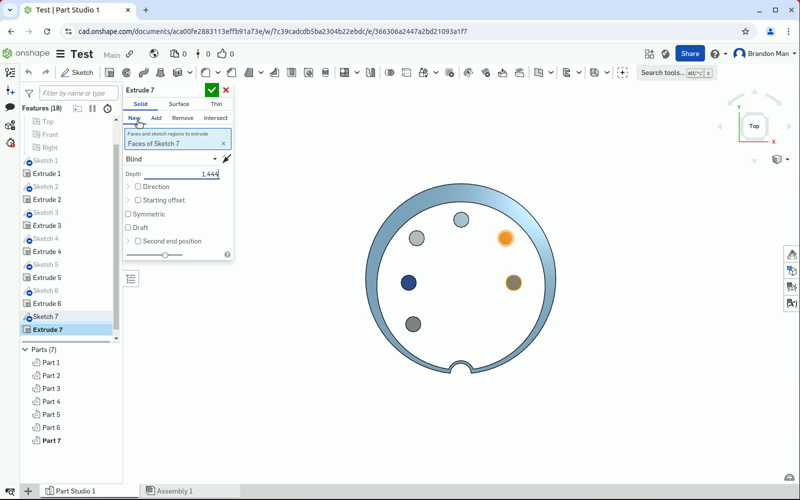
key(enter)
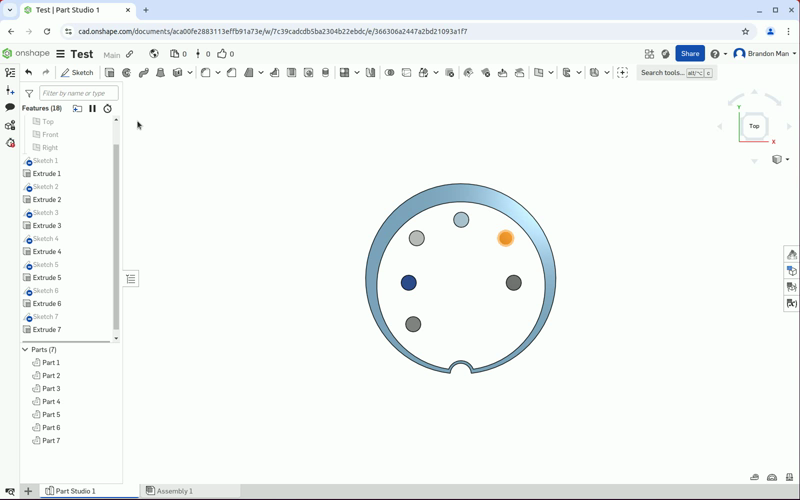
key(shift+h)
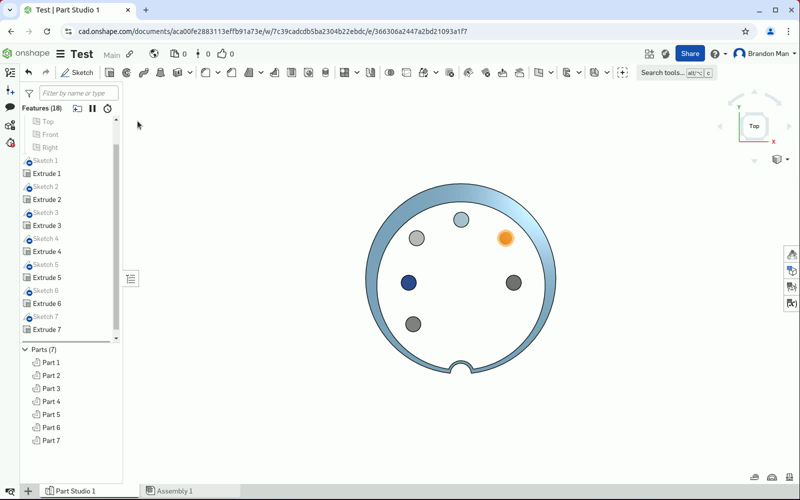
key(shift+h)
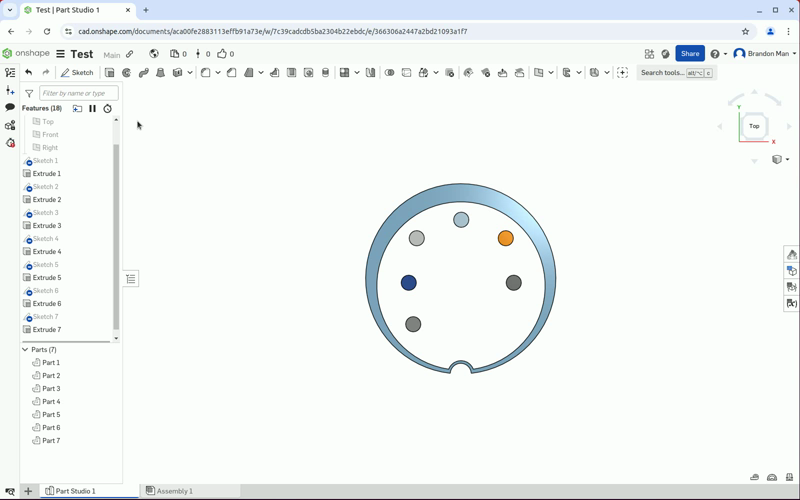
mouse_move(69, 163)
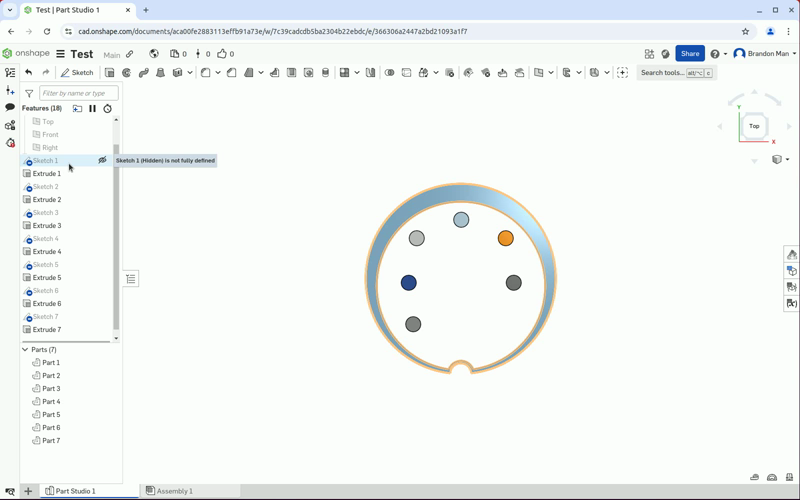
click(69, 163)
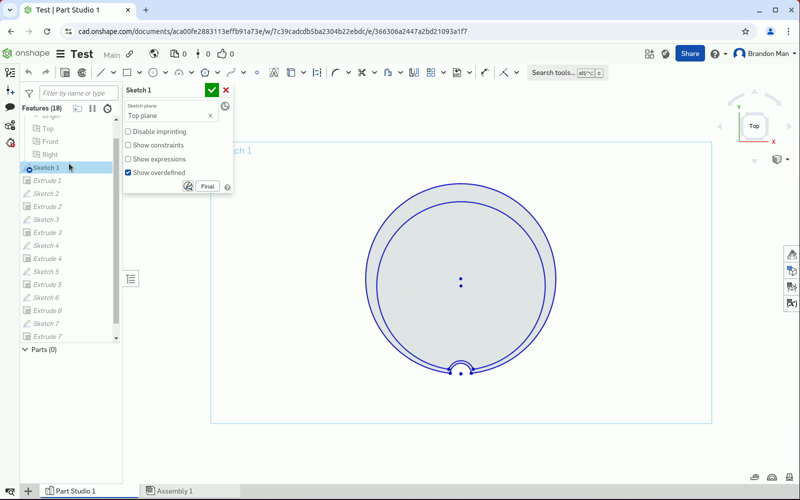
mouse_move(229, 92)
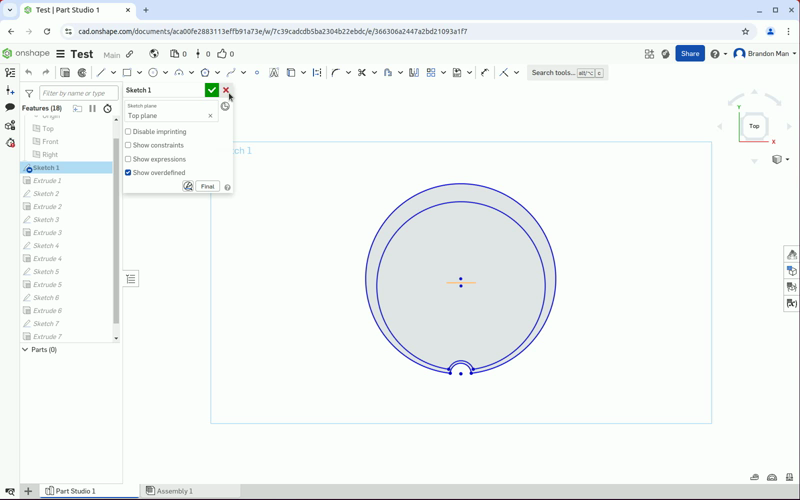
click(229, 92)
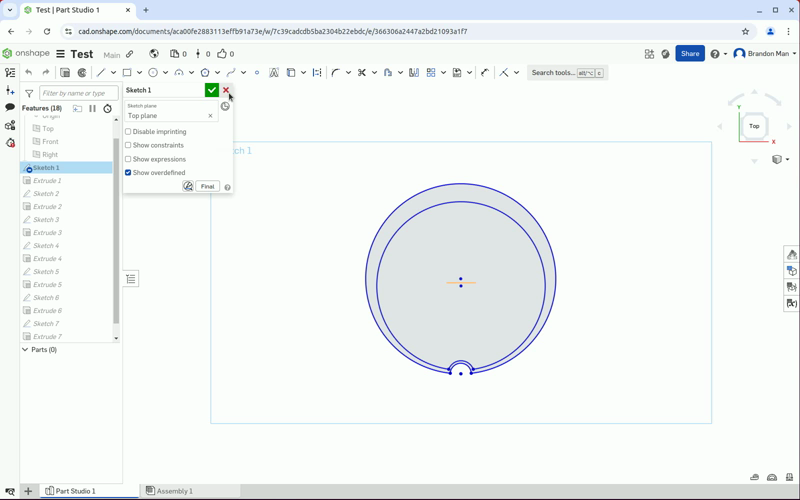
key(shift+s)
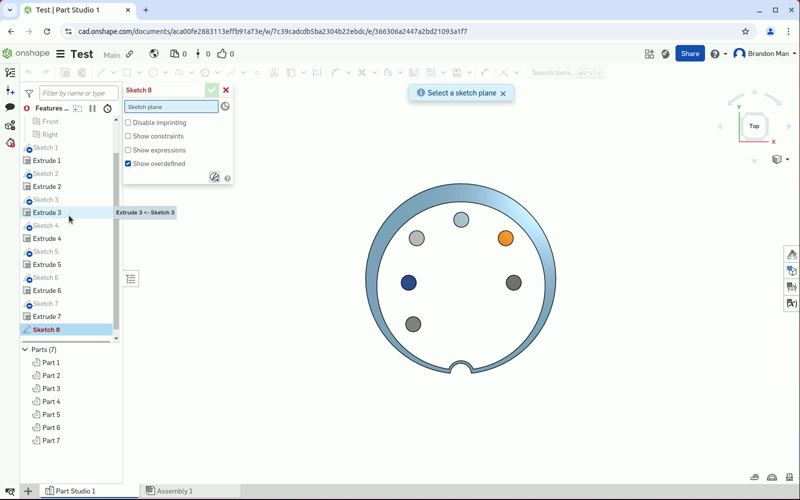
scroll(3)
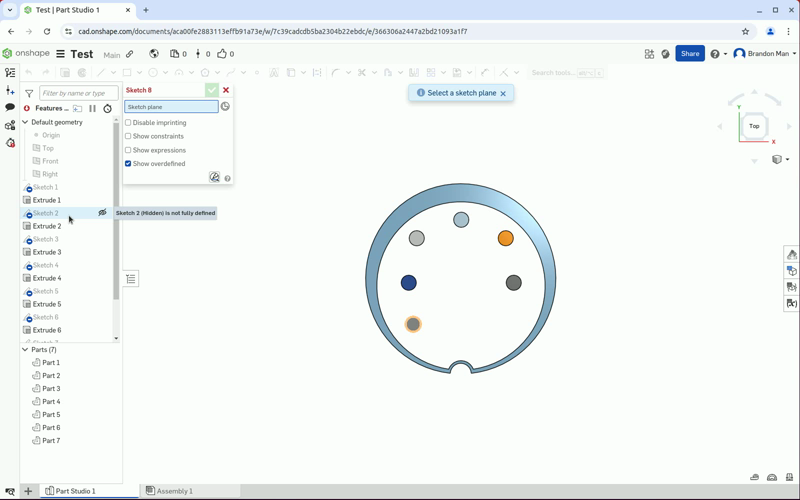
mouse_move(69, 150)
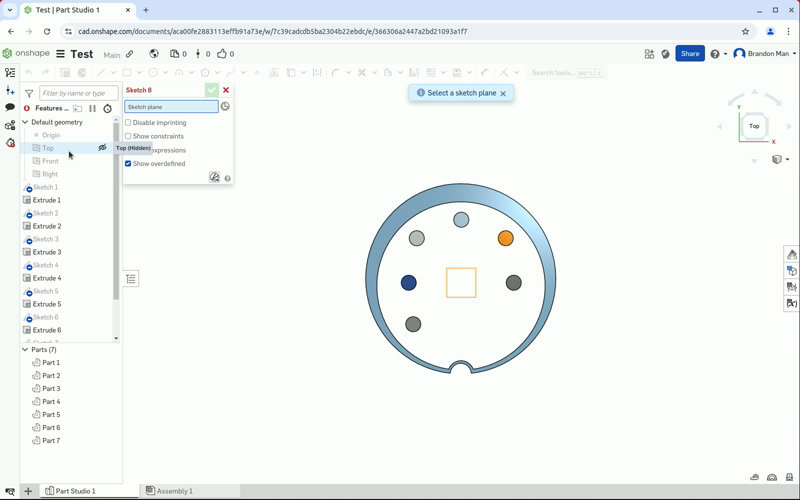
click(69, 150)
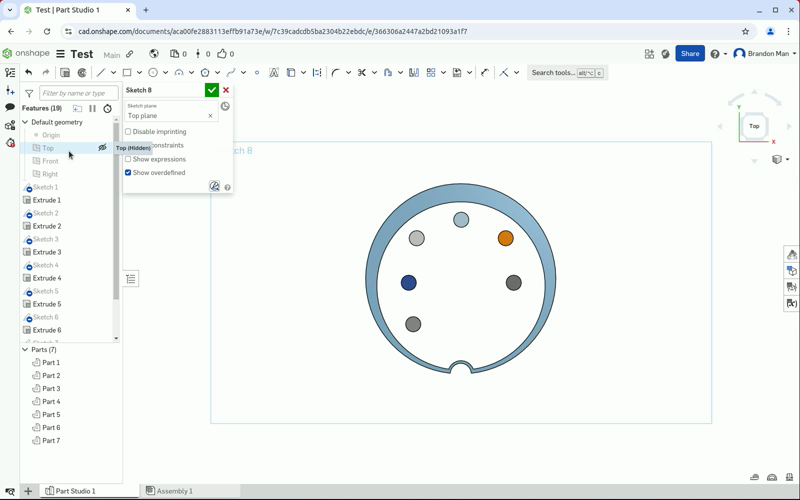
mouse_move(73, 352)
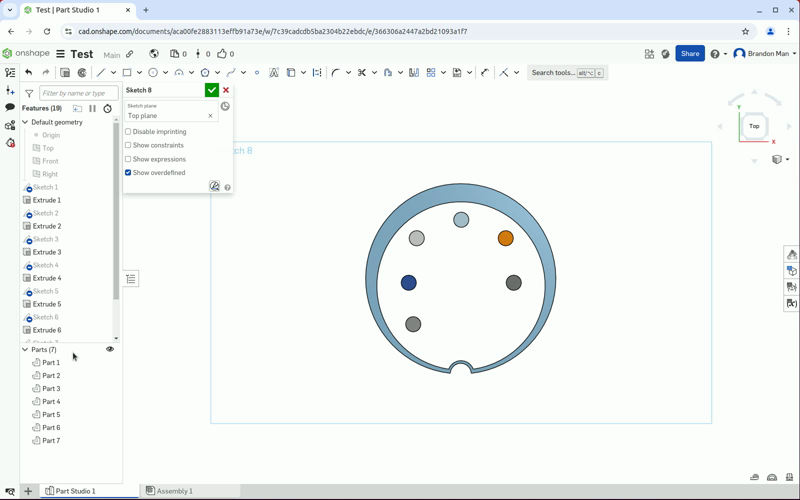
key(y)
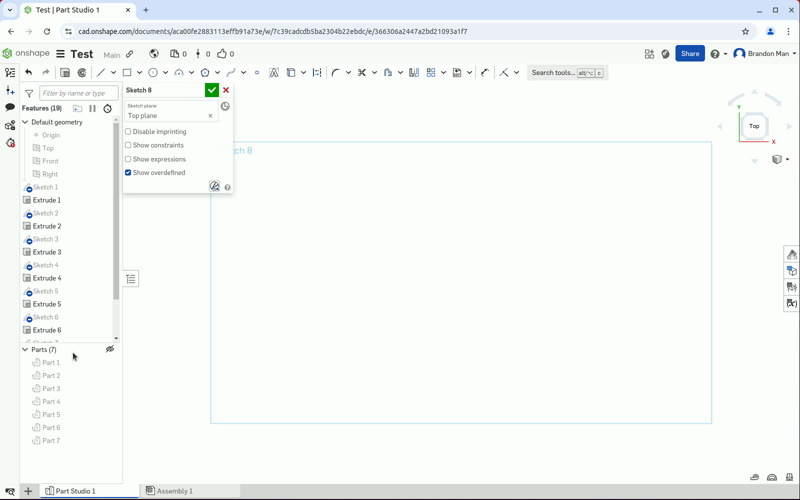
key(c)
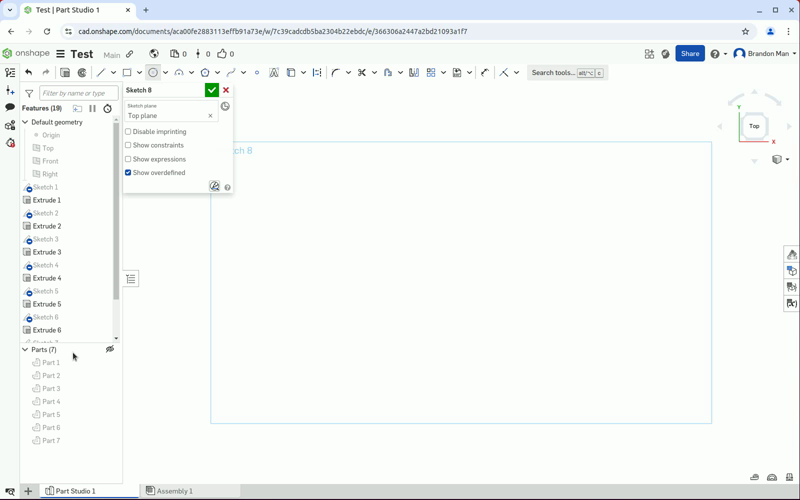
key_down(shift)
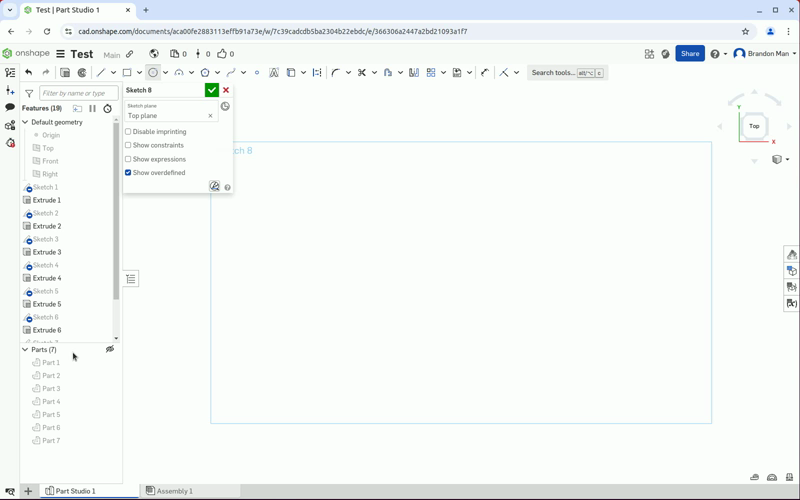
mouse_move(509, 324)
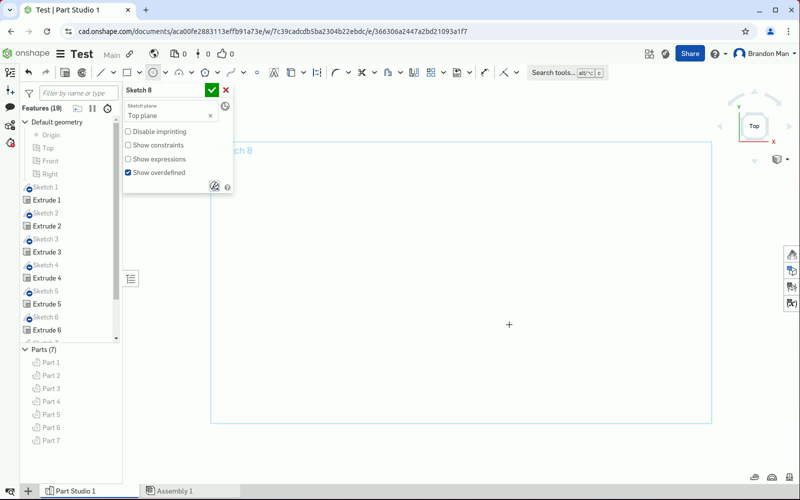
click(509, 324)
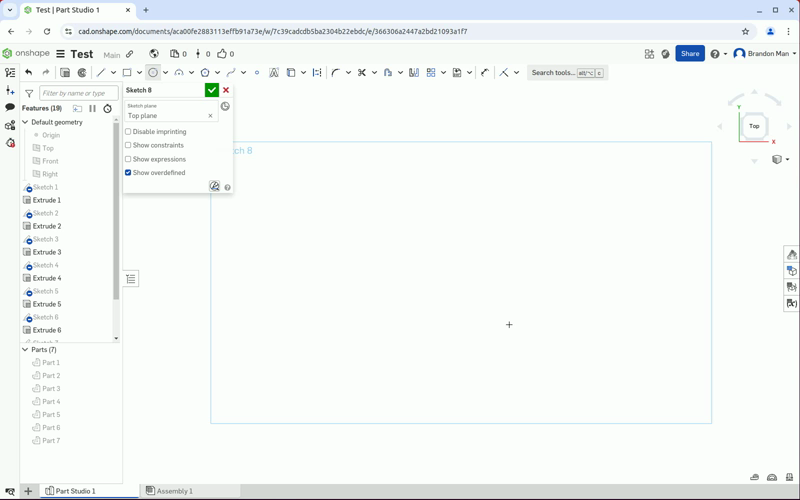
key_up(shift)
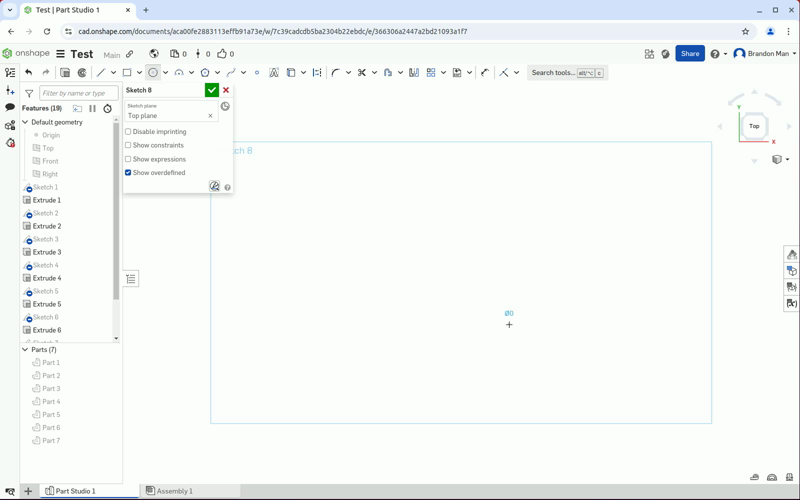
mouse_move(516, 324)
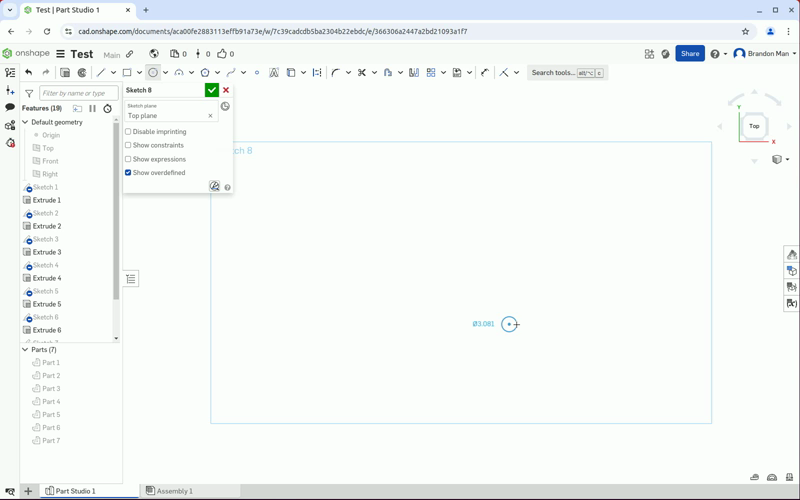
click(516, 324)
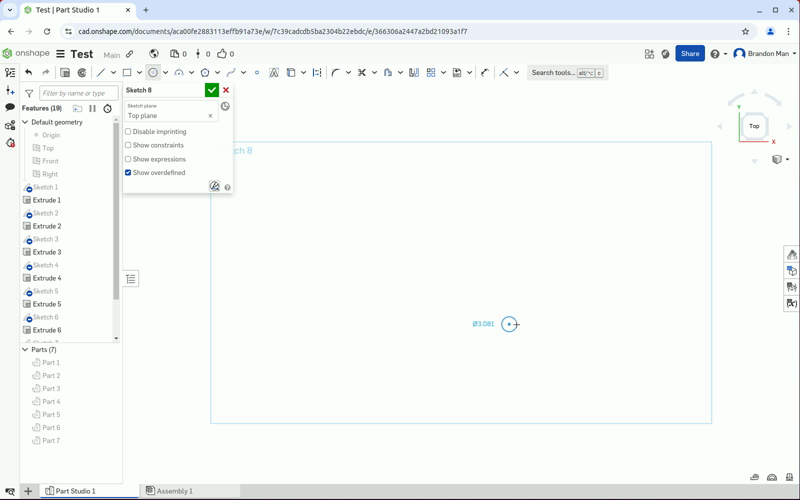
key(esc)
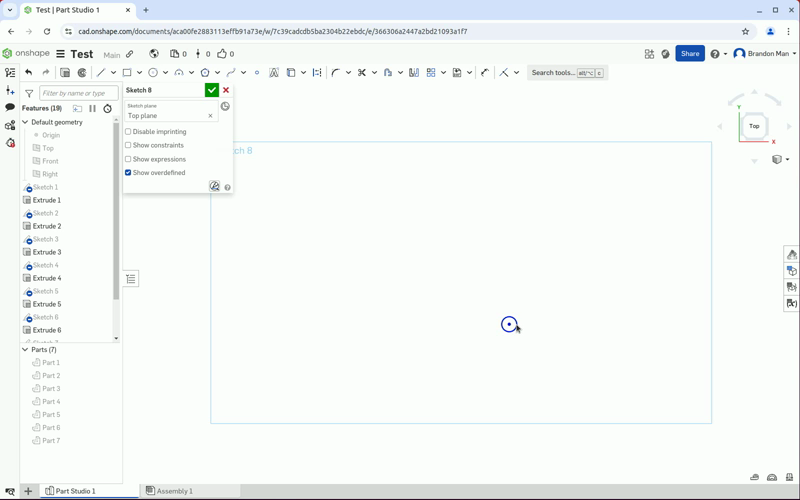
mouse_move(509, 321)
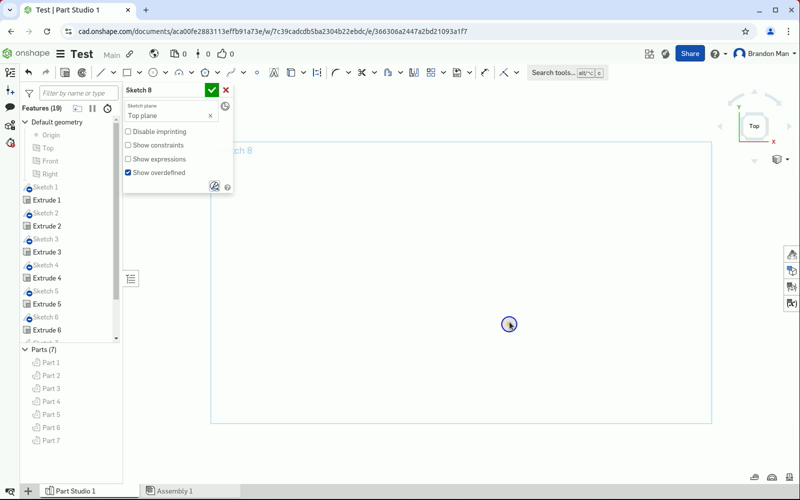
scroll(6)
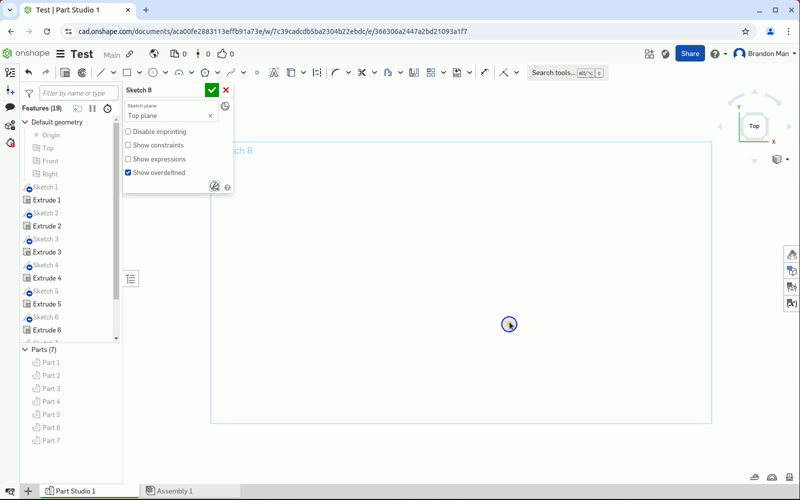
scroll(6)
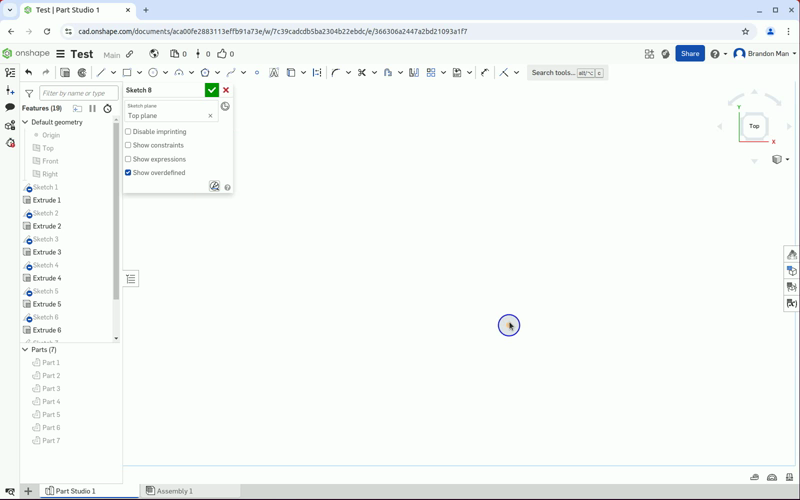
scroll(6)
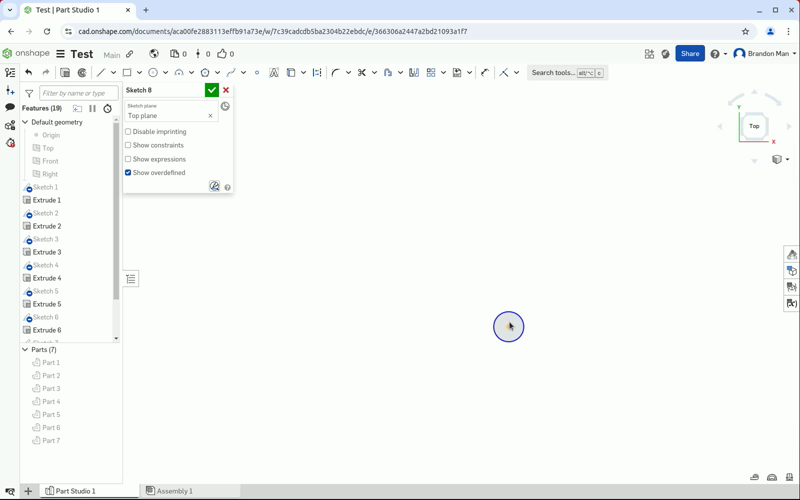
scroll(6)
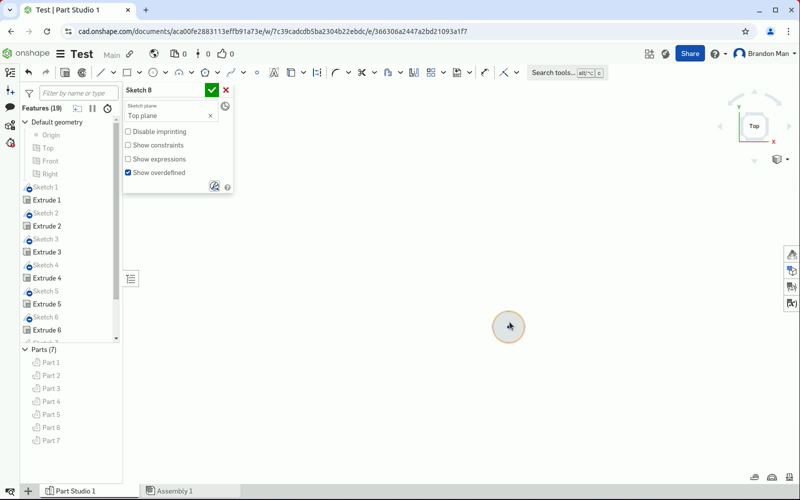
scroll(6)
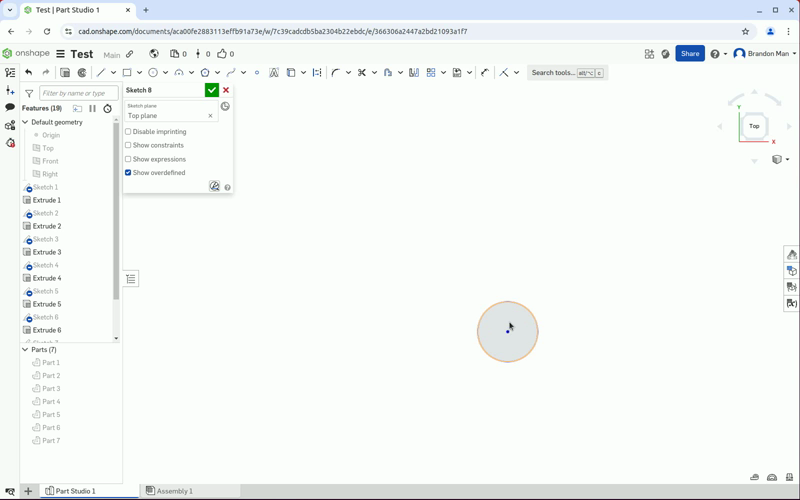
scroll(6)
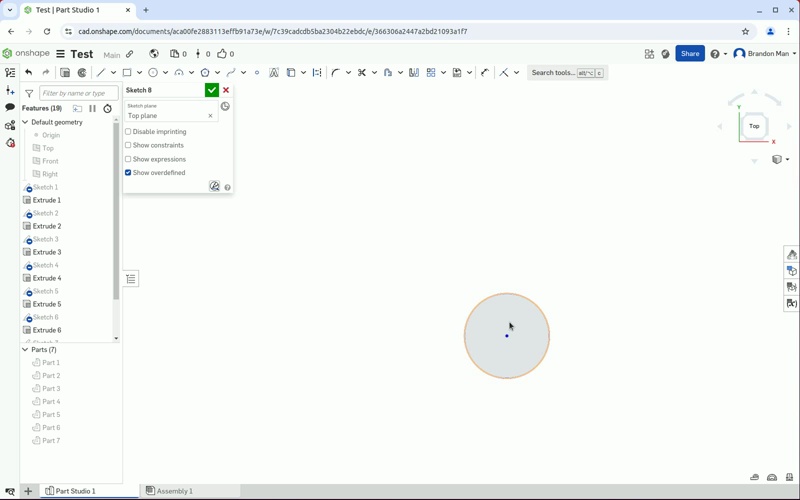
scroll(6)
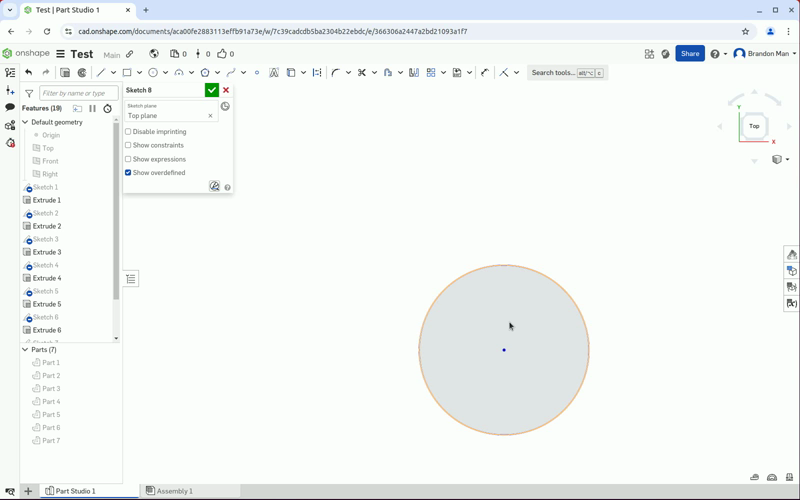
click(509, 321)
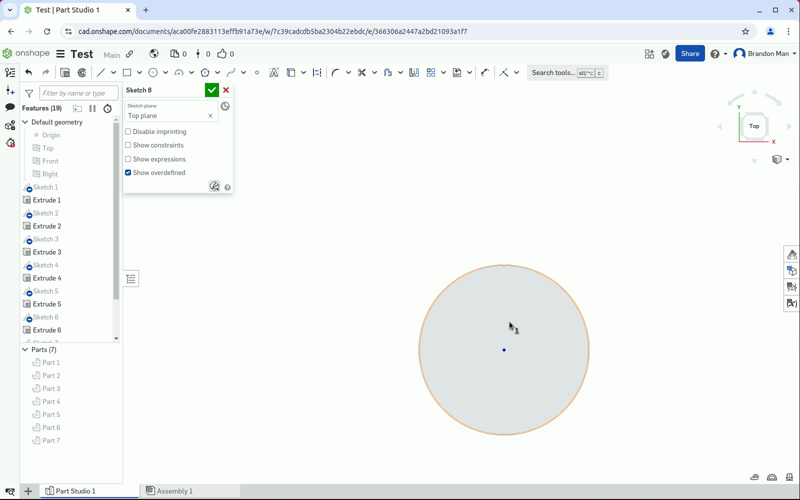
scroll(-6)
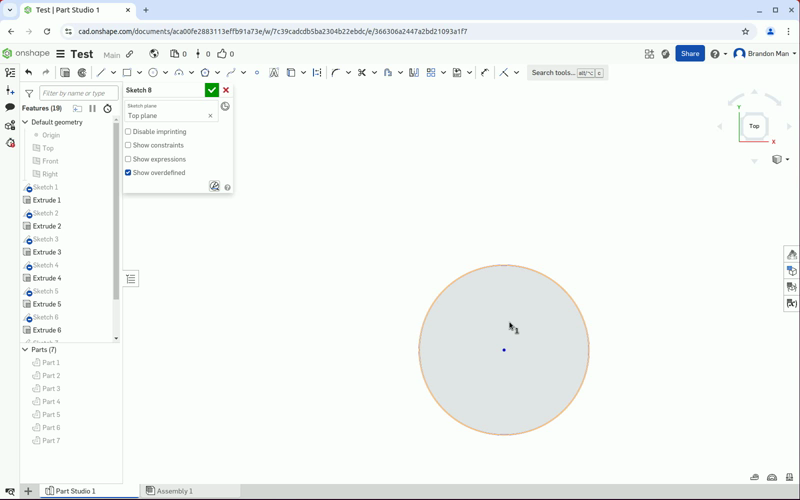
scroll(-6)
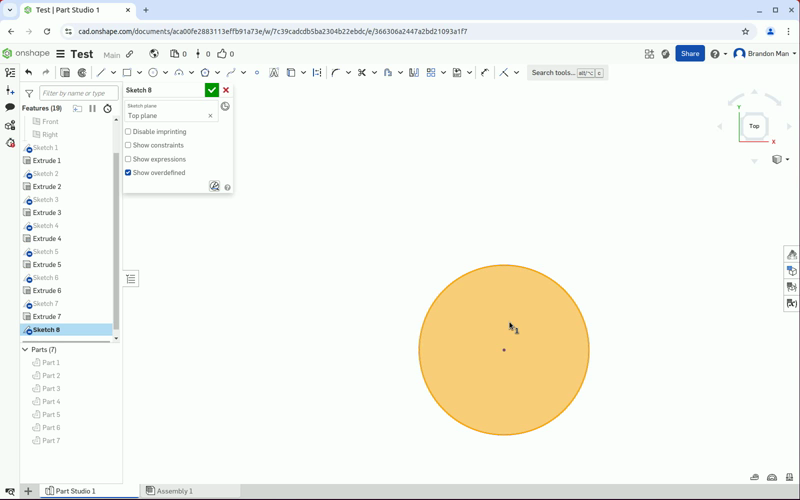
scroll(-6)
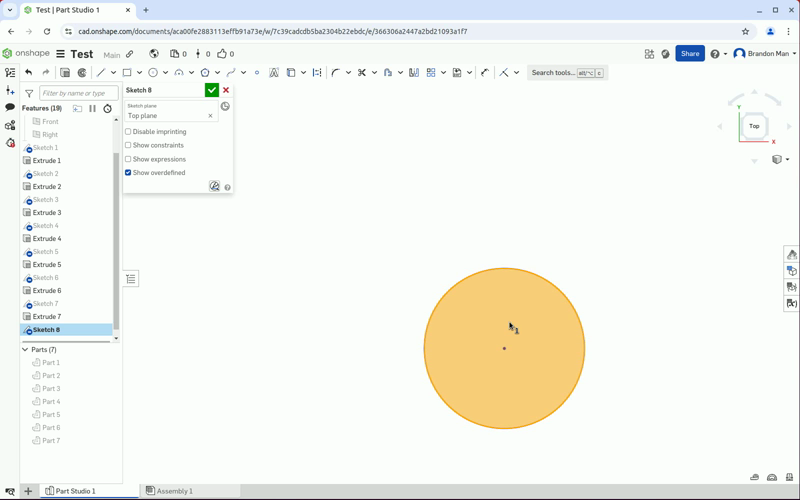
scroll(-6)
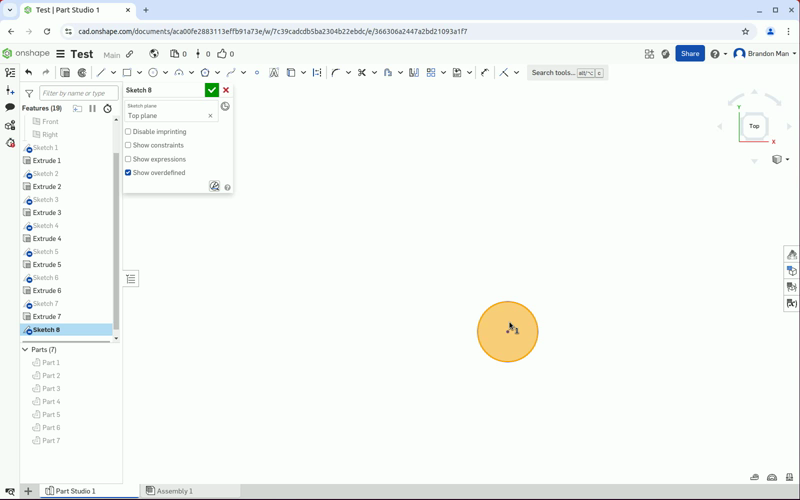
scroll(-6)
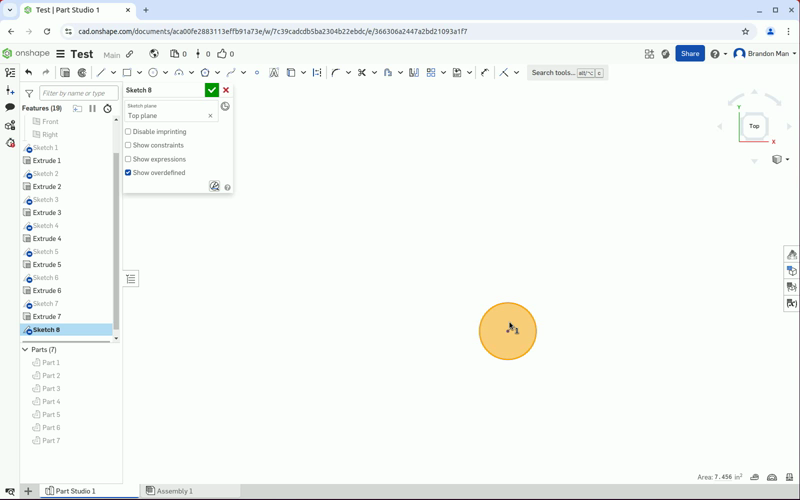
scroll(-6)
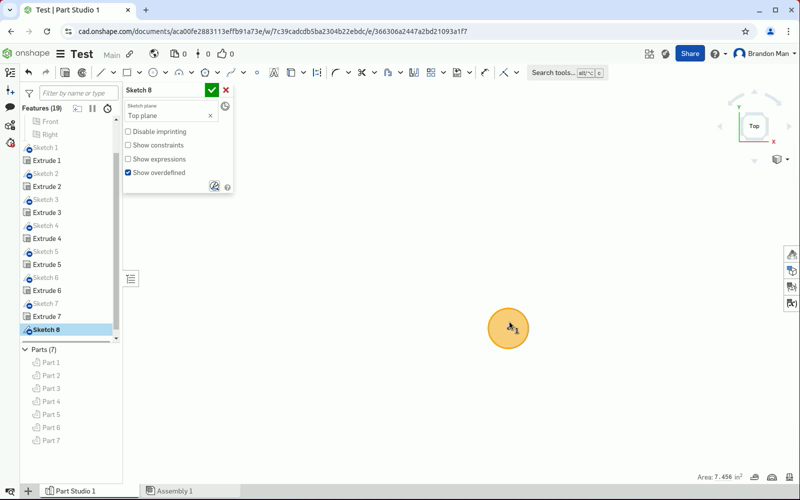
scroll(-6)
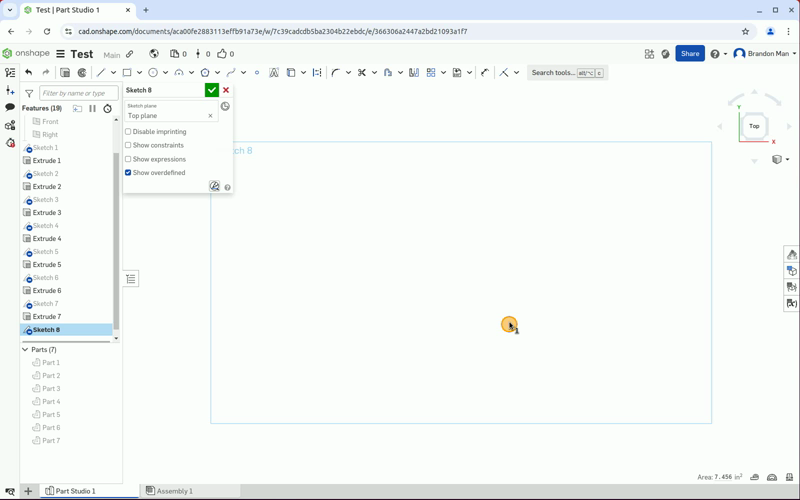
mouse_move(73, 352)
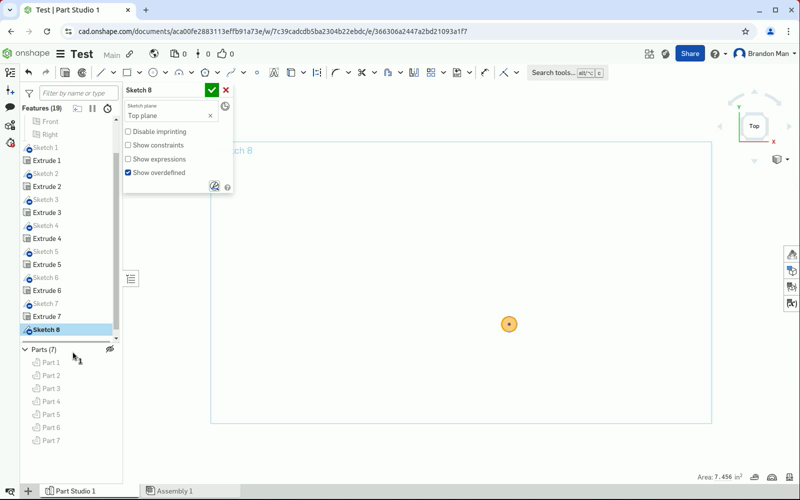
key(shift+y)
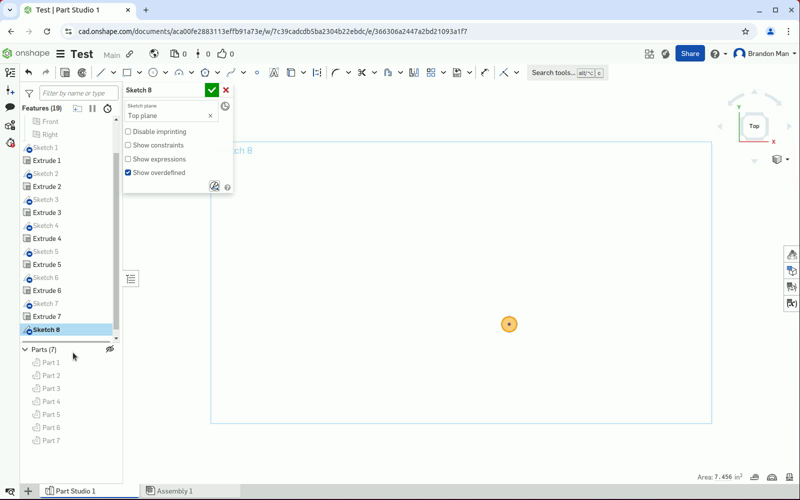
key(shift+e)
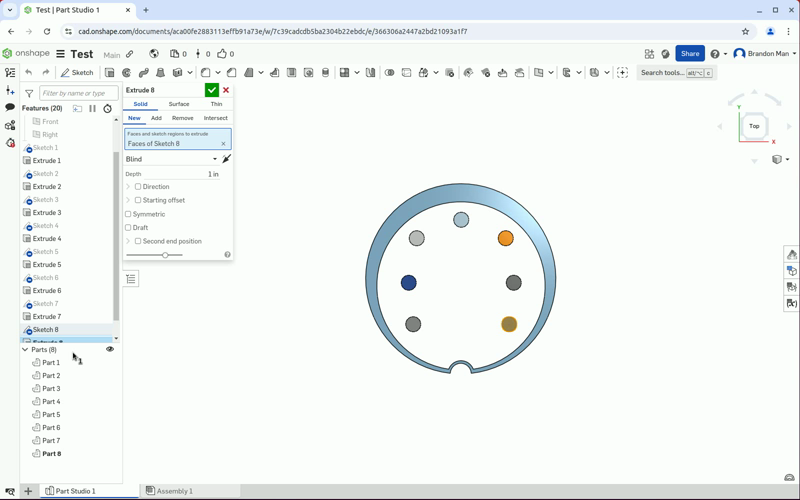
mouse_move(143, 106)
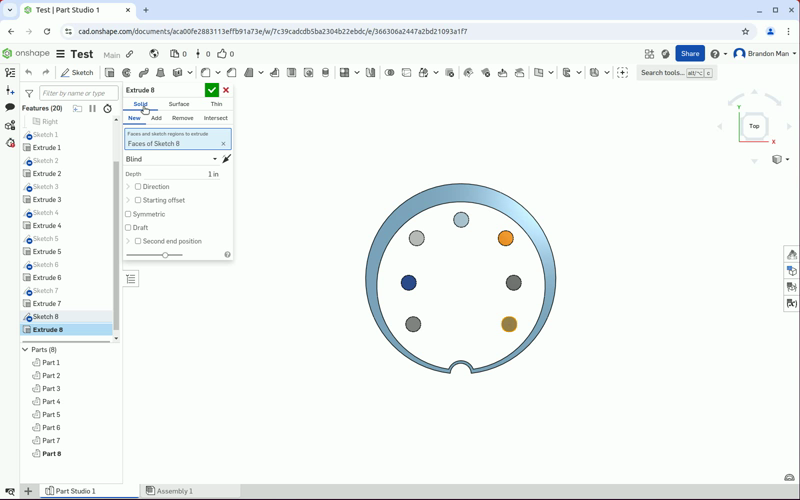
click(143, 106)
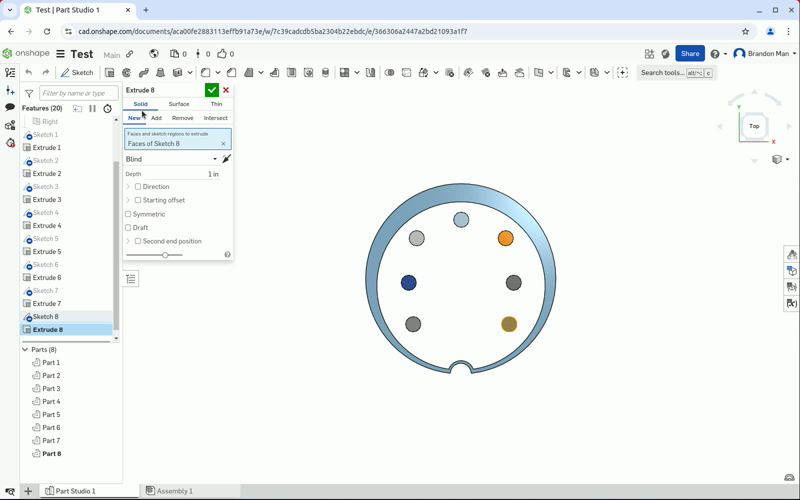
mouse_move(137, 120)
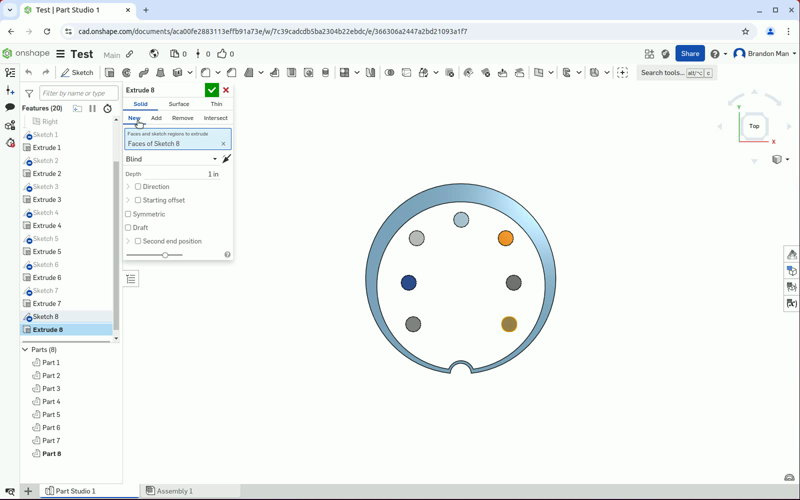
click(137, 120)
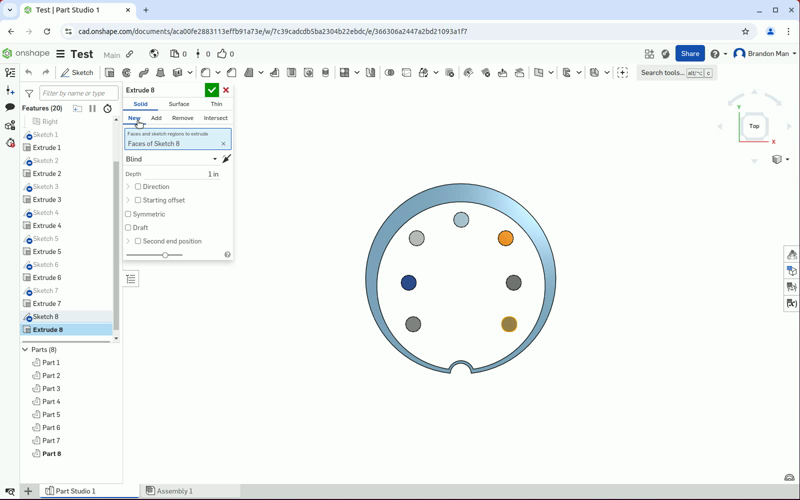
key(tab, 4)
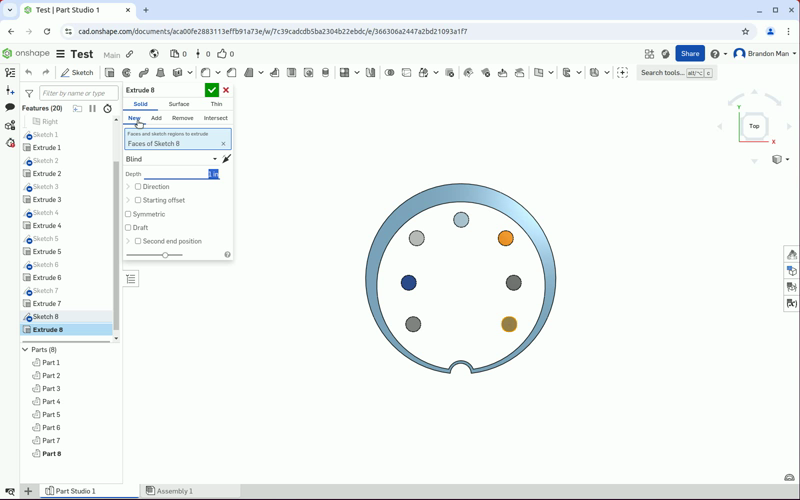
text(1.444)
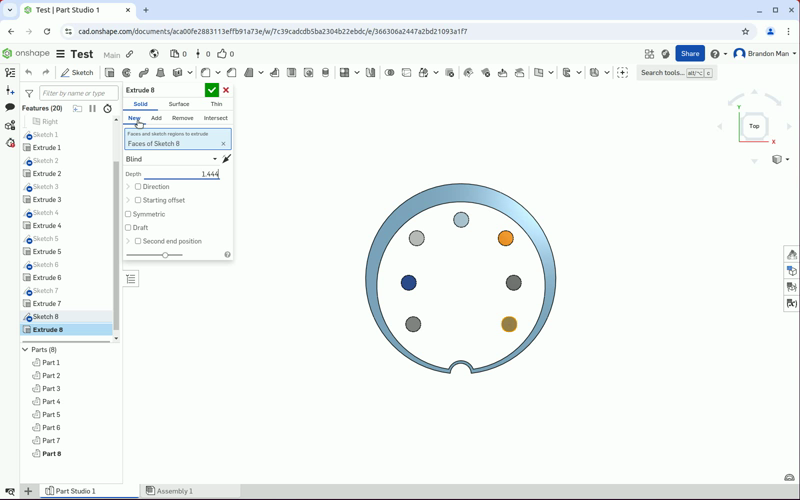
key(enter)
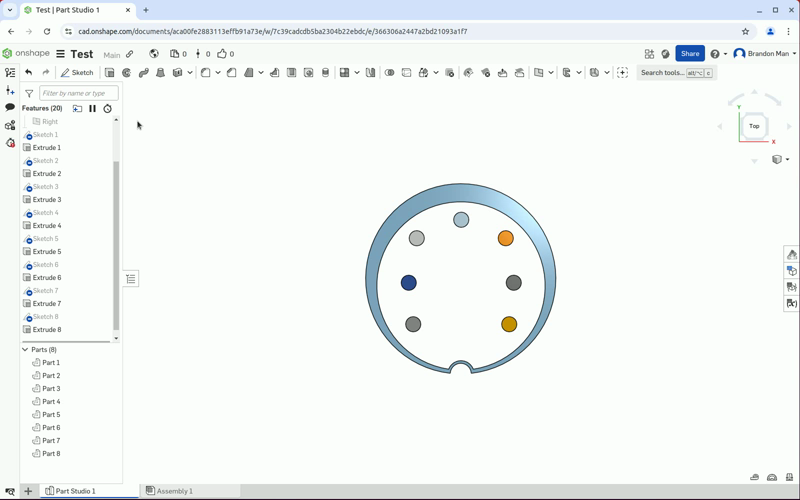
key(shift+h)
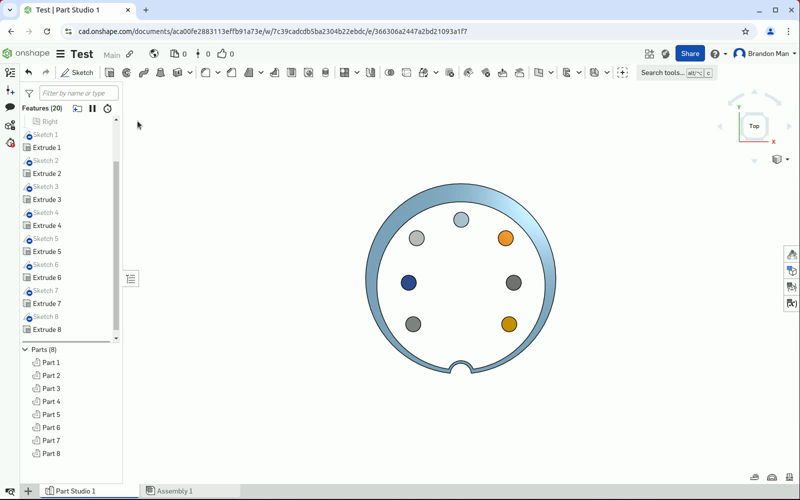
key(shift+h)
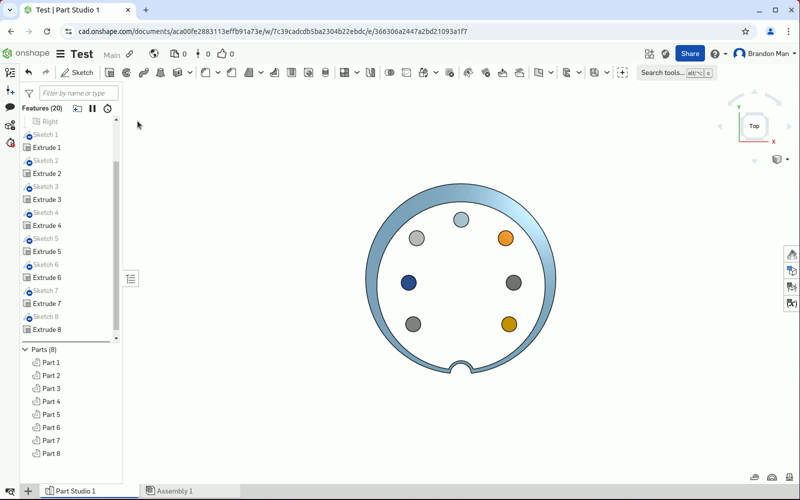
mouse_move(69, 137)
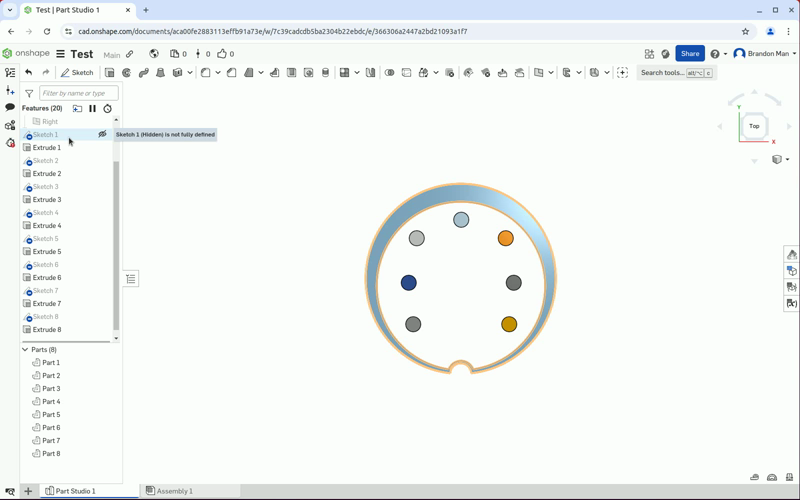
click(69, 137)
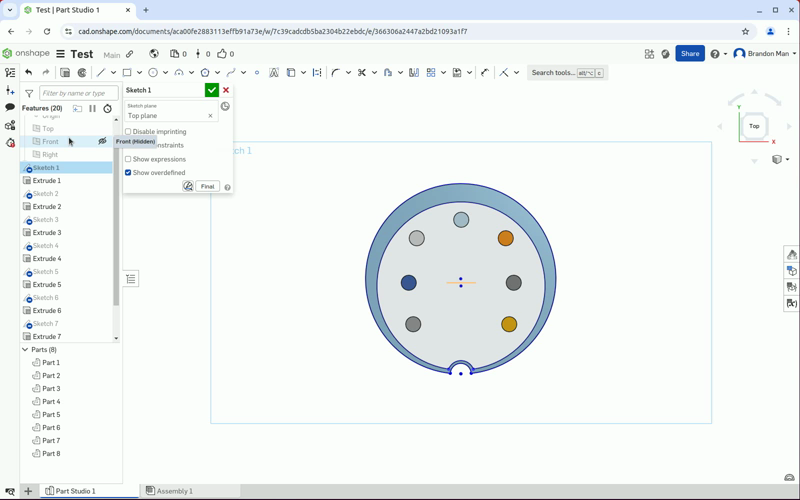
mouse_move(229, 92)
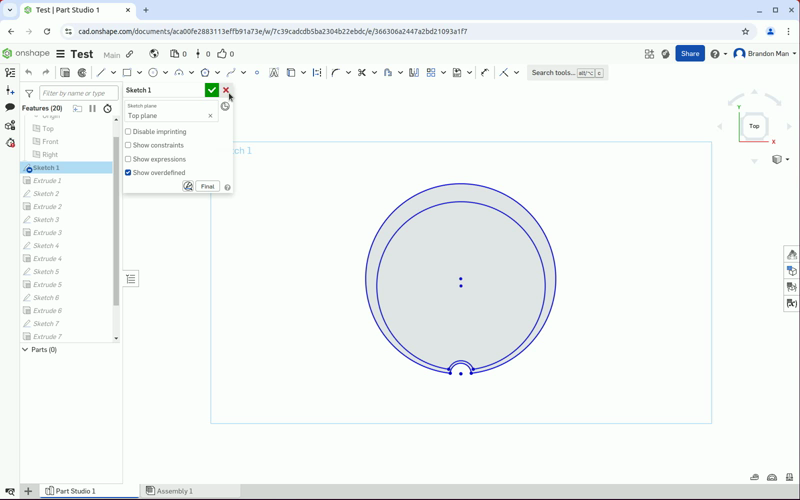
click(229, 92)
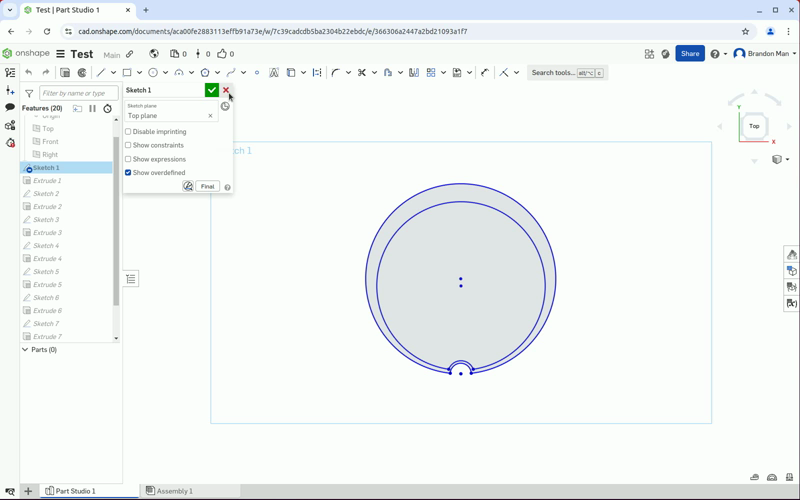
key(shift+s)
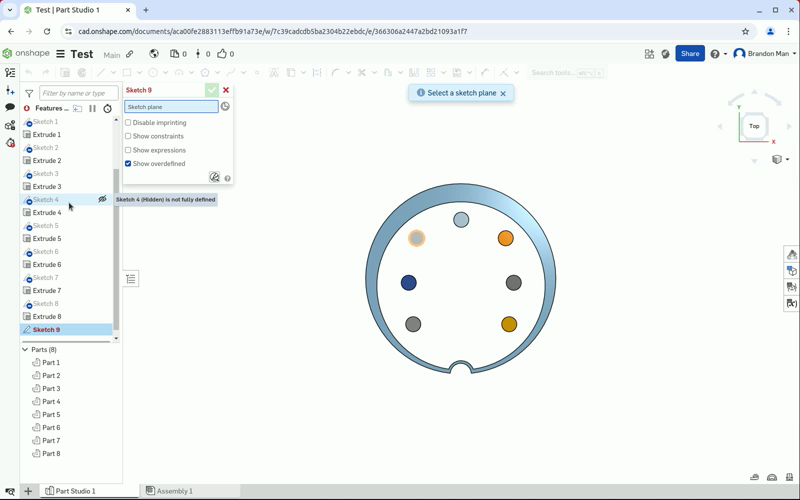
scroll(3)
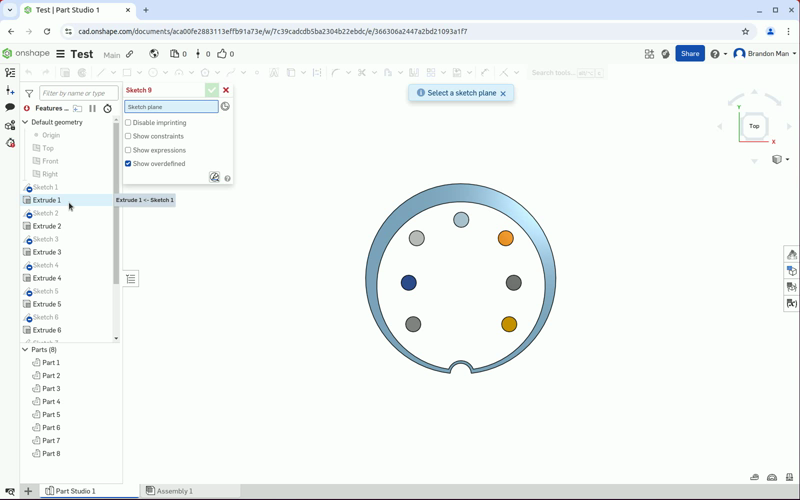
mouse_move(69, 150)
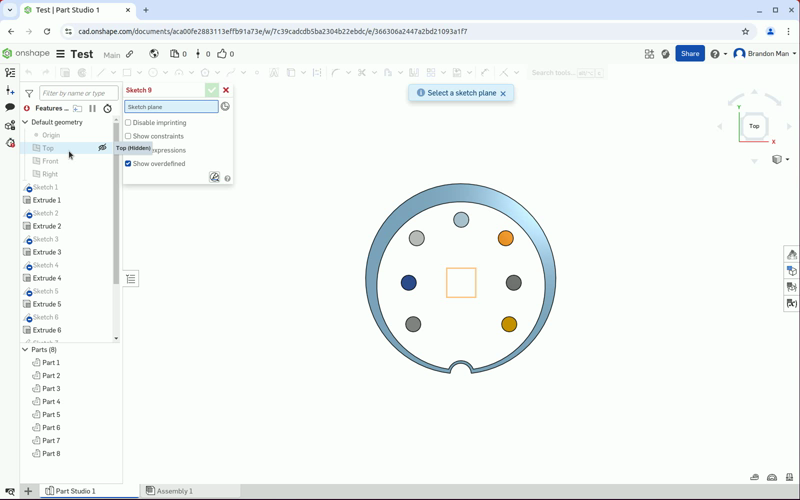
click(69, 150)
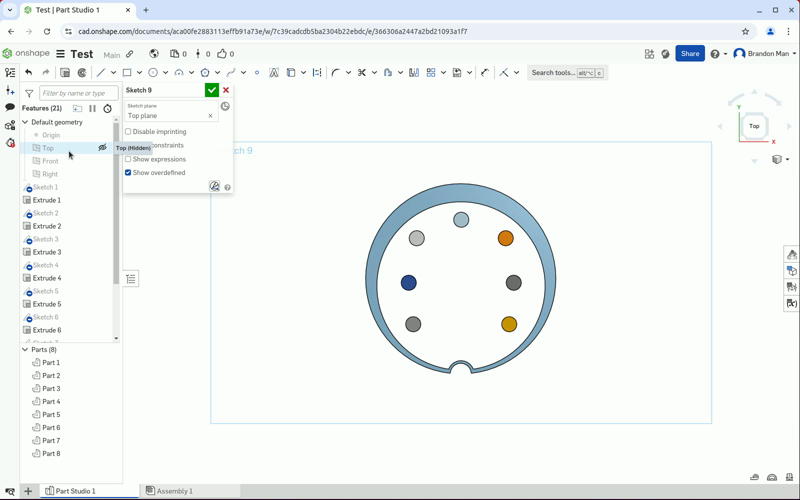
mouse_move(73, 352)
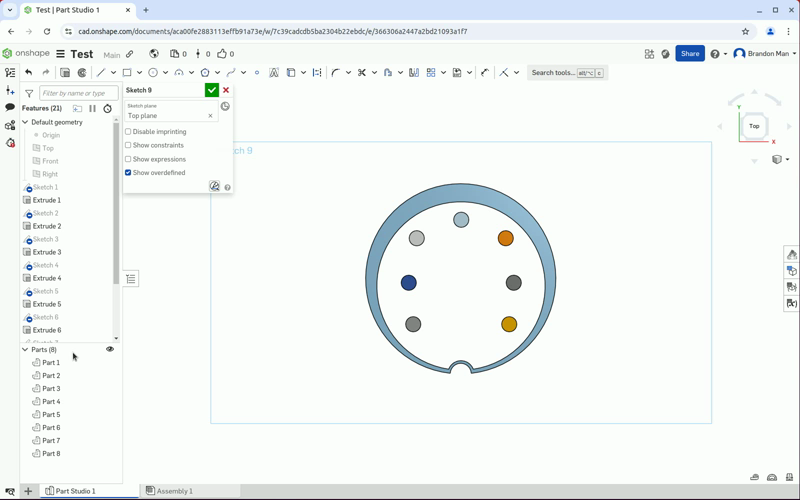
key(y)
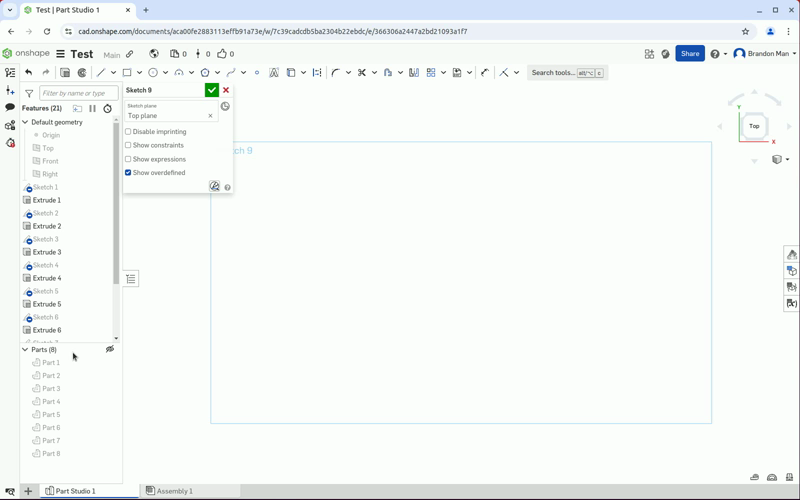
key(c)
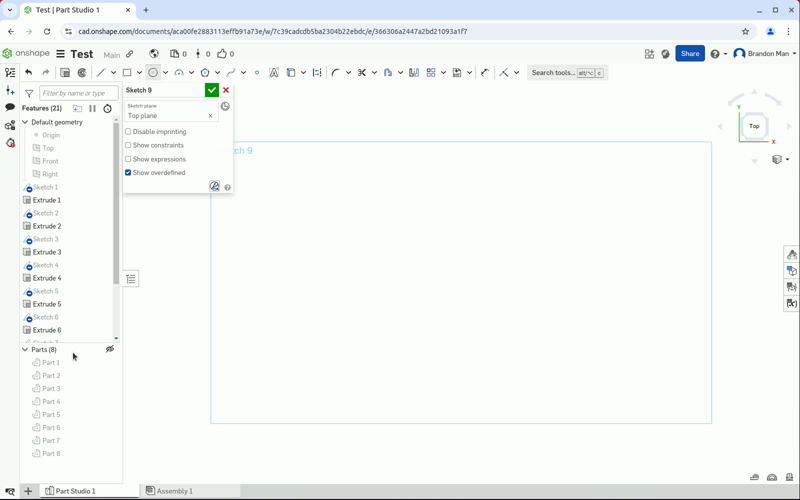
key_down(shift)
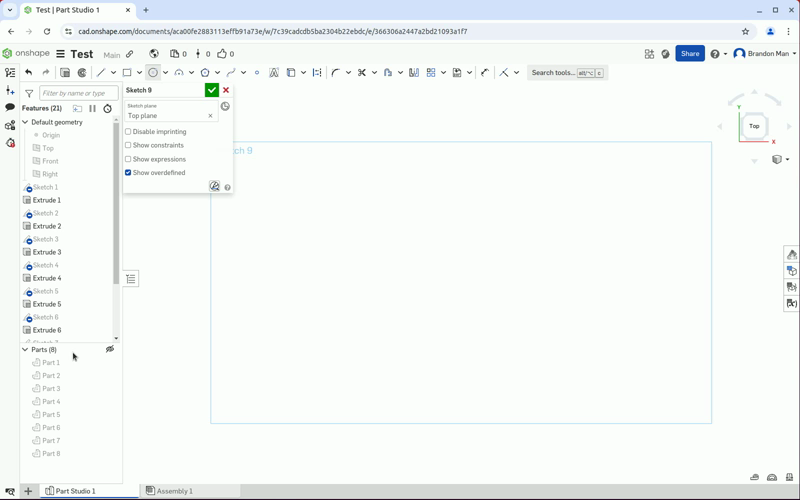
mouse_move(461, 282)
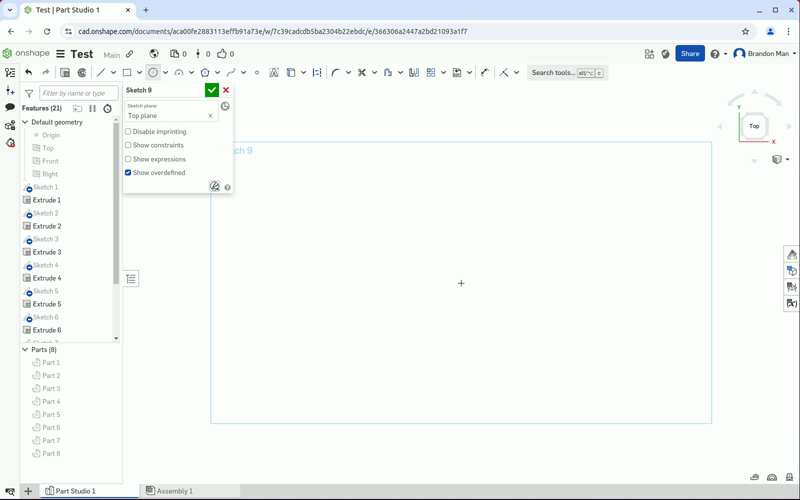
click(461, 282)
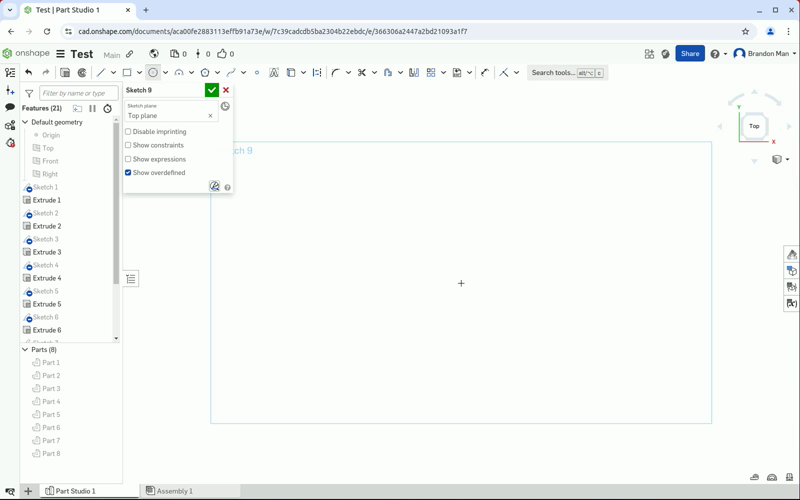
key_up(shift)
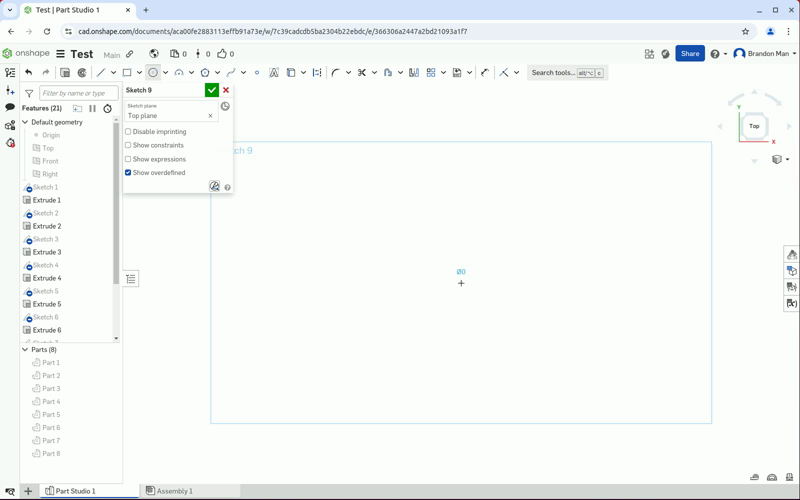
mouse_move(468, 282)
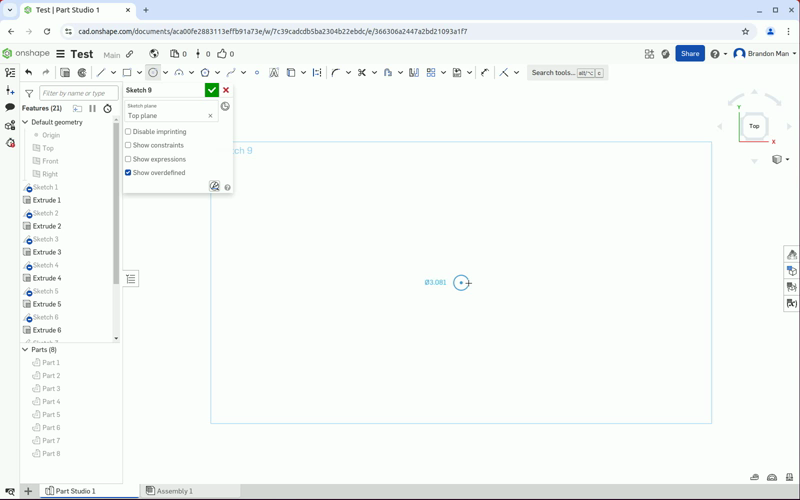
click(468, 282)
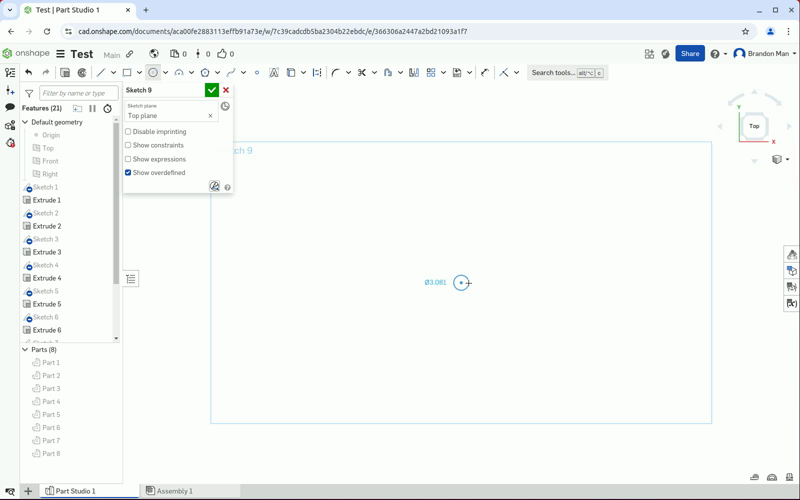
key(esc)
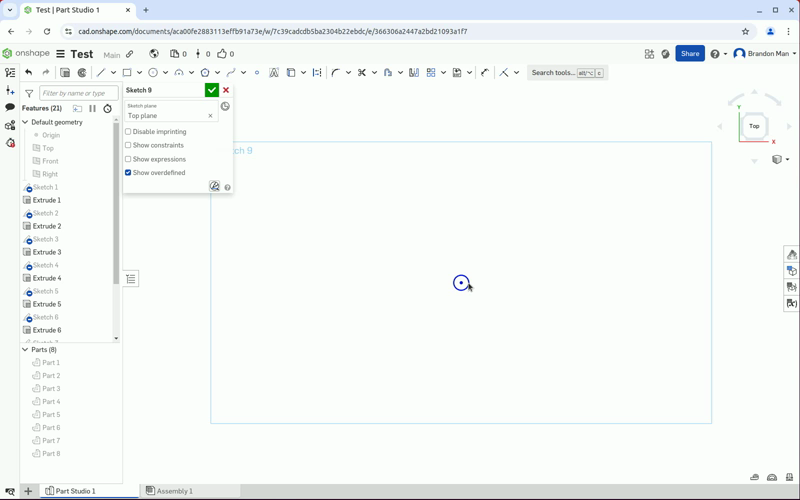
key(l)
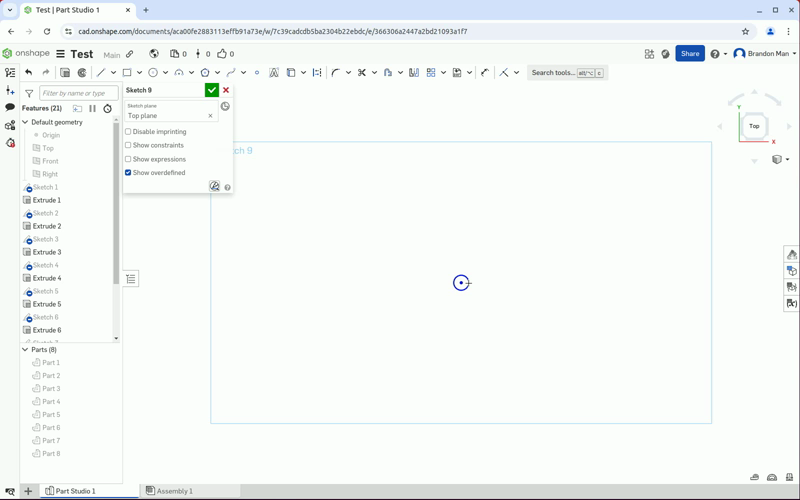
key_down(shift)
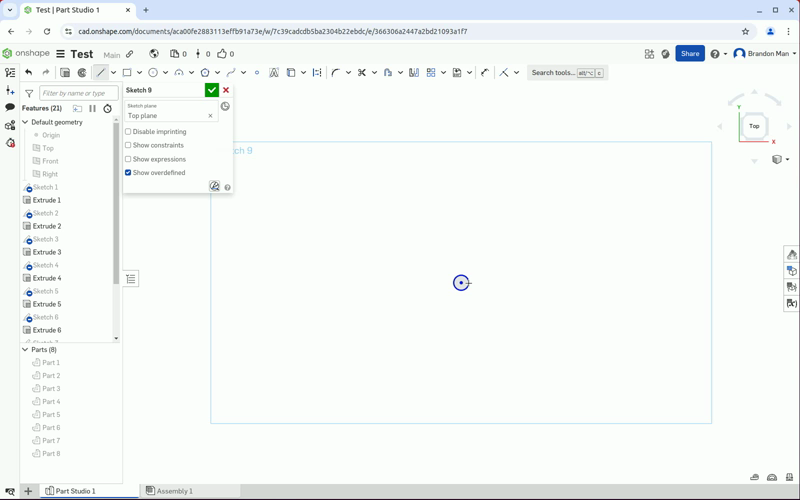
mouse_move(460, 283)
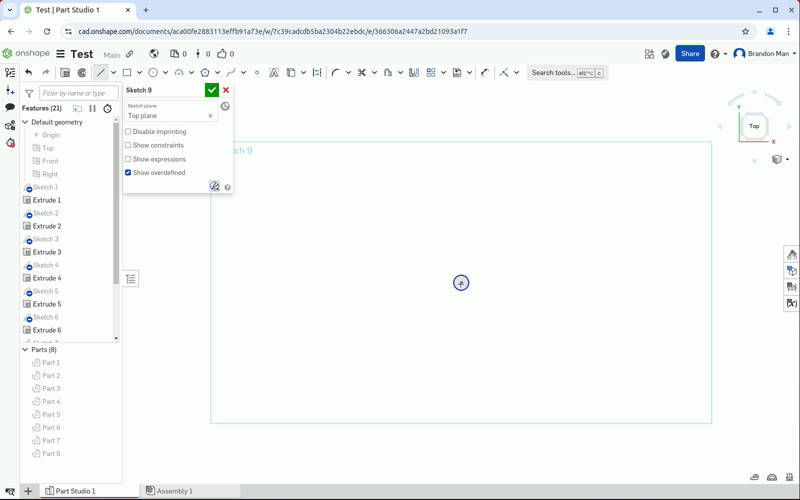
scroll(6)
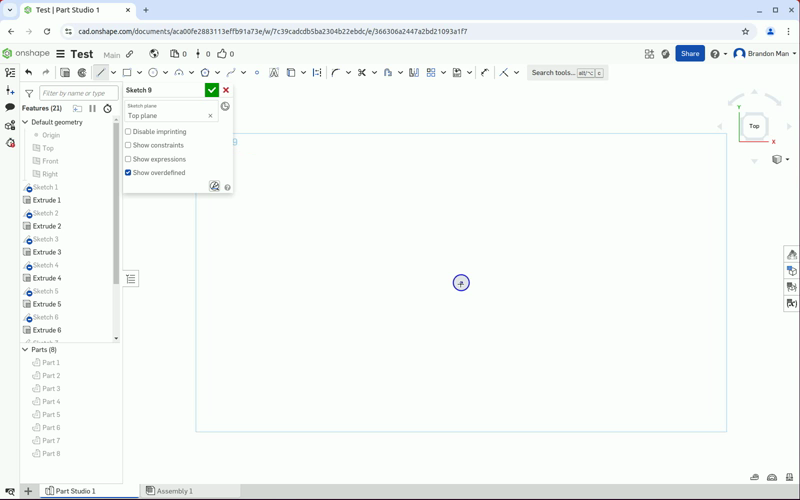
scroll(6)
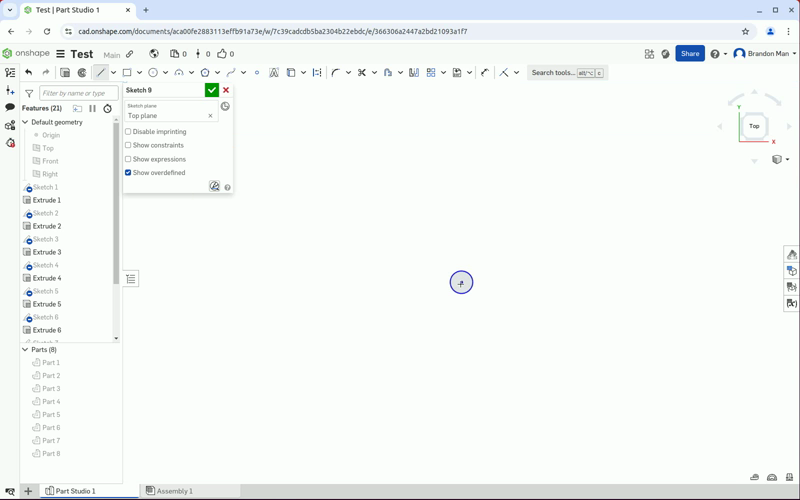
scroll(6)
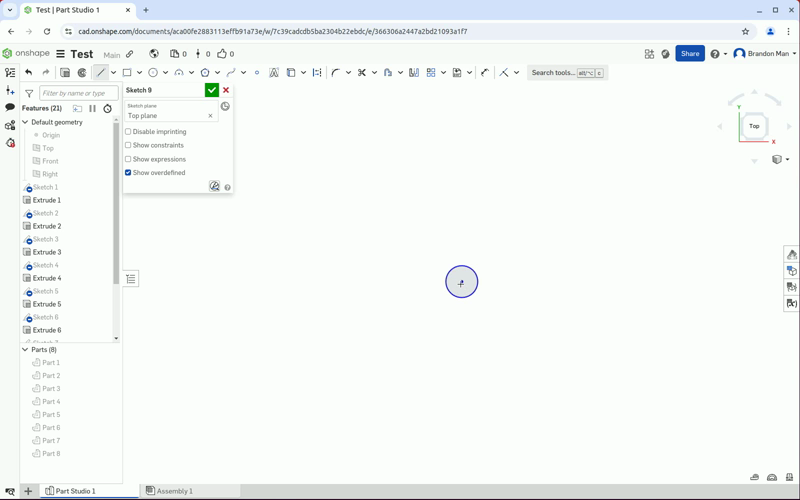
scroll(6)
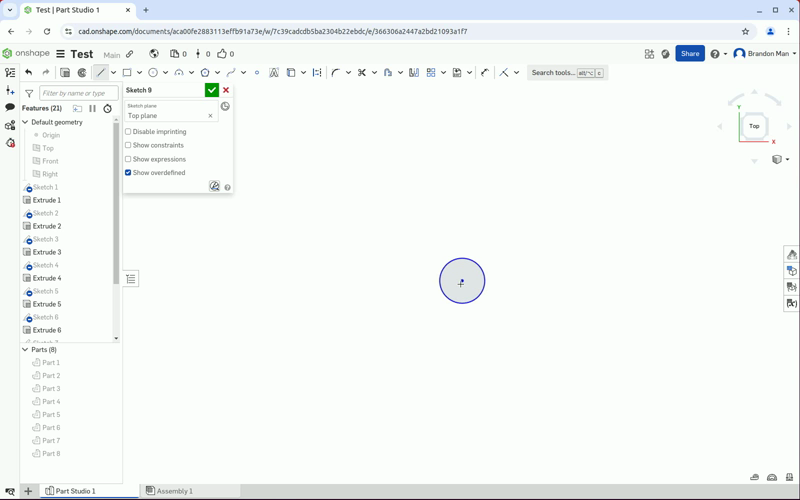
scroll(6)
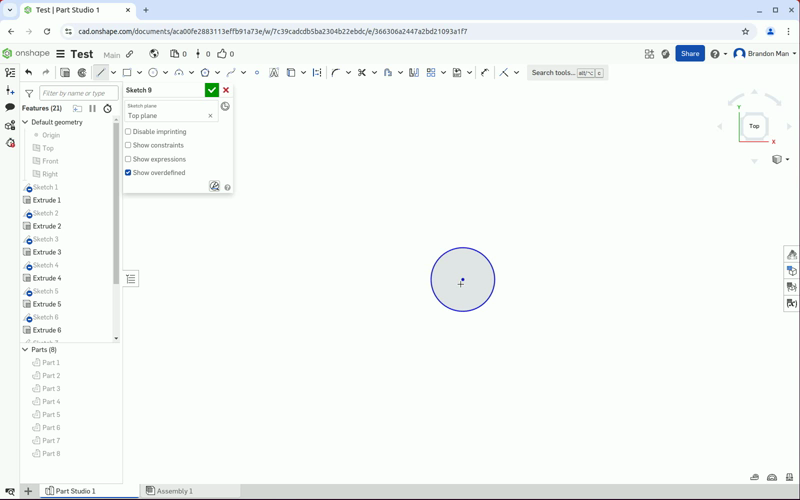
scroll(6)
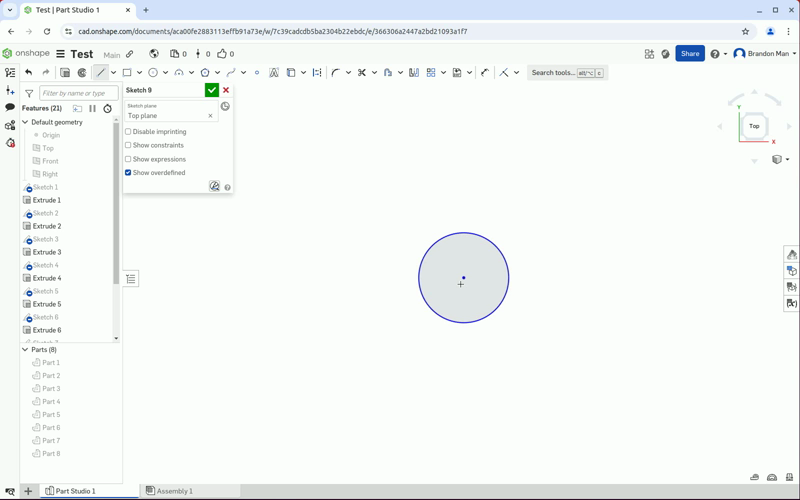
scroll(6)
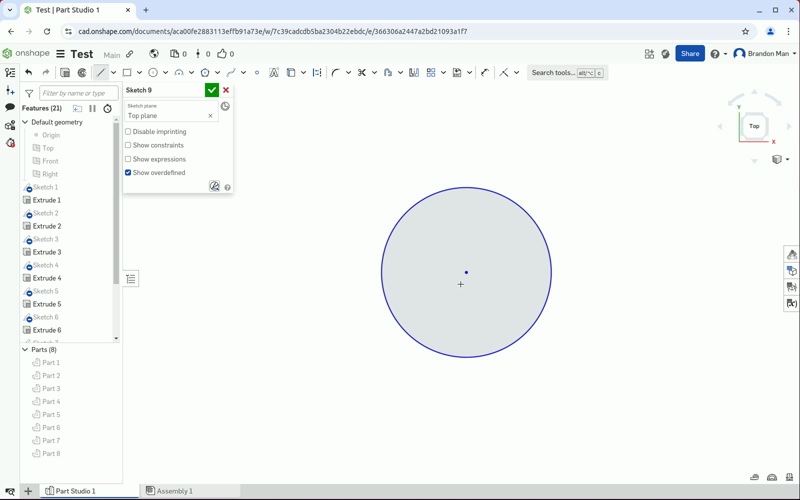
click(460, 283)
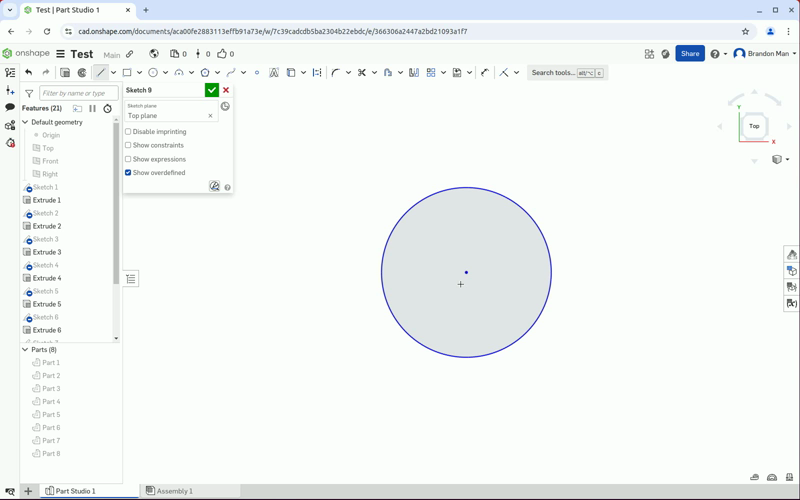
scroll(-6)
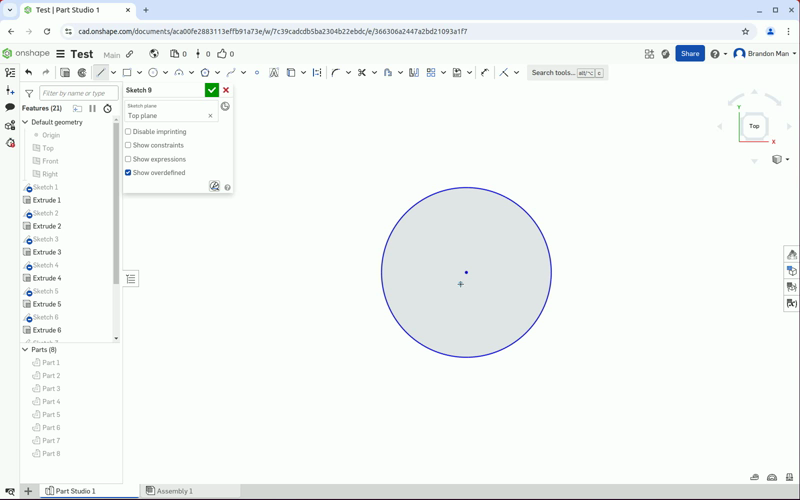
scroll(-6)
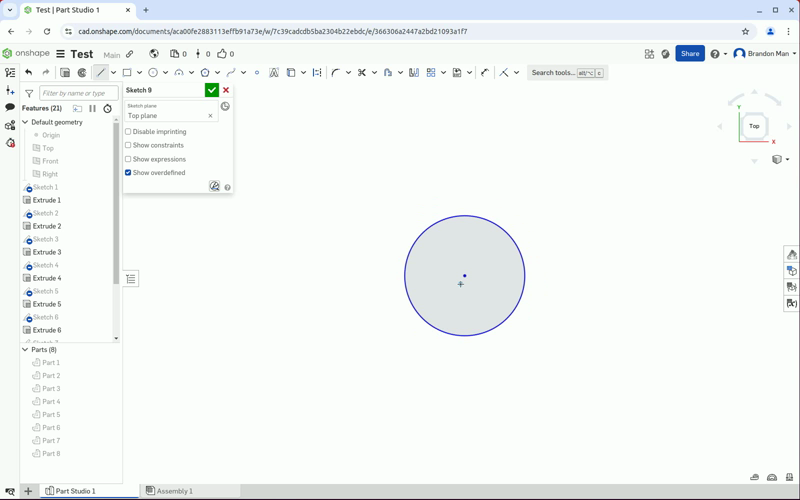
scroll(-6)
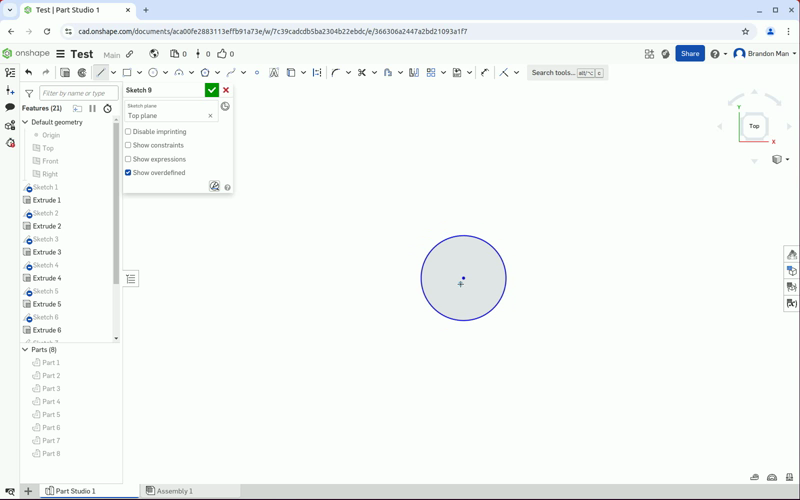
scroll(-6)
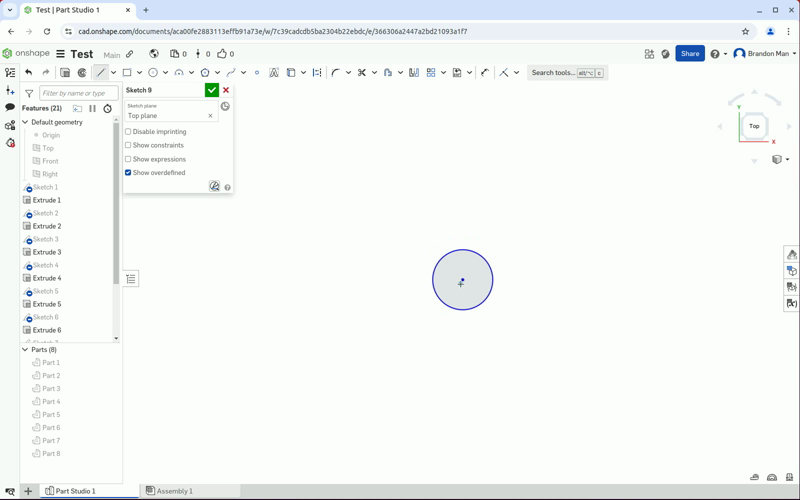
scroll(-6)
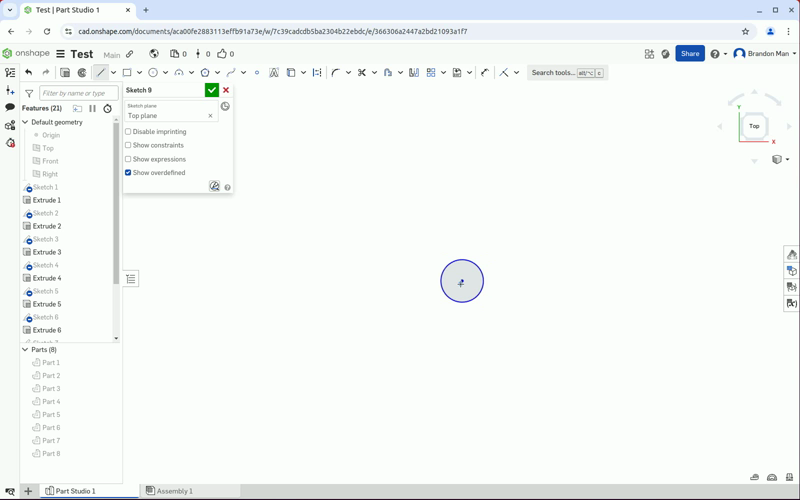
scroll(-6)
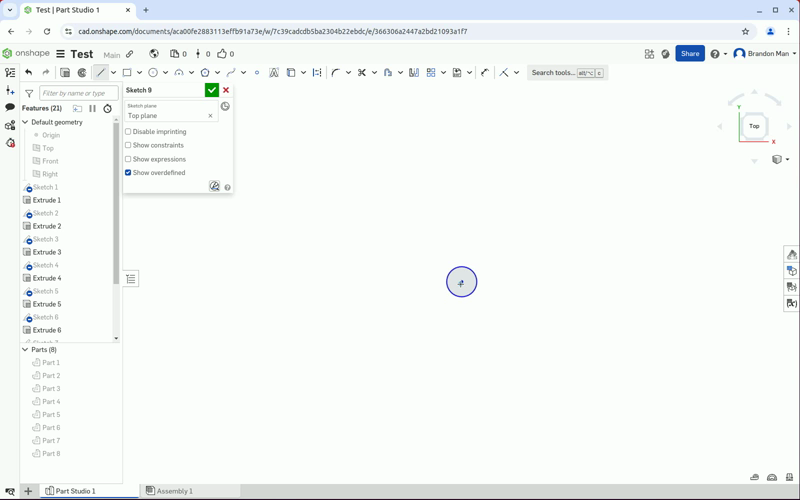
scroll(-6)
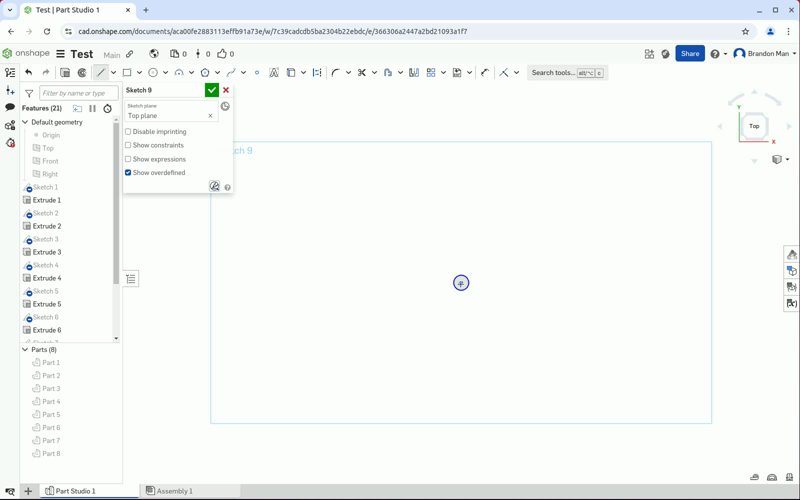
key_up(shift)
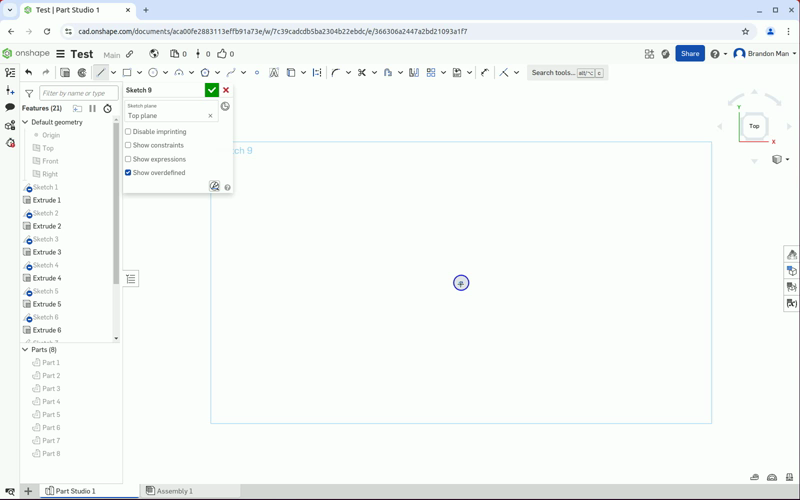
key_down(shift)
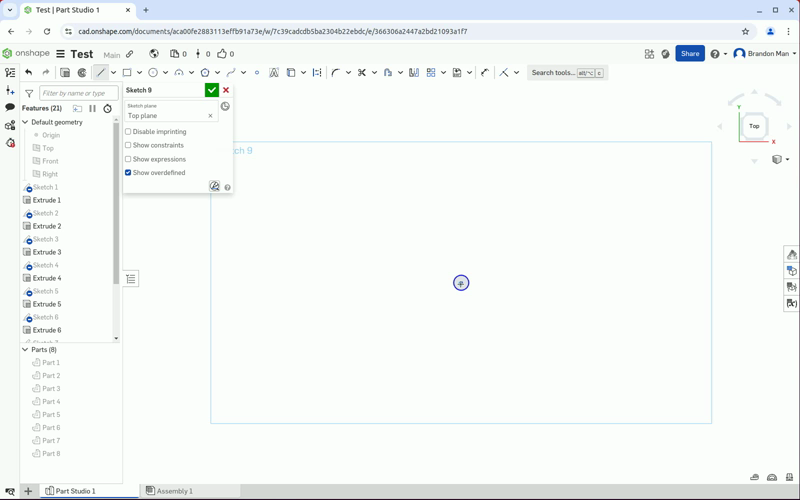
mouse_move(490, 283)
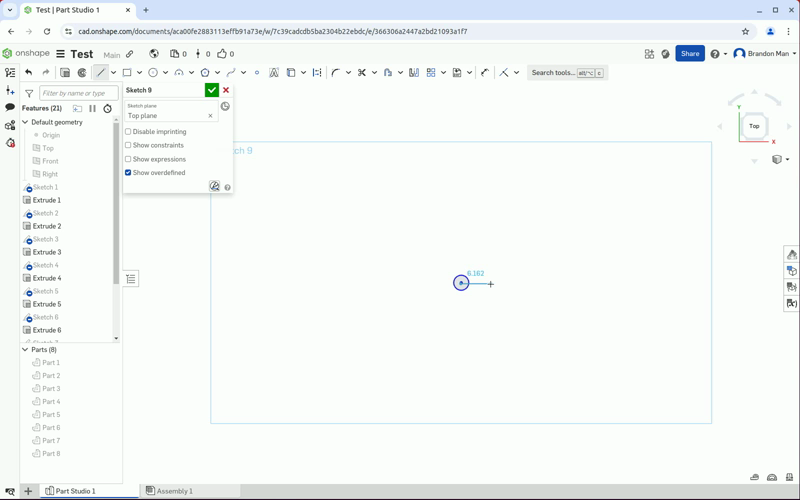
mouse_move(461, 282)
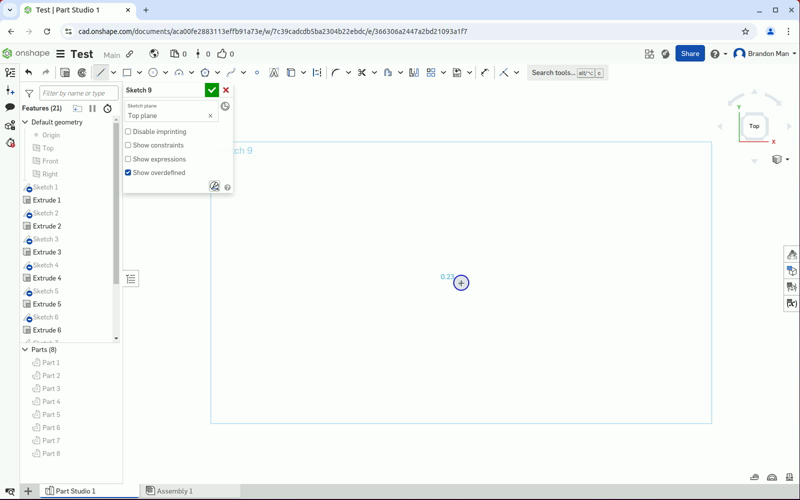
scroll(6)
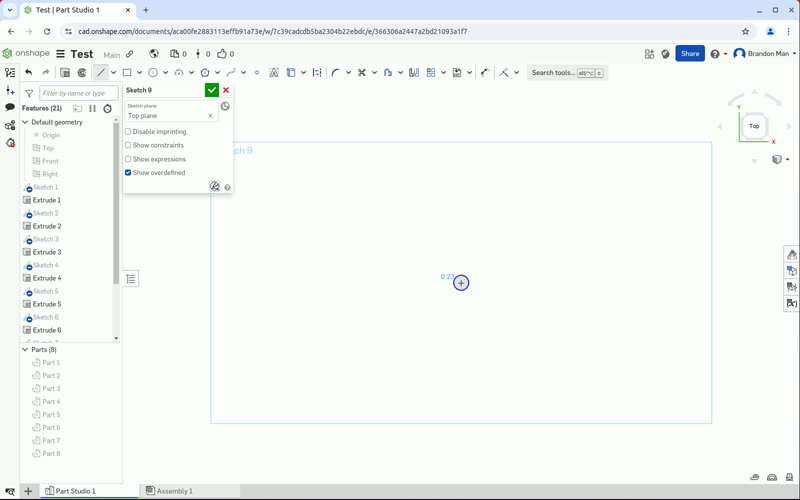
scroll(6)
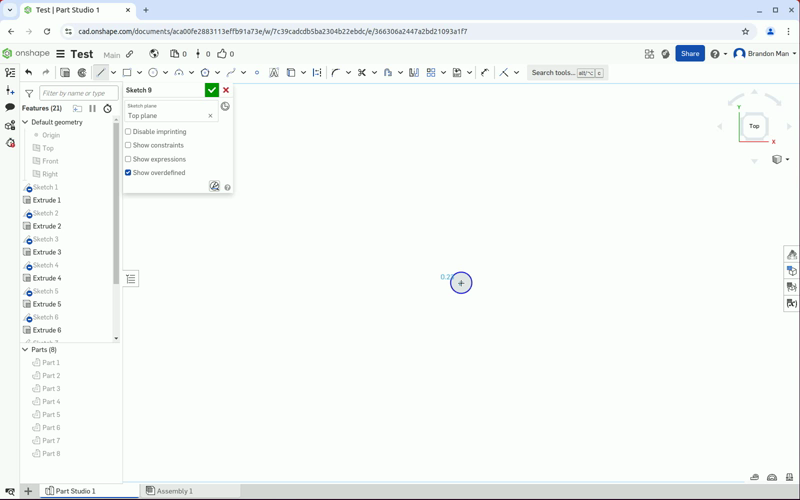
scroll(6)
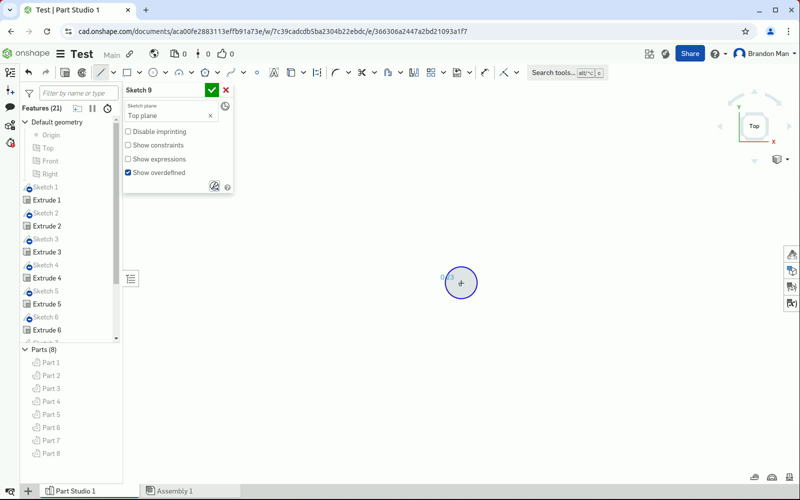
scroll(6)
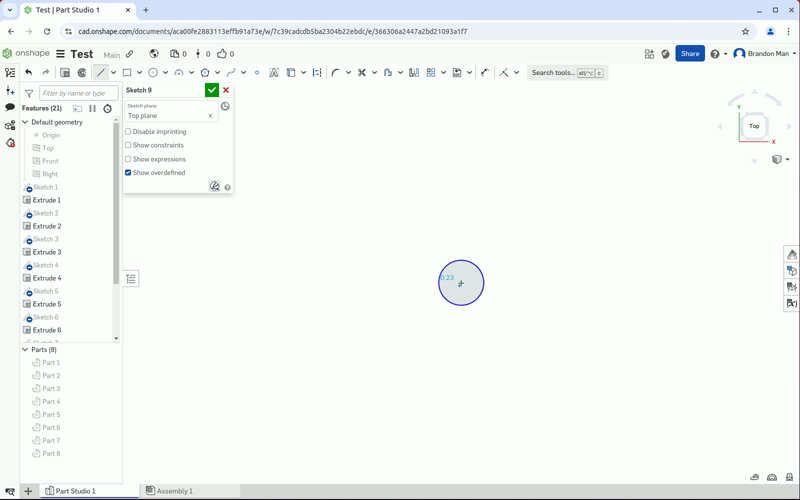
scroll(6)
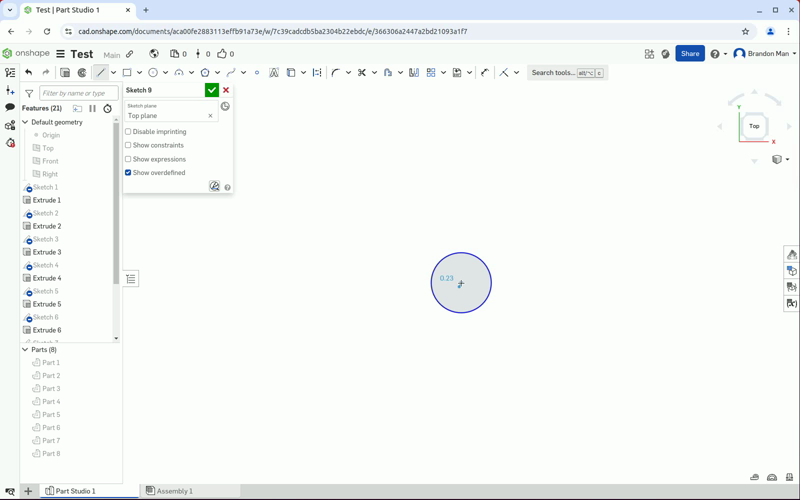
scroll(6)
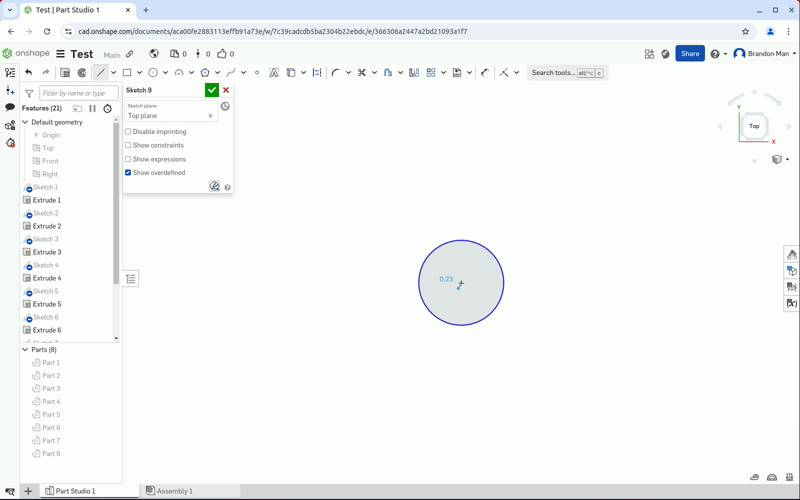
scroll(6)
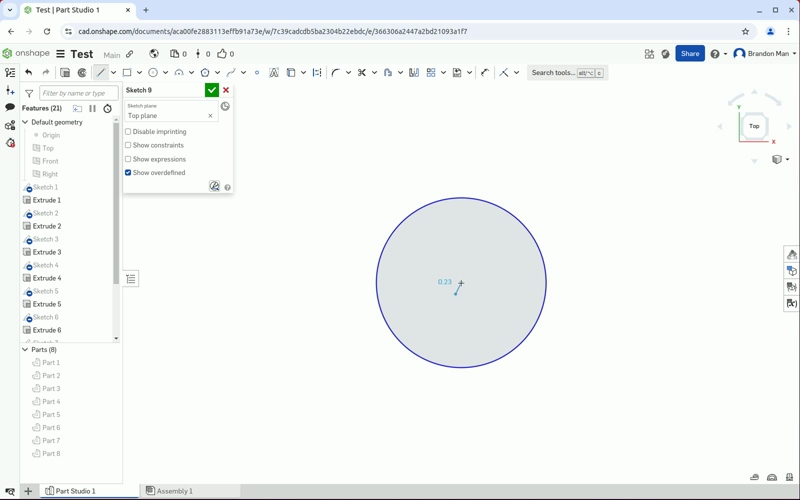
click(461, 282)
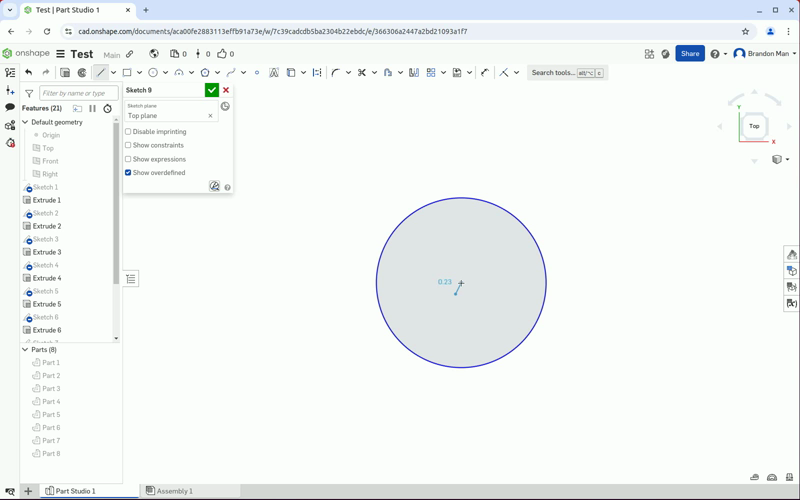
scroll(-6)
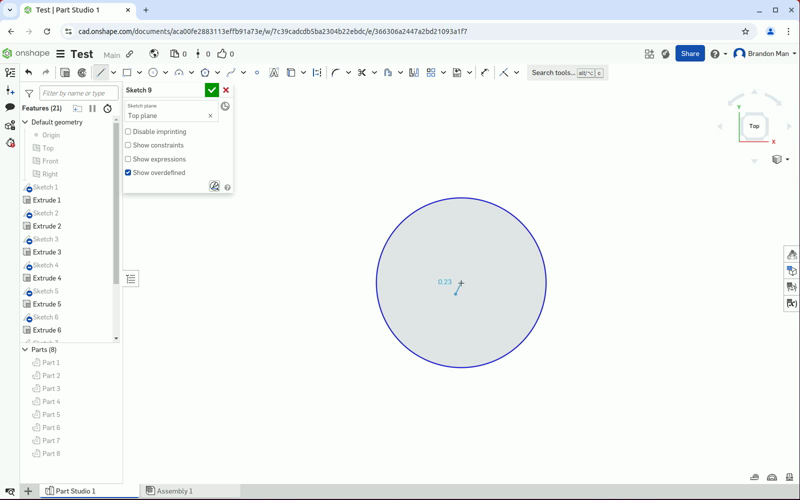
scroll(-6)
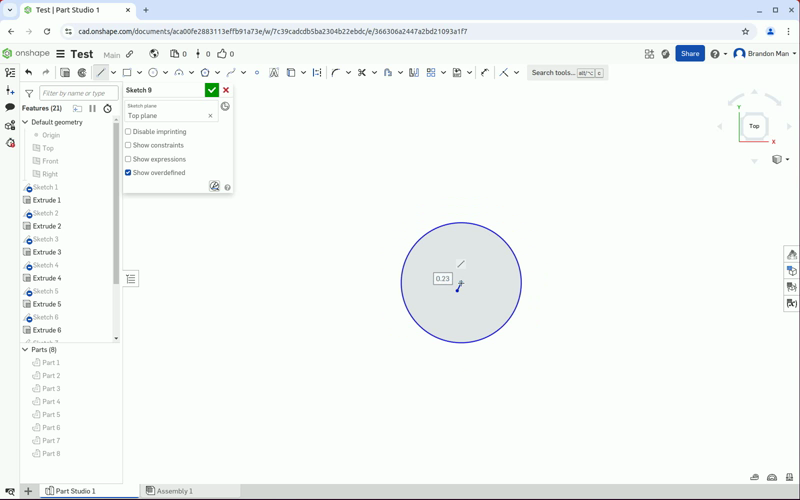
scroll(-6)
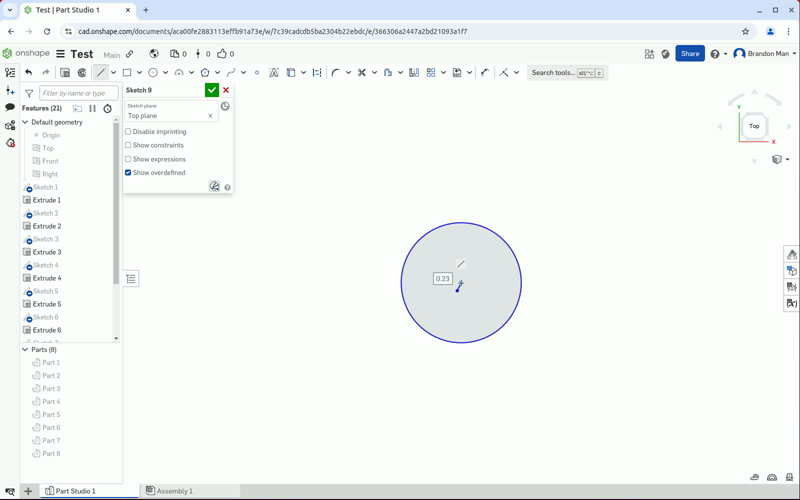
scroll(-6)
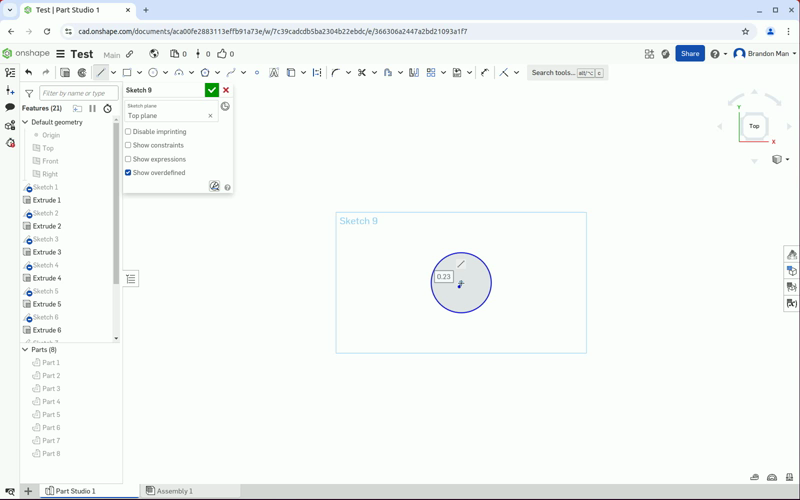
scroll(-6)
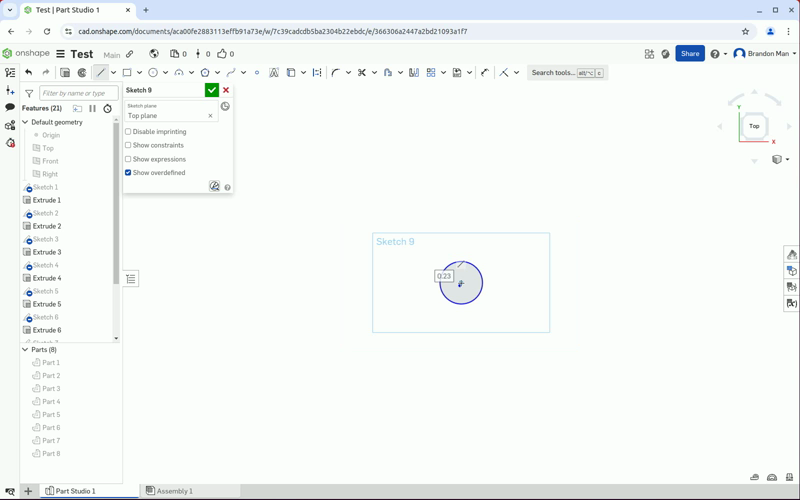
scroll(-6)
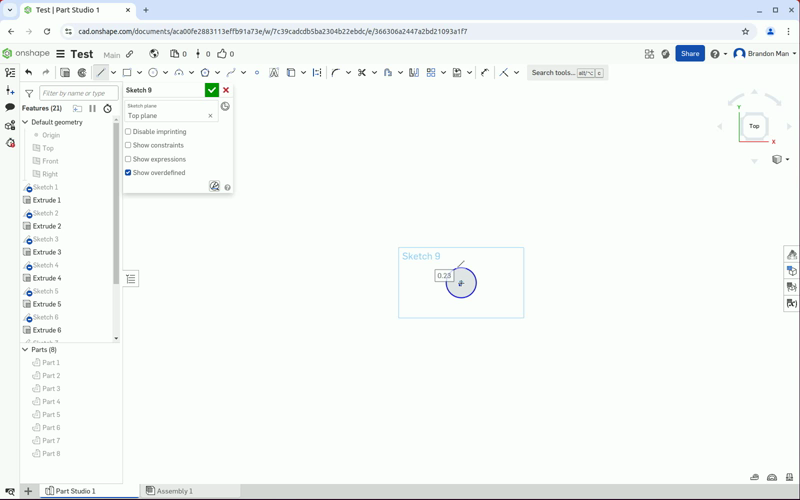
scroll(-6)
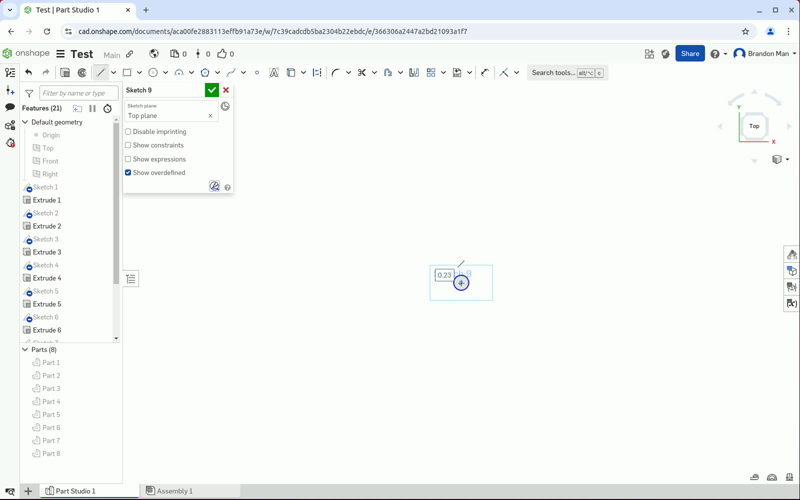
key_up(shift)
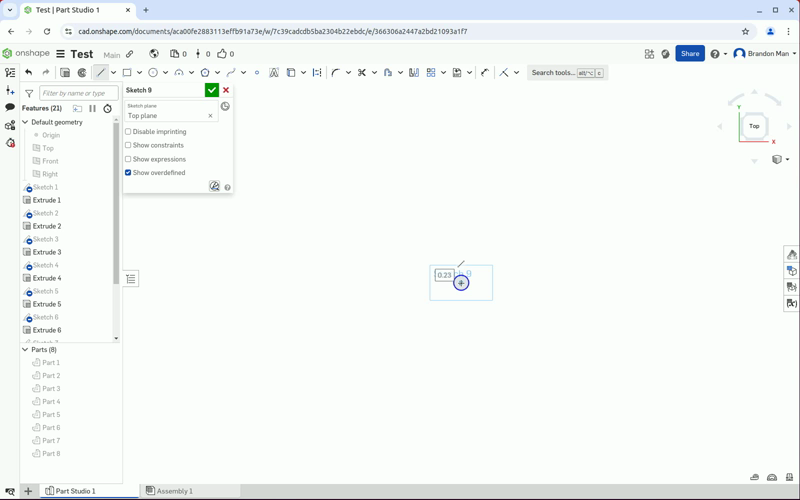
mouse_move(491, 282)
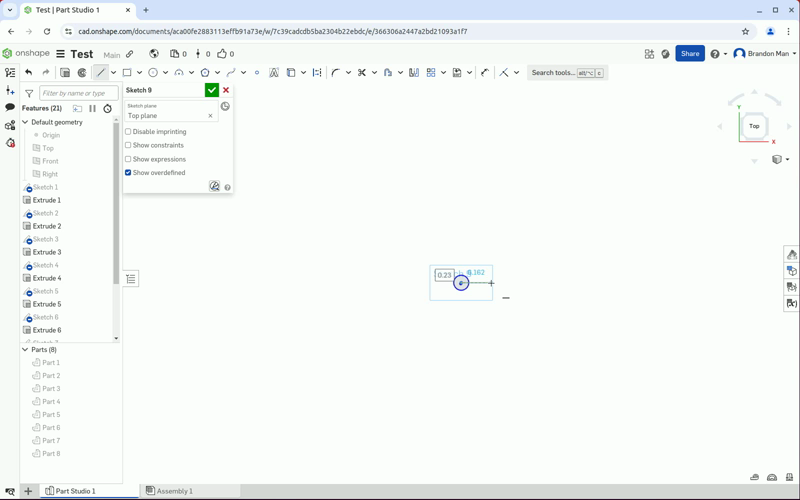
key_down(shift)
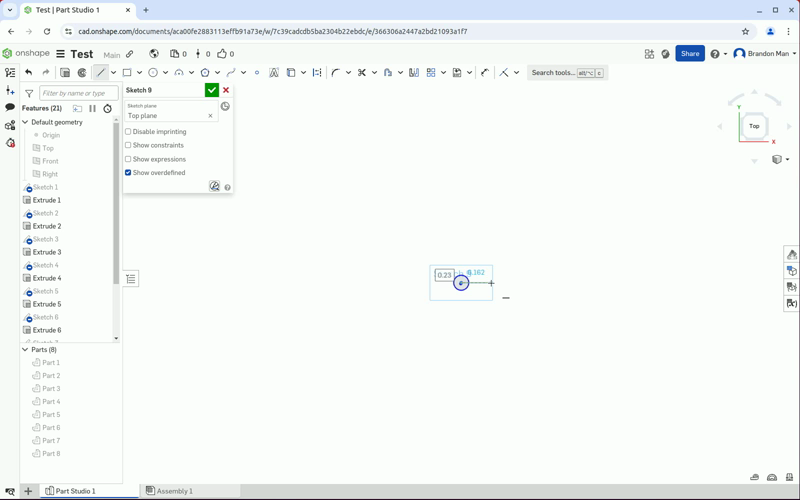
mouse_move(460, 283)
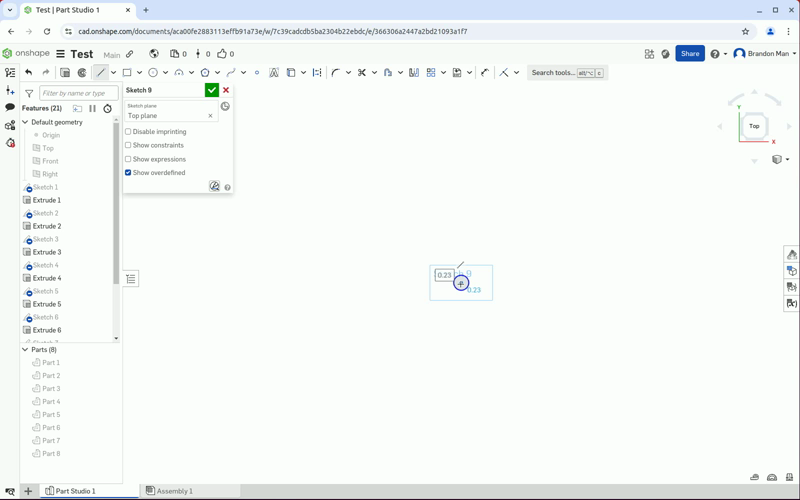
scroll(6)
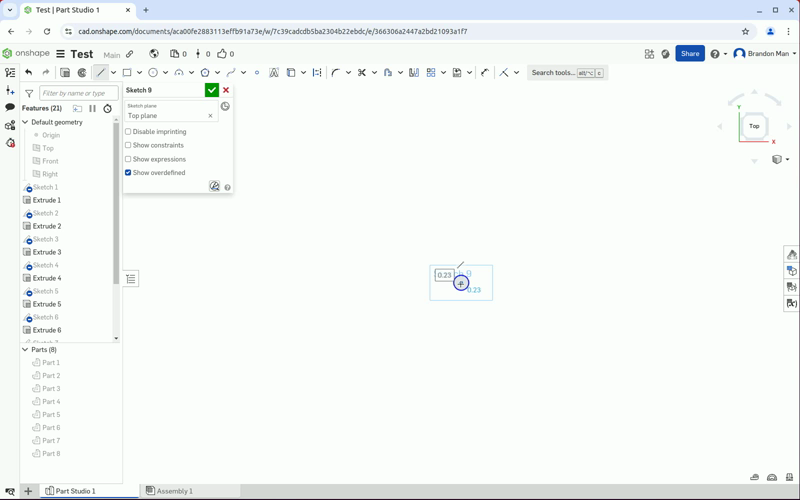
scroll(6)
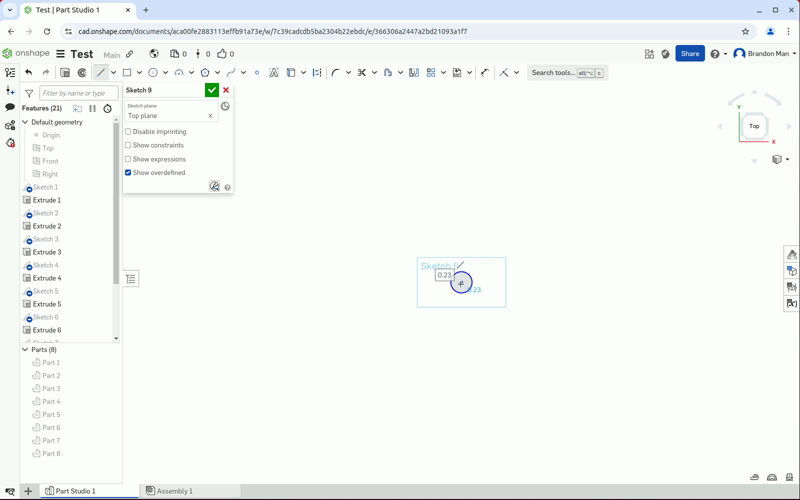
scroll(6)
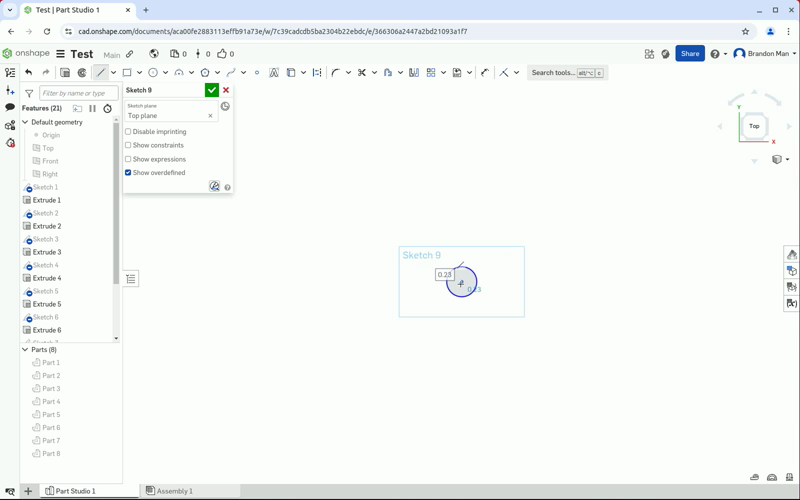
scroll(6)
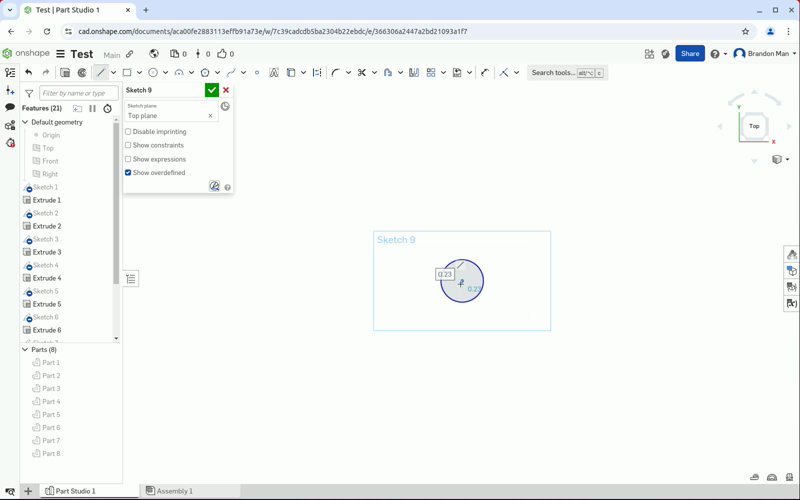
scroll(6)
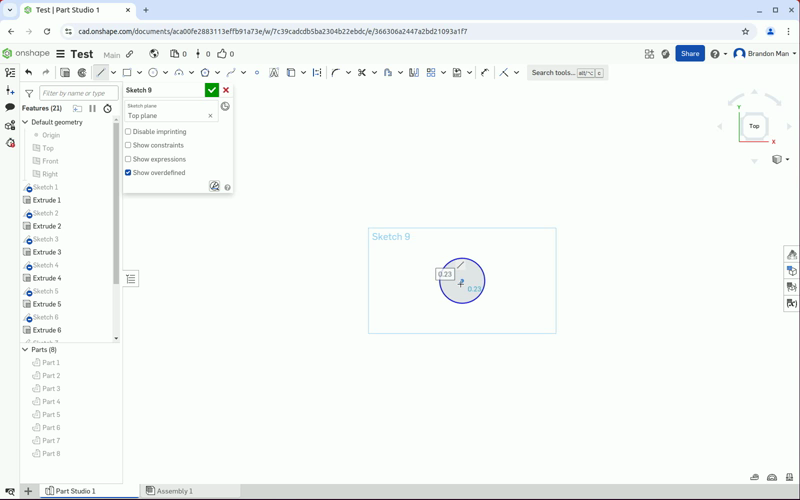
scroll(6)
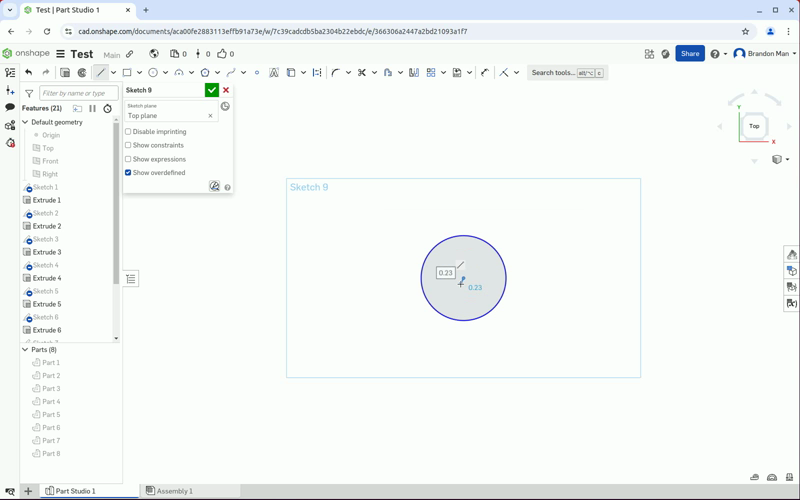
scroll(6)
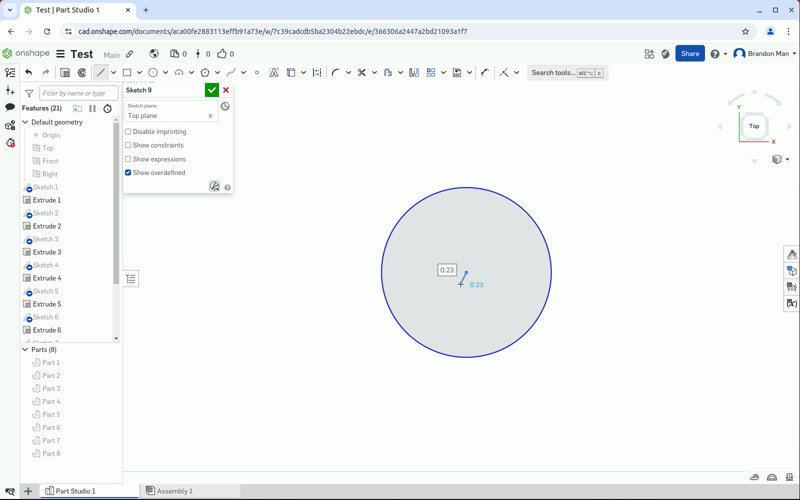
key_up(shift)
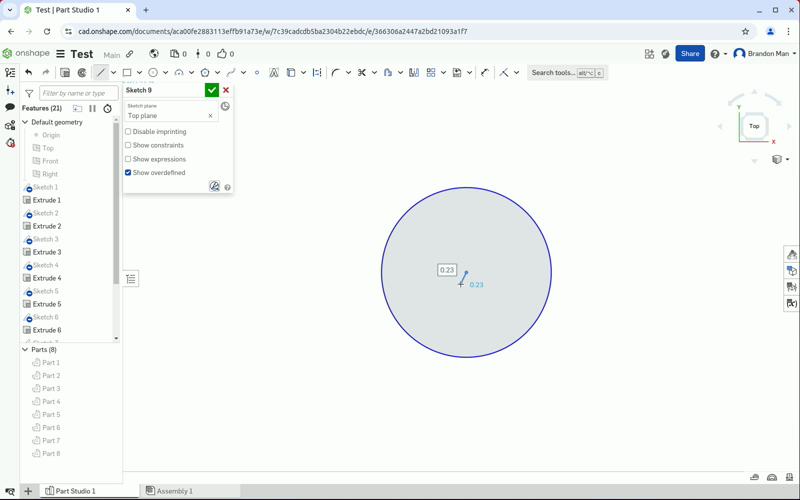
click(460, 283)
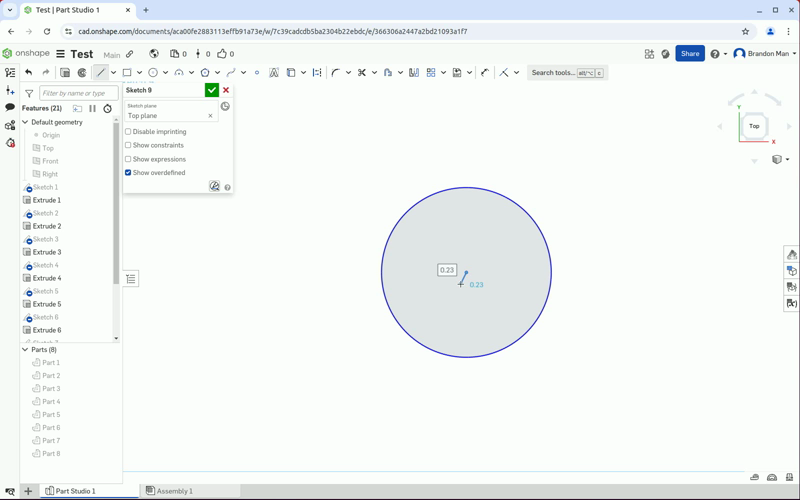
scroll(-6)
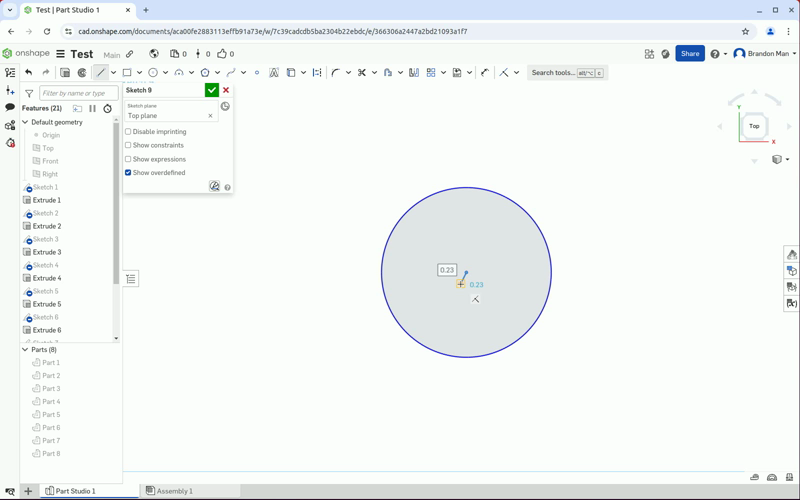
scroll(-6)
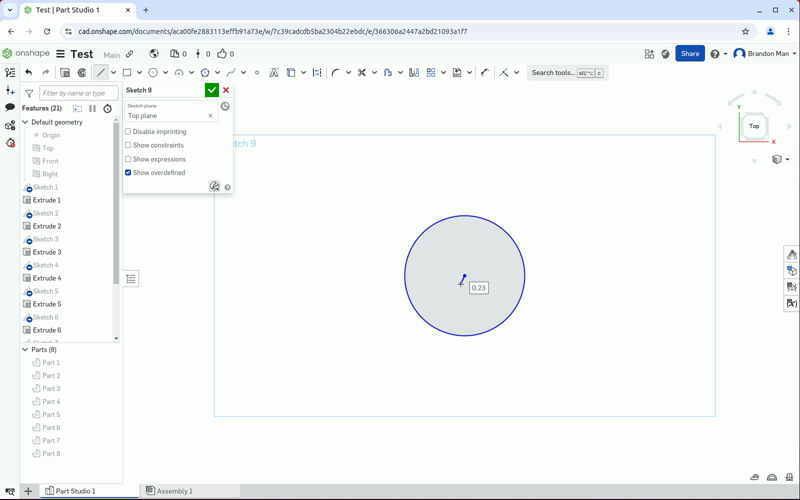
scroll(-6)
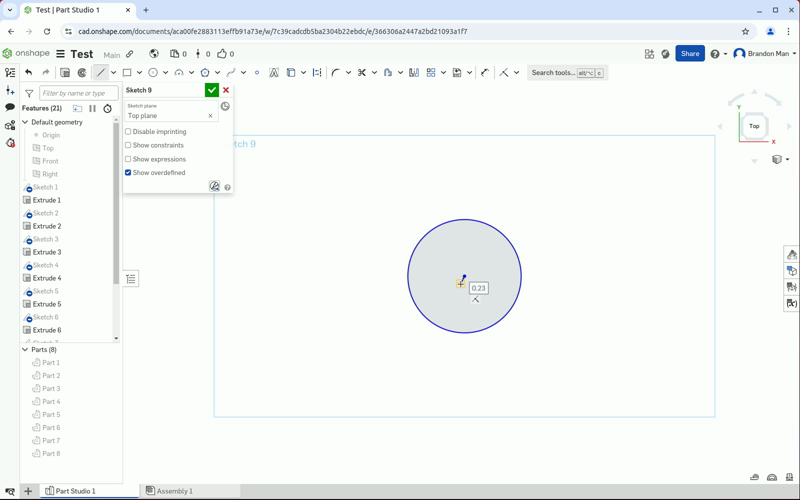
scroll(-6)
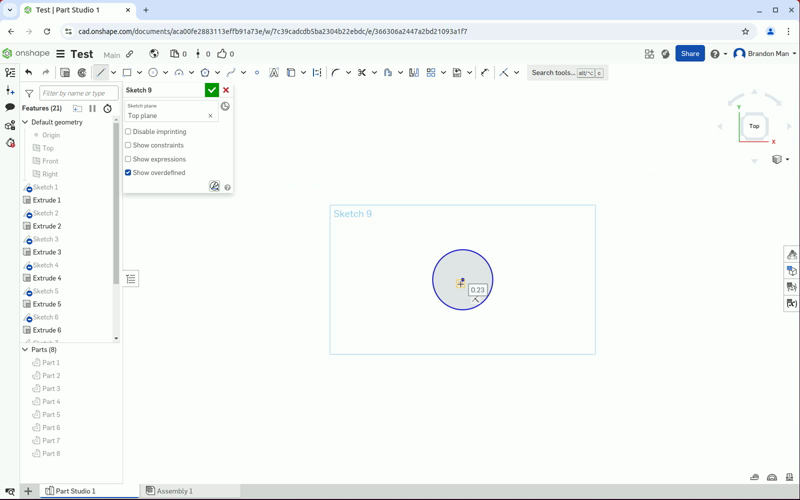
scroll(-6)
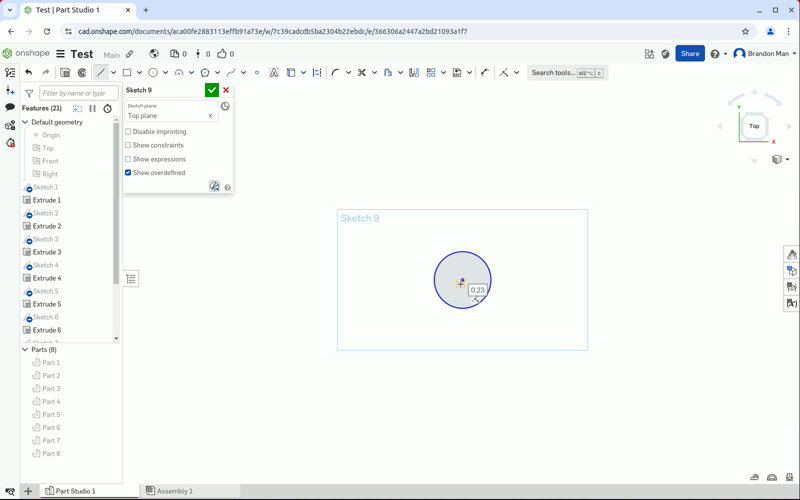
scroll(-6)
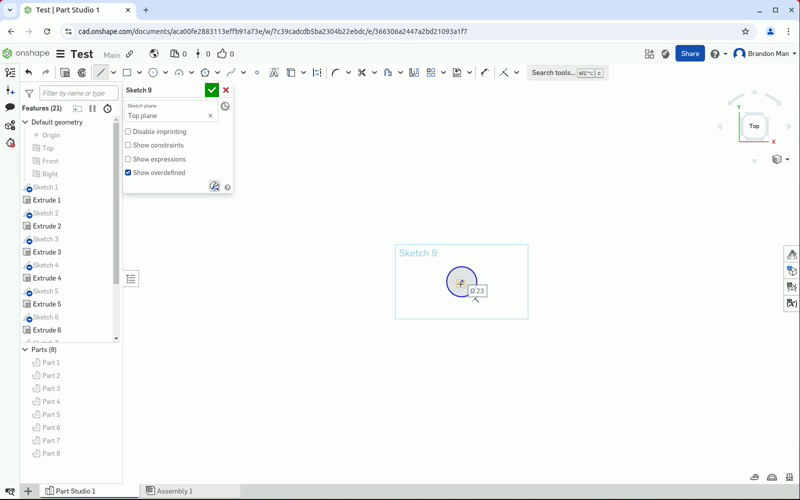
scroll(-6)
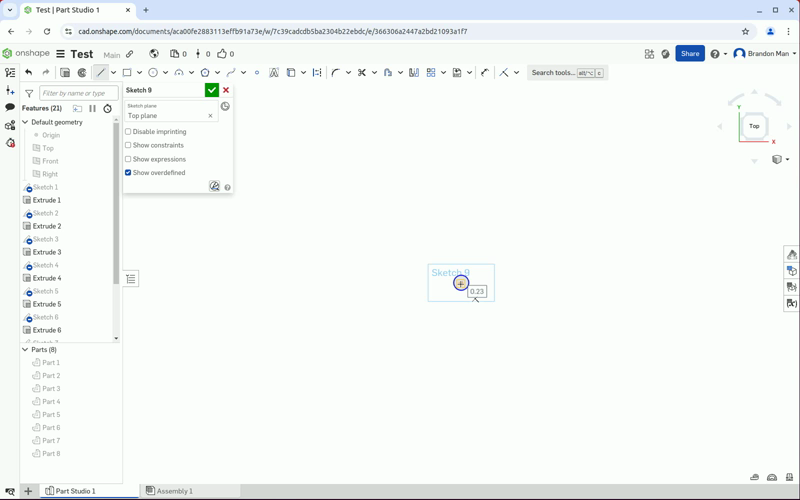
key(esc)
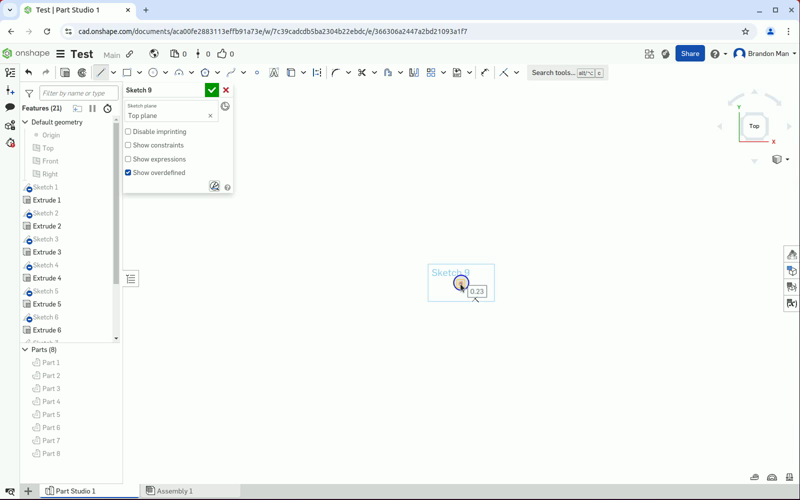
mouse_move(460, 286)
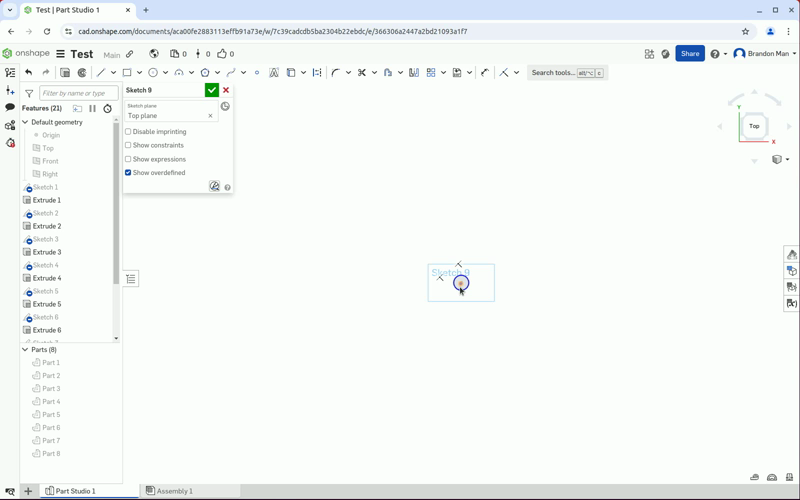
scroll(6)
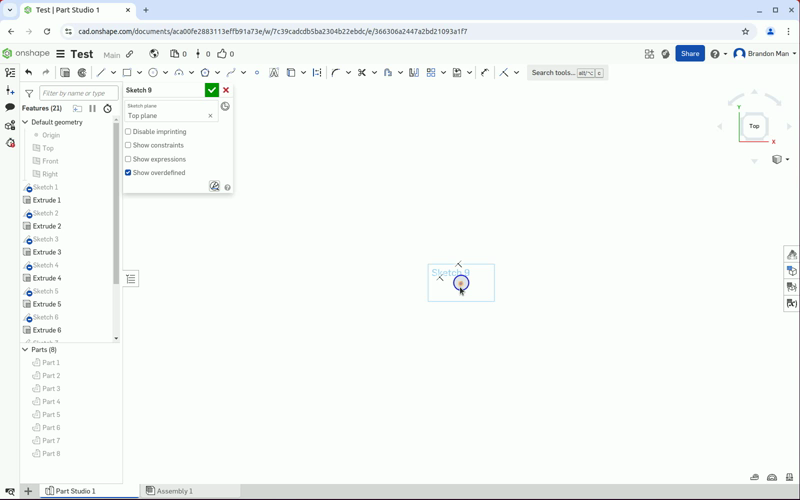
scroll(6)
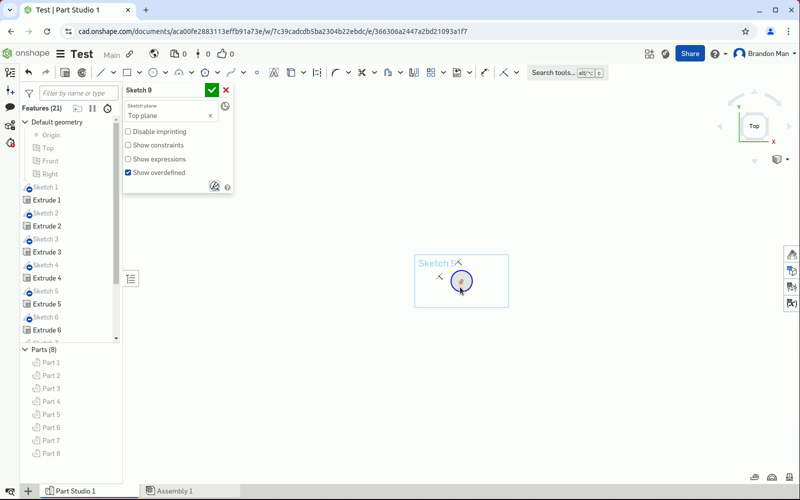
scroll(6)
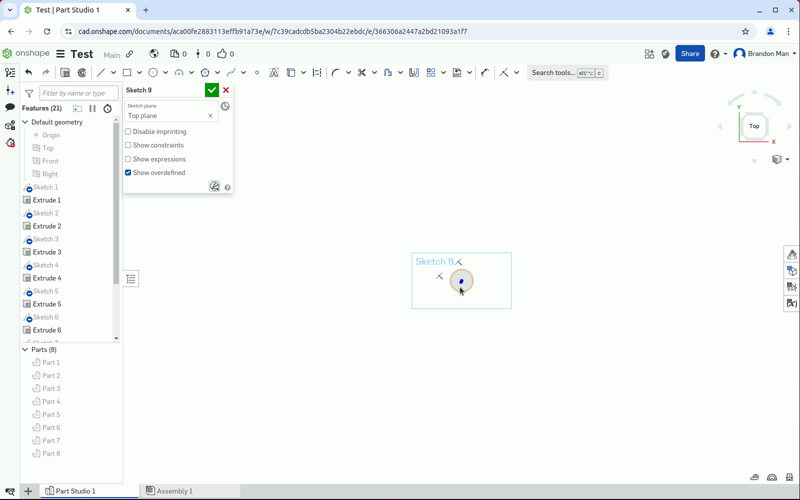
scroll(6)
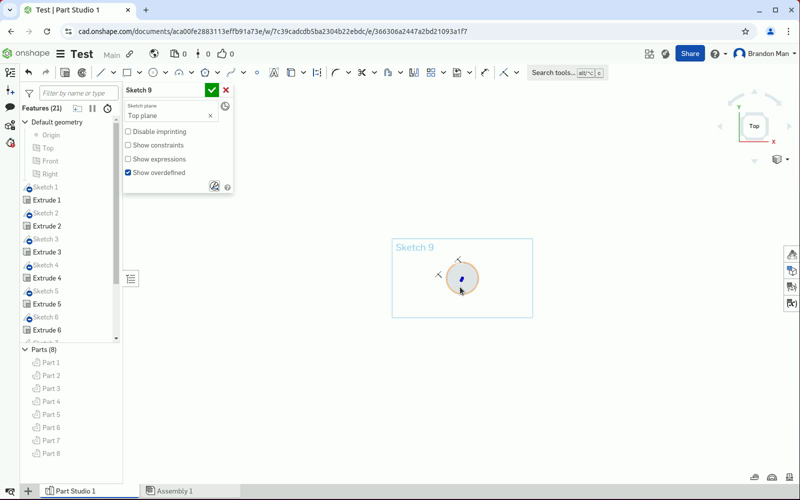
scroll(6)
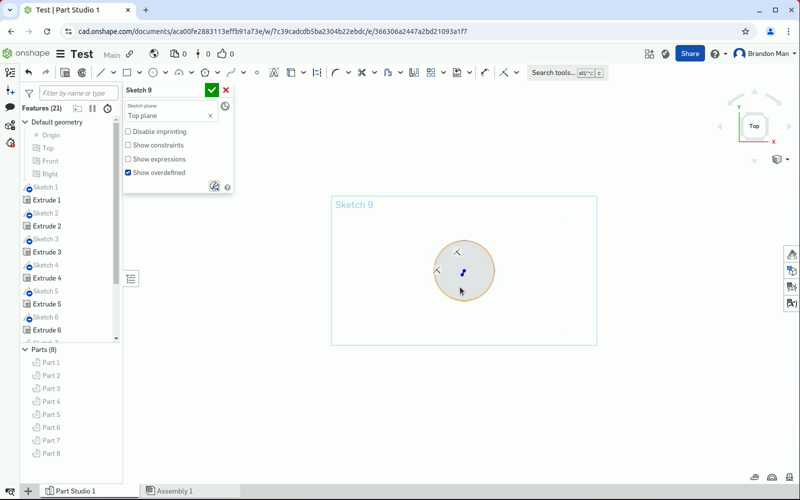
scroll(6)
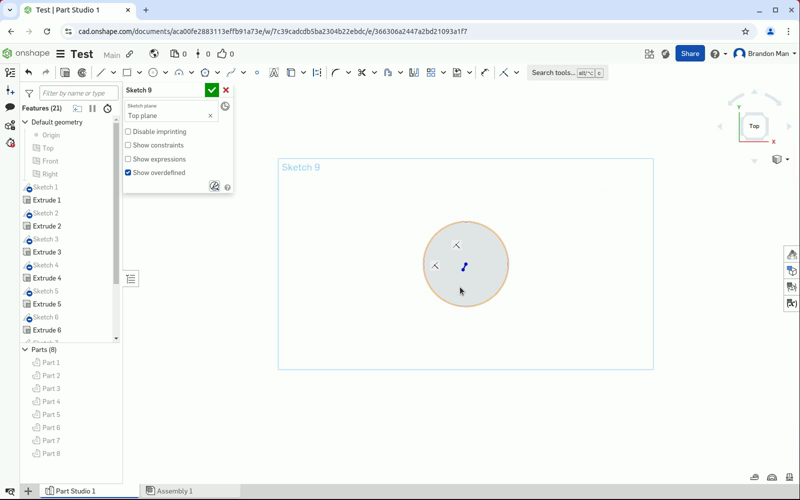
scroll(6)
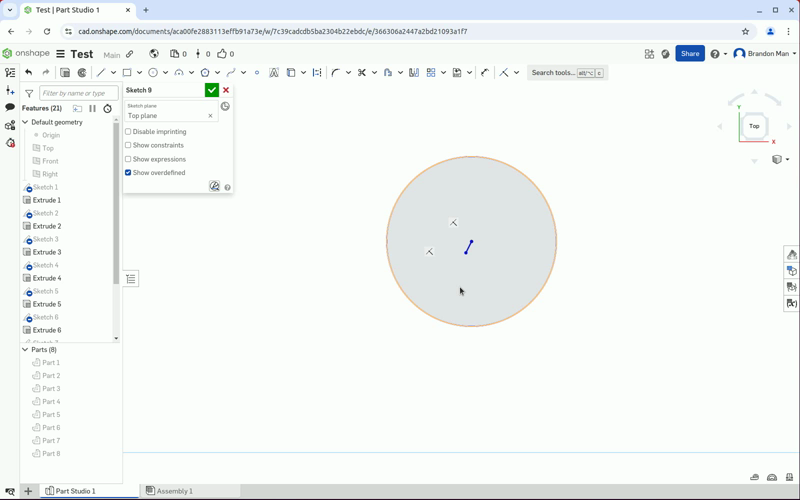
click(460, 286)
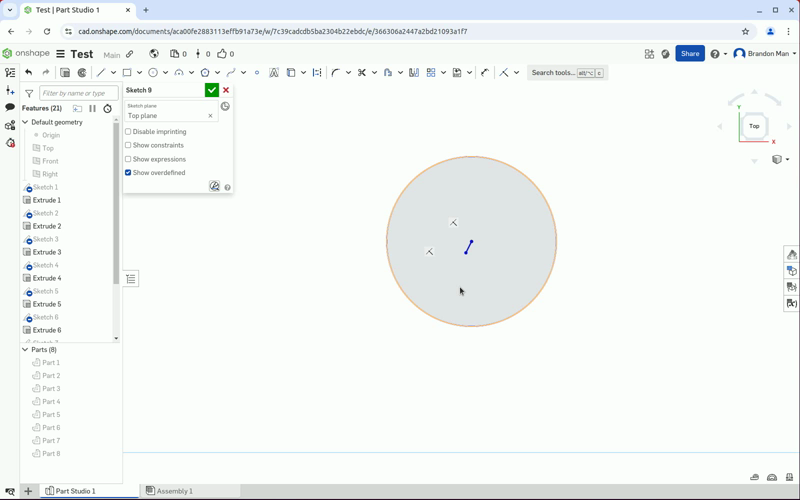
scroll(-6)
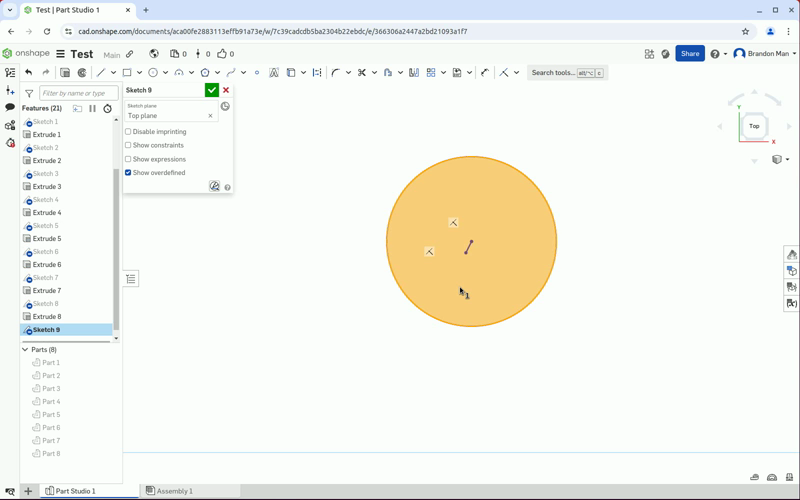
scroll(-6)
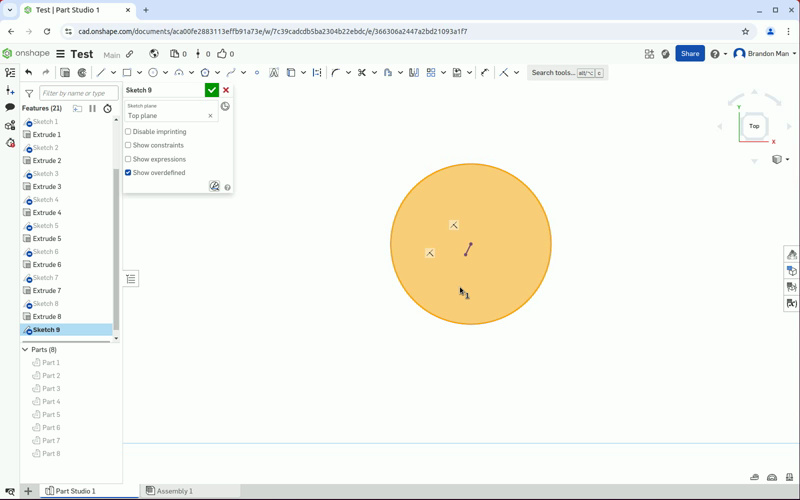
scroll(-6)
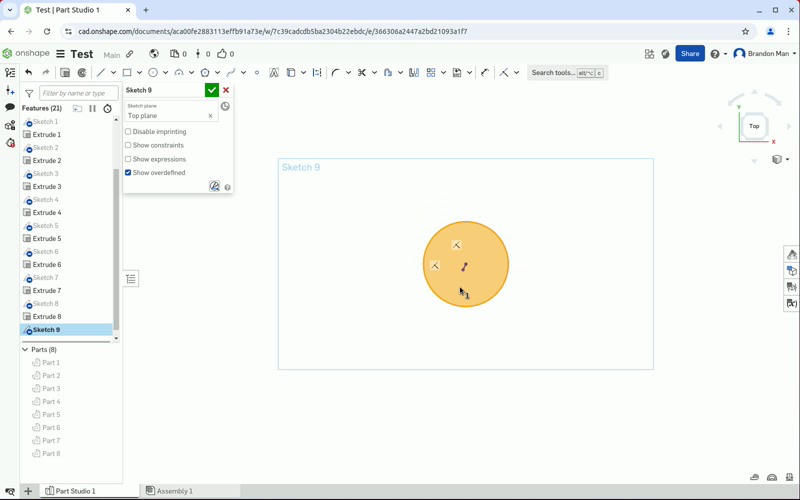
scroll(-6)
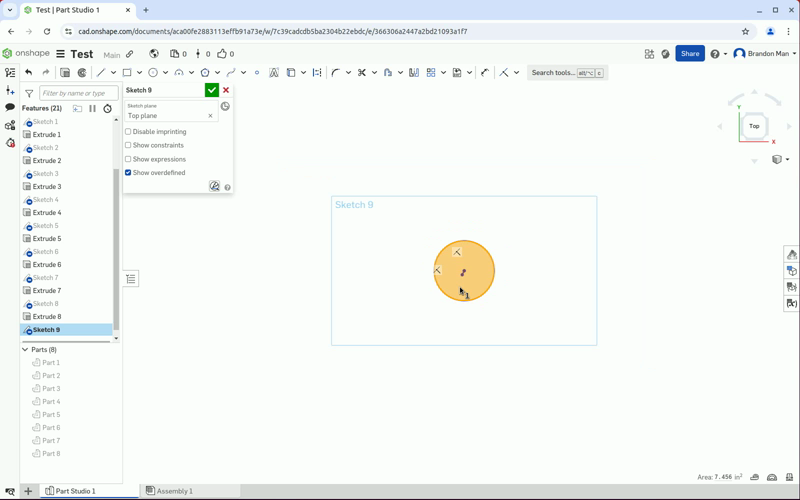
scroll(-6)
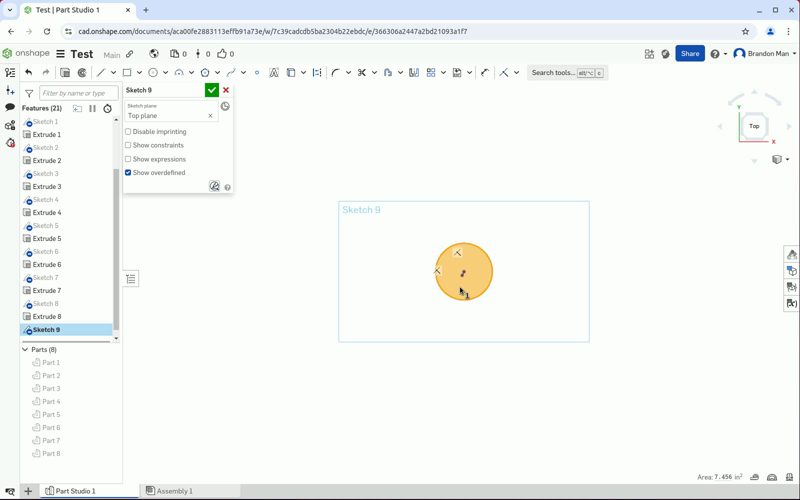
scroll(-6)
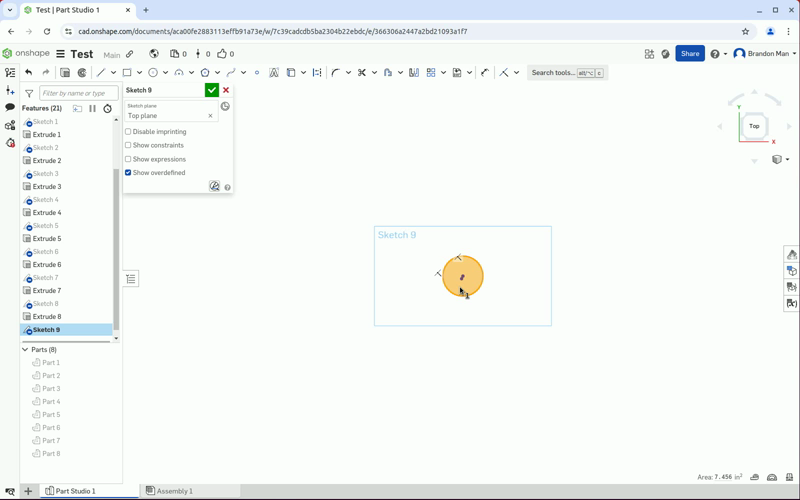
scroll(-6)
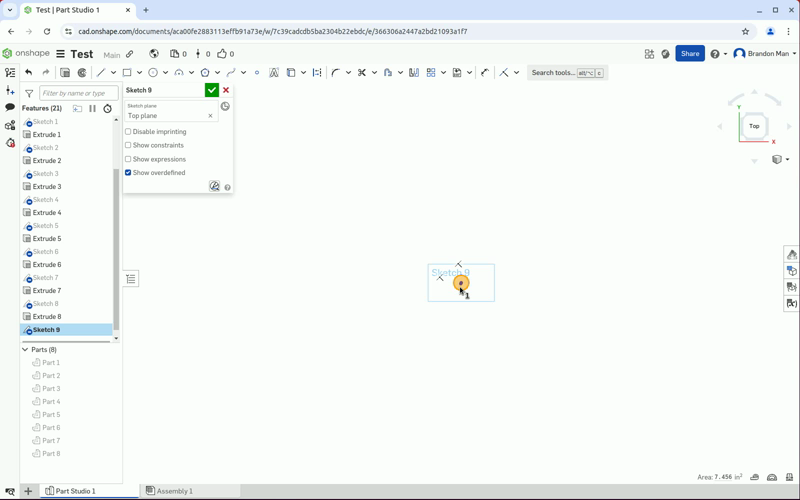
mouse_move(73, 352)
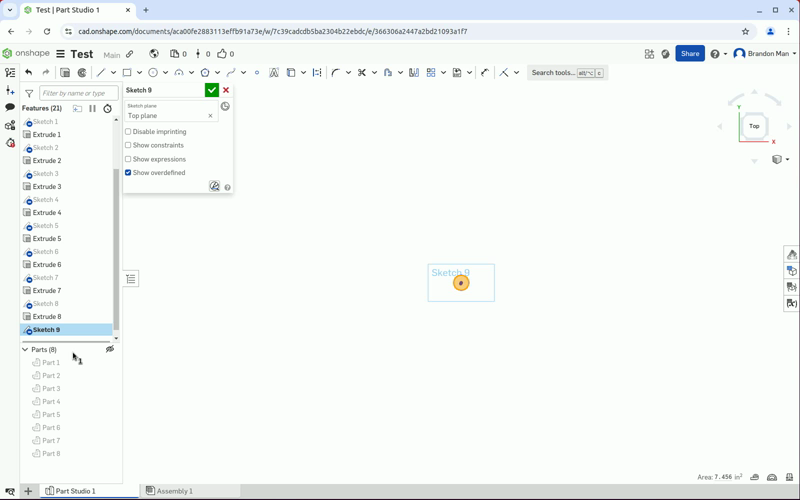
key(shift+y)
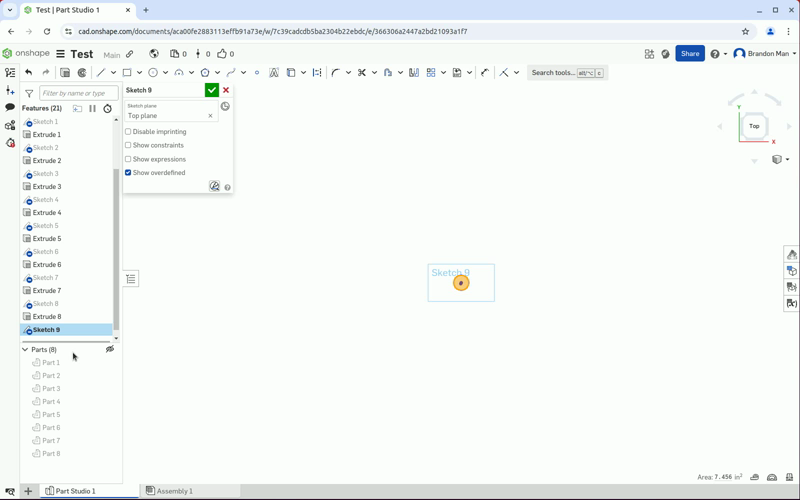
key(shift+e)
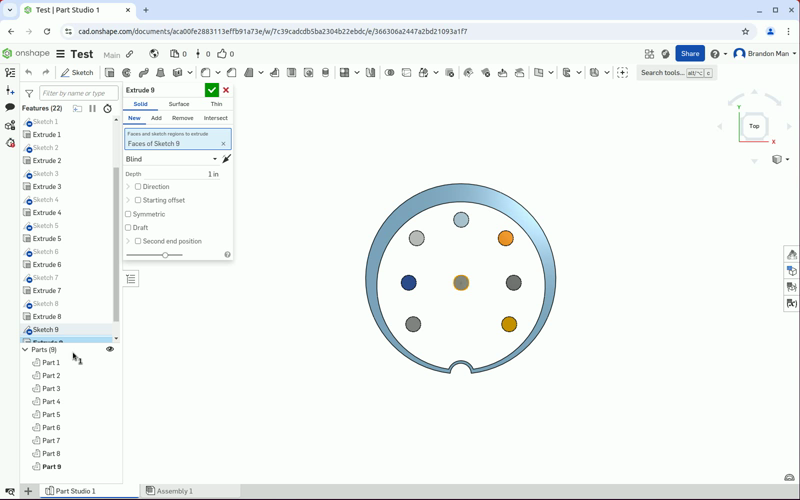
mouse_move(143, 106)
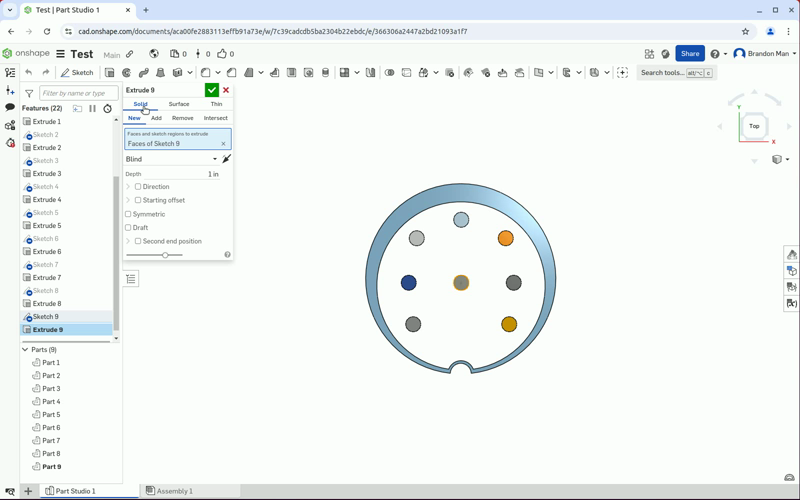
click(143, 106)
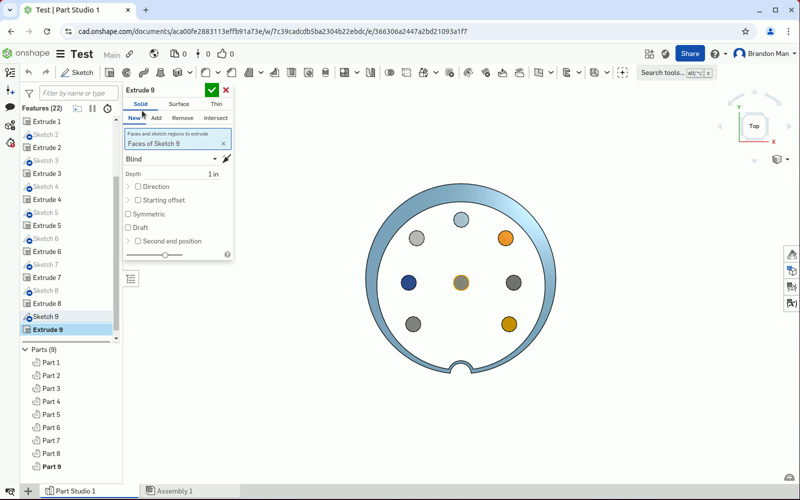
mouse_move(137, 120)
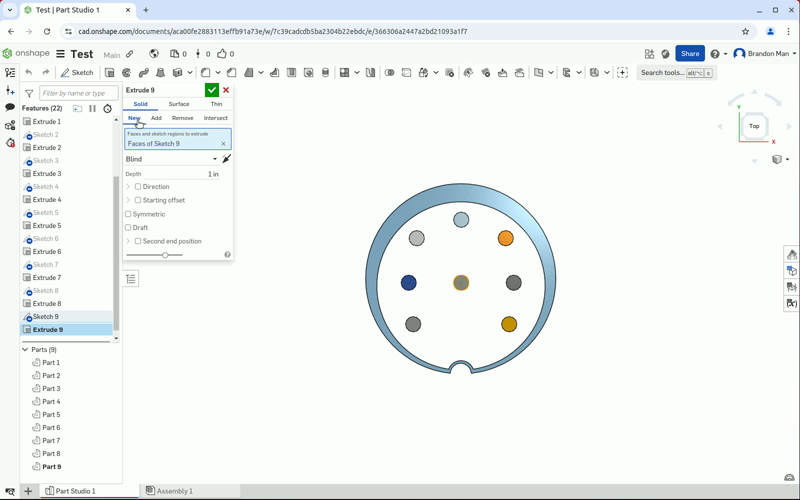
click(137, 120)
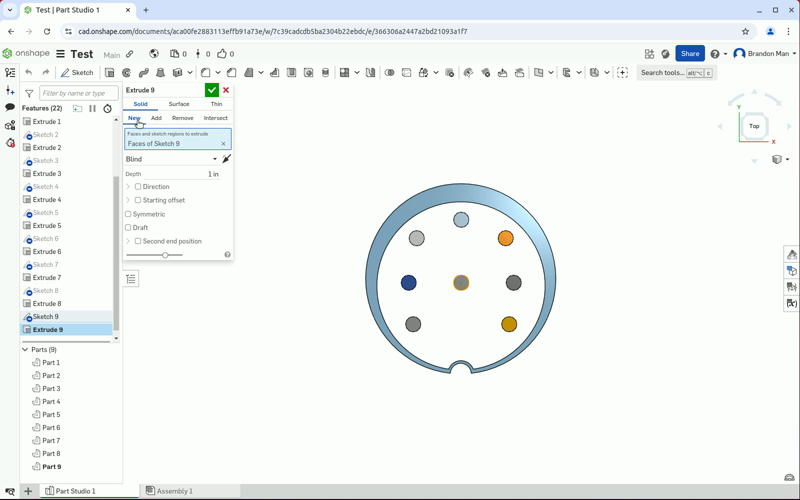
key(tab, 4)
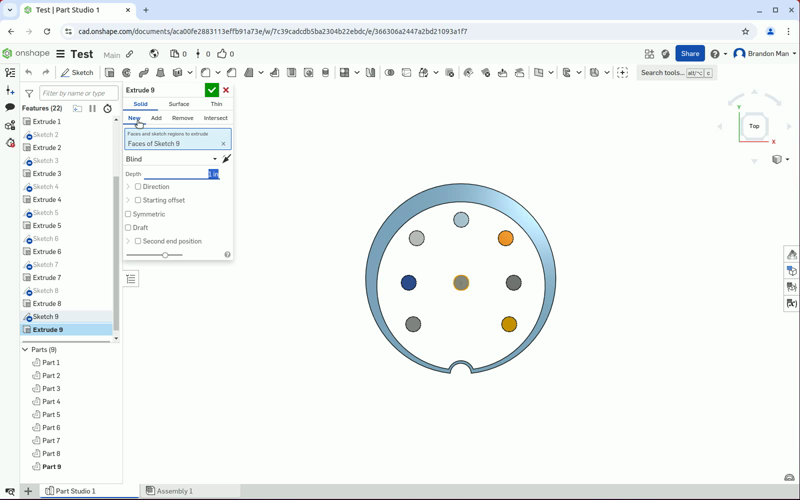
text(1.444)
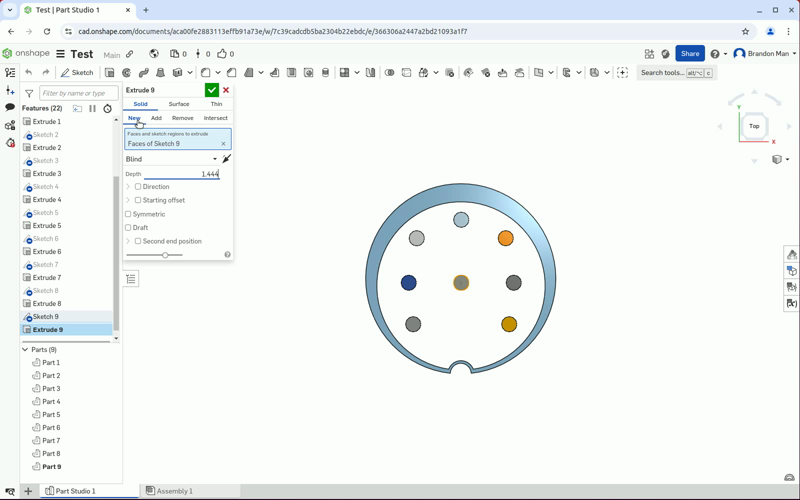
key(enter)
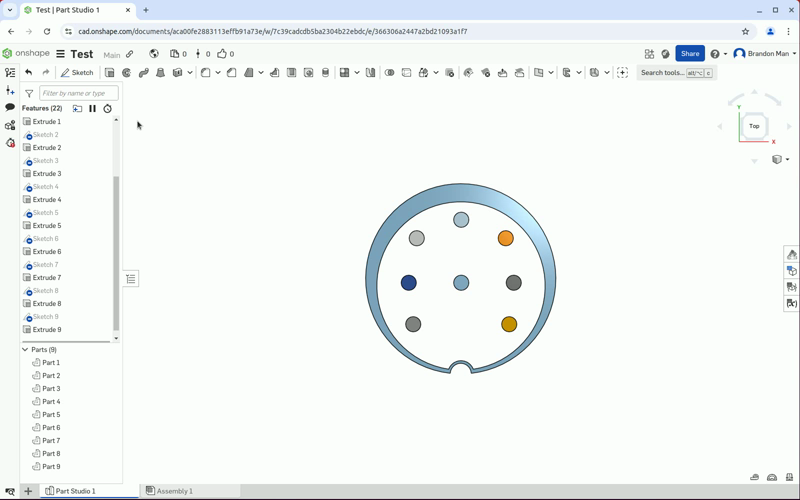
key(shift+h)
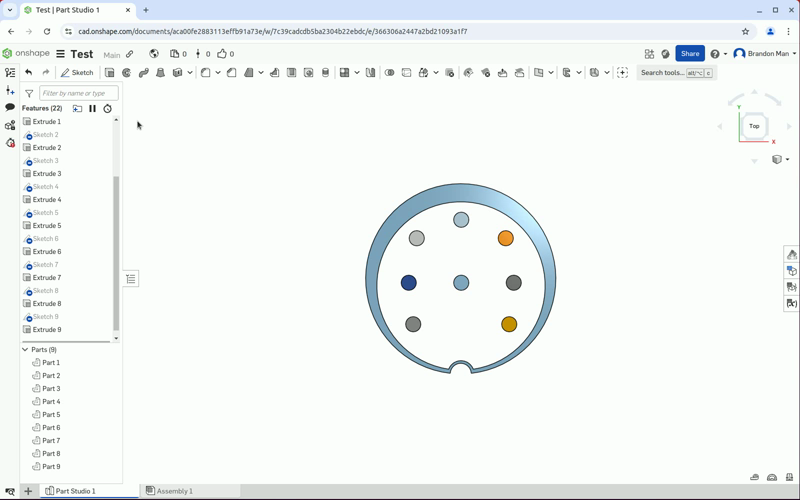
key(shift+h)
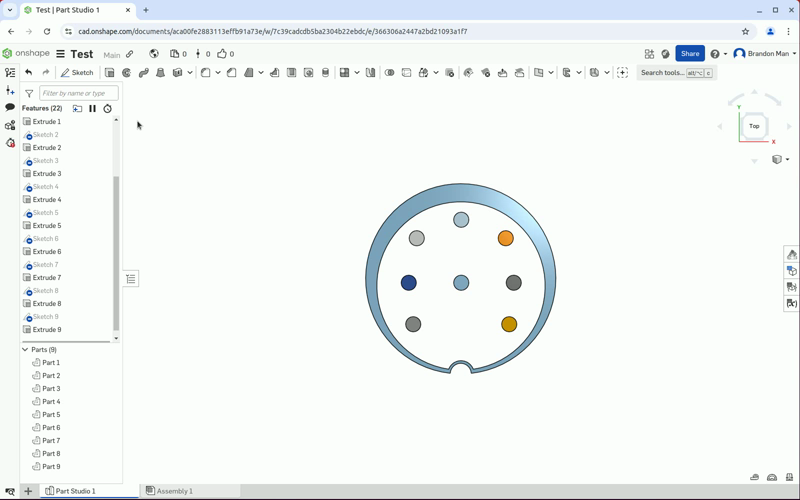
mouse_move(69, 111)
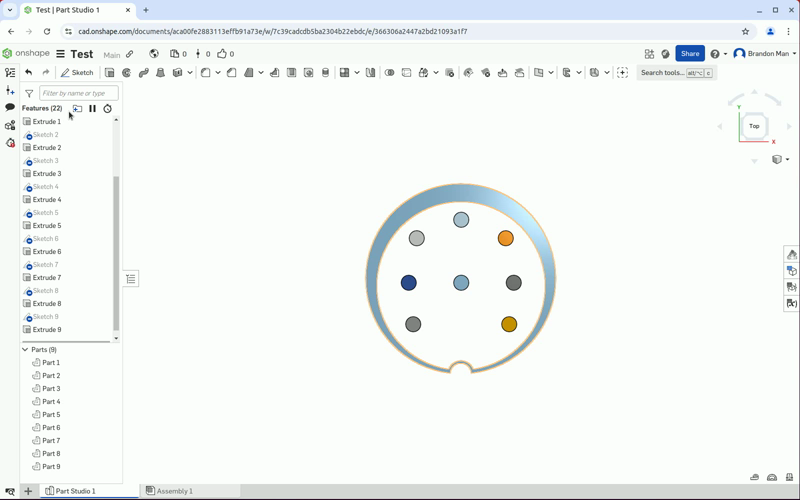
click(69, 111)
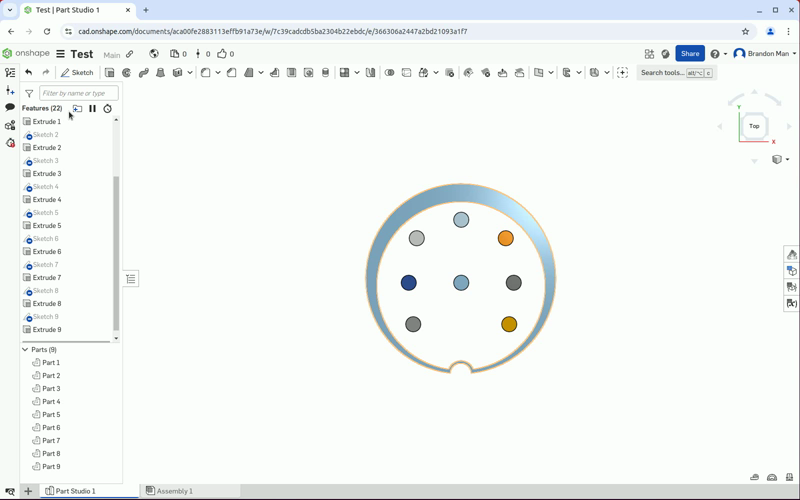
key(shift+s)
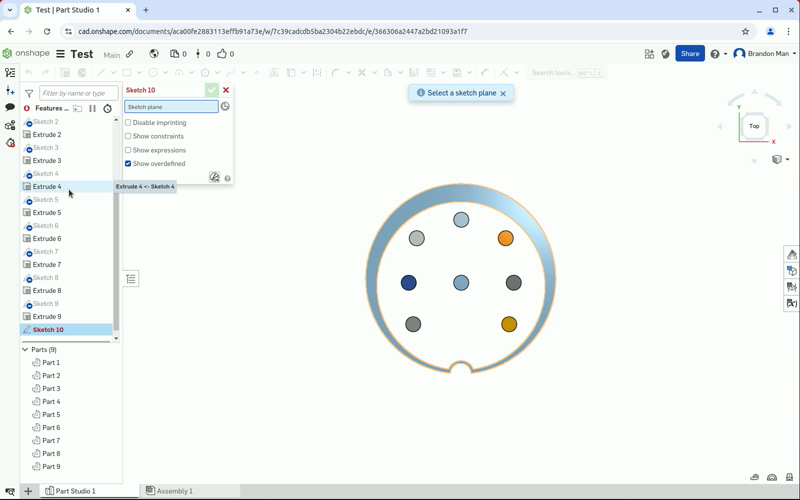
scroll(3)
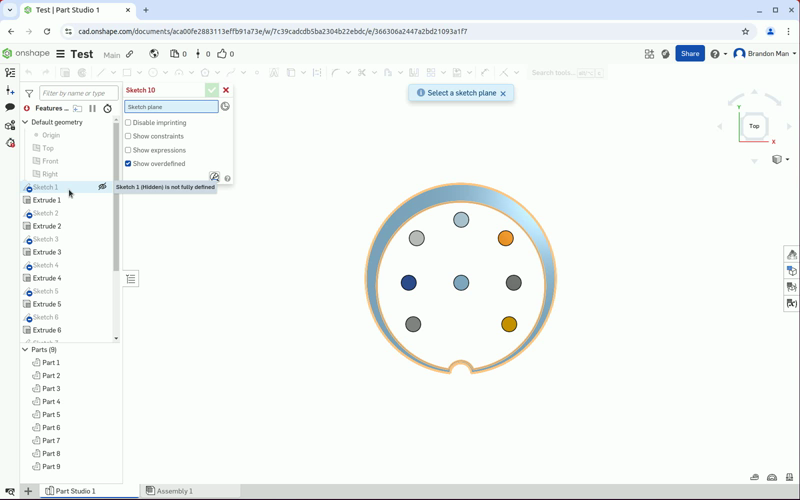
mouse_move(69, 150)
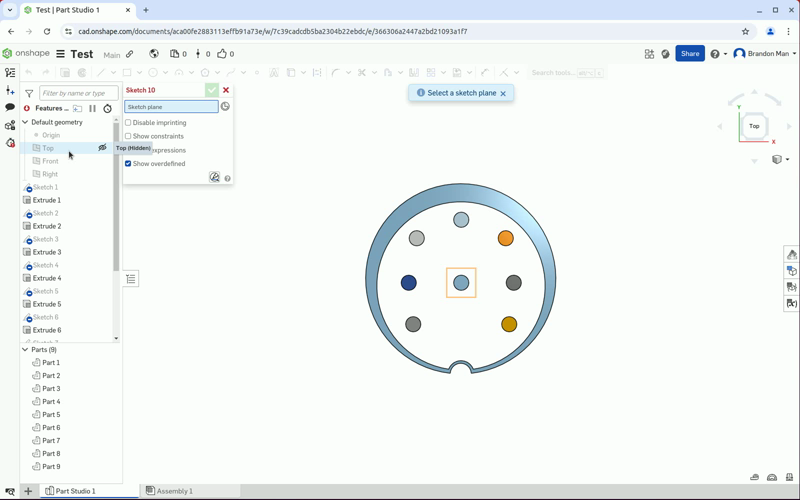
click(69, 150)
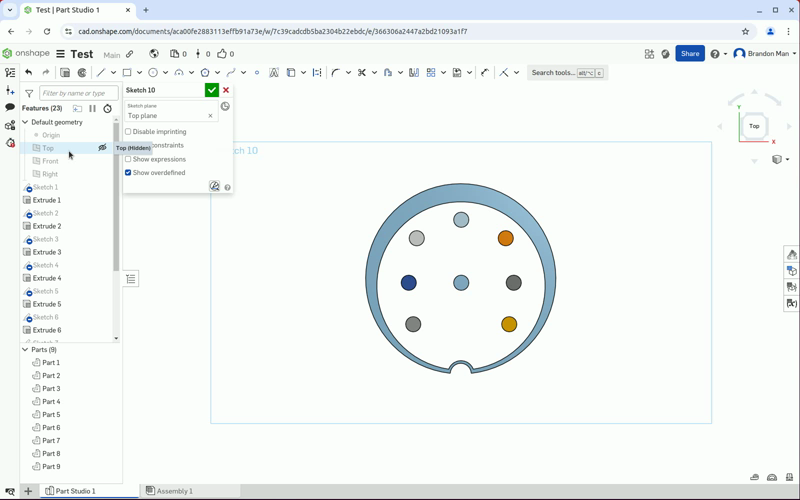
mouse_move(73, 352)
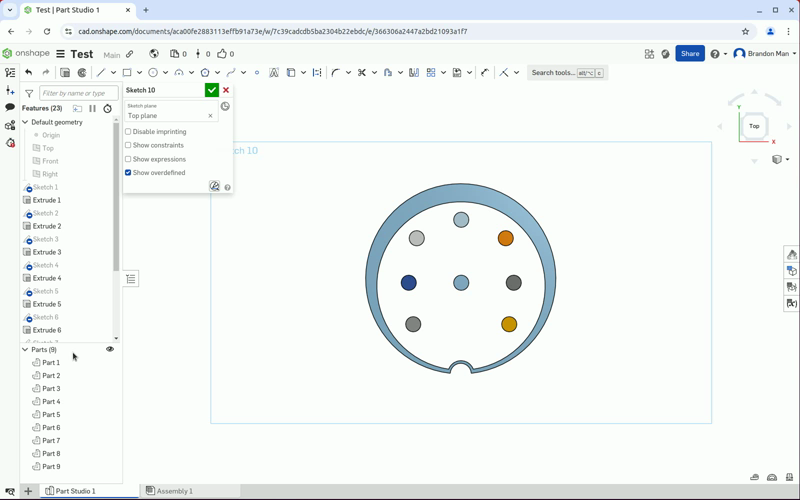
key(y)
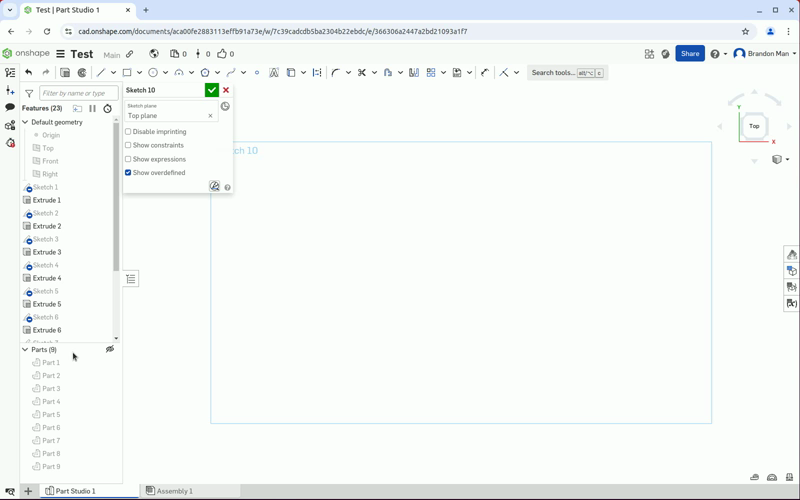
key(l)
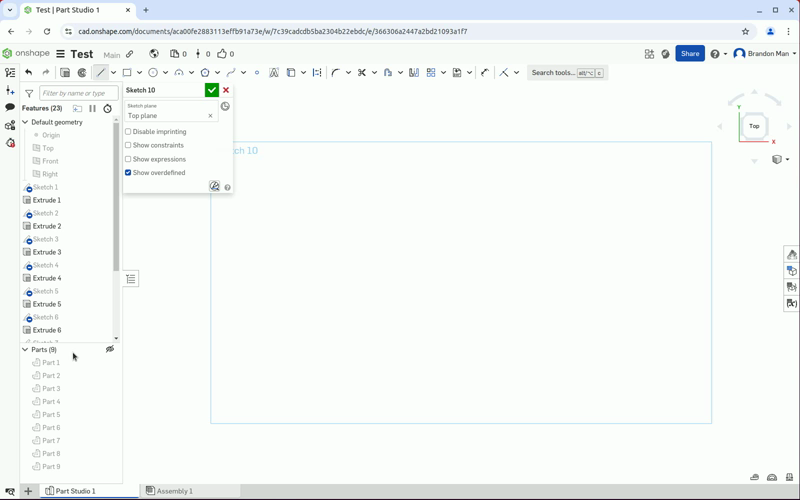
key_down(shift)
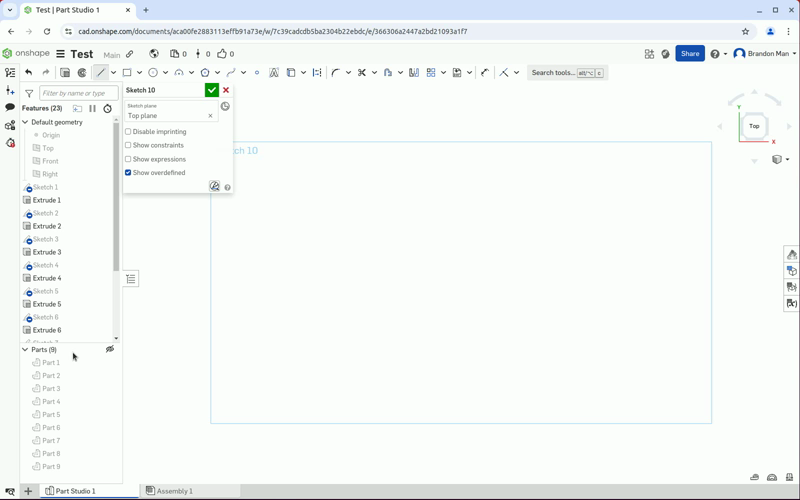
mouse_move(348, 386)
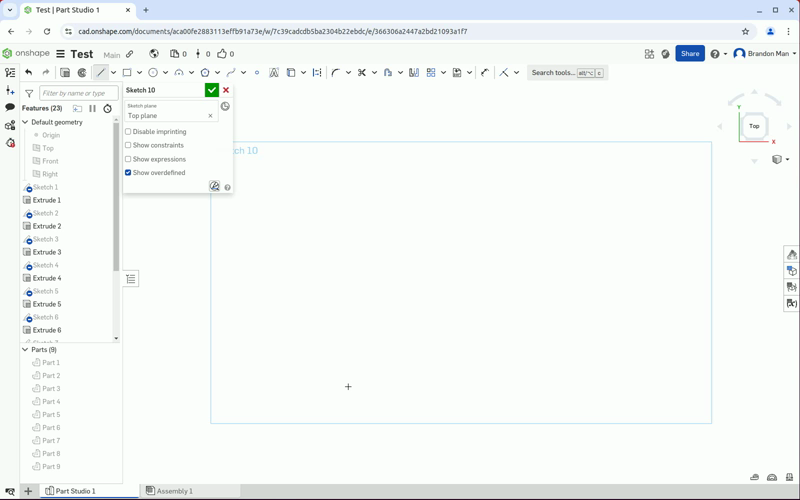
click(348, 386)
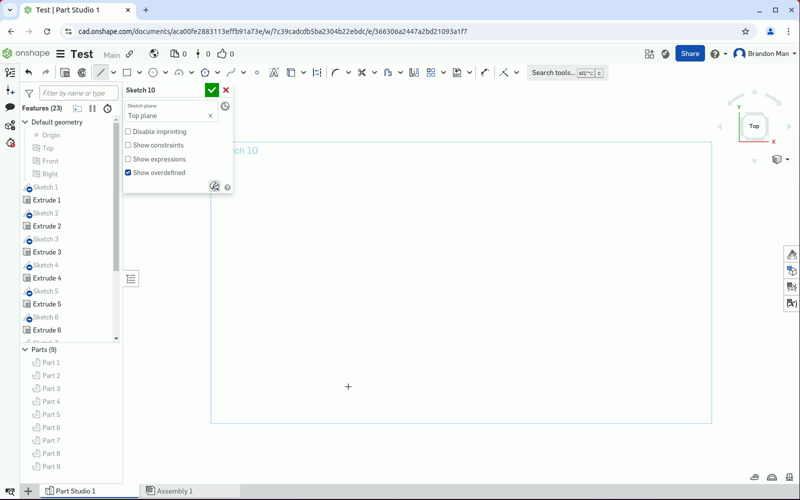
key_up(shift)
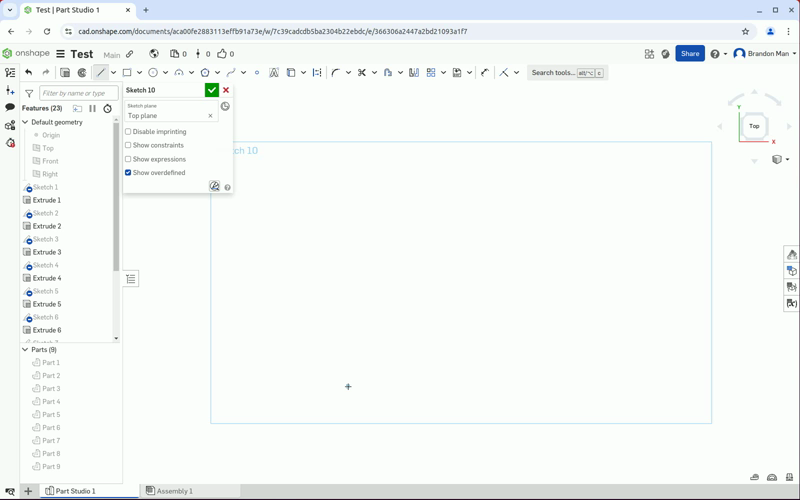
key_down(shift)
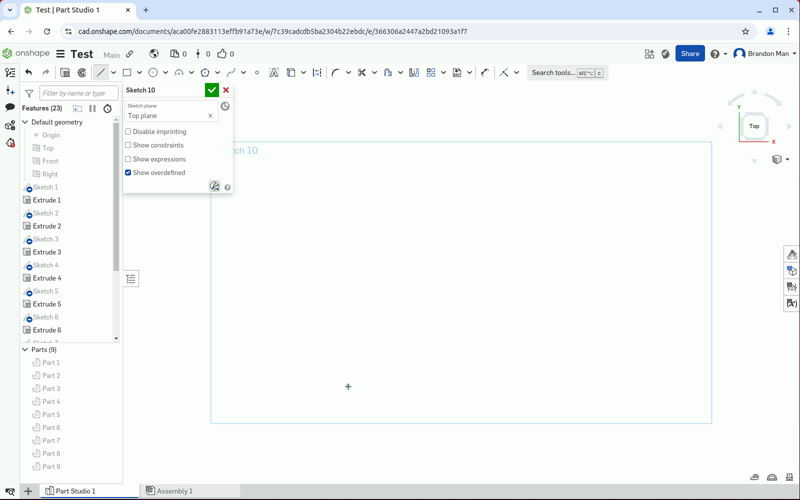
mouse_move(572, 386)
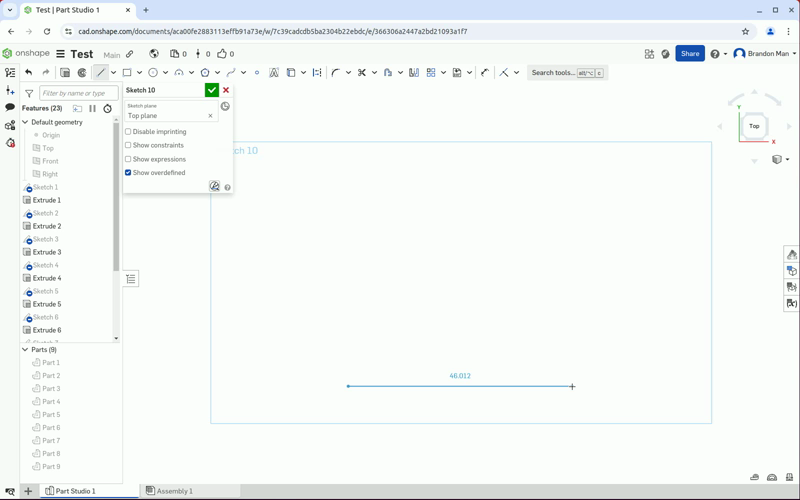
click(572, 386)
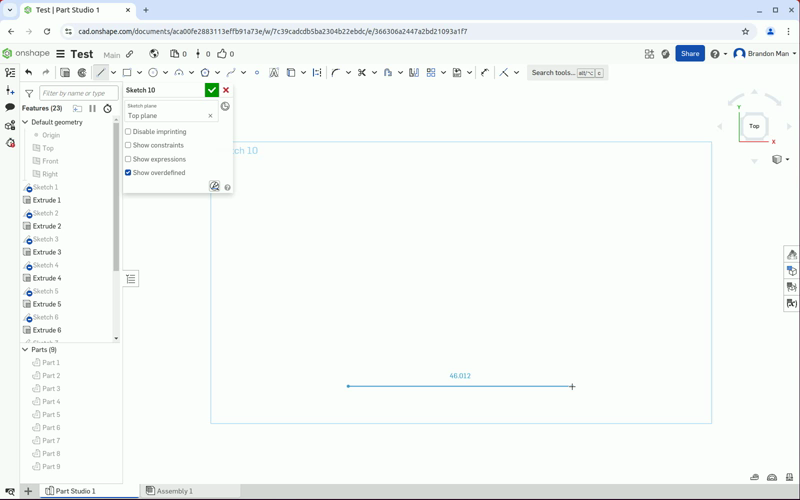
key_up(shift)
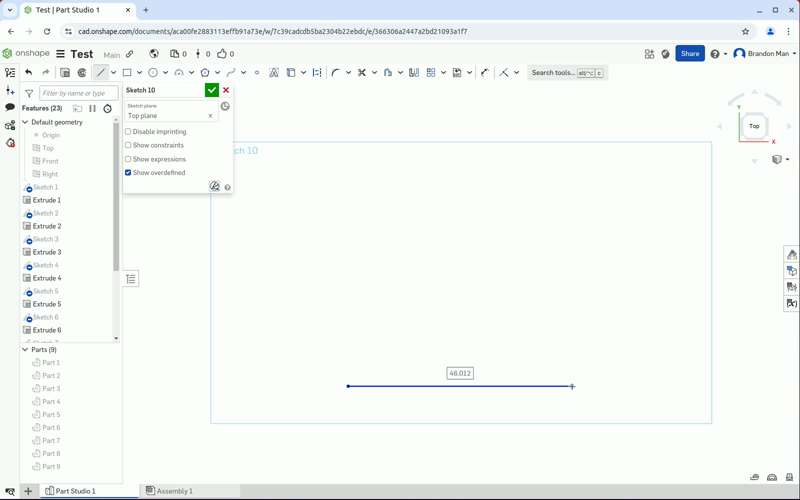
key_down(shift)
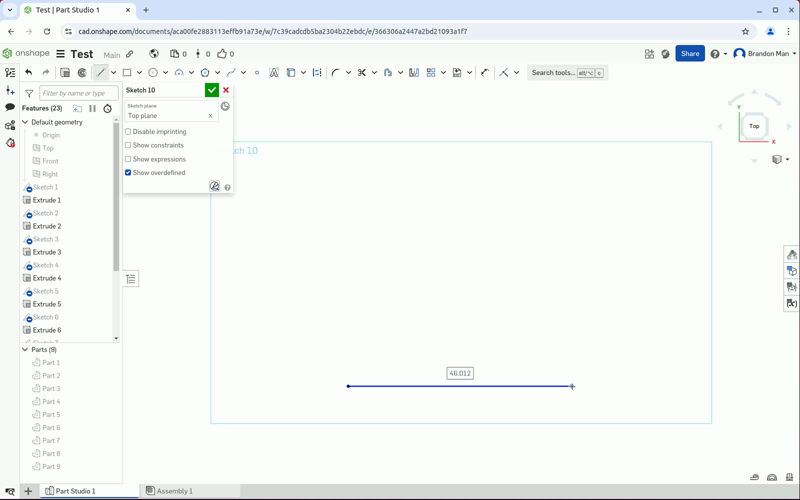
mouse_move(572, 181)
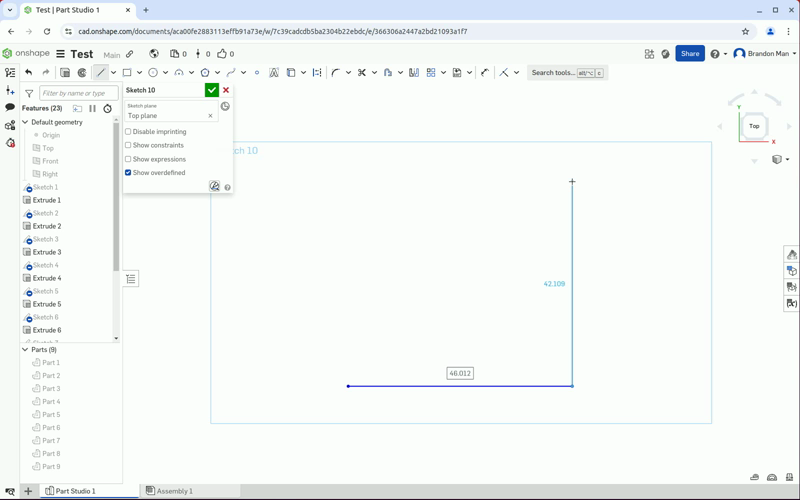
click(572, 181)
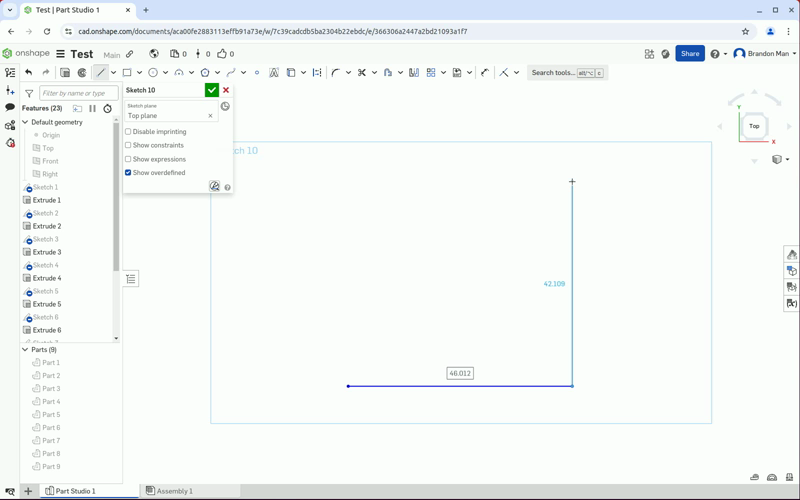
key_up(shift)
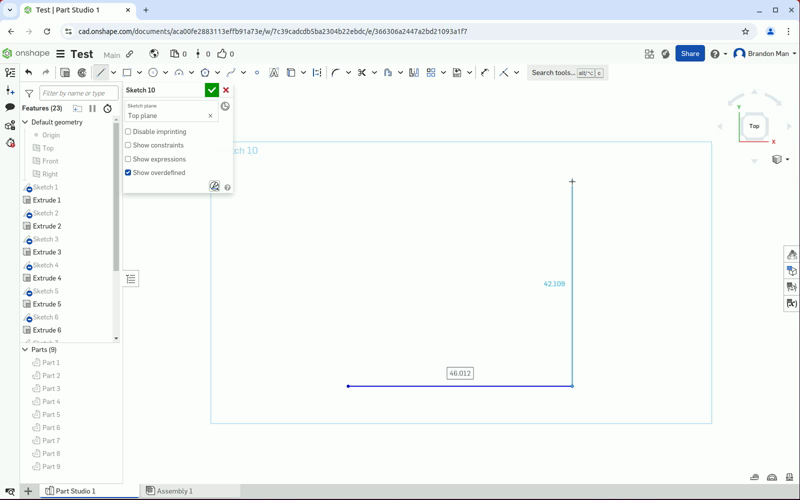
key_down(shift)
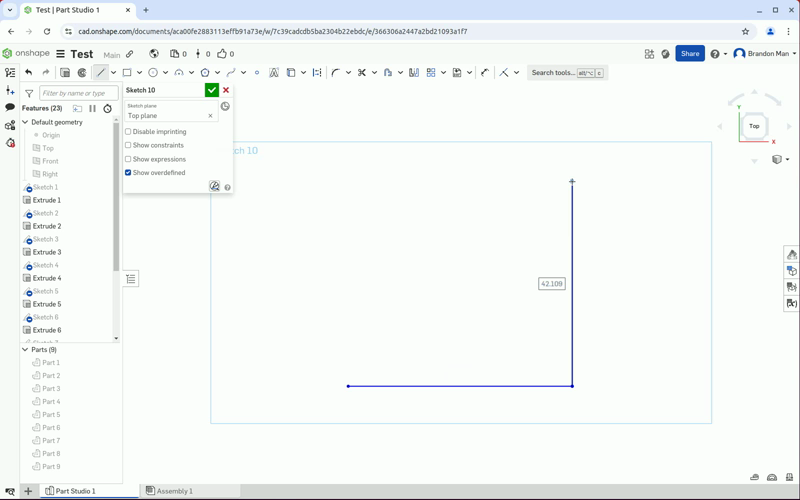
mouse_move(348, 181)
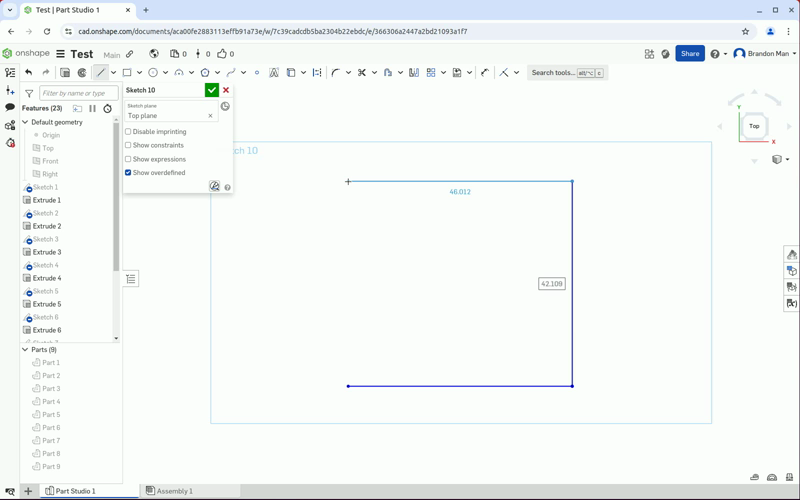
click(348, 181)
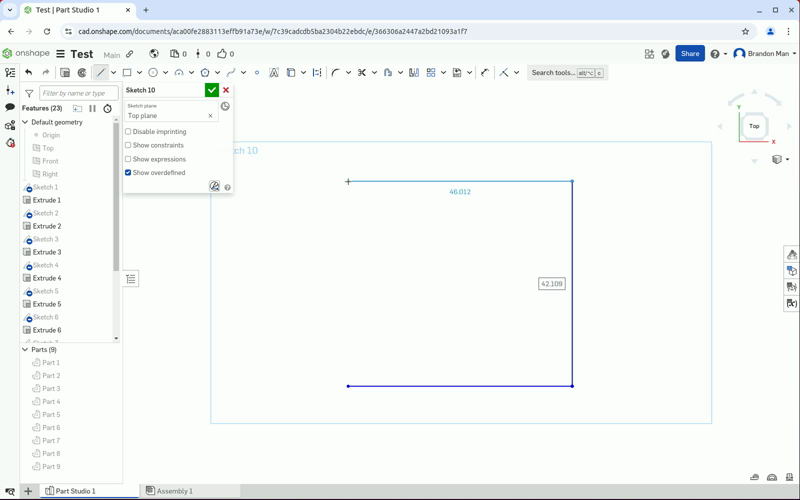
key_up(shift)
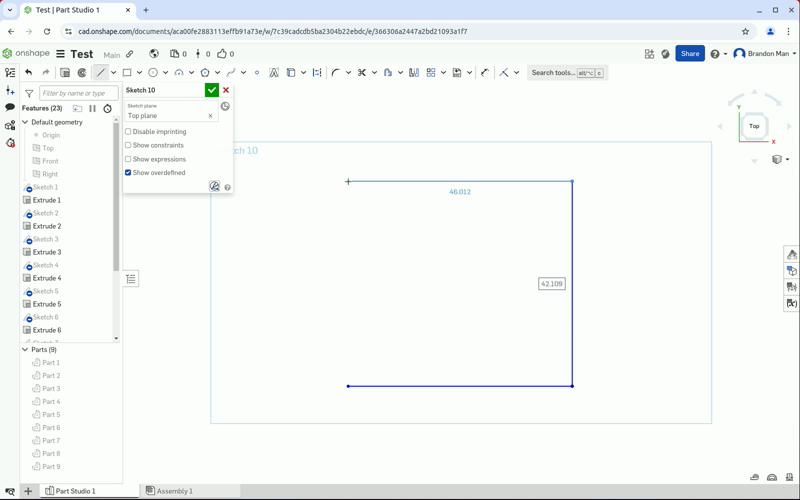
key_down(shift)
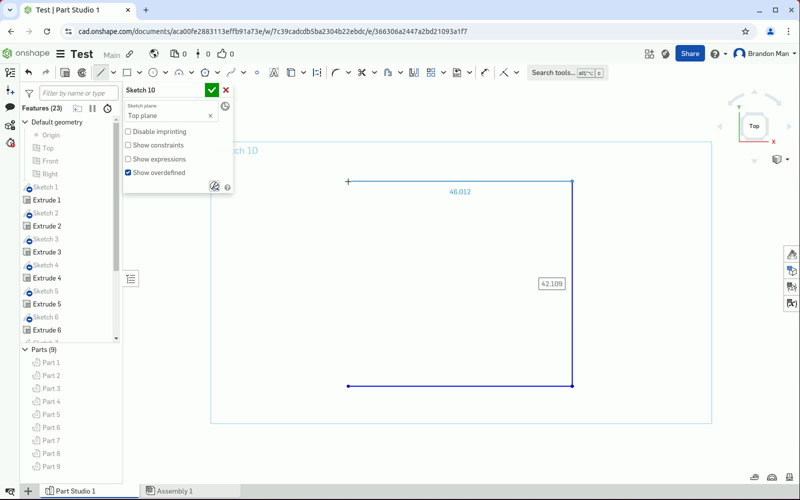
mouse_move(348, 386)
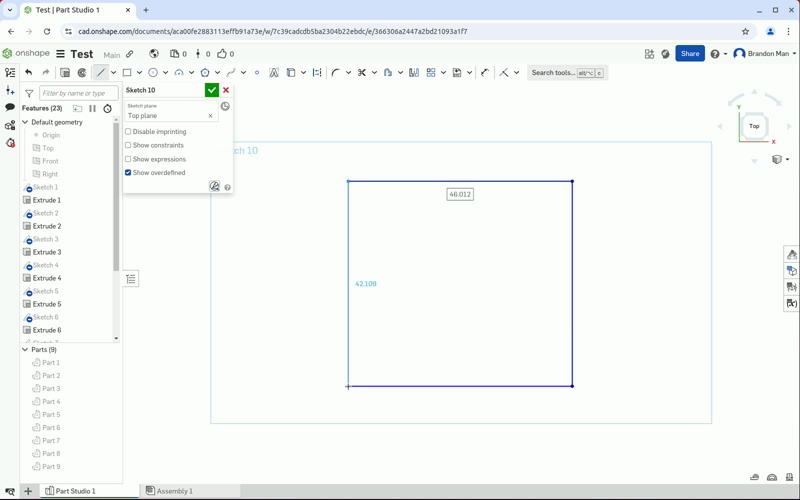
key_up(shift)
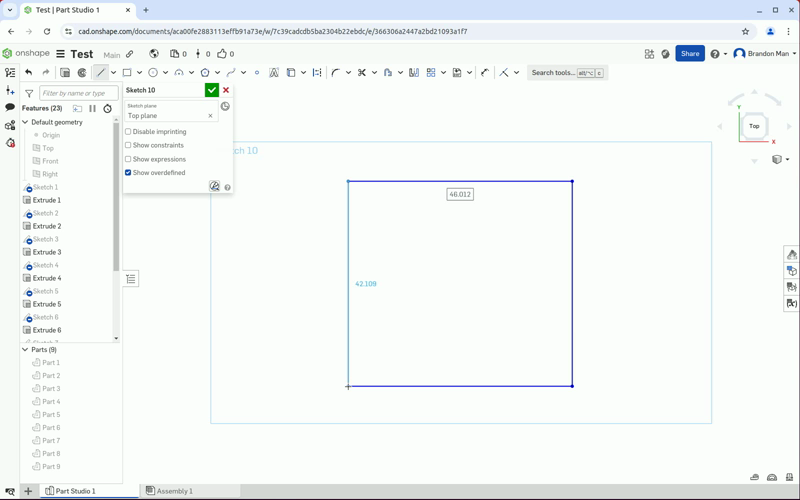
click(348, 386)
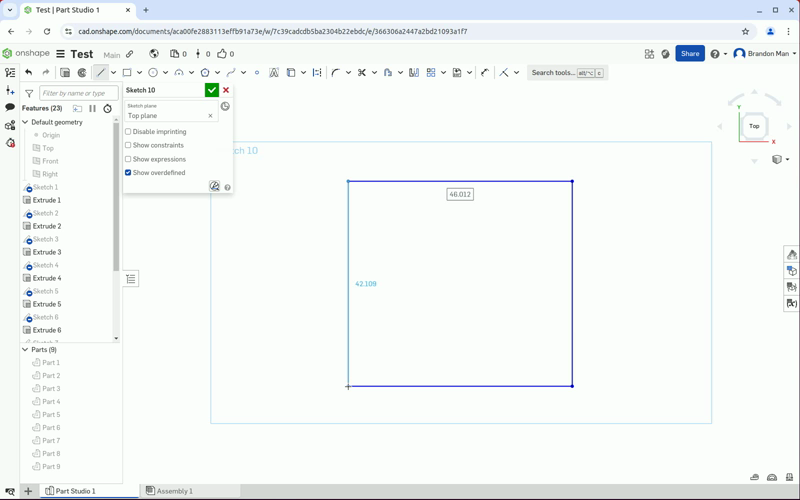
key(esc)
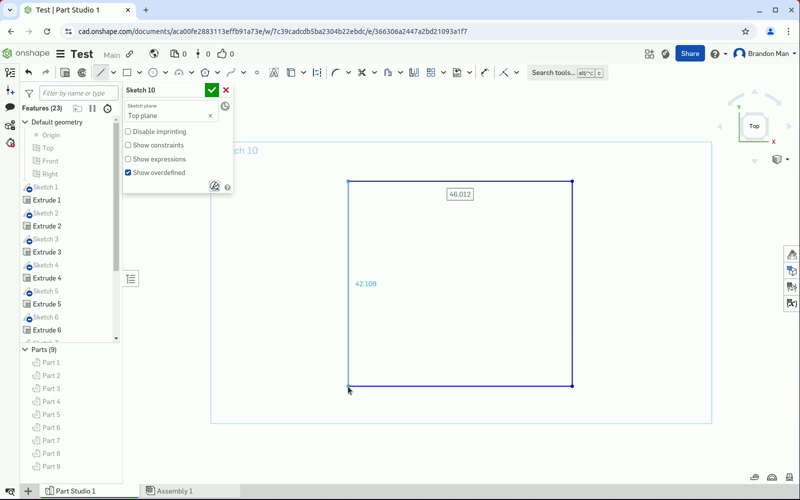
key(a)
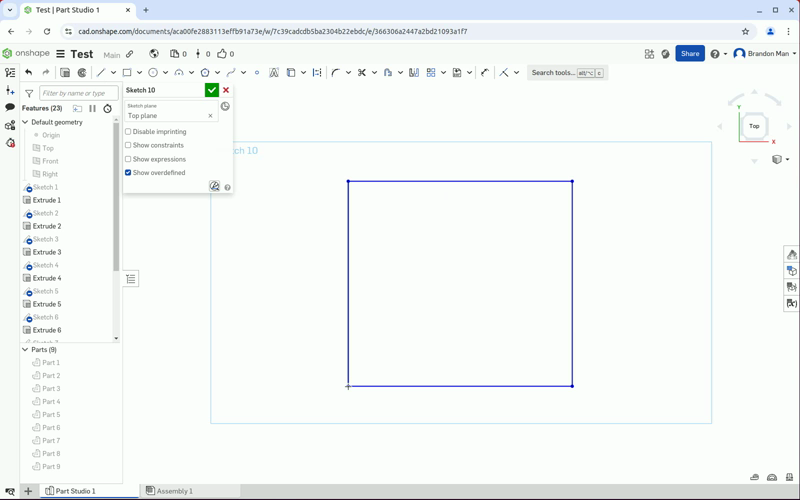
key_down(shift)
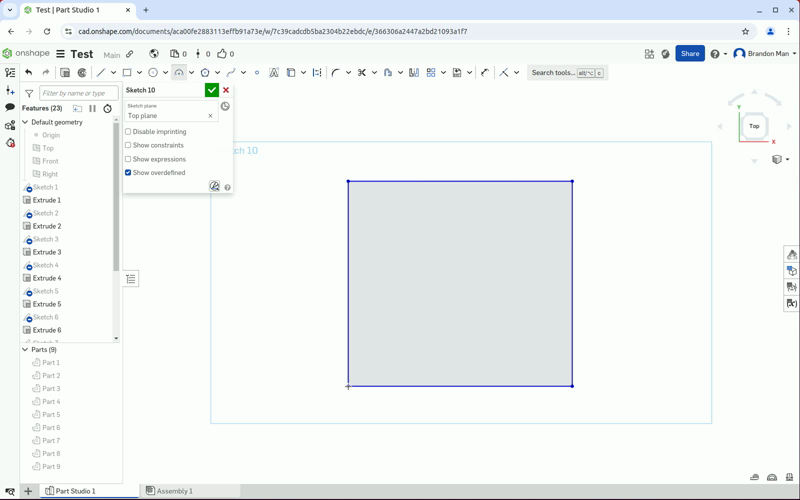
mouse_move(449, 374)
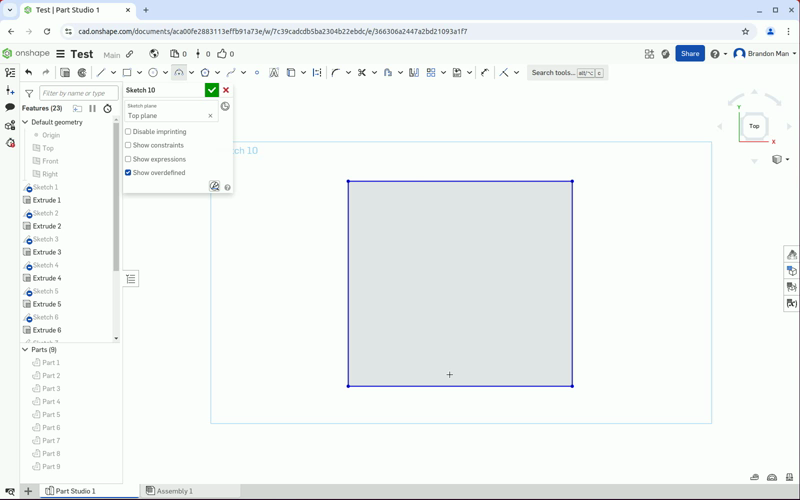
click(449, 374)
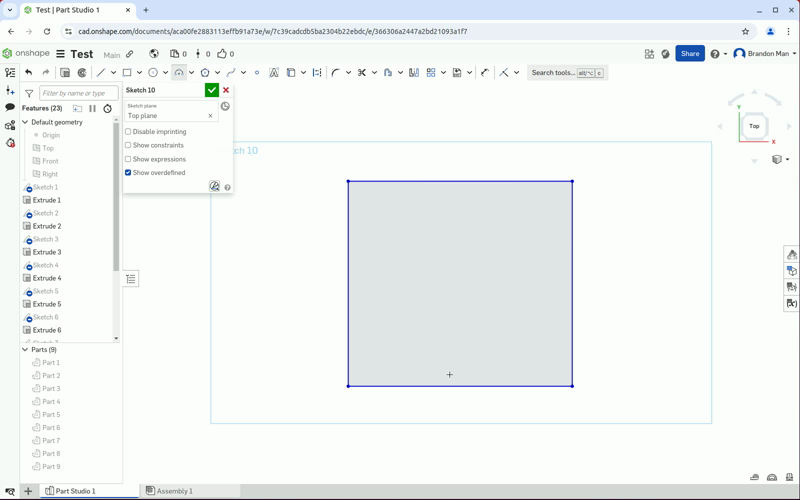
key_up(shift)
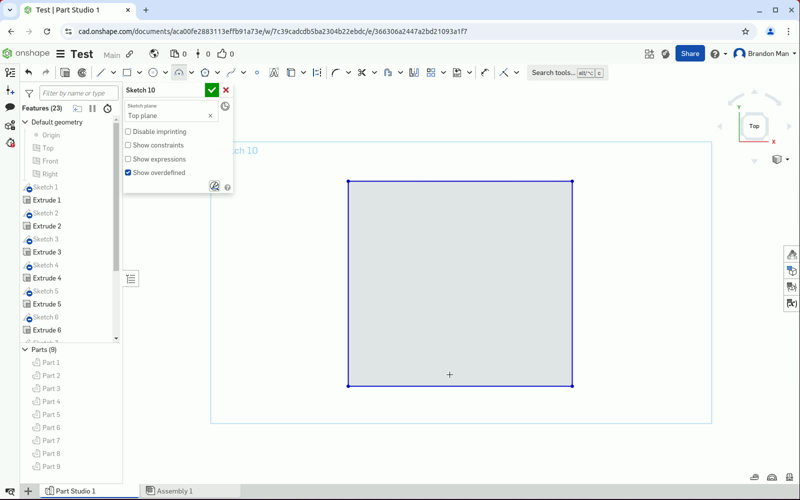
key_down(shift)
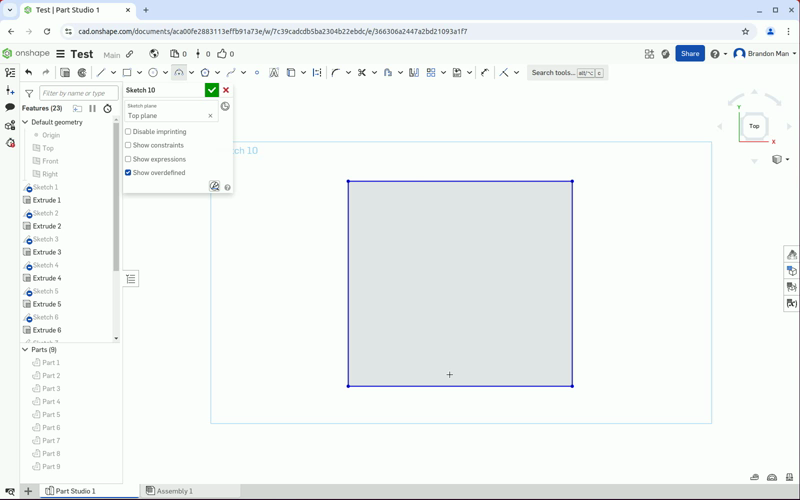
mouse_move(470, 374)
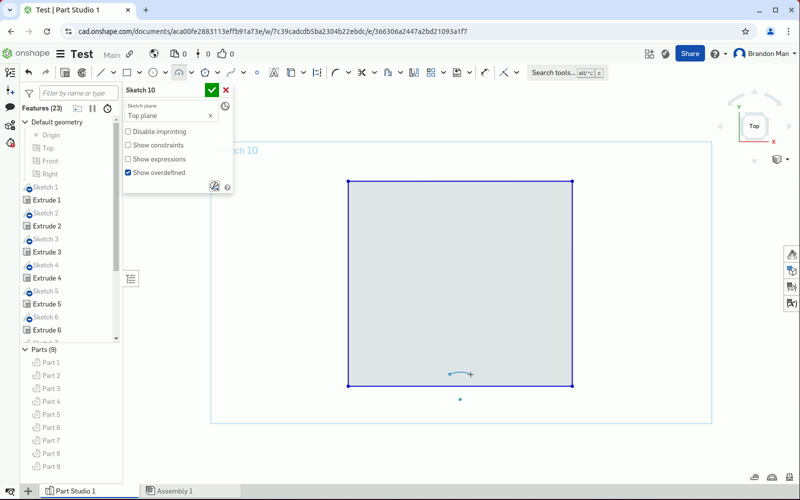
click(470, 374)
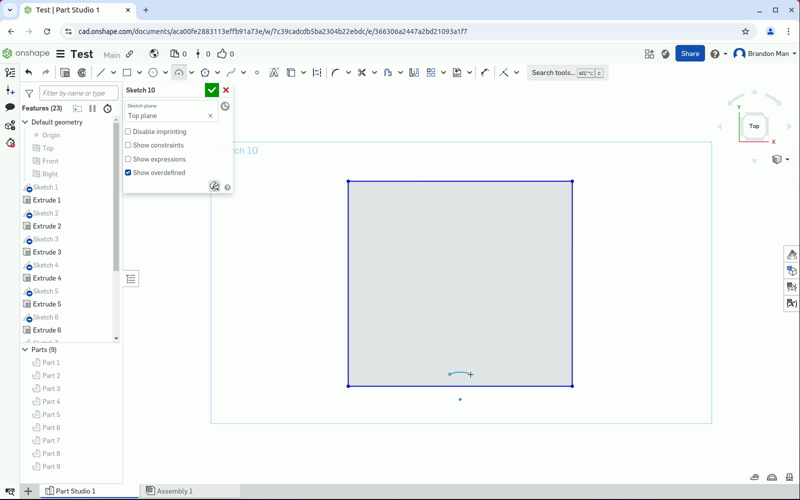
mouse_move(460, 364)
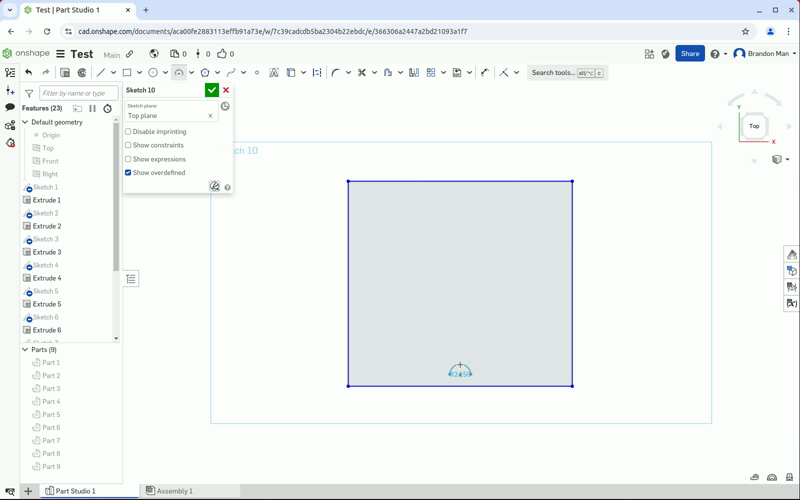
click(460, 364)
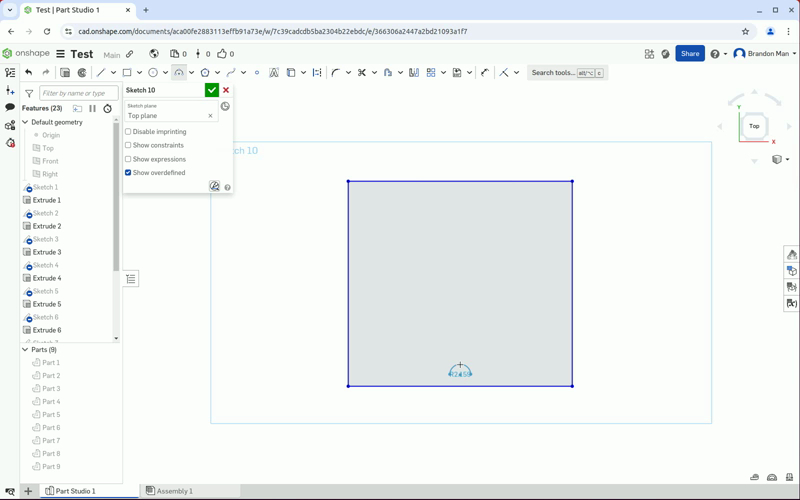
key_up(shift)
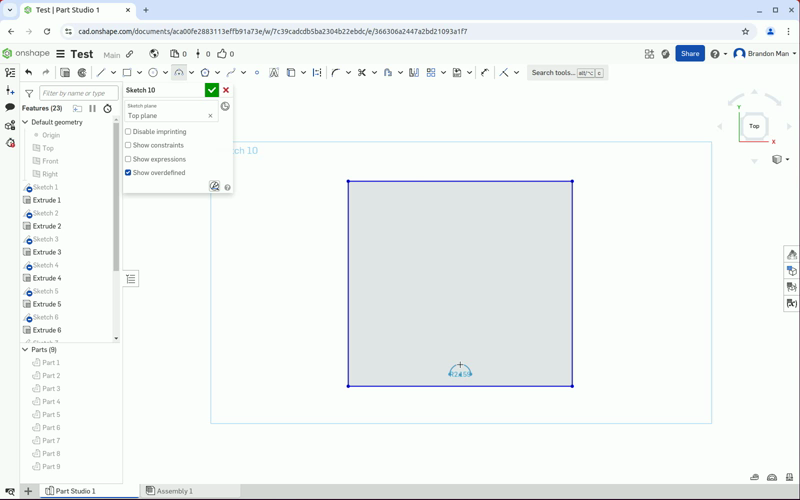
mouse_move(470, 374)
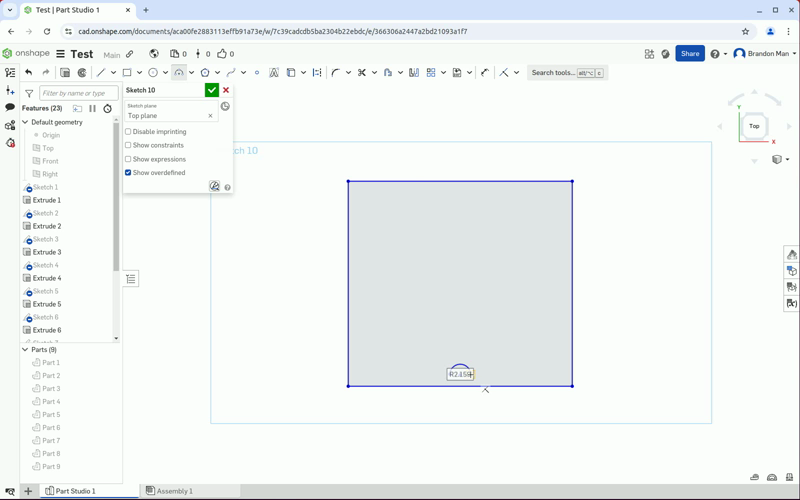
click(470, 374)
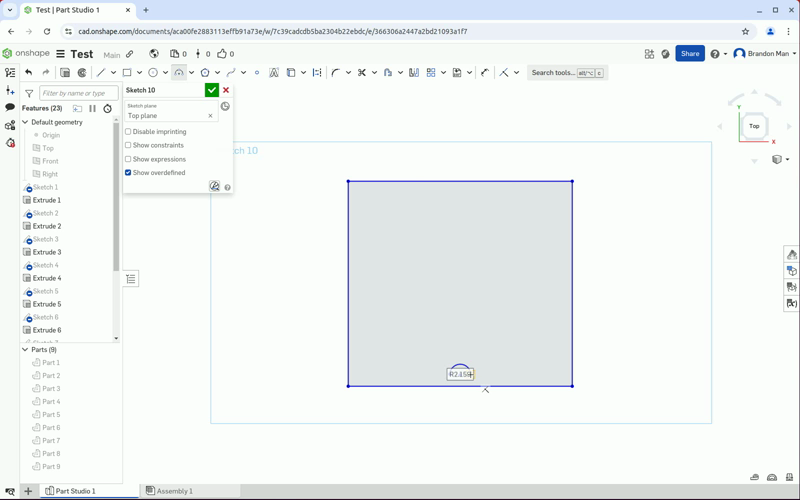
mouse_move(449, 374)
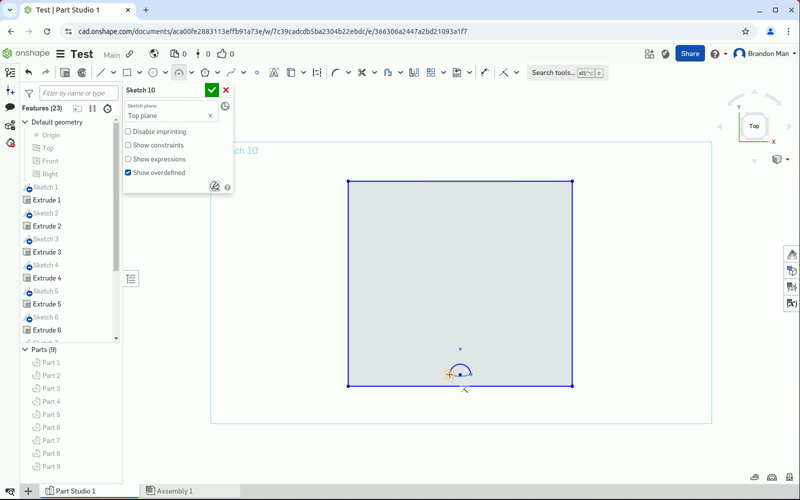
click(449, 374)
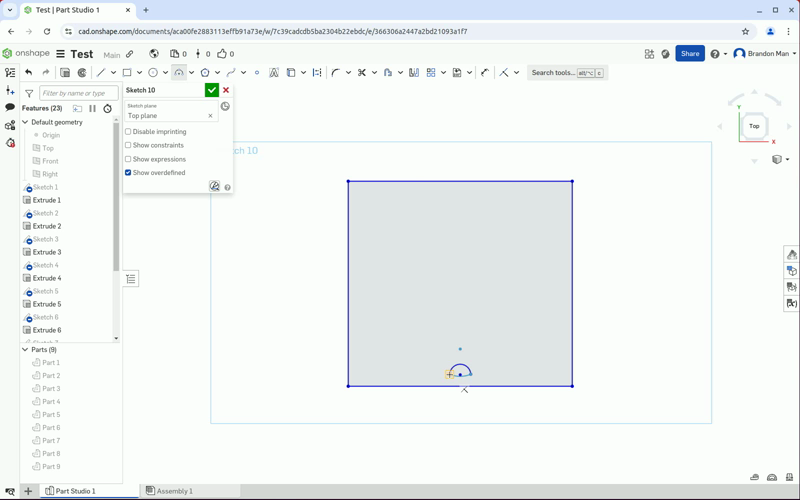
key_down(shift)
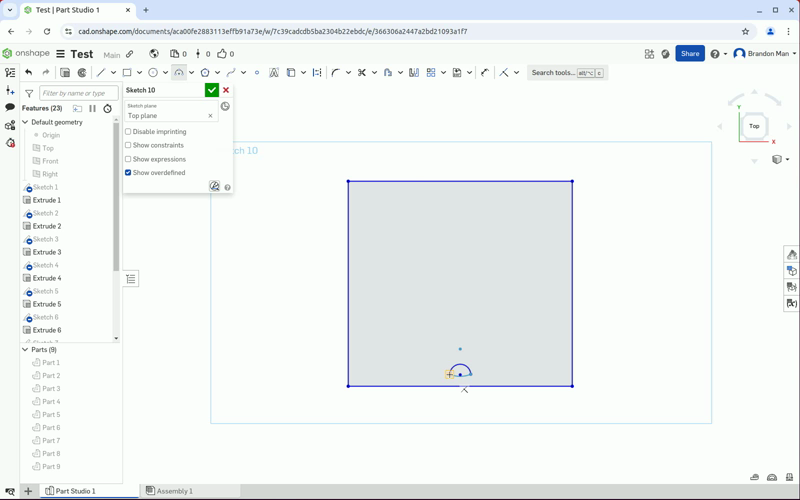
mouse_move(460, 182)
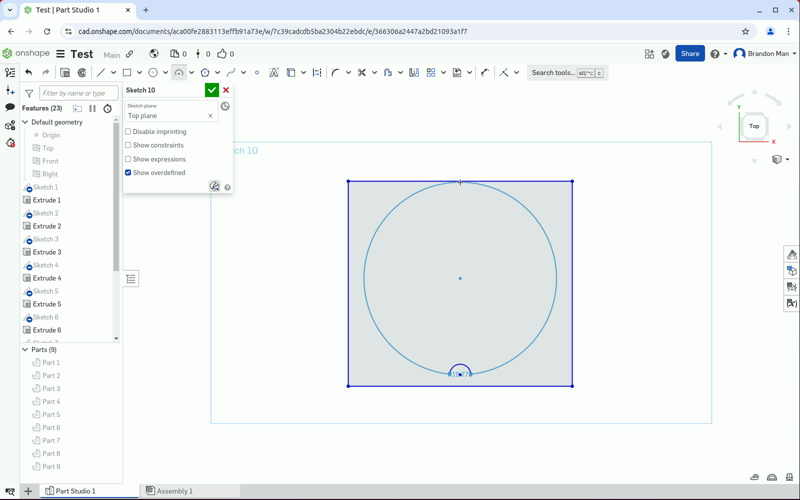
click(460, 182)
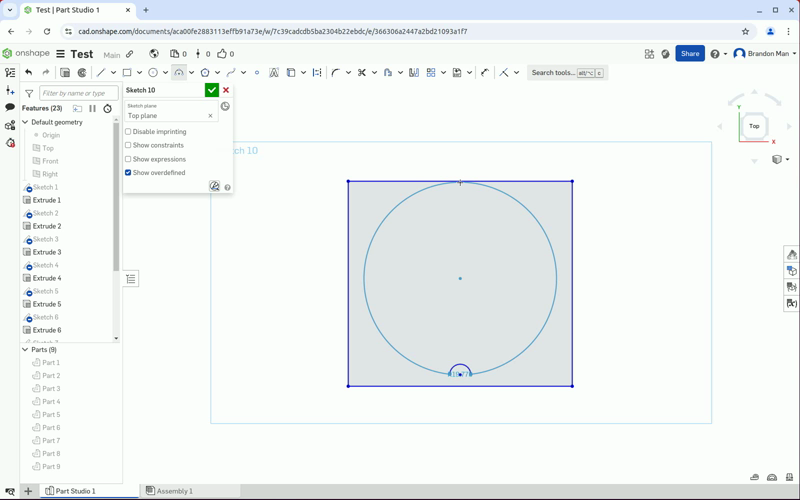
key_up(shift)
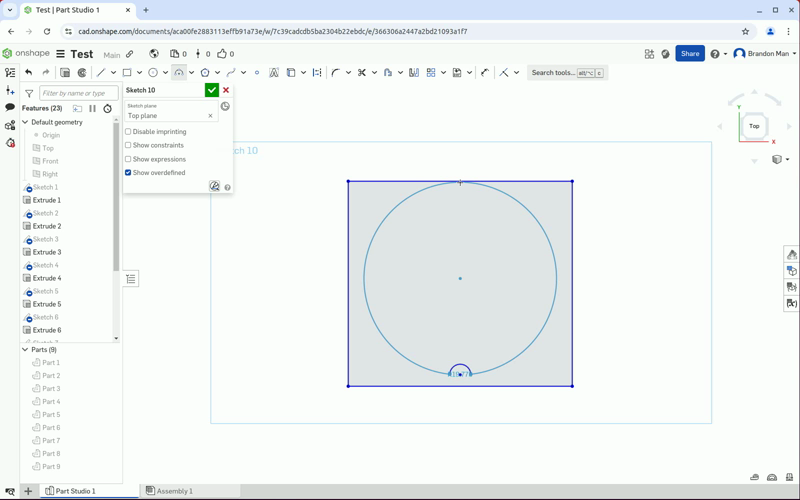
key(esc)
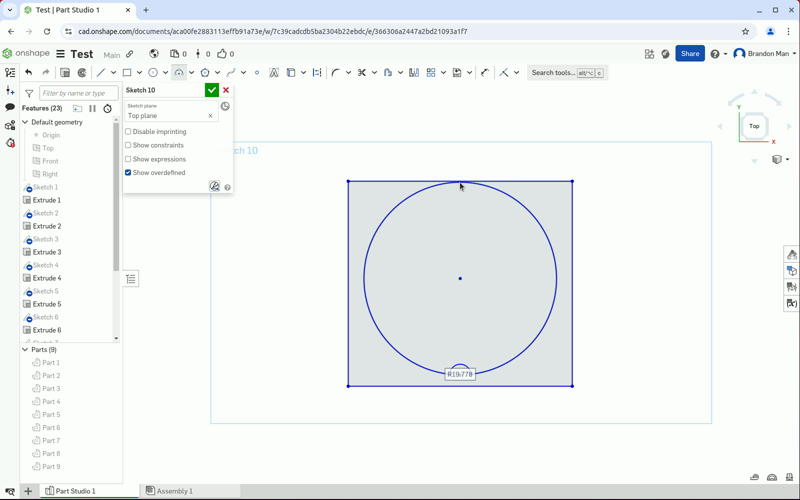
mouse_move(365, 215)
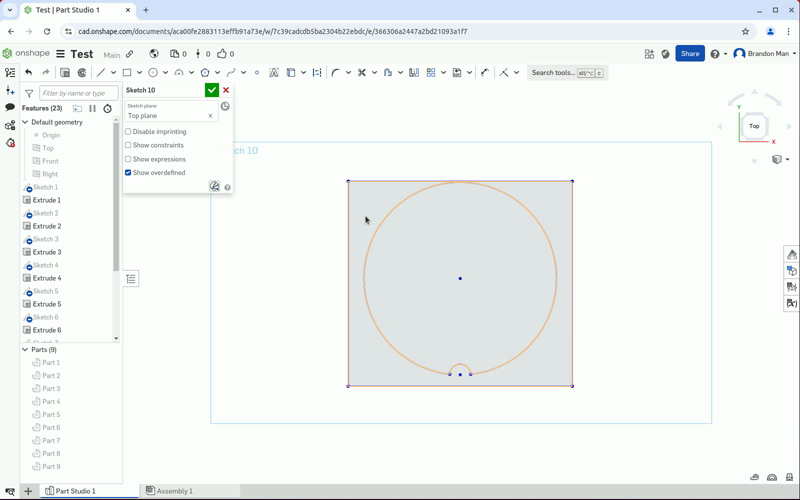
click(365, 215)
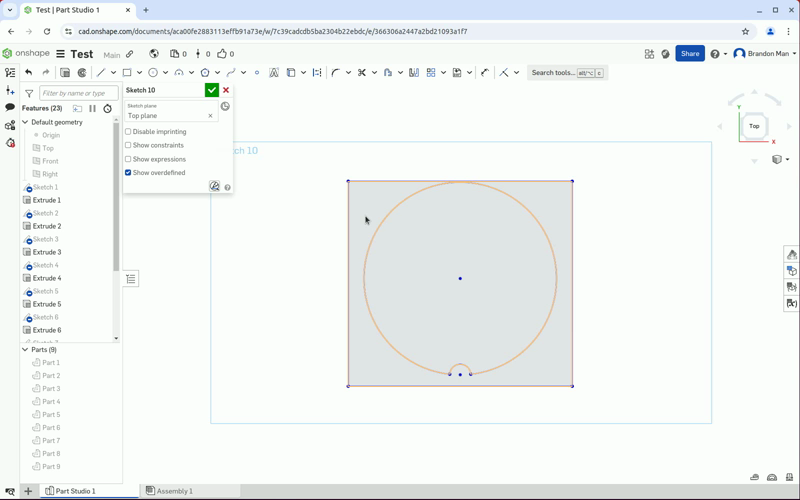
mouse_move(73, 352)
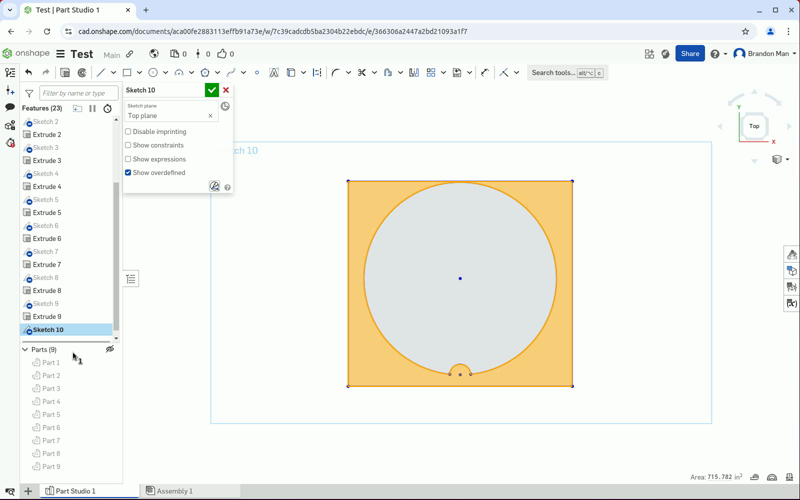
key(shift+y)
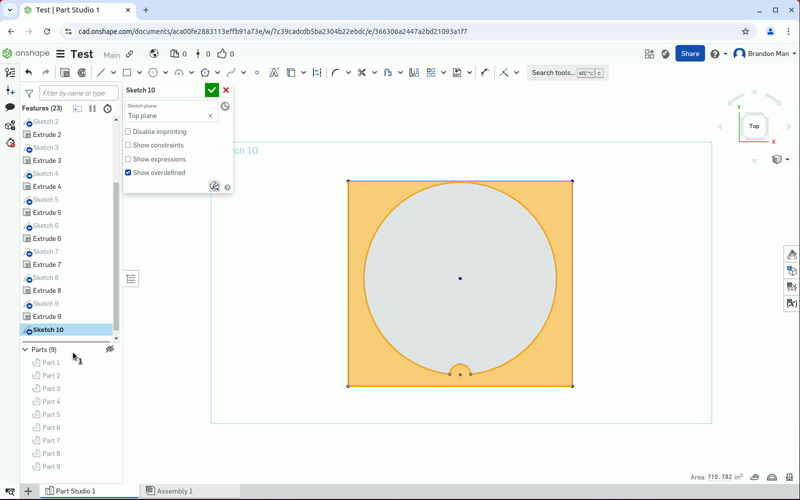
key(shift+e)
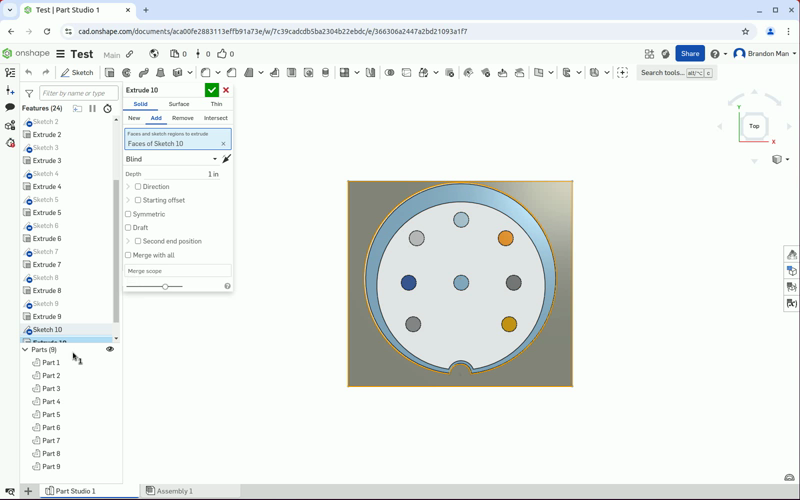
mouse_move(143, 106)
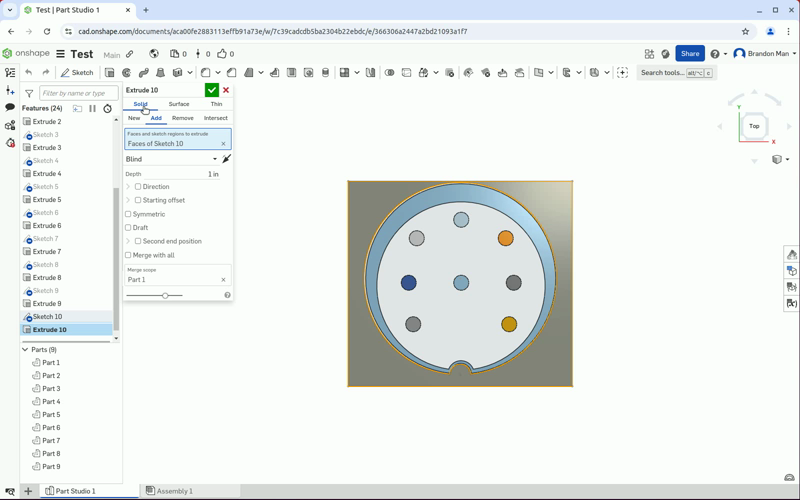
click(143, 106)
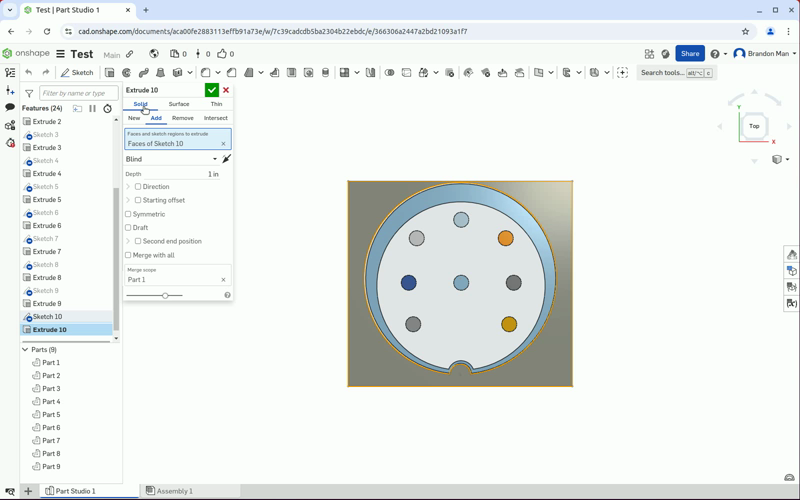
mouse_move(137, 120)
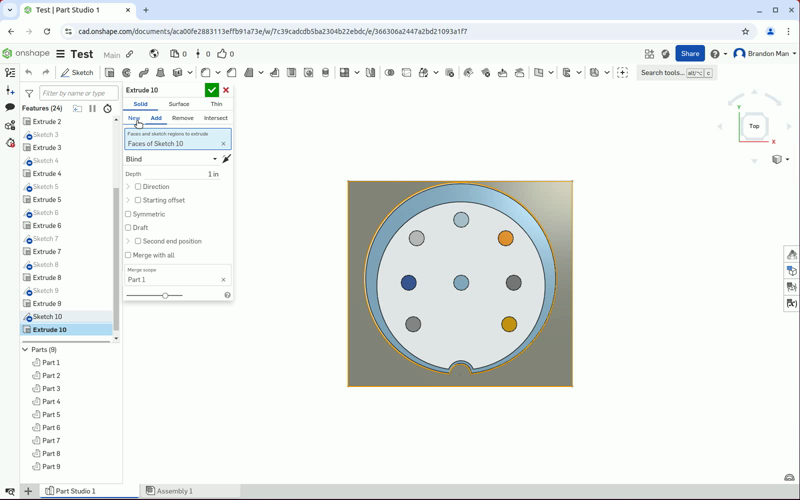
click(137, 120)
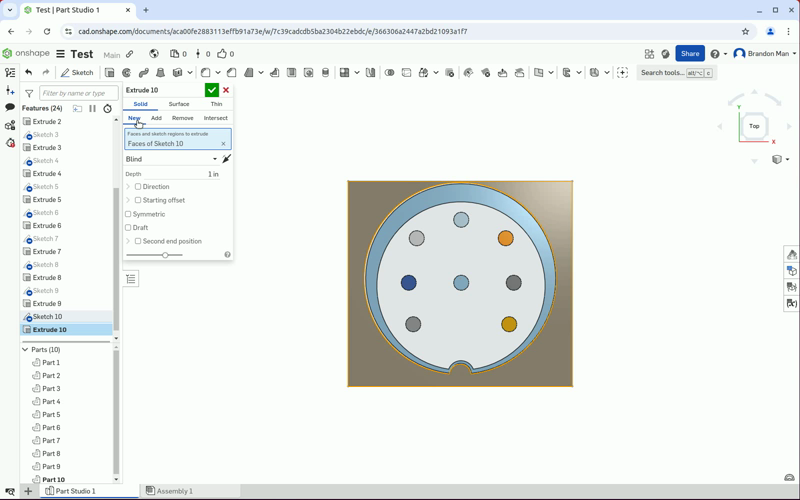
key(tab, 4)
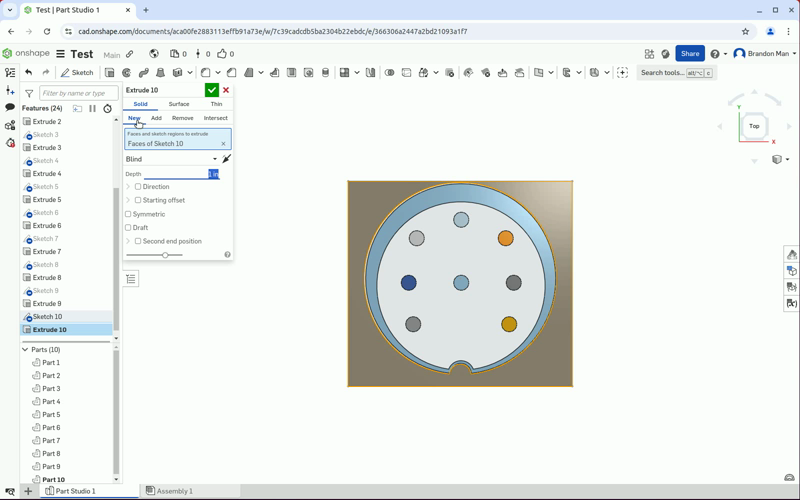
text(1.444)
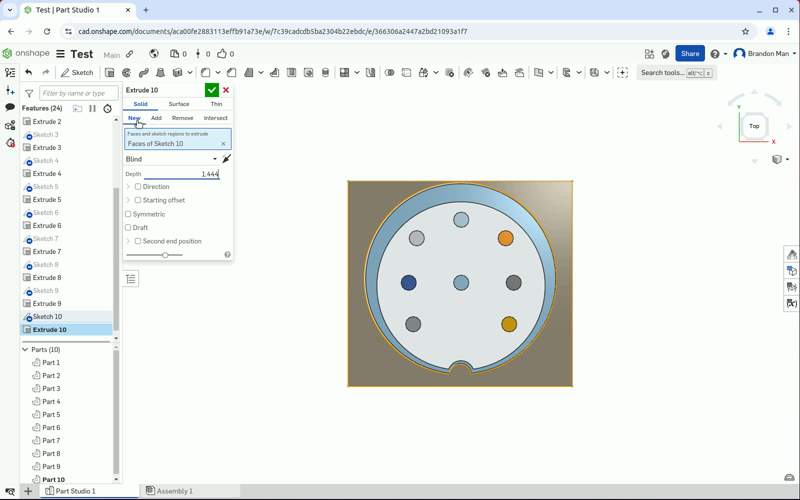
key(enter)
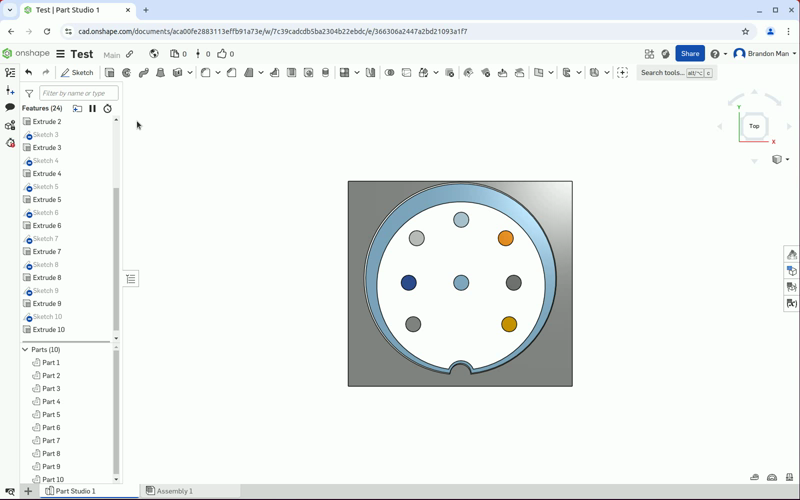
key(shift+h)
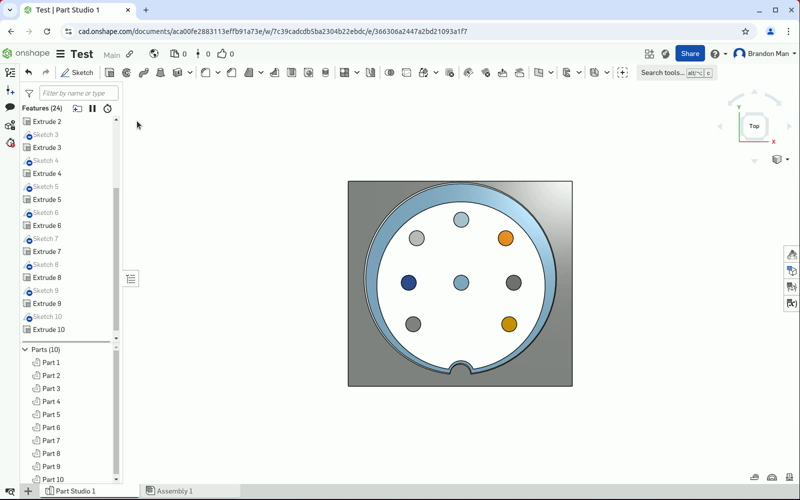
key(shift+h)
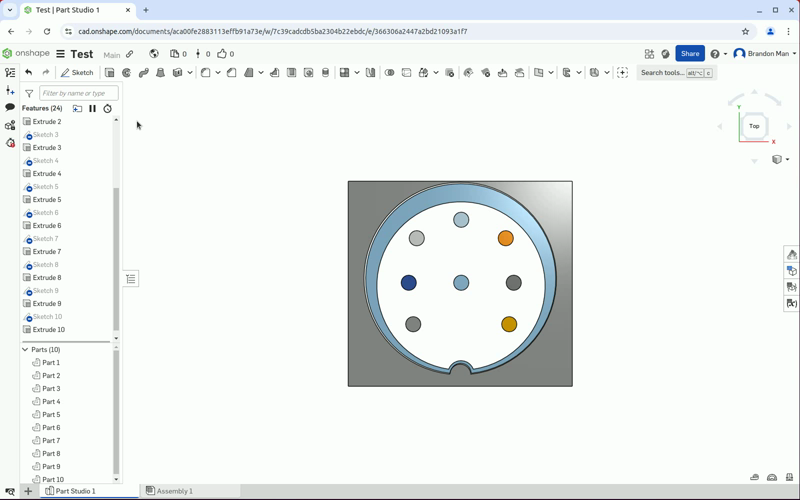
key(shift+7)
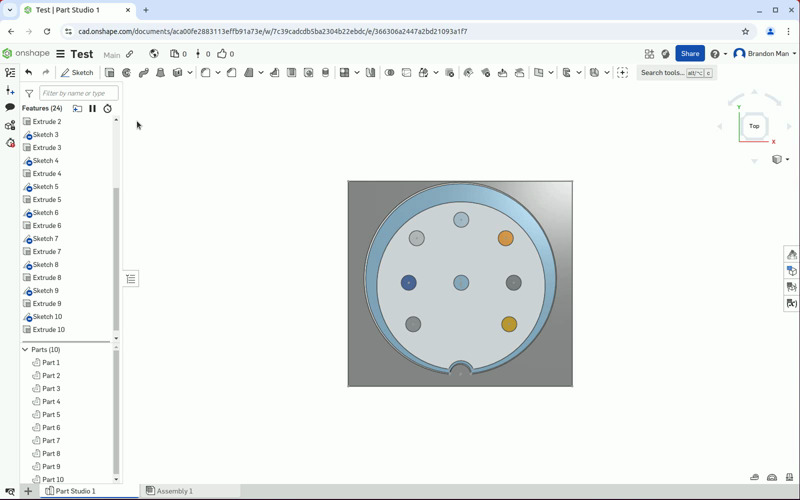
key(up, 3)
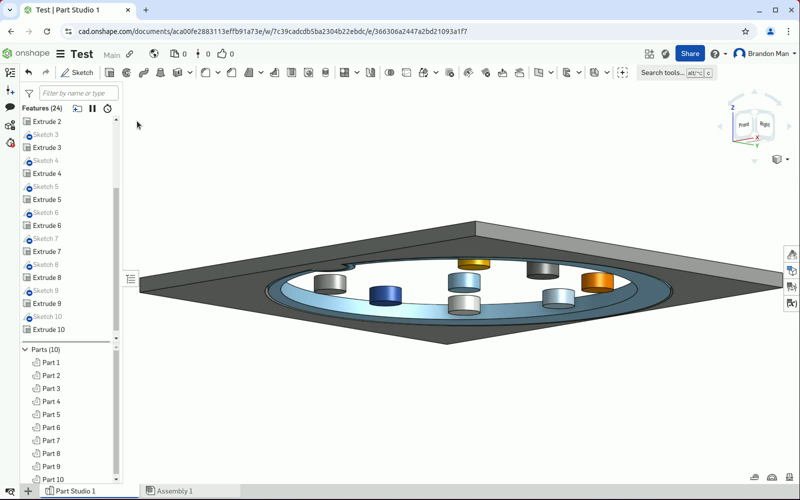
key(left, 3)
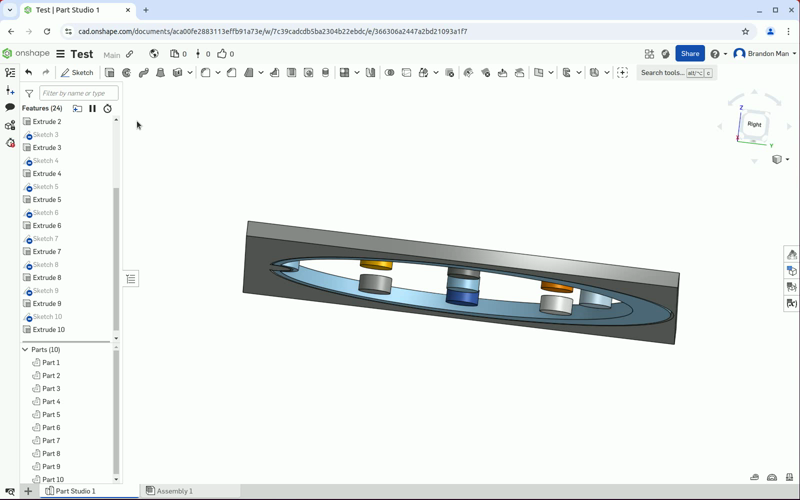
key(right, 3)
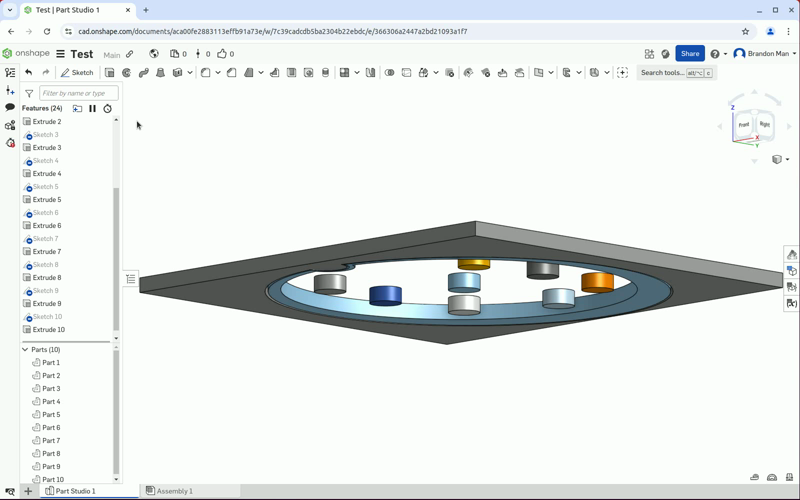
key(down, 3)
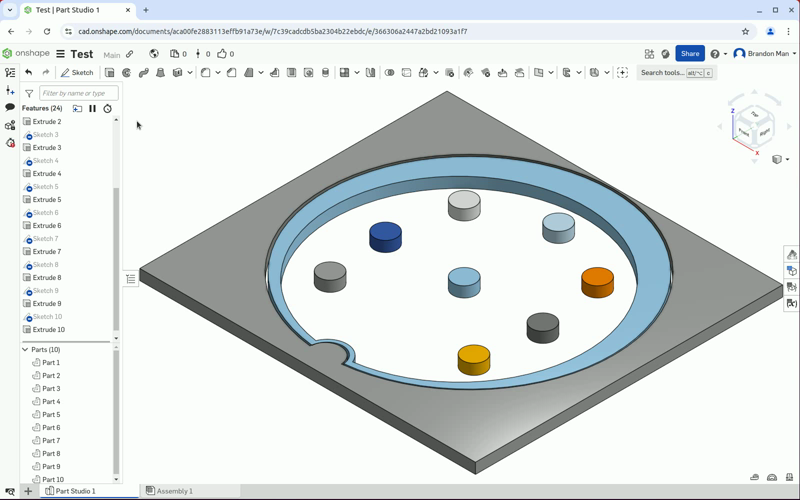
mouse_move(69, 85)
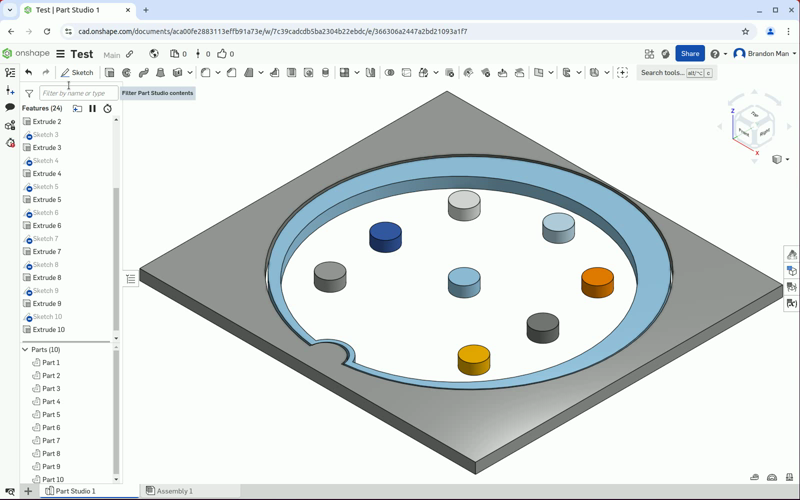
click(69, 85)